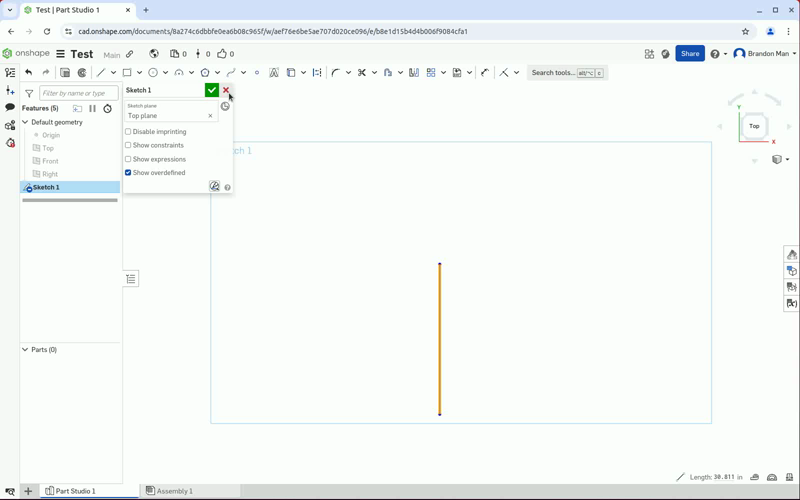
key(shift+h)
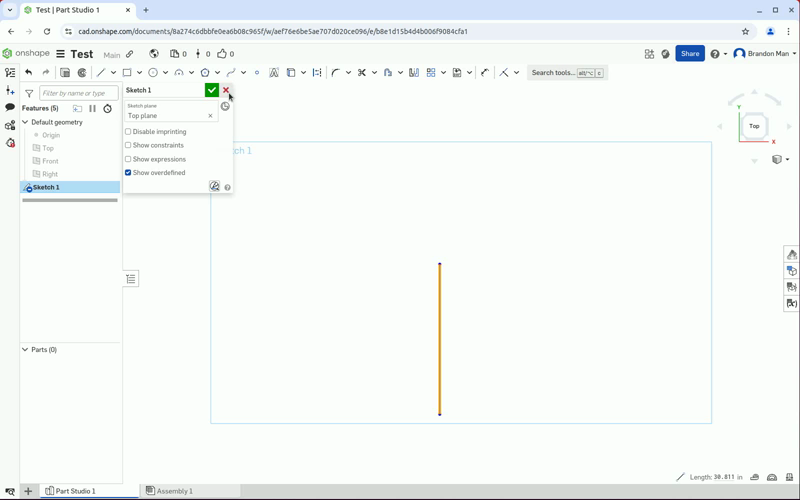
key(shift+s)
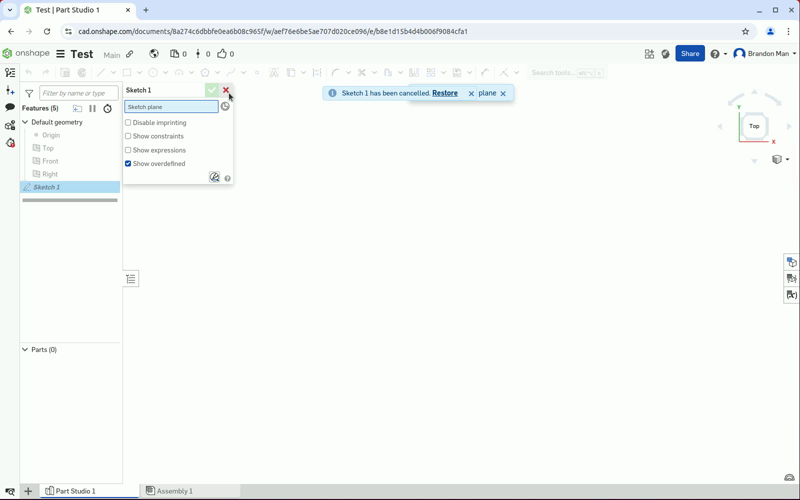
mouse_move(73, 150)
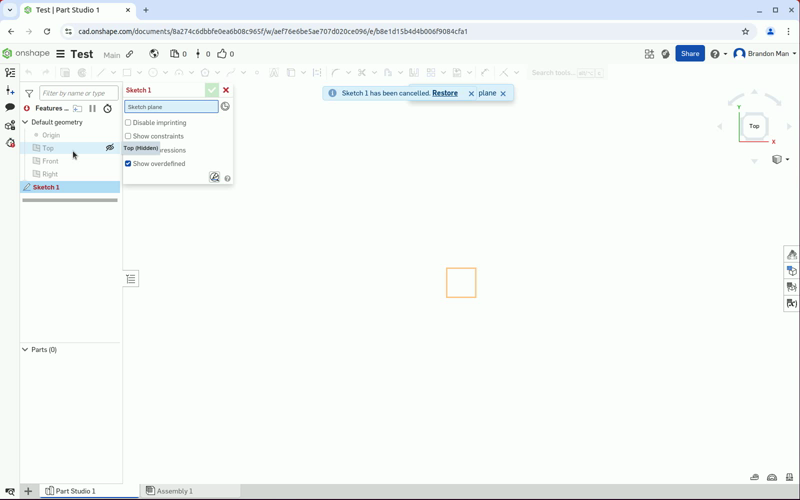
click(73, 150)
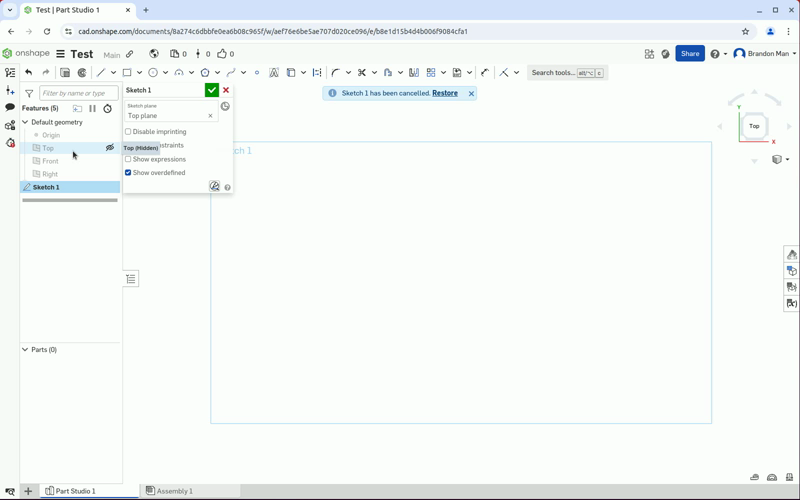
mouse_move(73, 352)
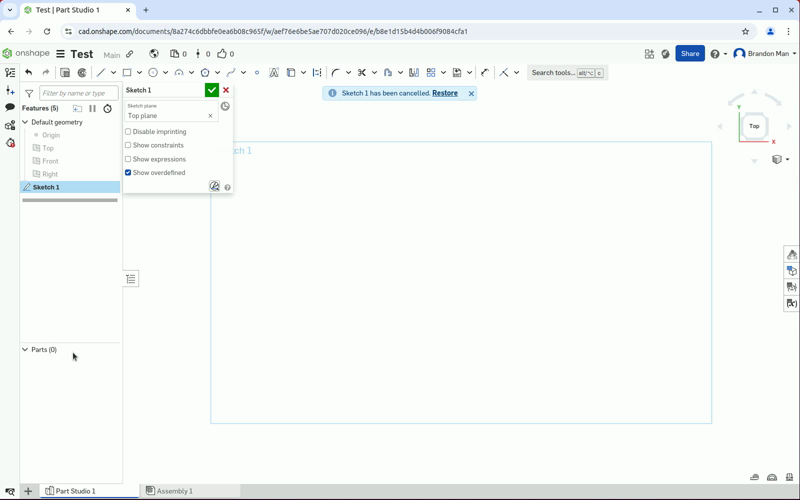
key(y)
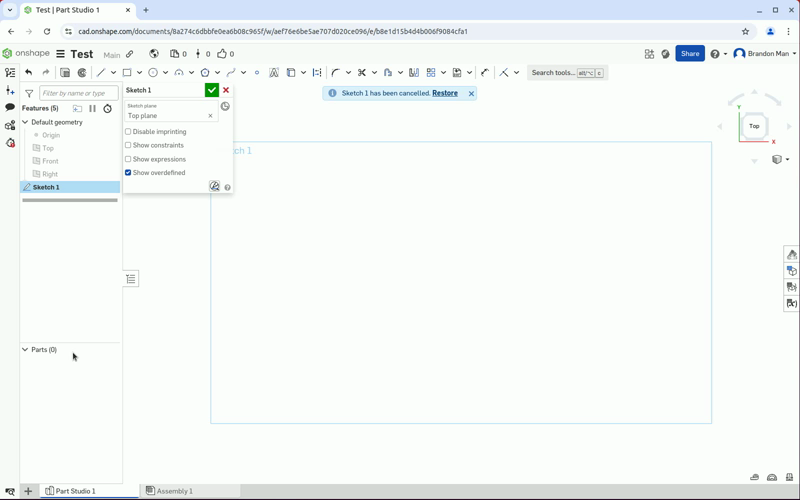
key(l)
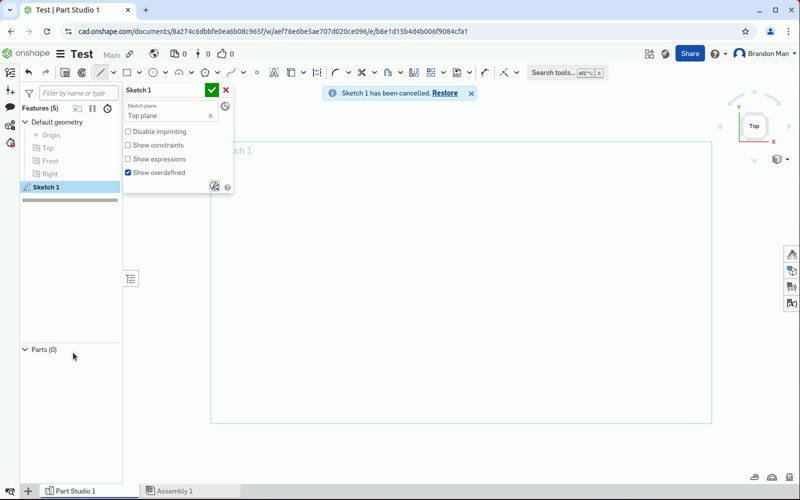
key_down(shift)
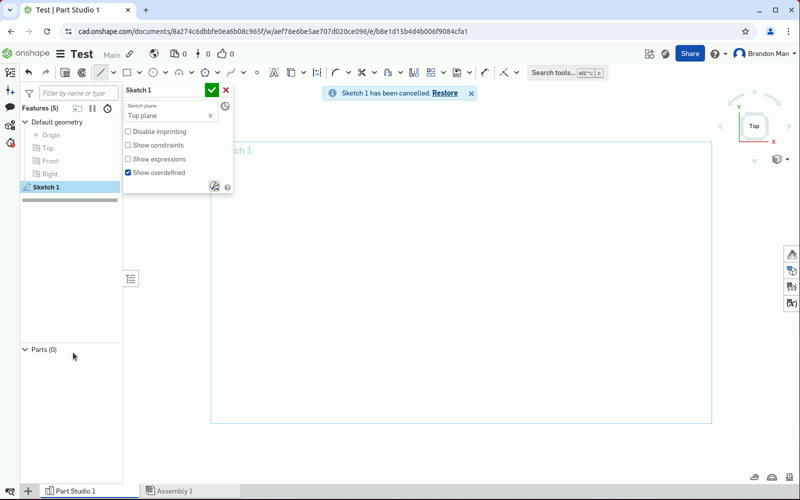
mouse_move(389, 244)
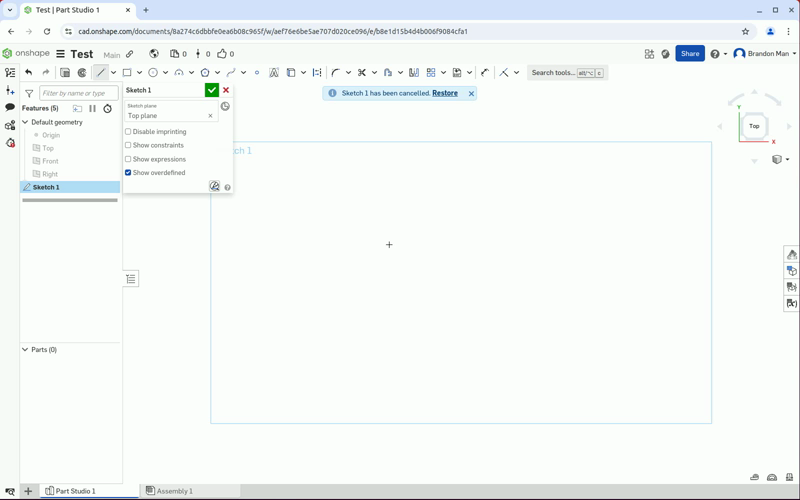
click(389, 244)
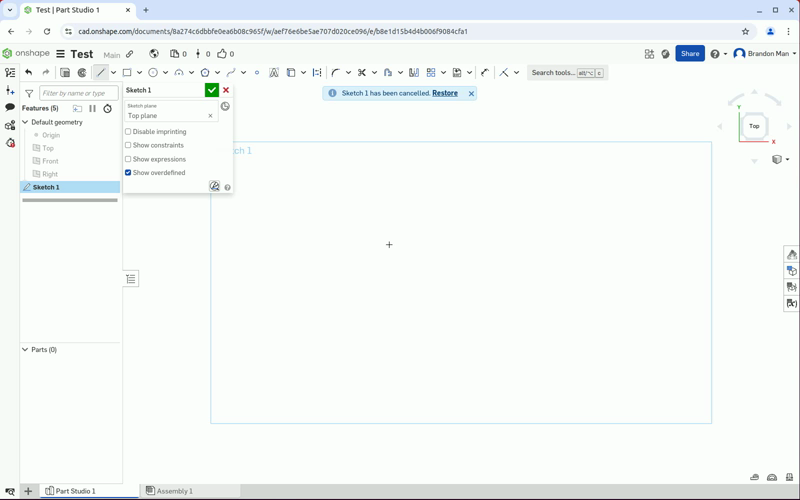
key_up(shift)
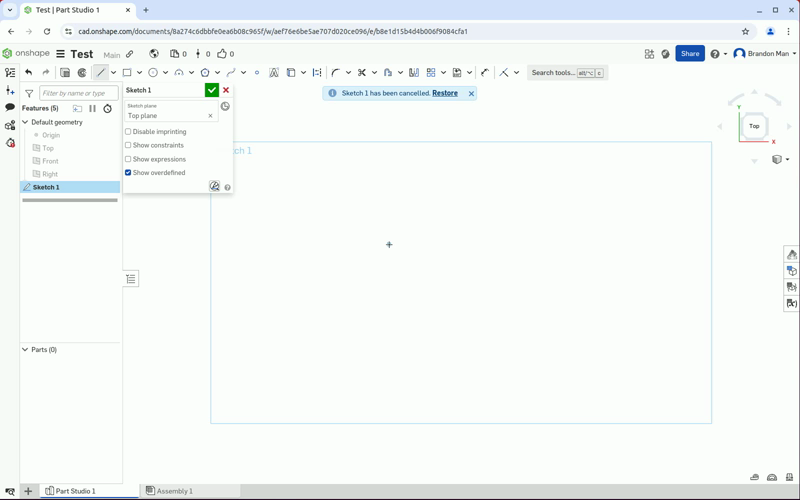
key_down(shift)
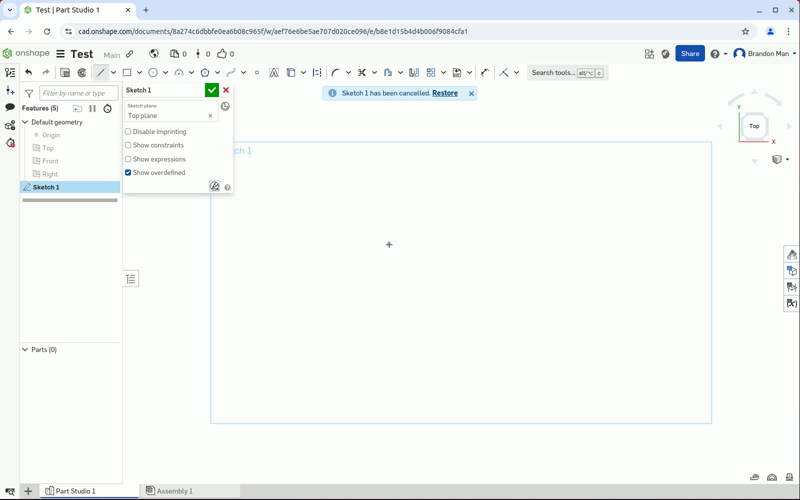
mouse_move(419, 244)
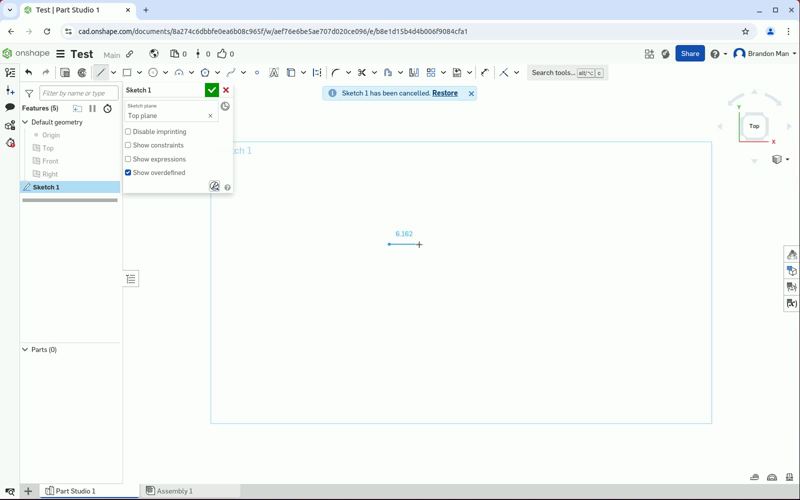
mouse_move(399, 244)
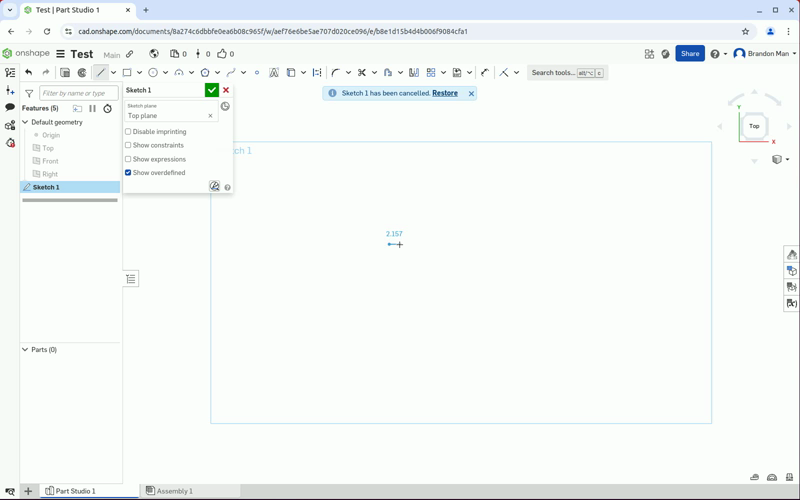
click(399, 244)
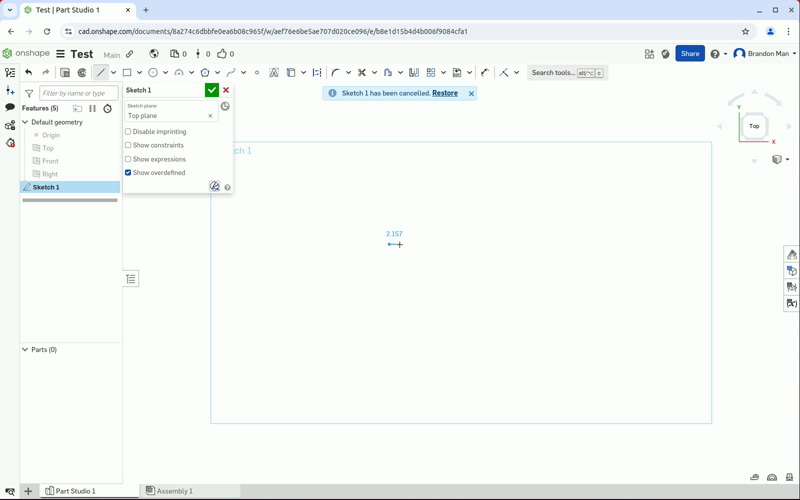
key_up(shift)
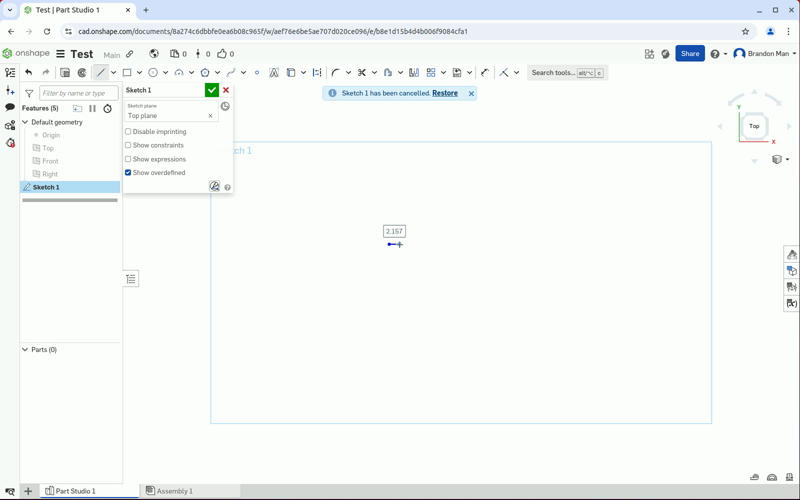
key_down(shift)
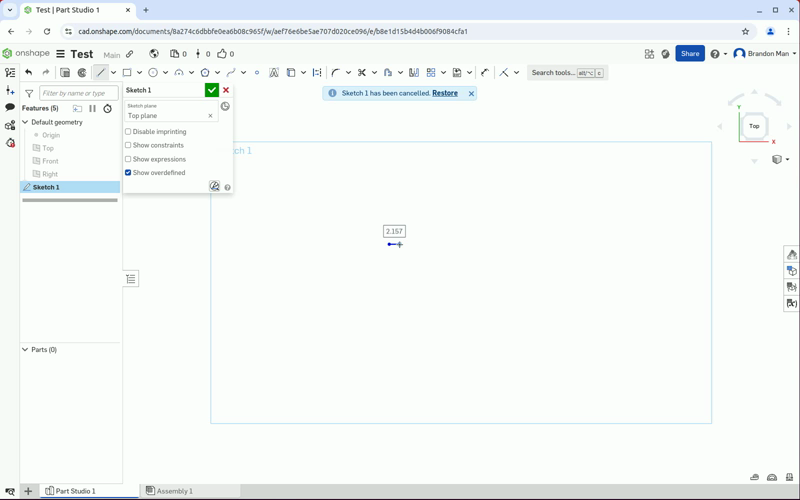
mouse_move(429, 244)
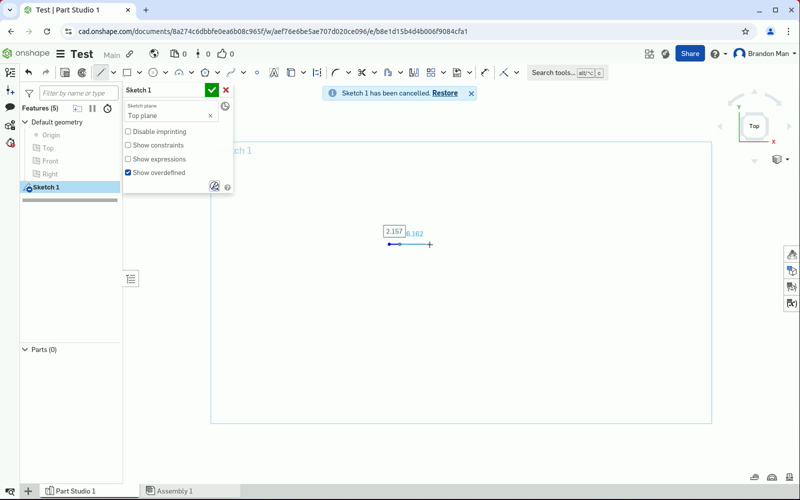
mouse_move(399, 233)
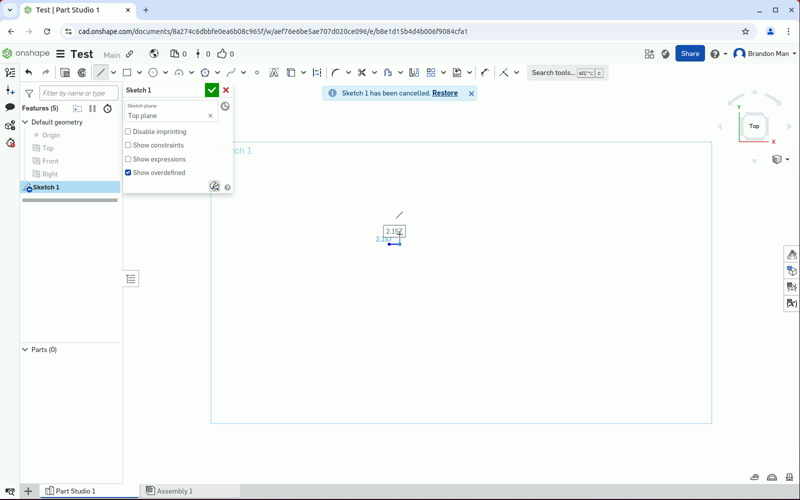
click(399, 233)
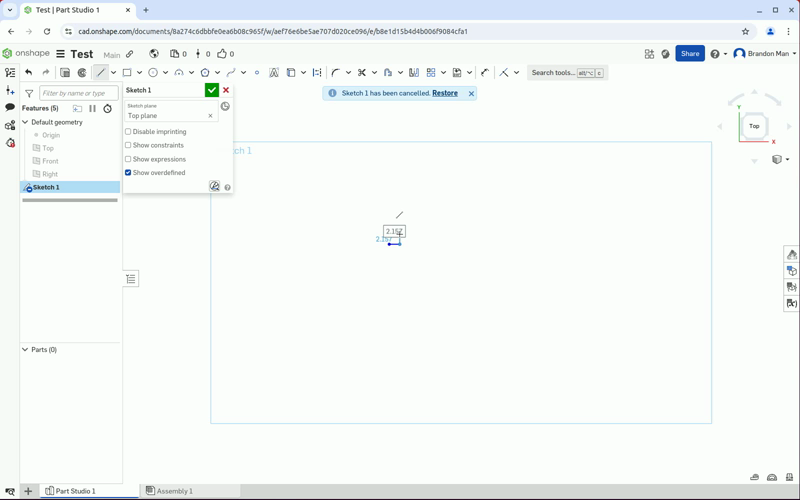
key_up(shift)
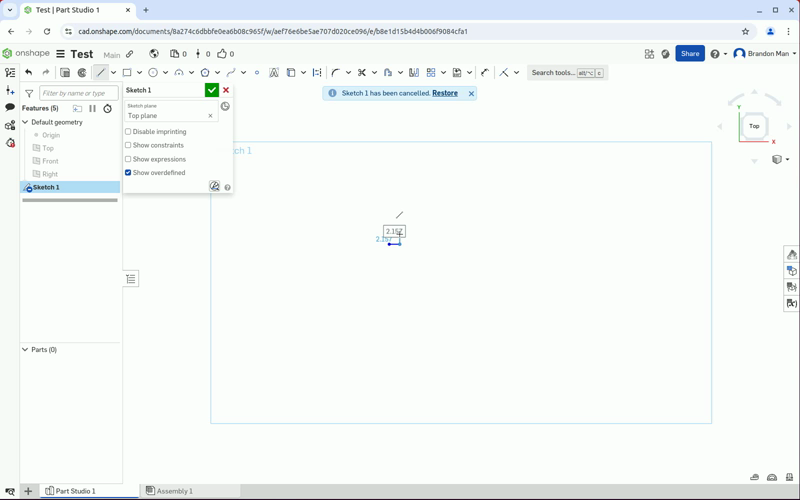
key_down(shift)
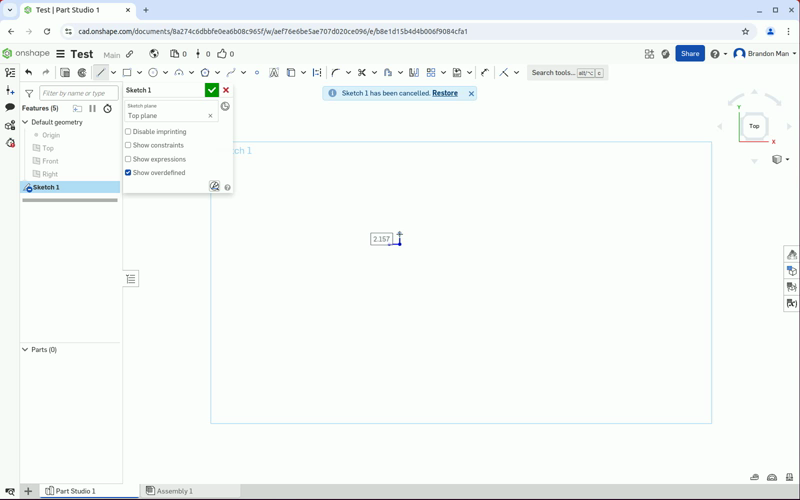
mouse_move(429, 233)
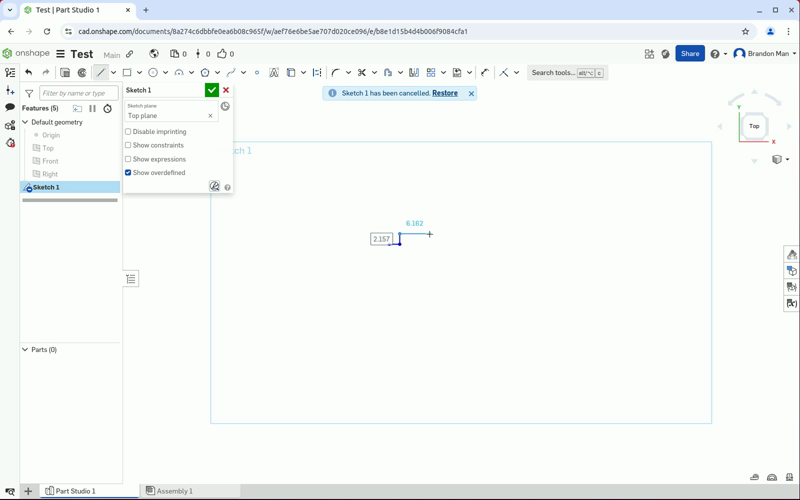
mouse_move(389, 233)
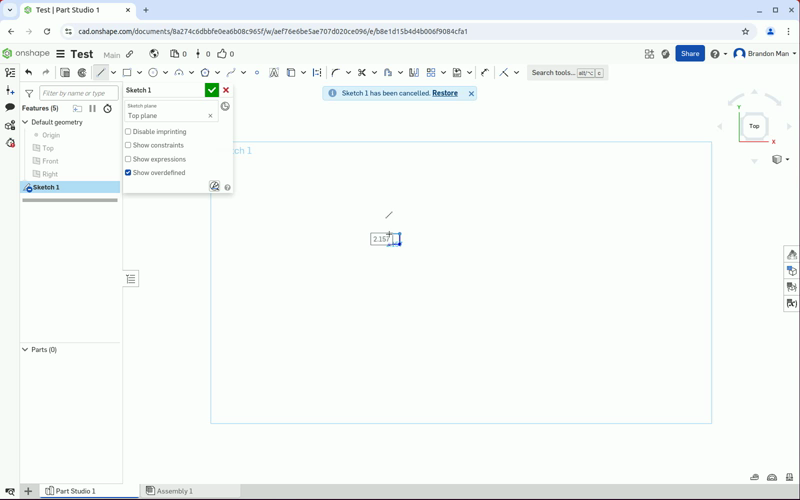
click(389, 233)
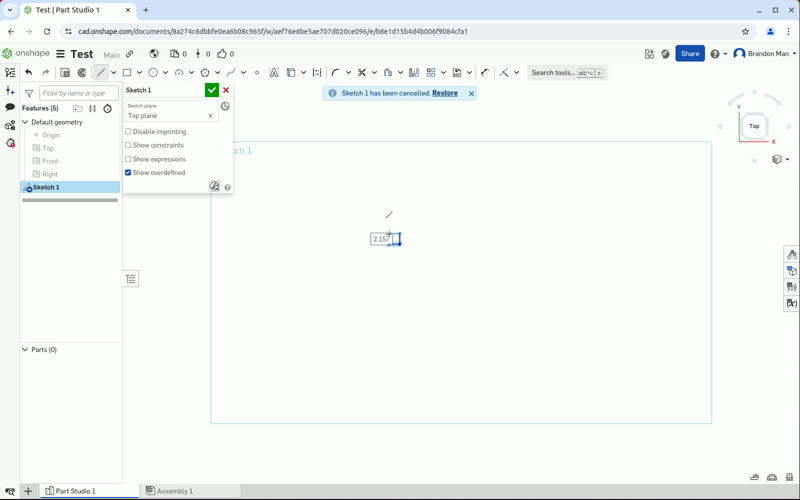
key_up(shift)
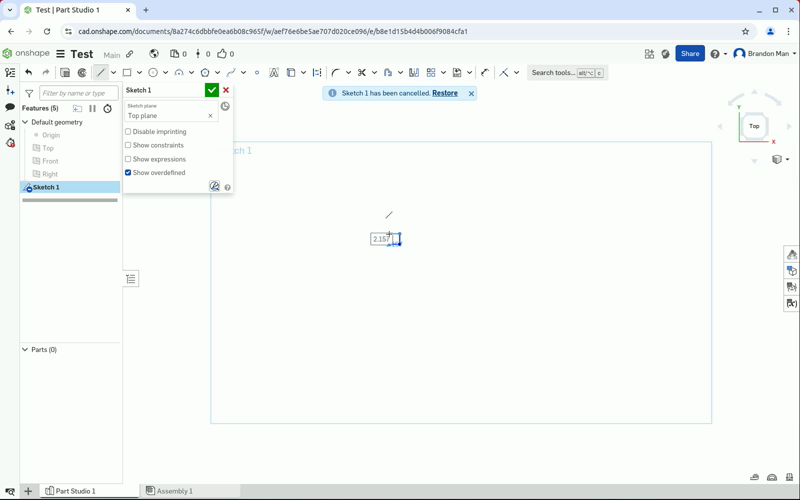
mouse_move(419, 233)
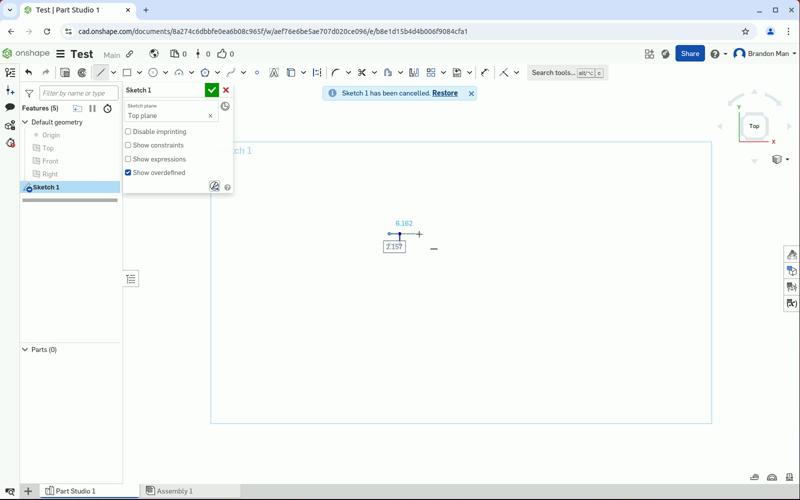
key_down(shift)
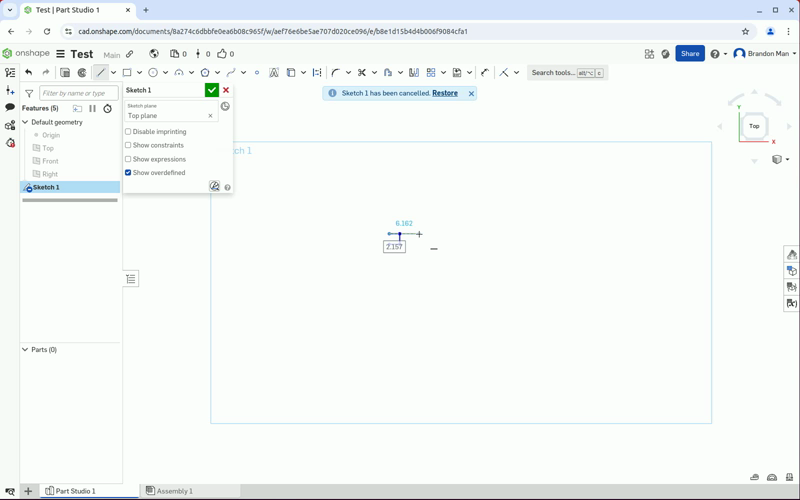
mouse_move(389, 244)
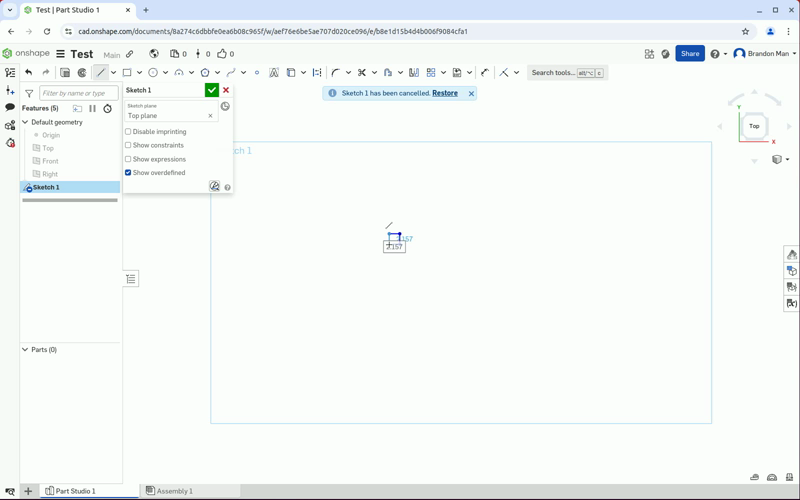
key_up(shift)
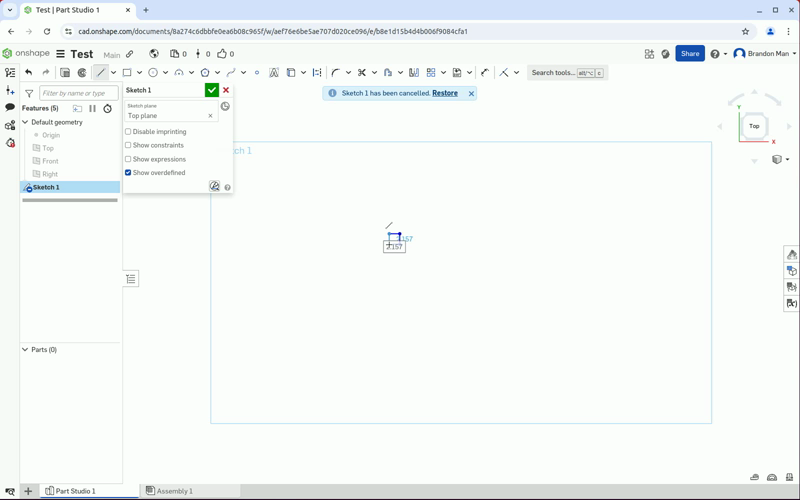
click(389, 244)
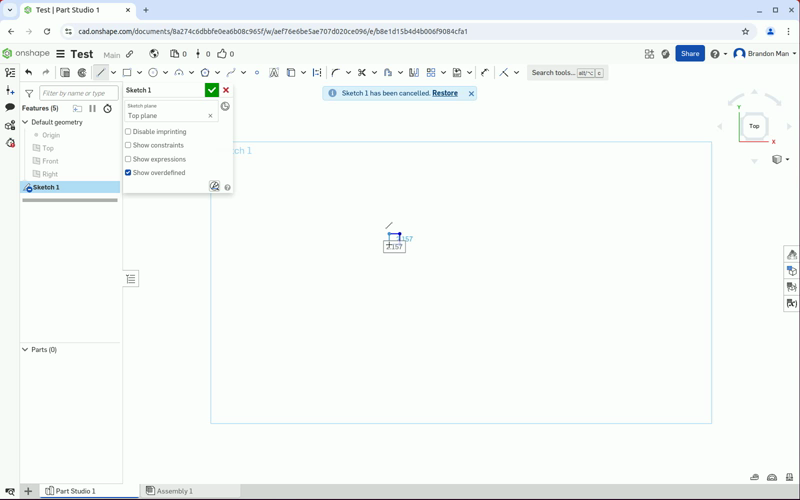
key(esc)
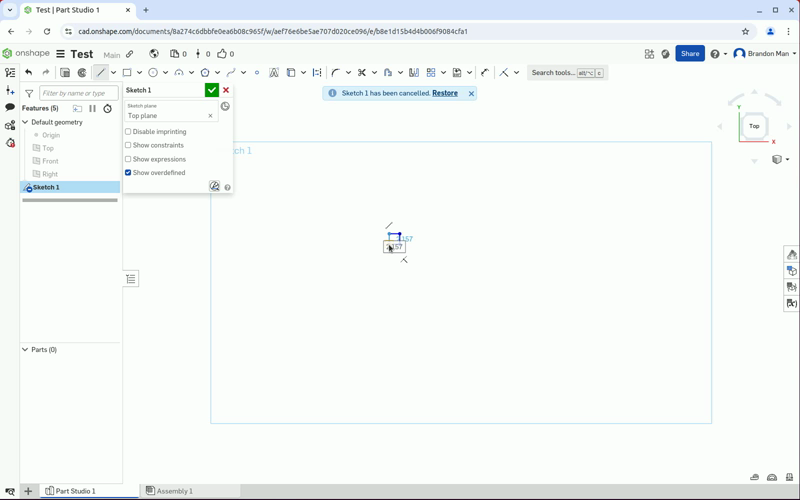
mouse_move(394, 237)
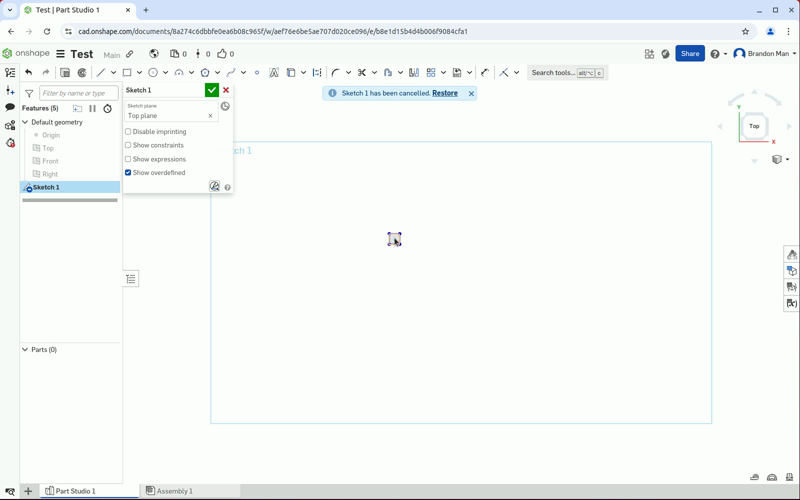
scroll(6)
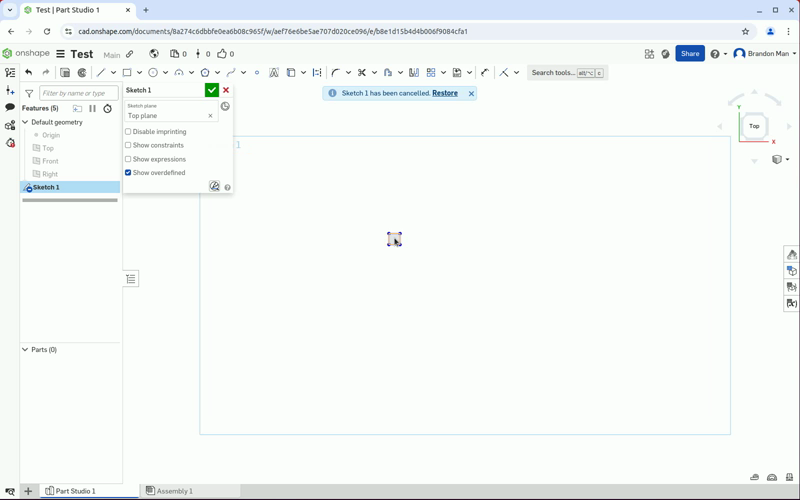
scroll(6)
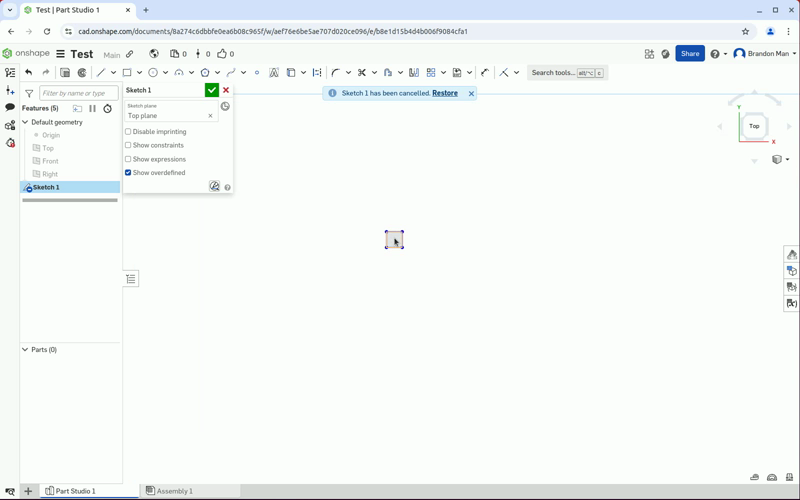
scroll(6)
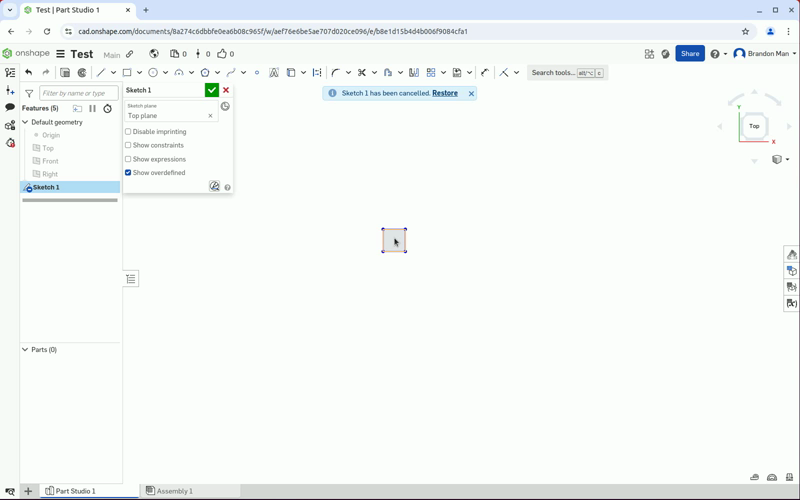
scroll(6)
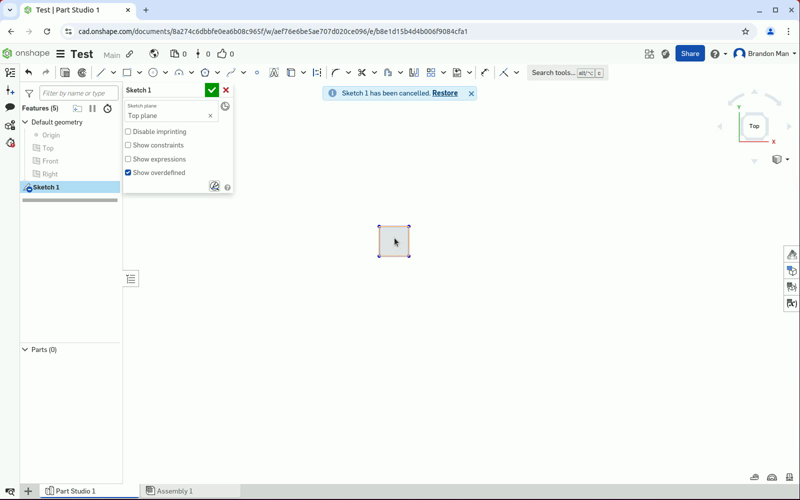
scroll(6)
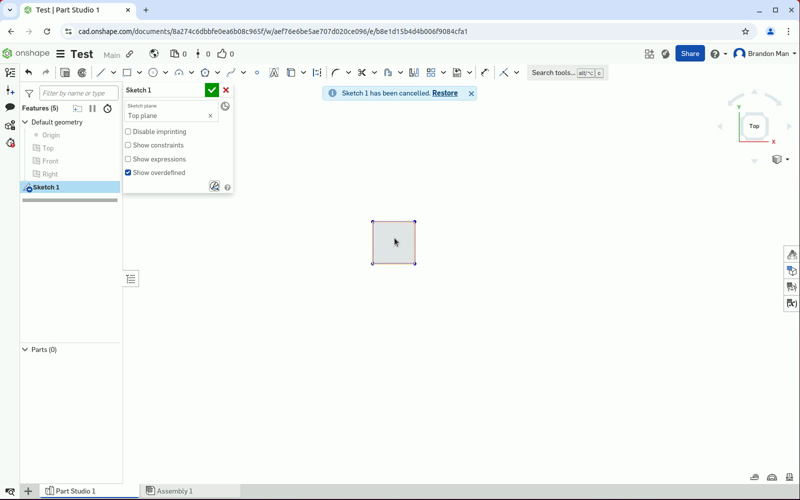
scroll(6)
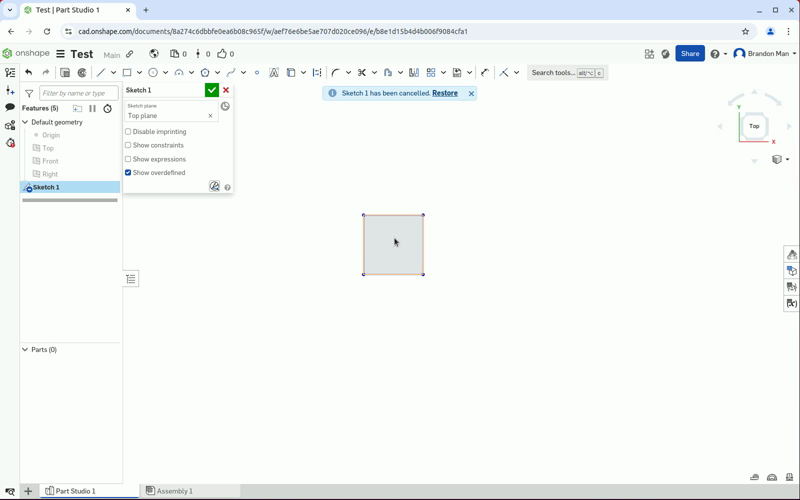
scroll(6)
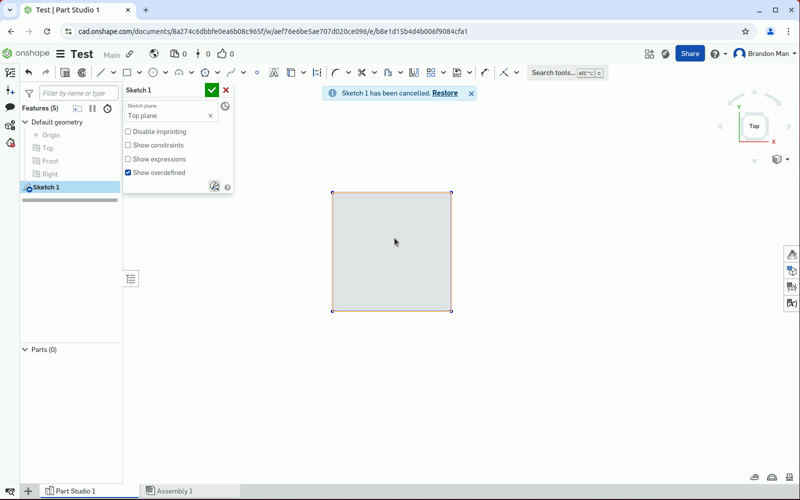
click(394, 237)
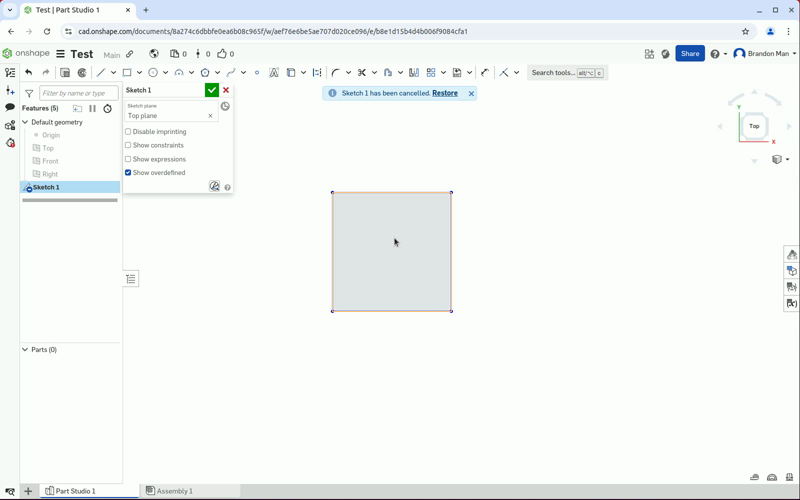
scroll(-6)
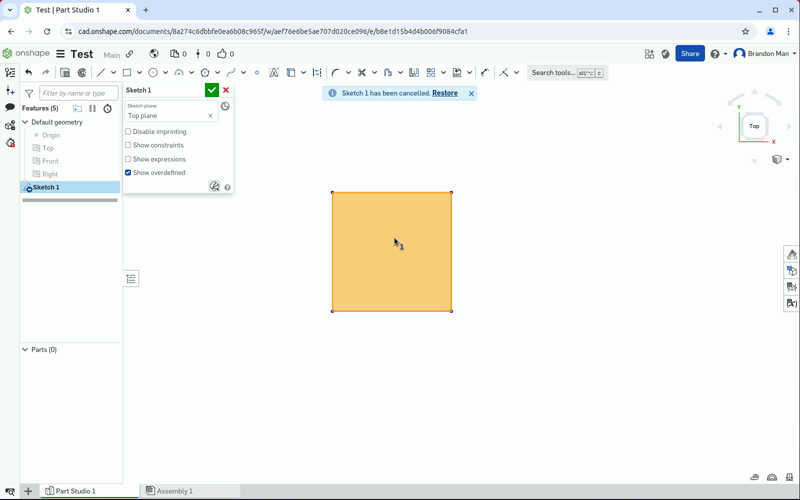
scroll(-6)
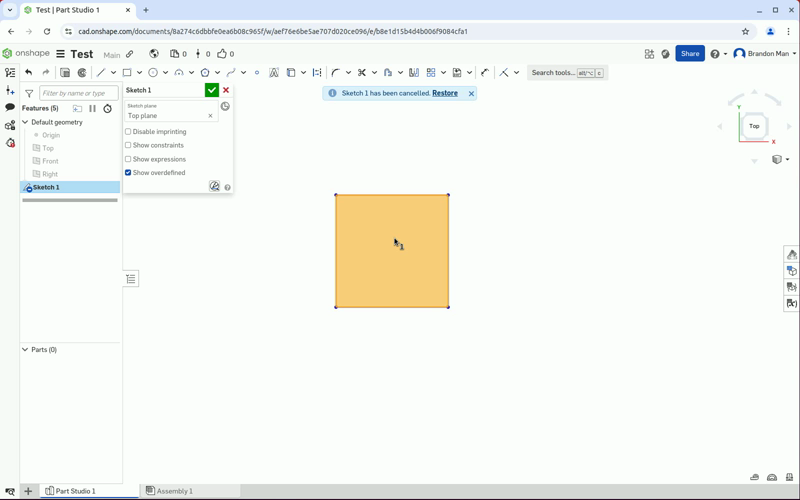
scroll(-6)
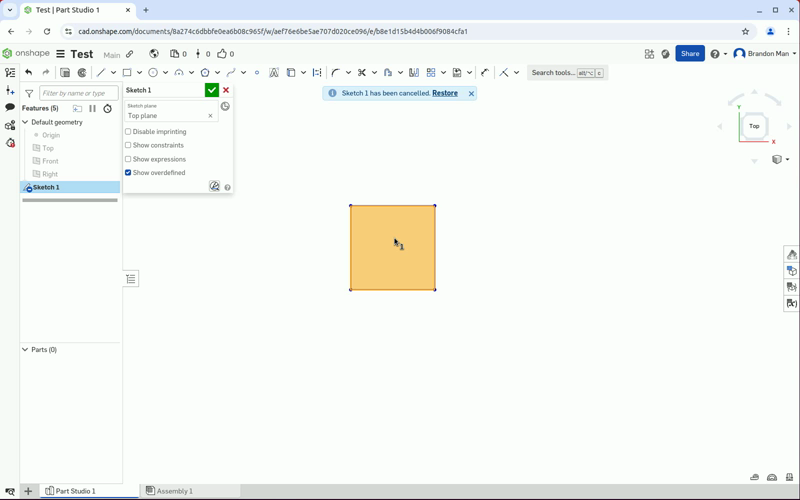
scroll(-6)
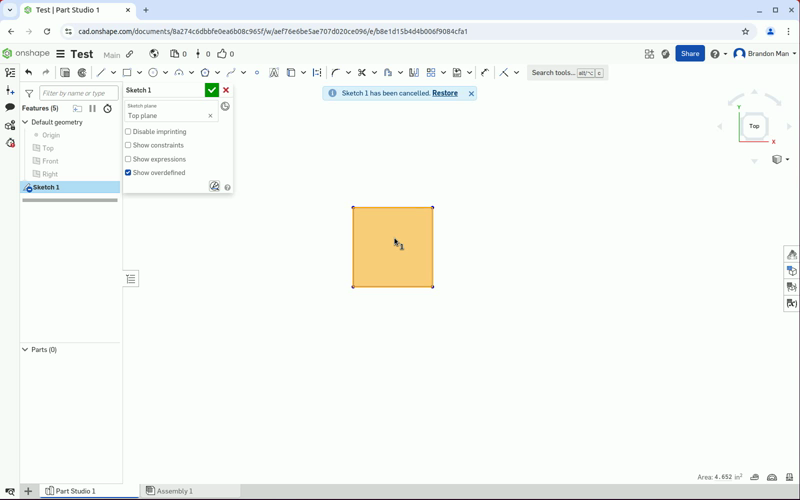
scroll(-6)
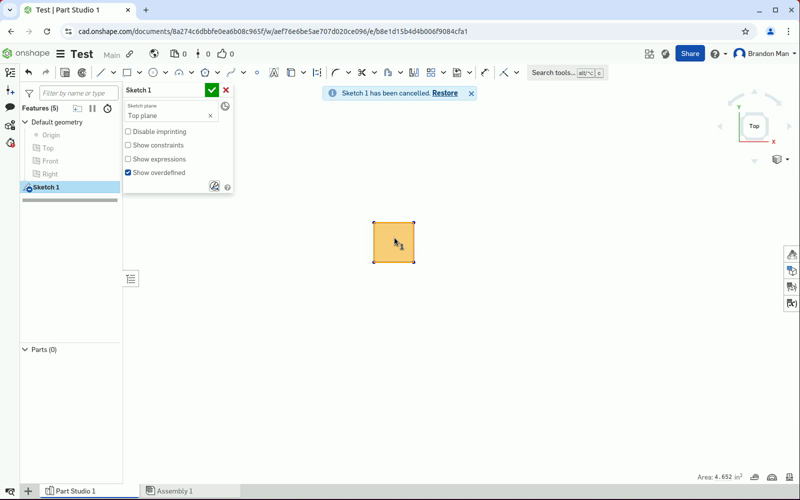
scroll(-6)
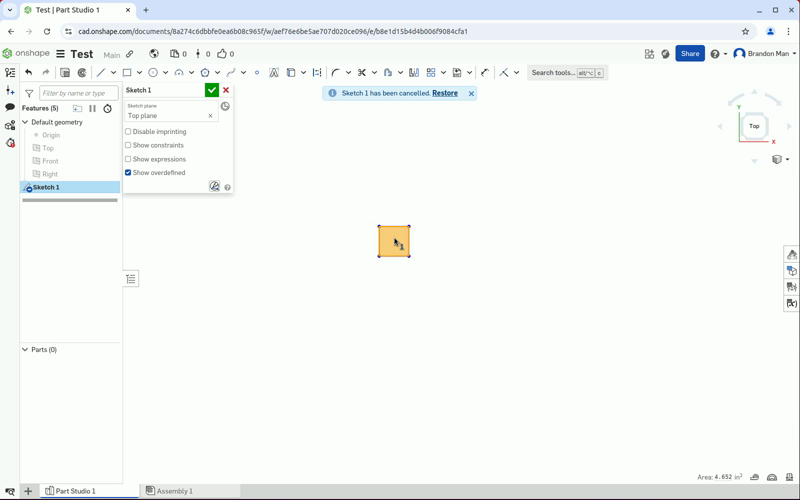
scroll(-6)
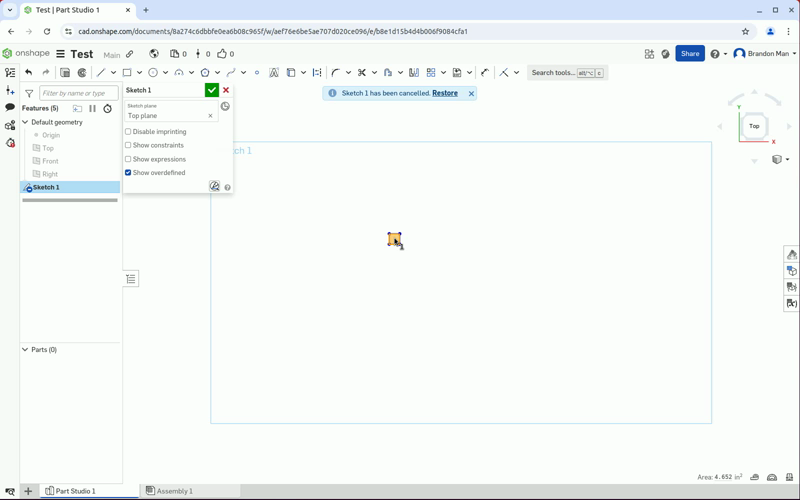
mouse_move(73, 352)
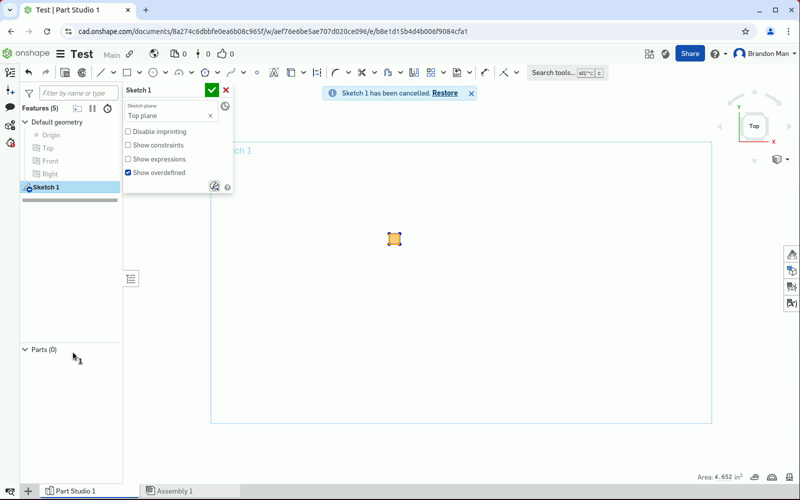
key(shift+y)
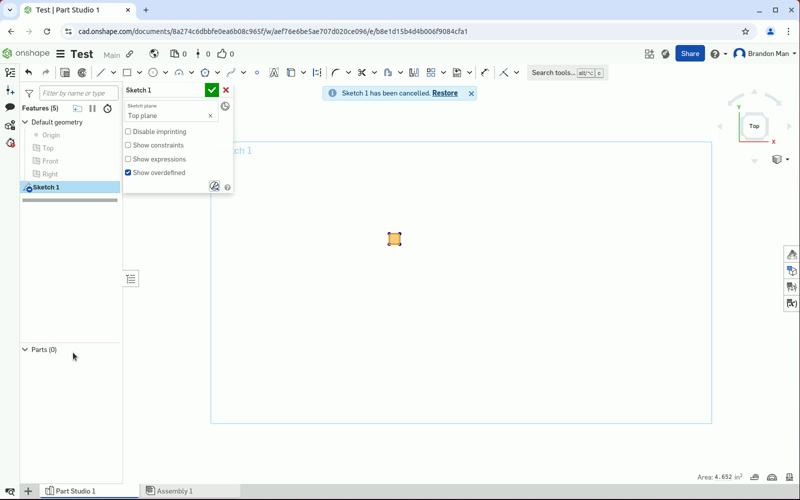
key(shift+e)
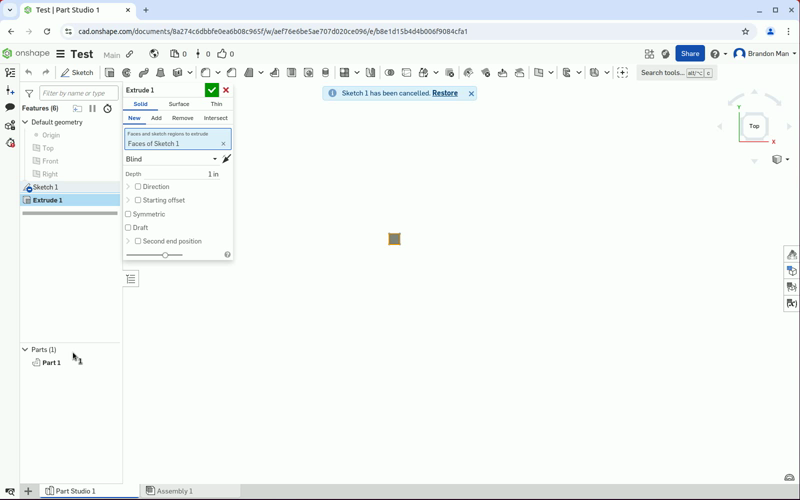
mouse_move(143, 106)
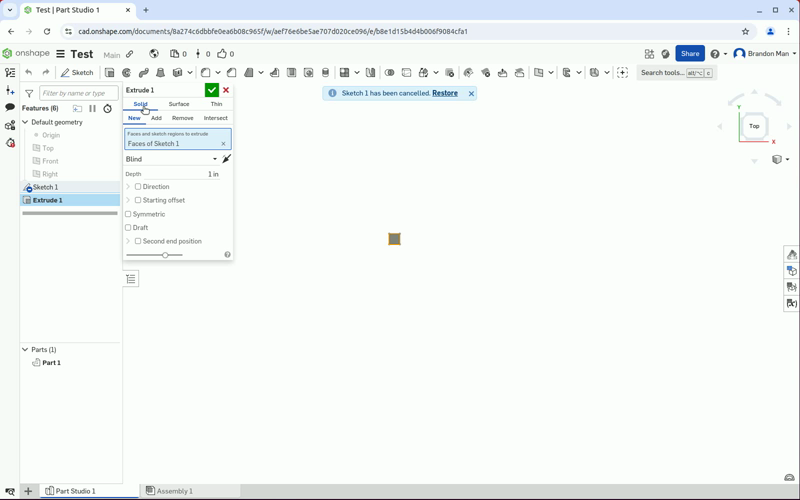
click(143, 106)
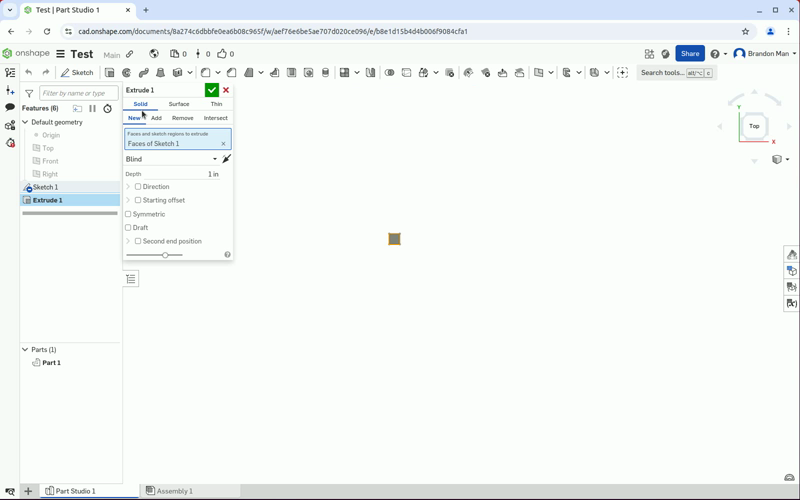
mouse_move(137, 120)
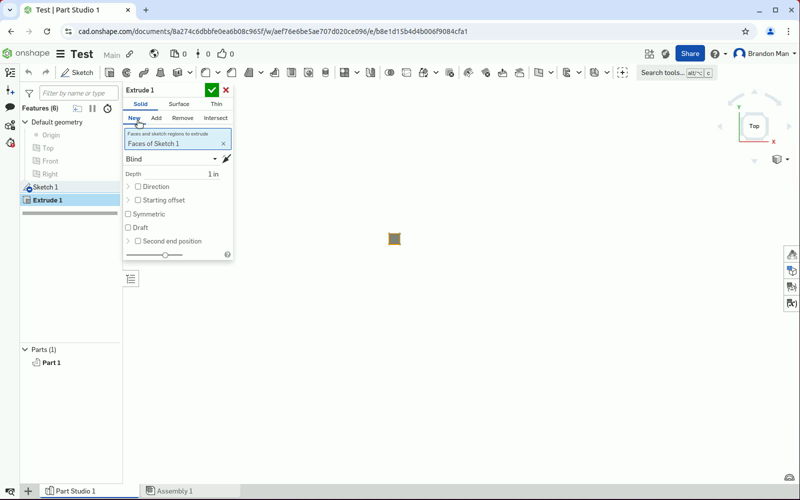
click(137, 120)
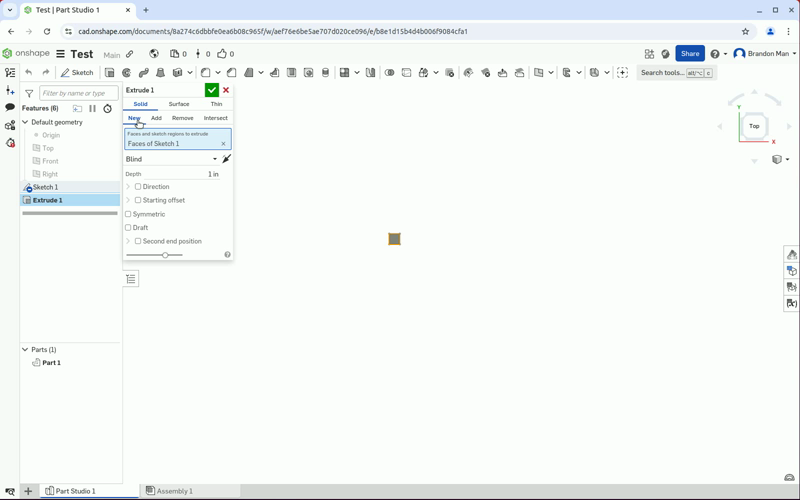
key(tab, 4)
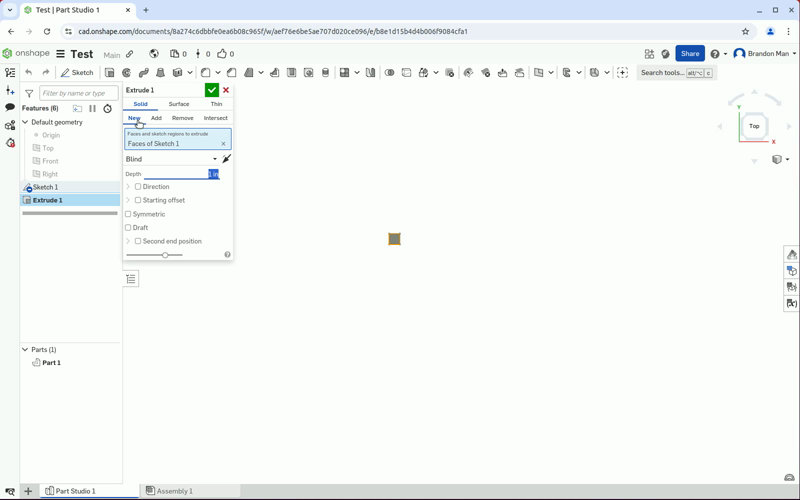
text(14.443)
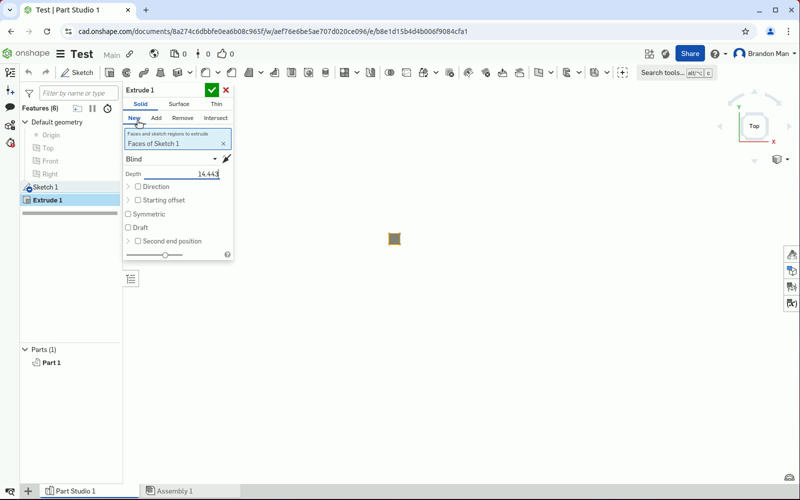
key(enter)
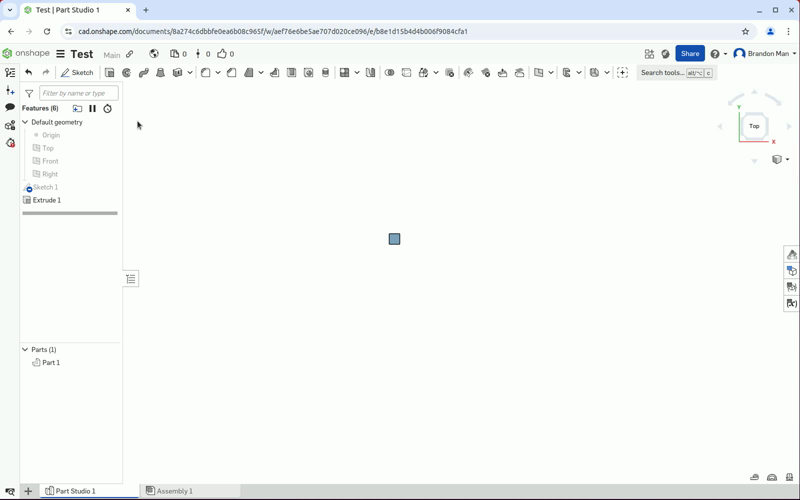
key(shift+h)
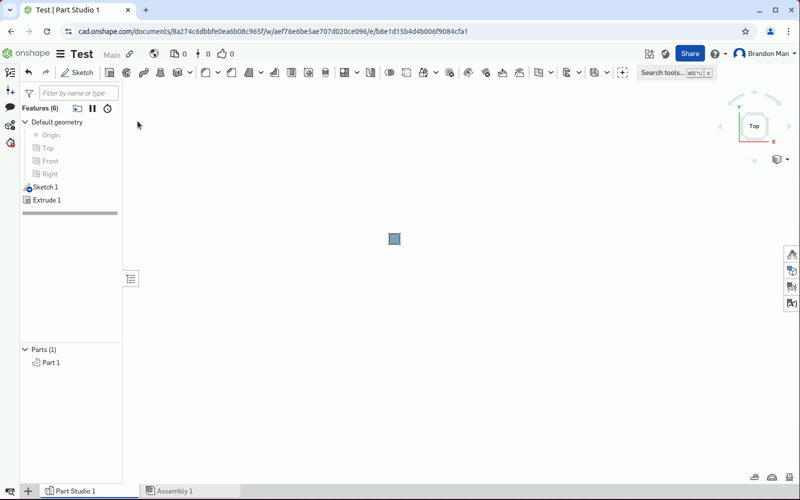
key(shift+h)
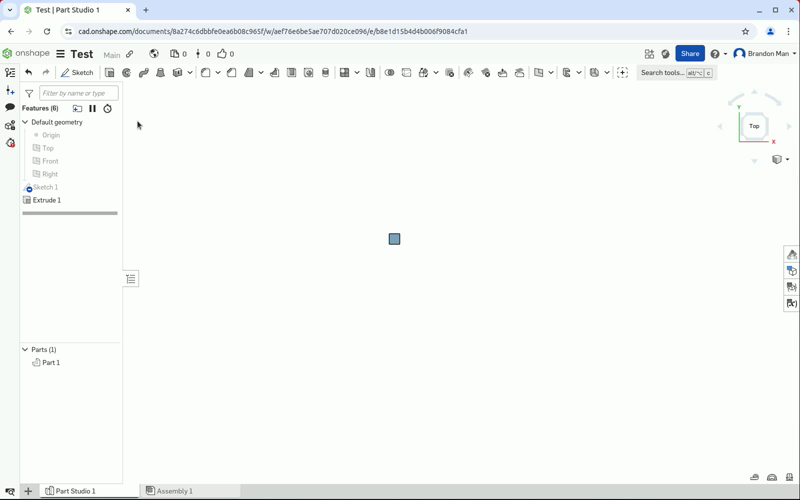
mouse_move(73, 189)
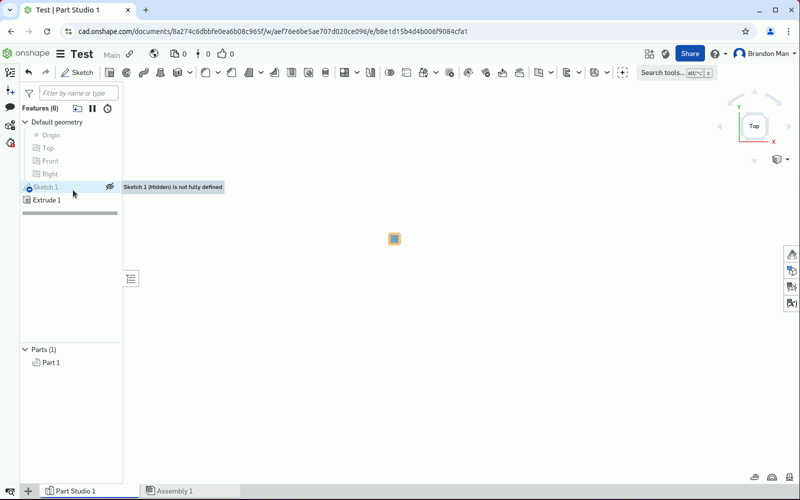
click(73, 189)
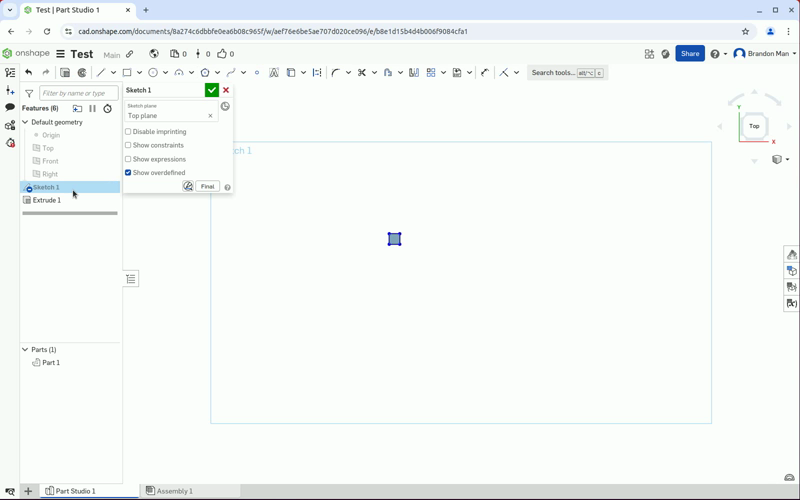
mouse_move(229, 92)
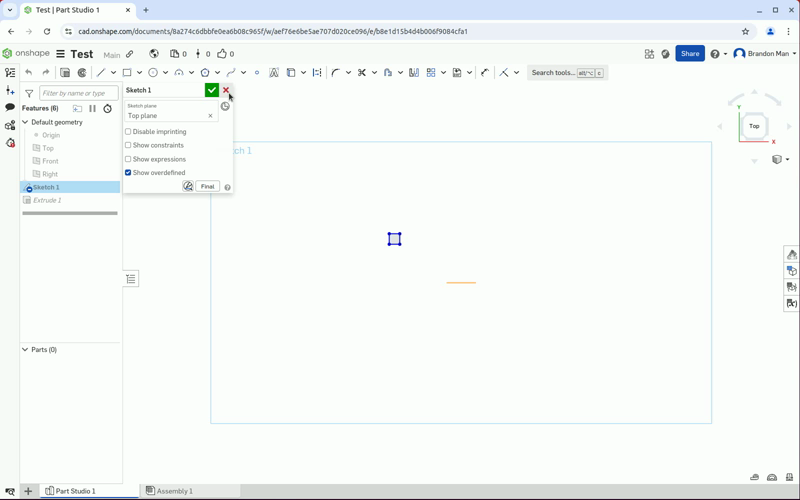
click(229, 92)
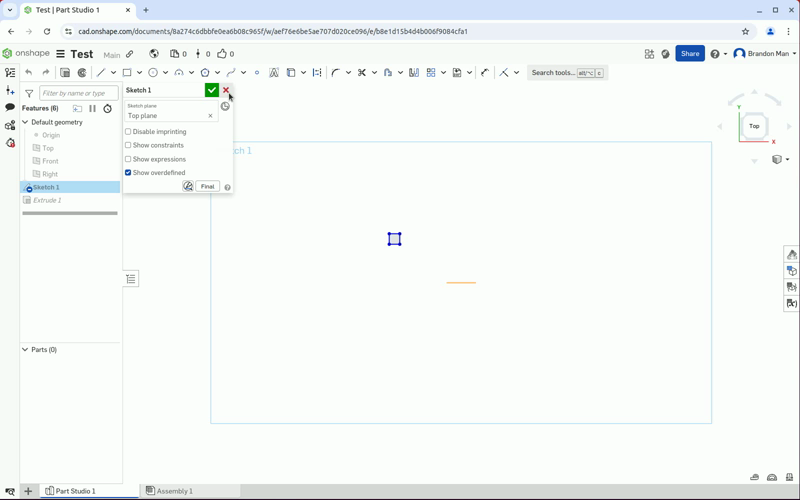
key(shift+s)
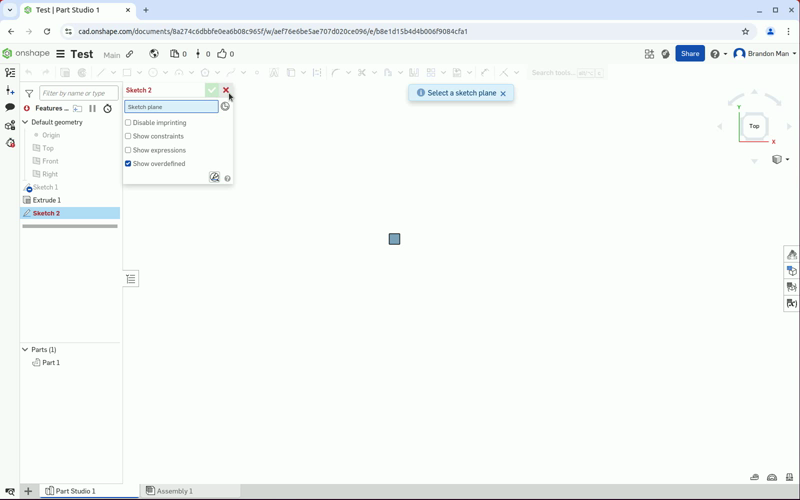
mouse_move(73, 150)
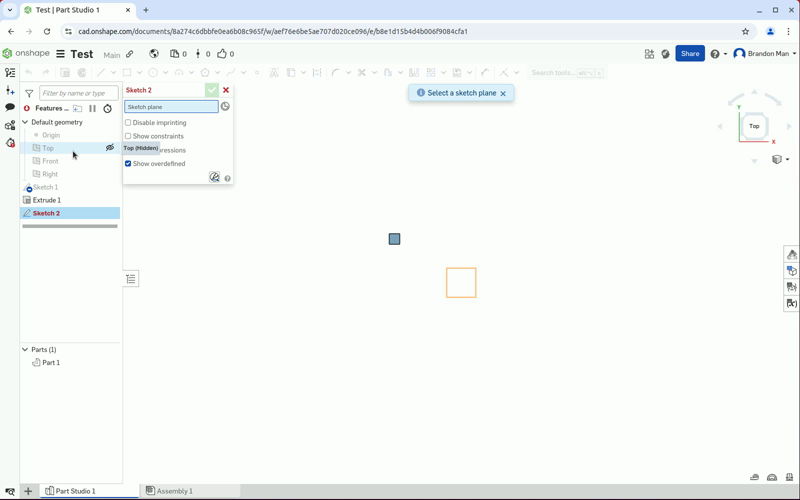
click(73, 150)
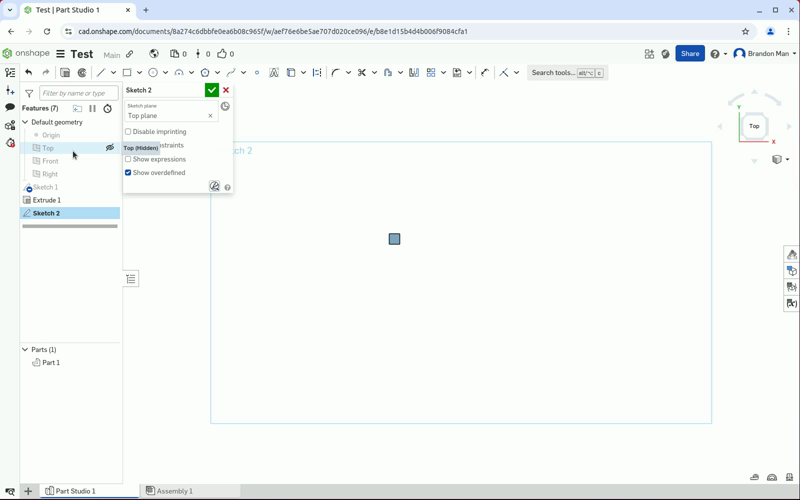
mouse_move(73, 352)
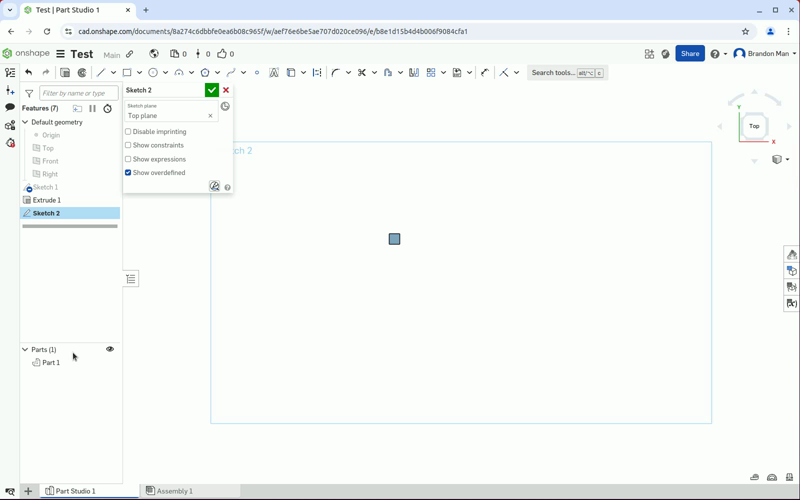
key(y)
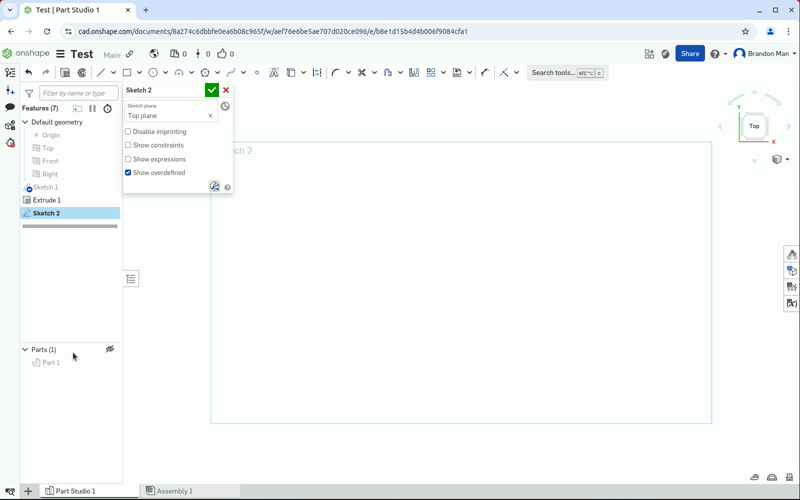
key(l)
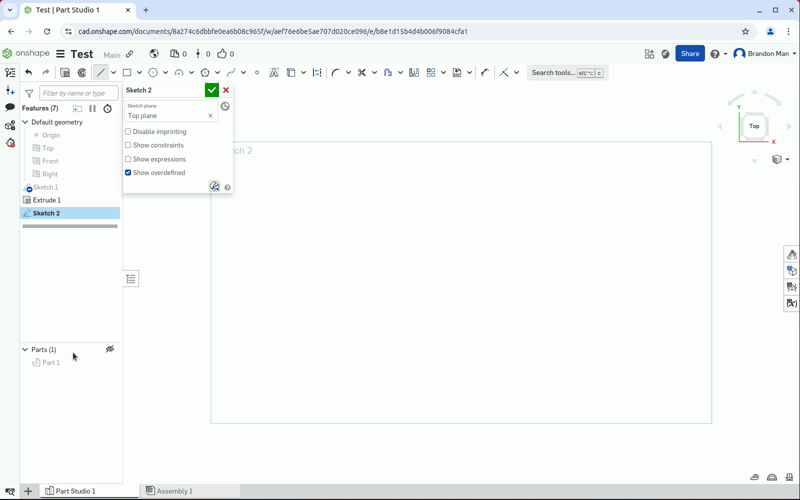
key_down(shift)
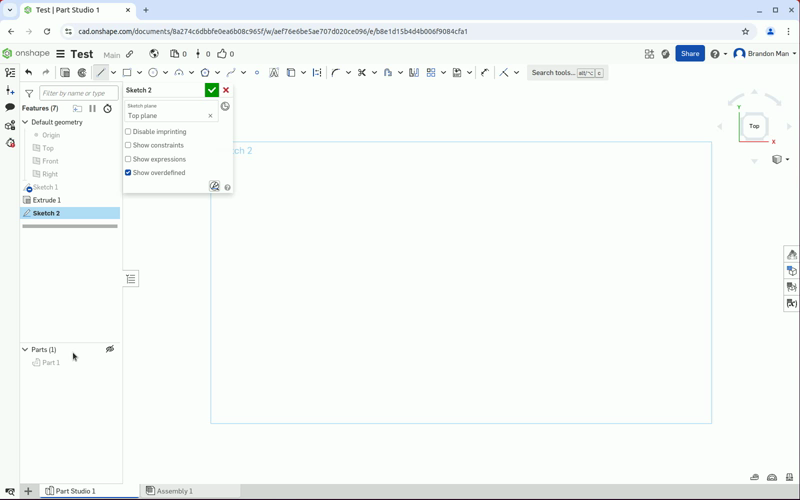
mouse_move(524, 244)
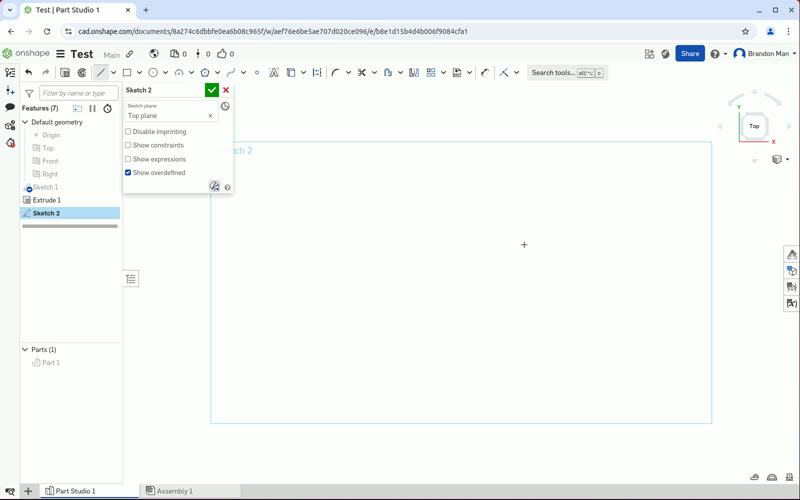
click(524, 244)
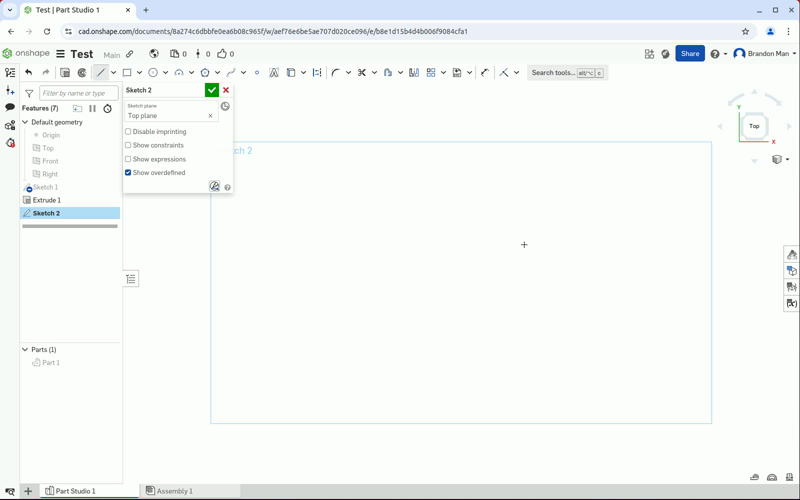
key_up(shift)
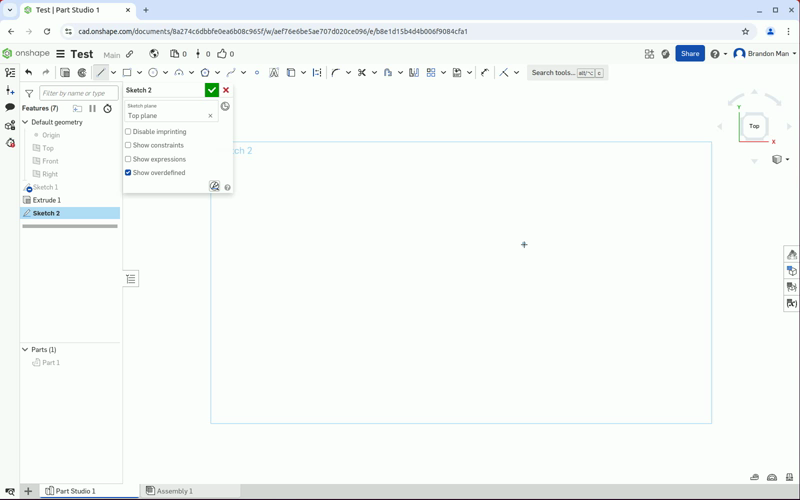
key_down(shift)
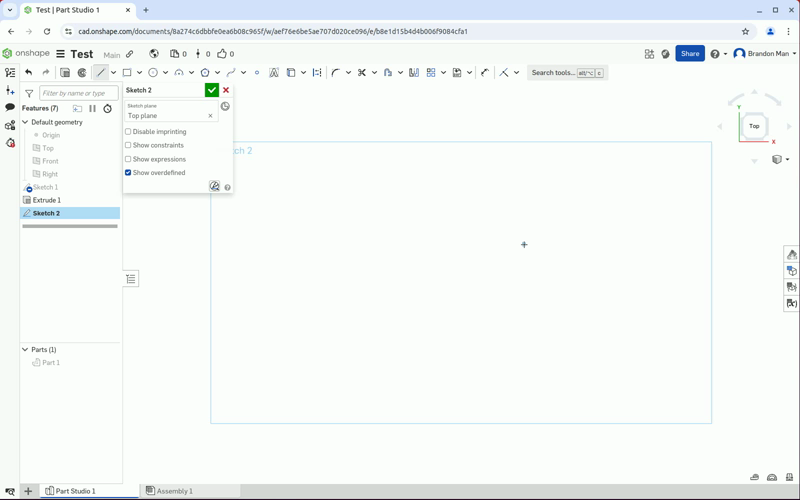
mouse_move(554, 244)
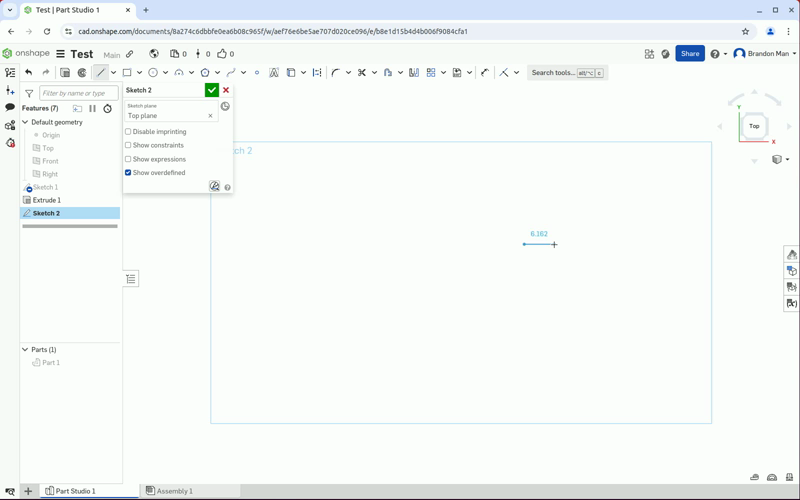
mouse_move(534, 244)
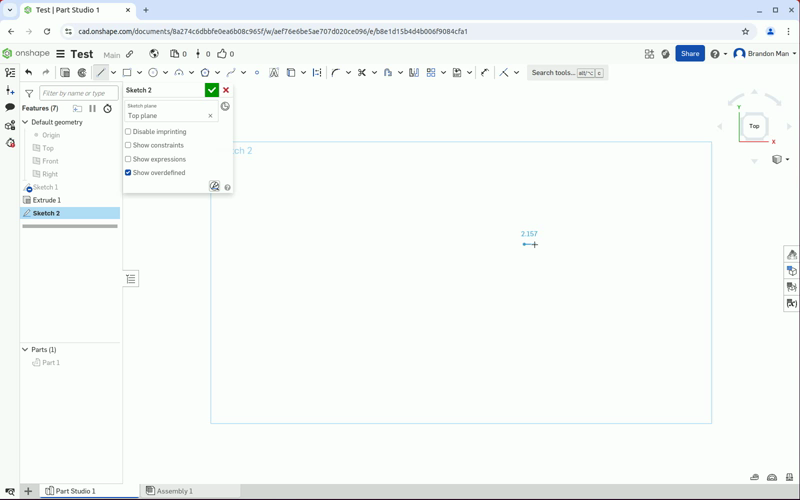
click(534, 244)
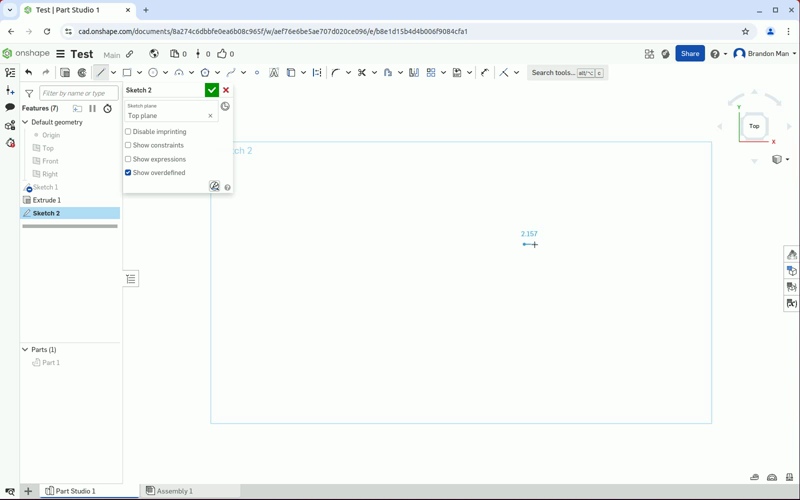
key_up(shift)
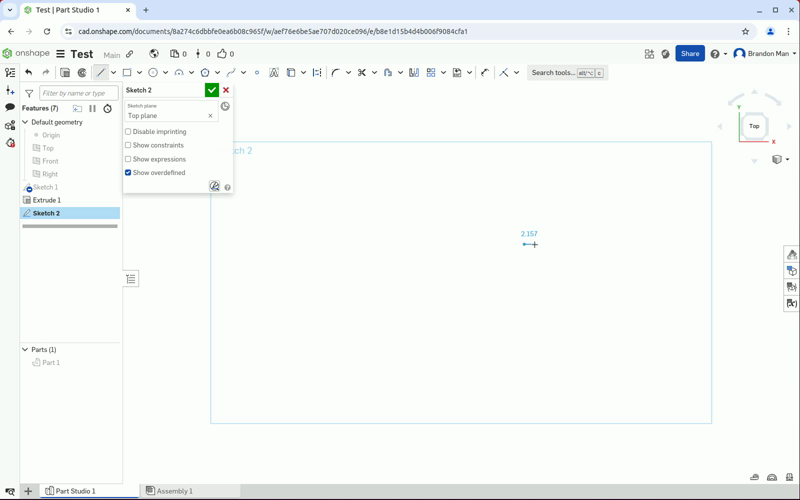
key_down(shift)
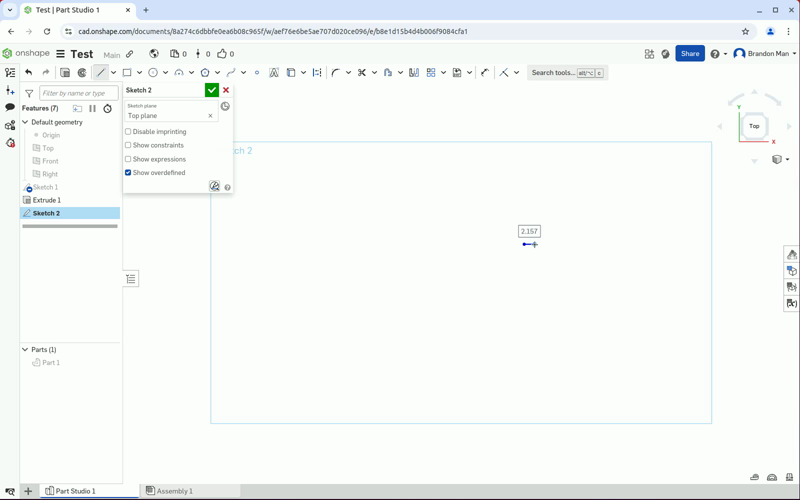
mouse_move(564, 244)
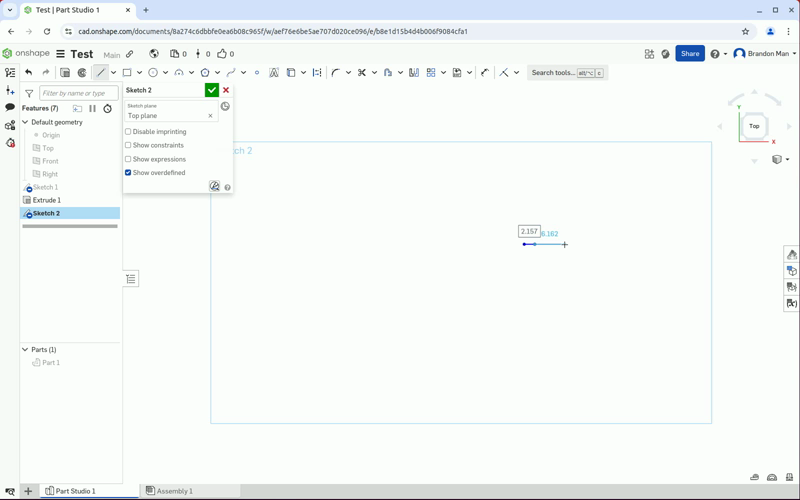
mouse_move(534, 233)
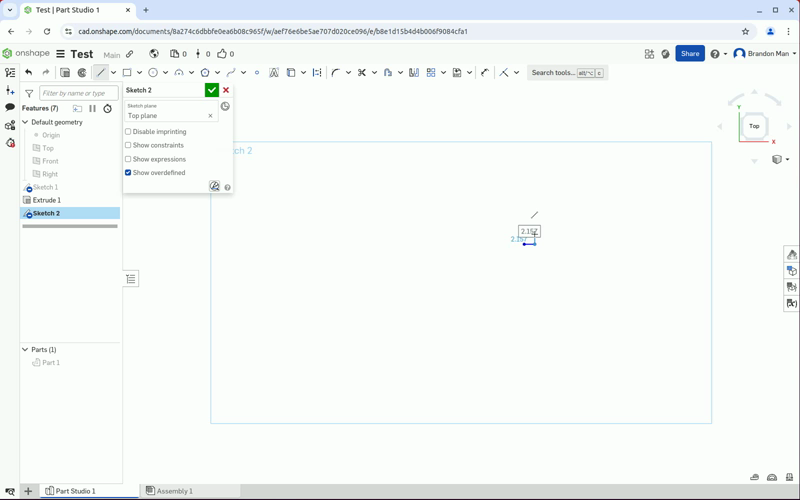
click(534, 233)
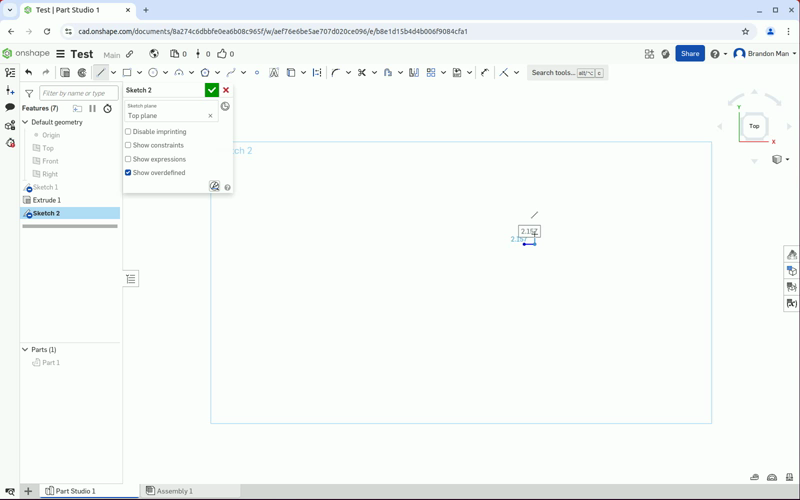
key_up(shift)
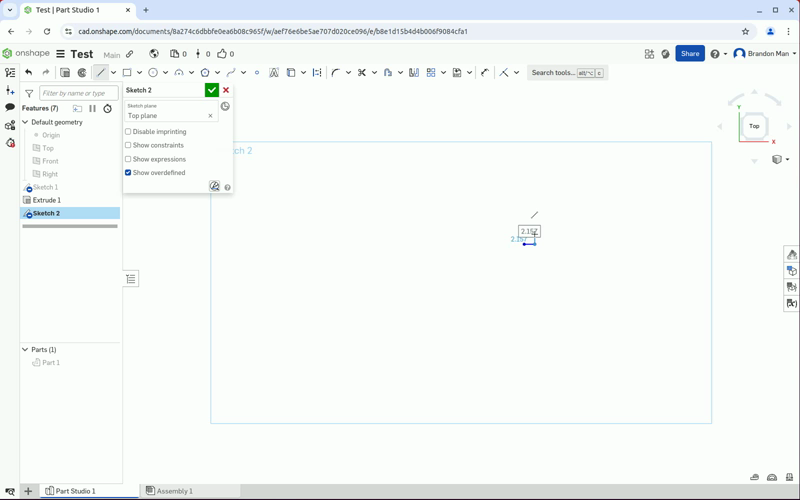
key_down(shift)
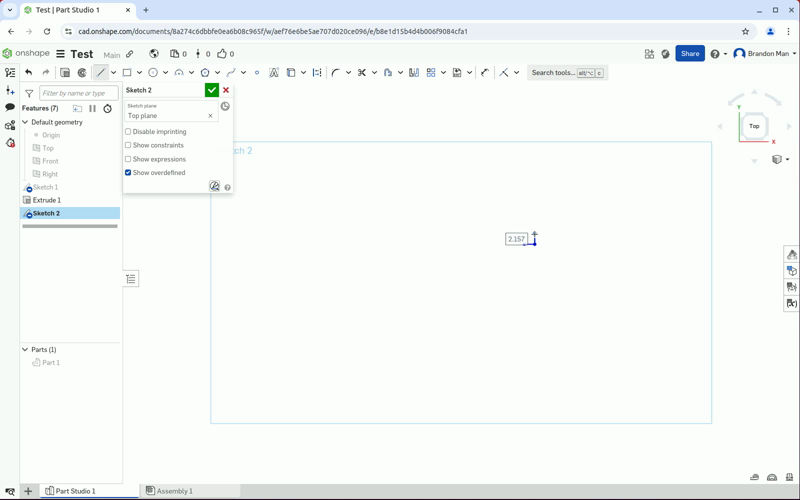
mouse_move(564, 233)
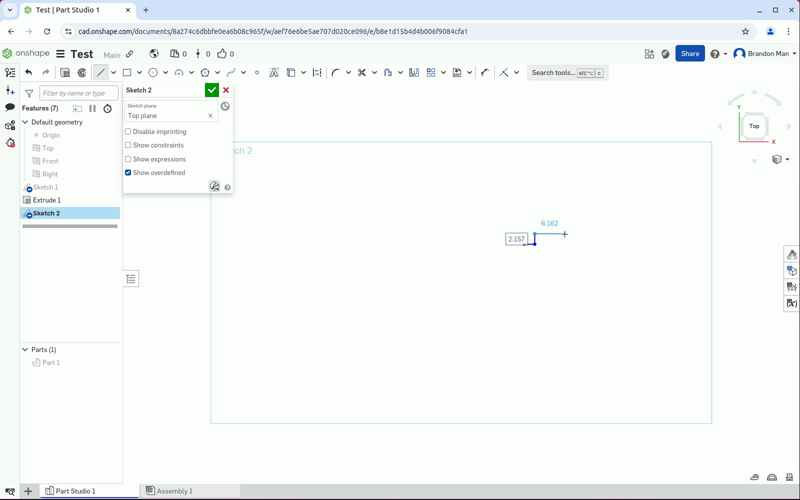
mouse_move(524, 233)
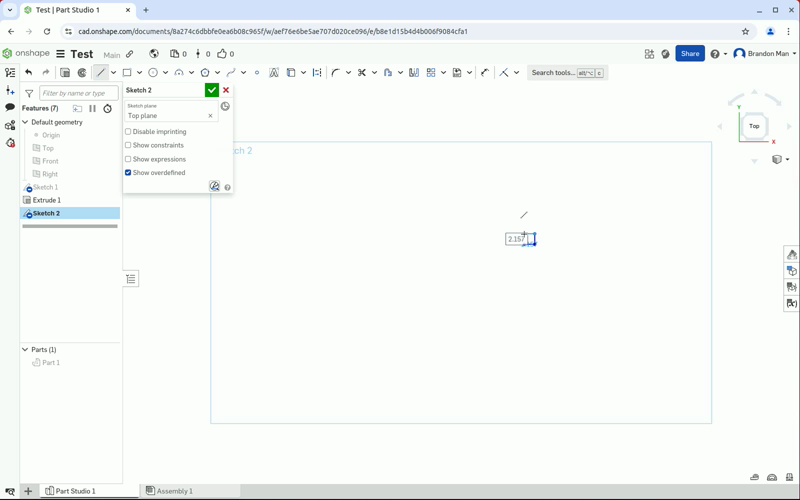
click(524, 233)
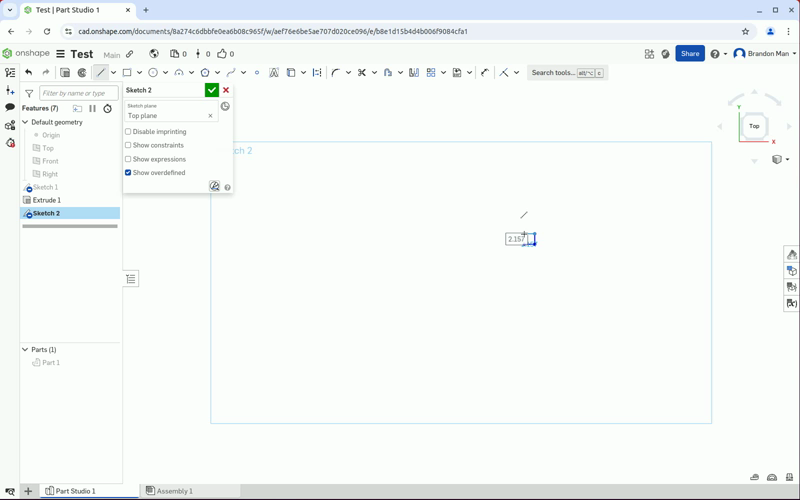
key_up(shift)
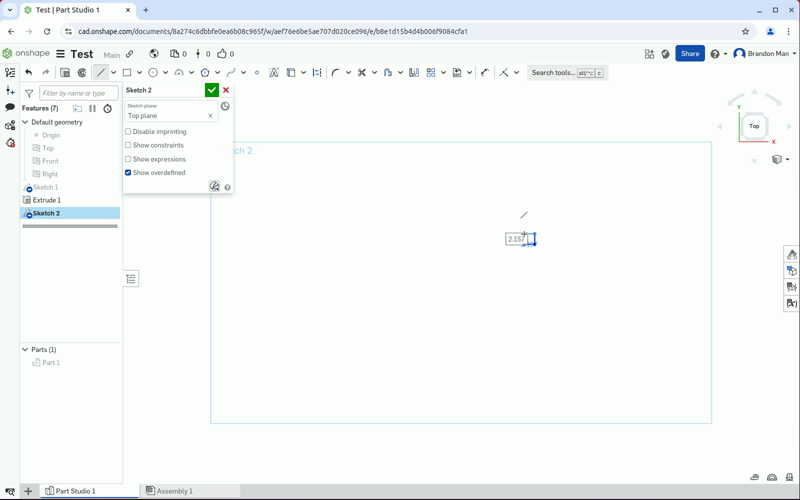
mouse_move(554, 233)
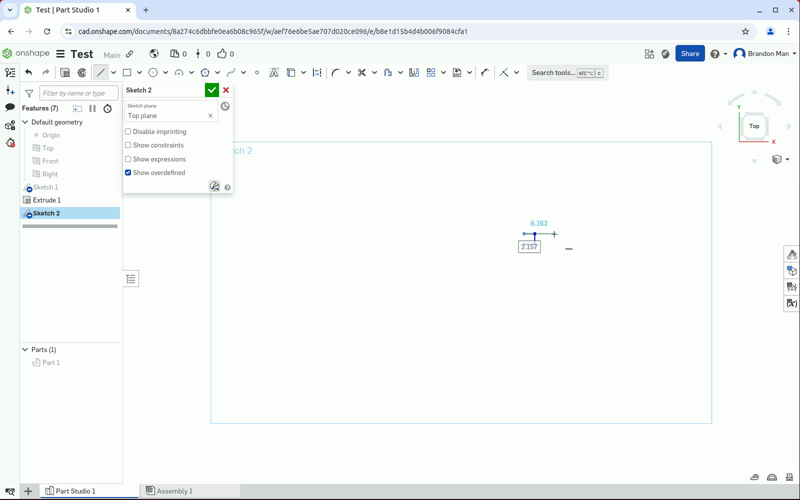
key_down(shift)
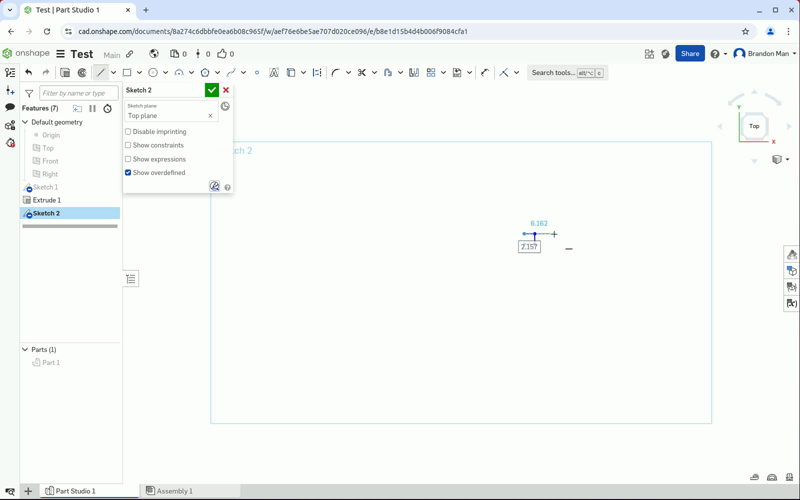
mouse_move(524, 244)
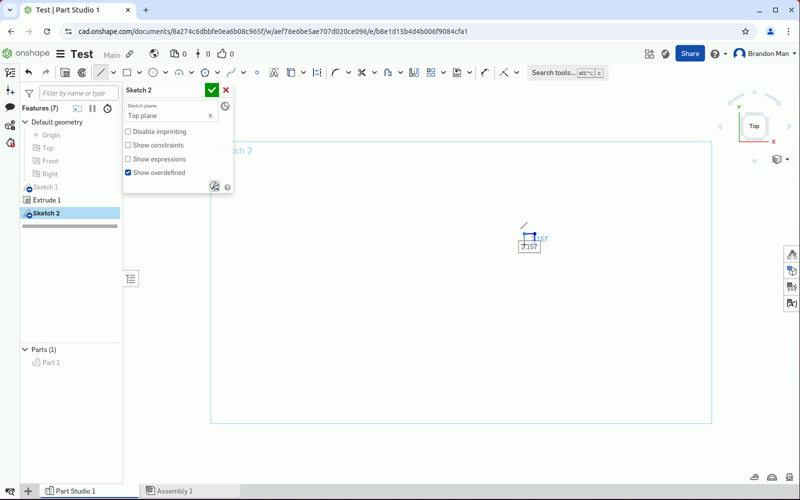
key_up(shift)
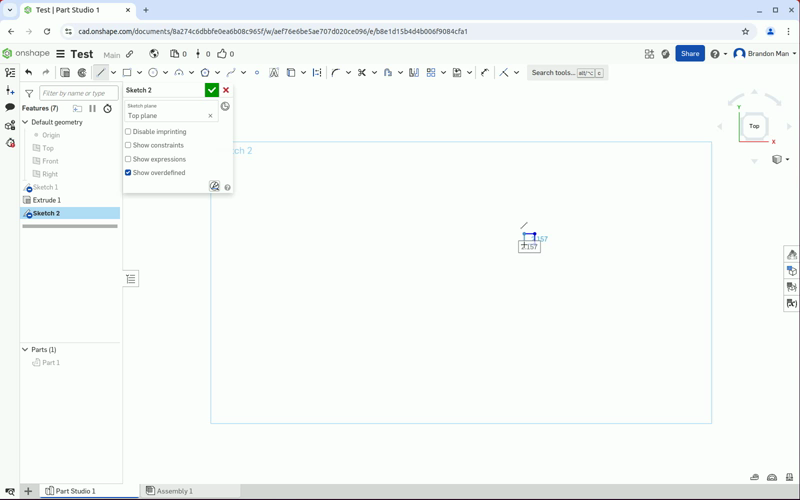
click(524, 244)
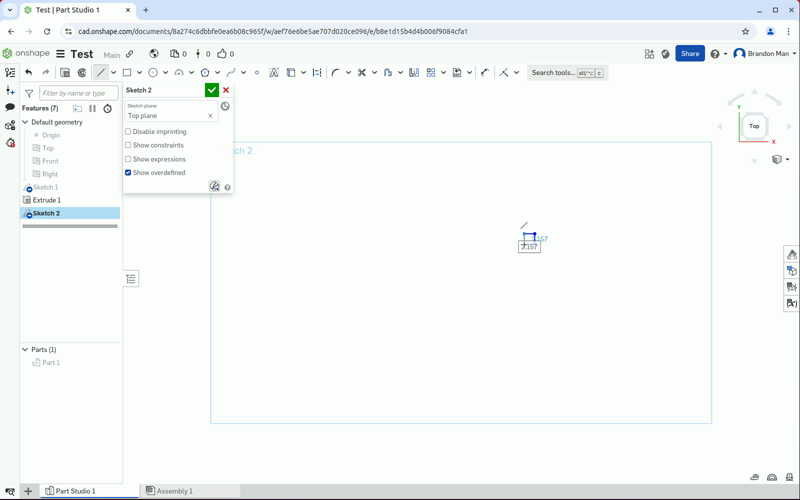
key(esc)
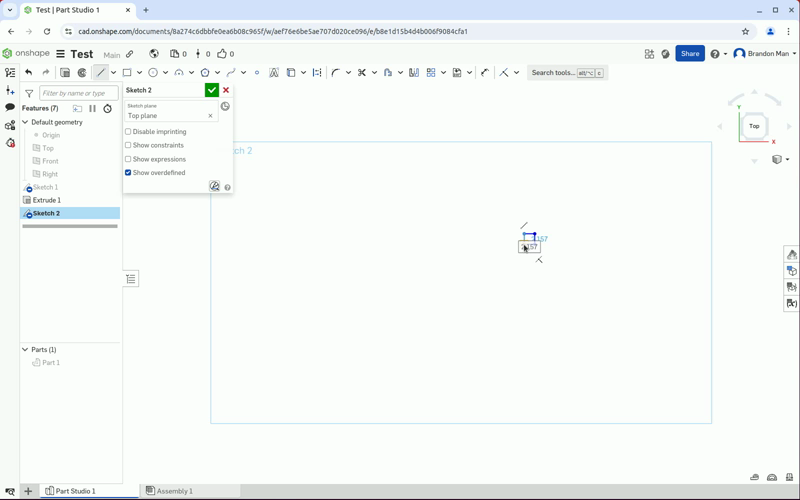
mouse_move(529, 239)
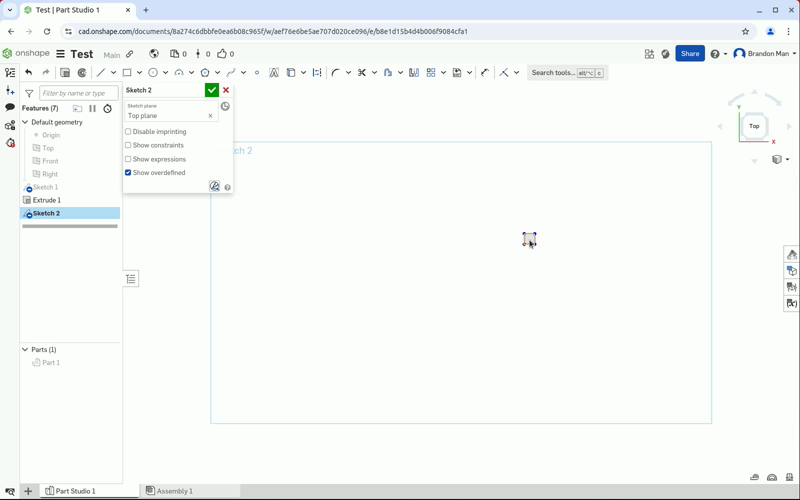
scroll(6)
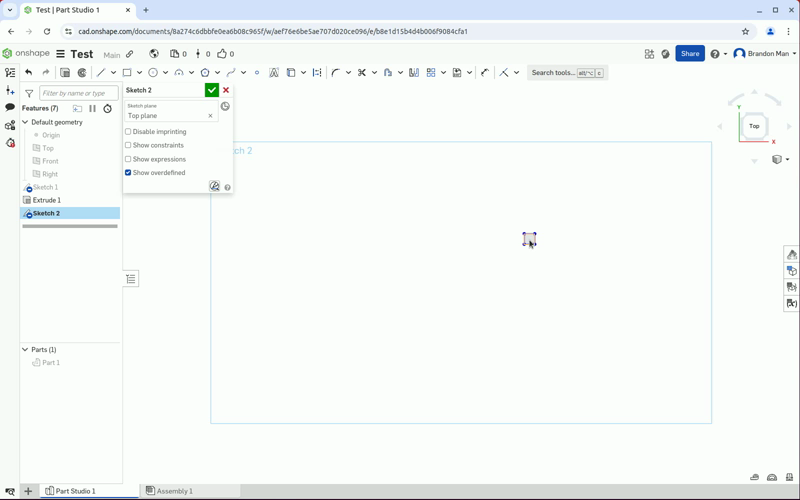
scroll(6)
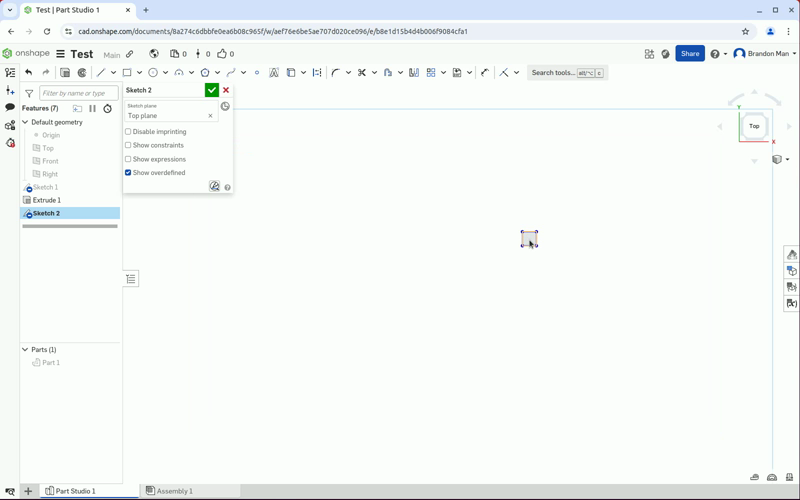
scroll(6)
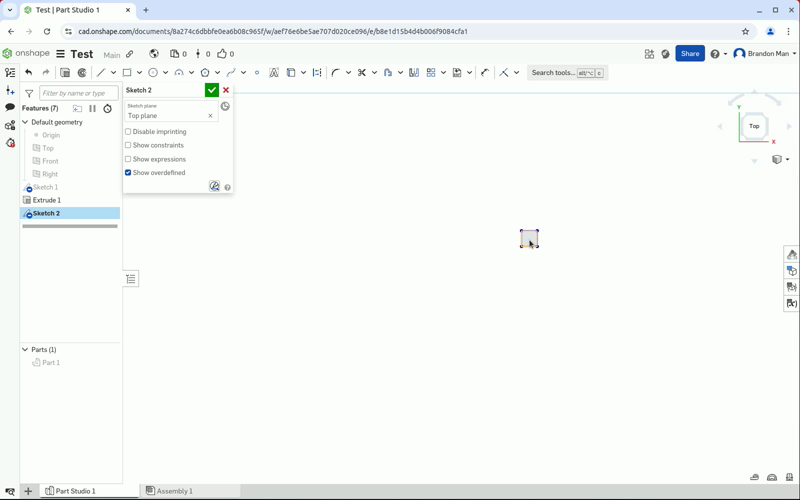
scroll(6)
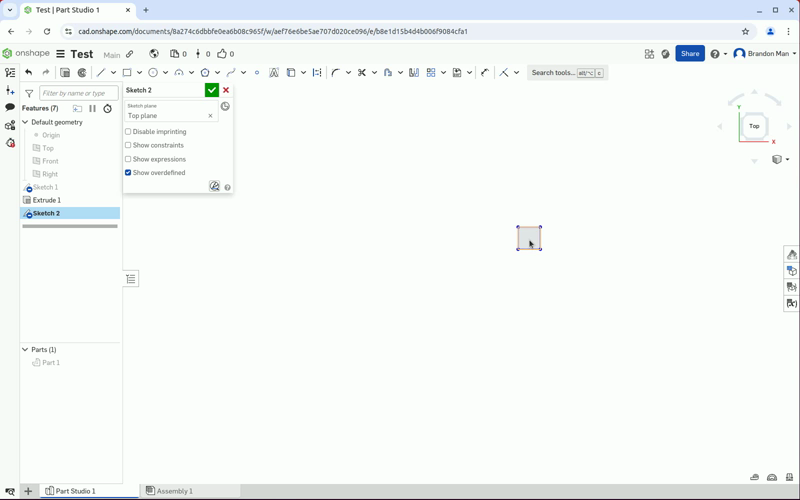
scroll(6)
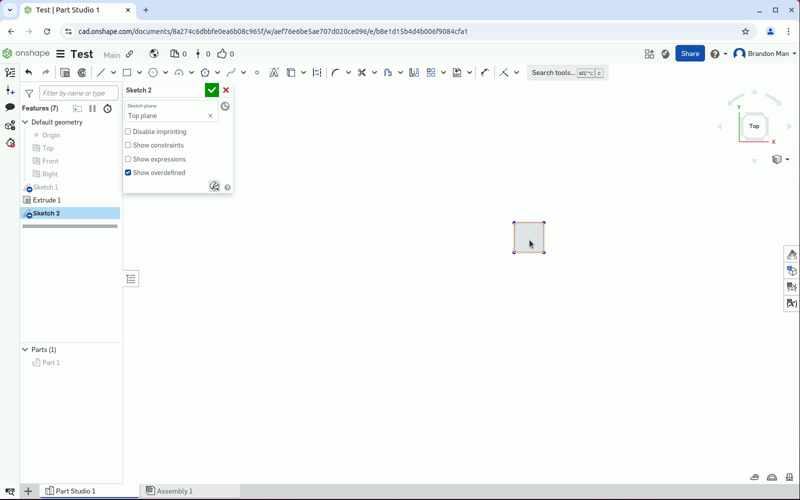
scroll(6)
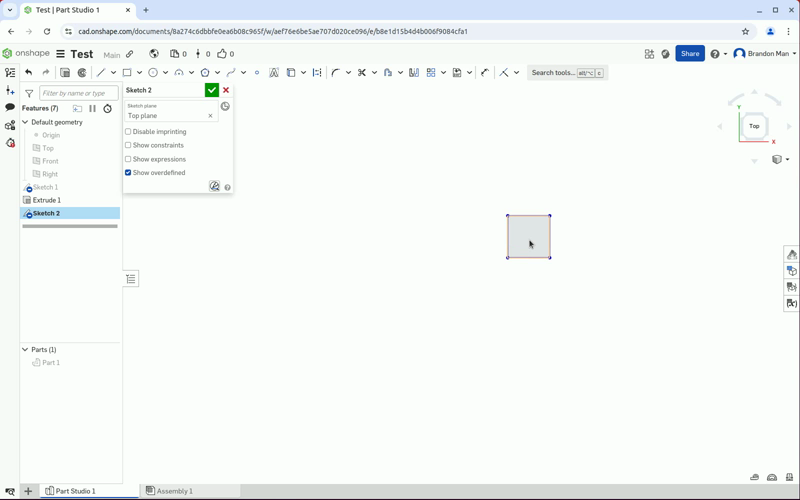
scroll(6)
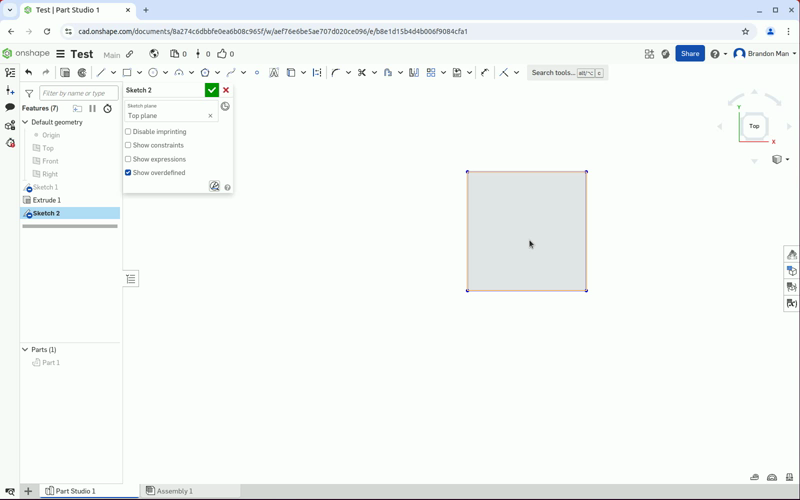
click(529, 239)
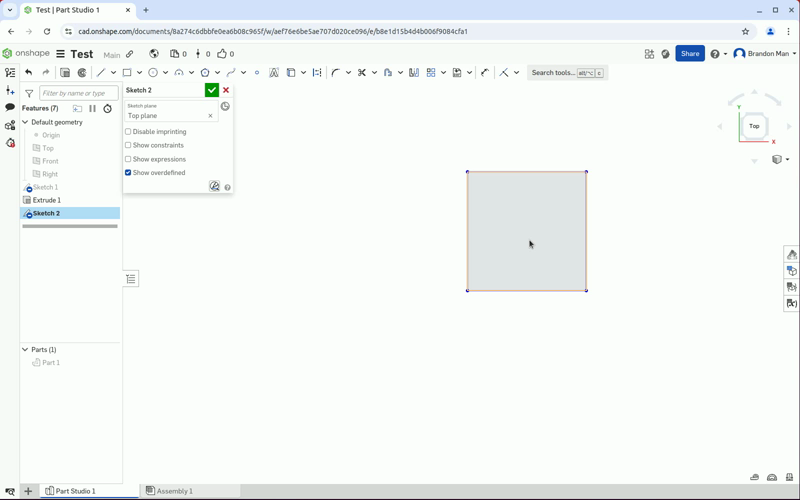
scroll(-6)
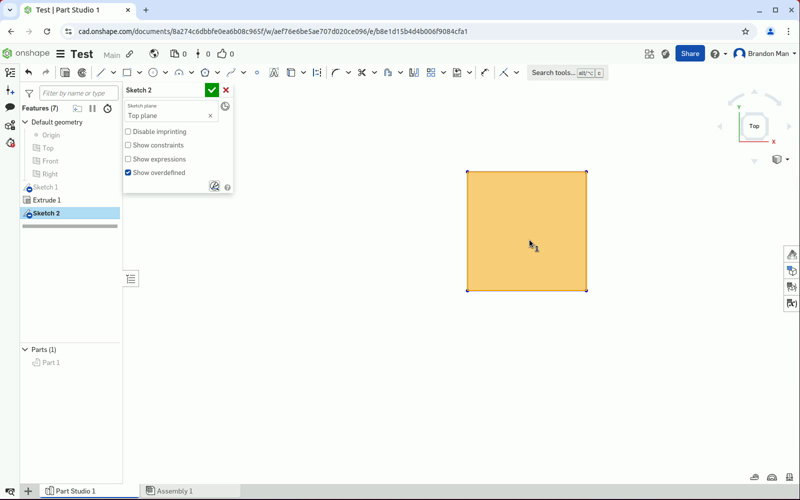
scroll(-6)
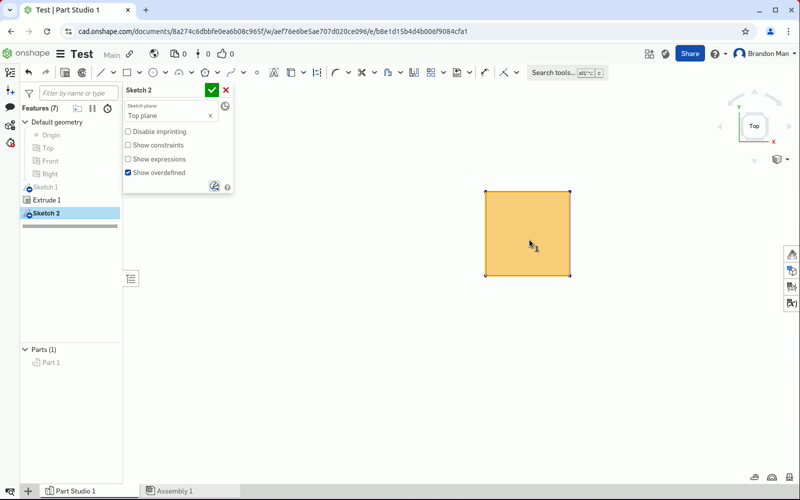
scroll(-6)
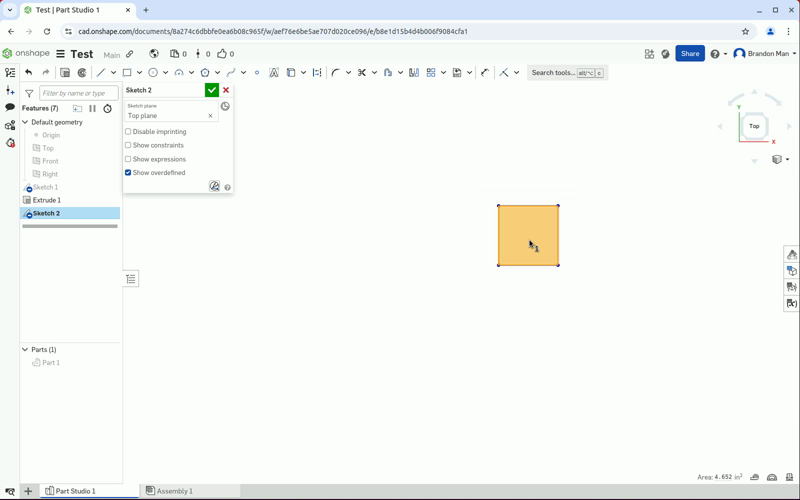
scroll(-6)
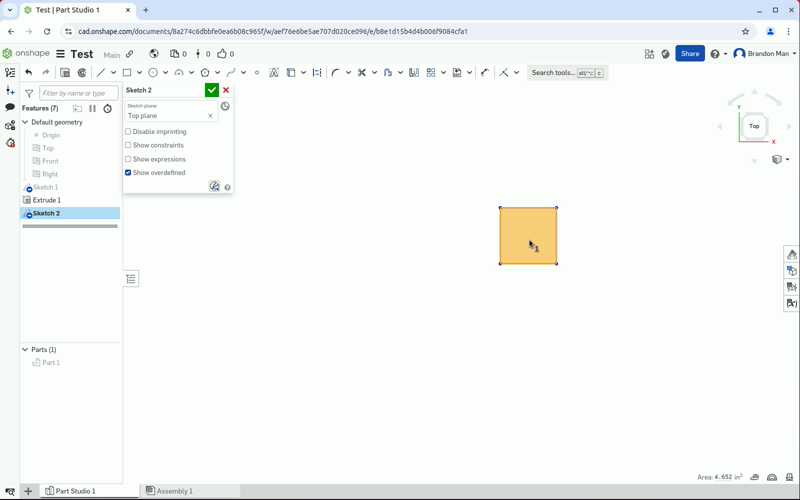
scroll(-6)
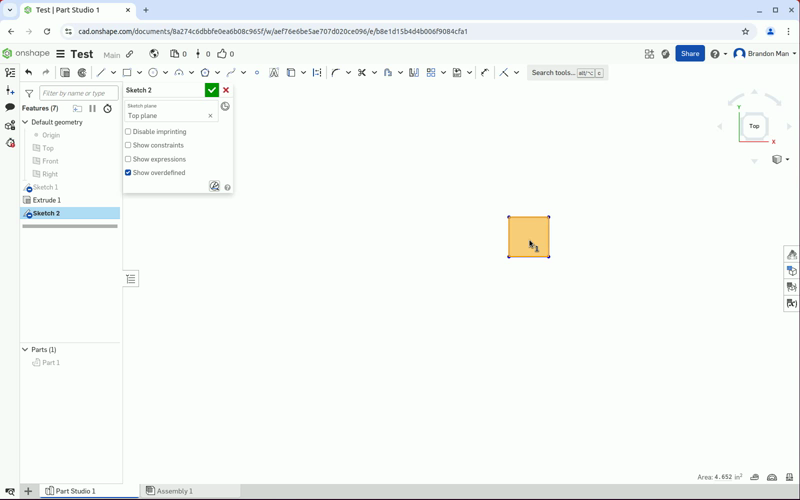
scroll(-6)
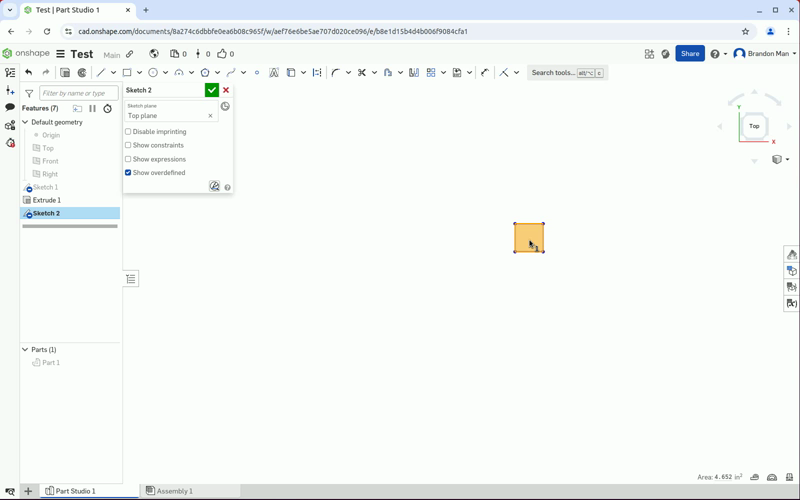
scroll(-6)
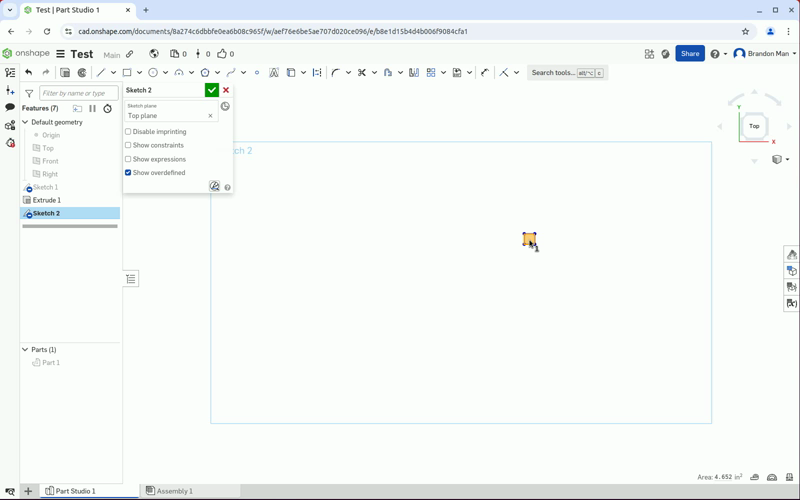
mouse_move(73, 352)
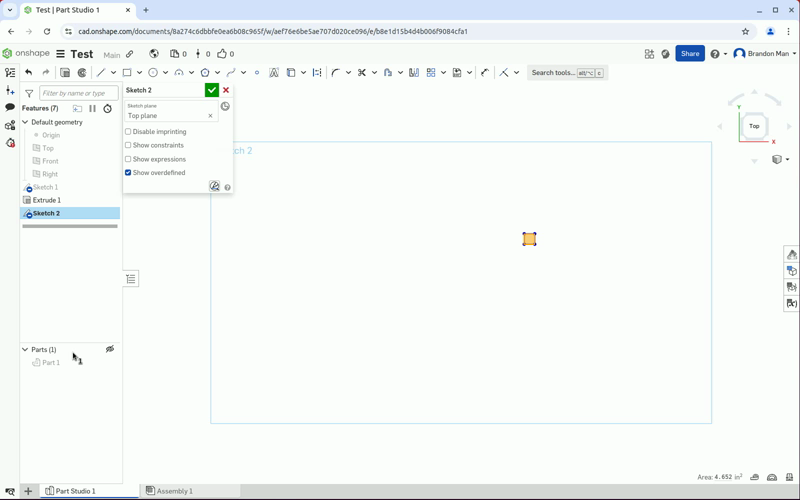
key(shift+y)
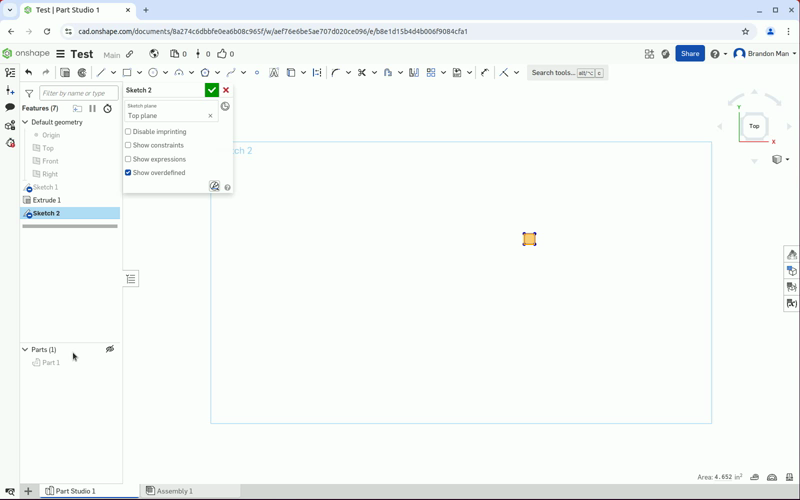
key(shift+e)
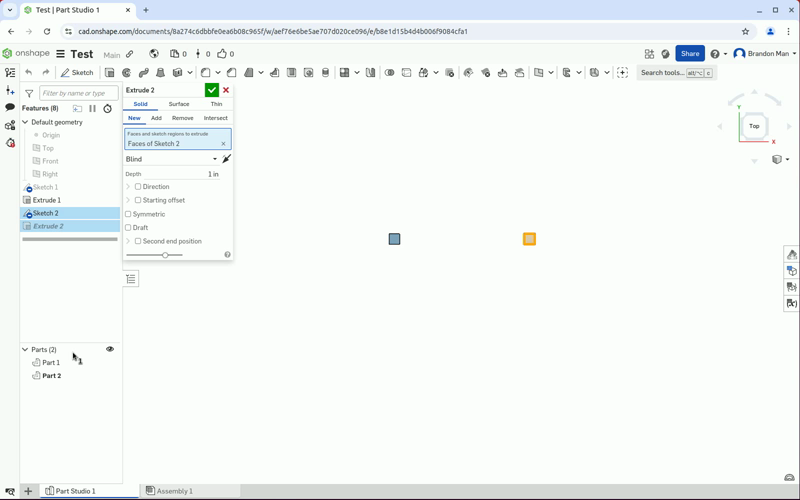
mouse_move(143, 106)
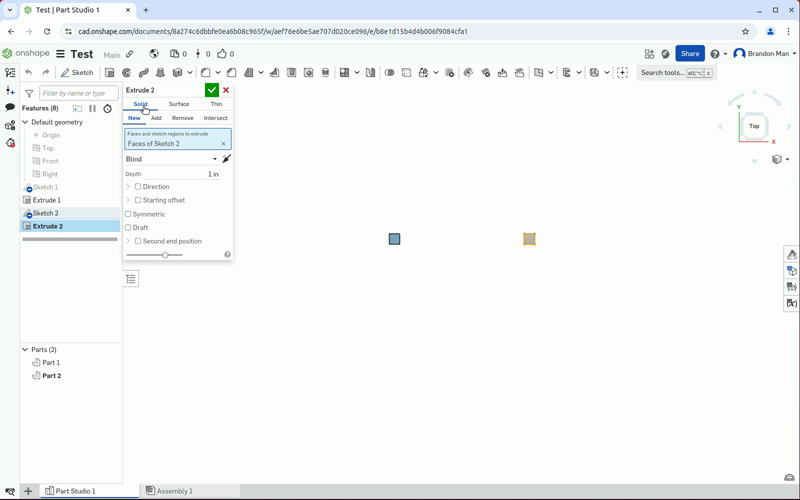
click(143, 106)
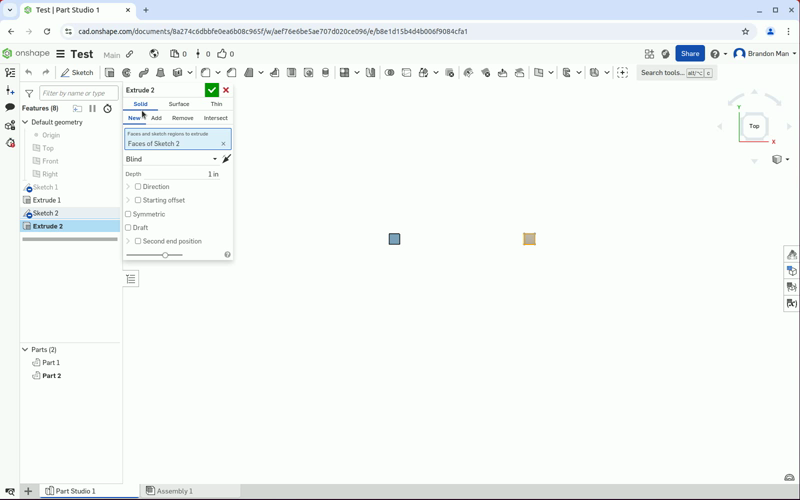
mouse_move(137, 120)
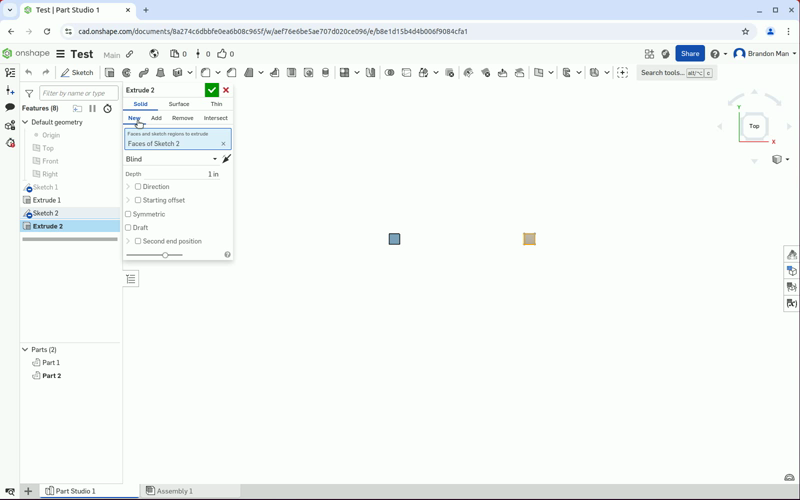
click(137, 120)
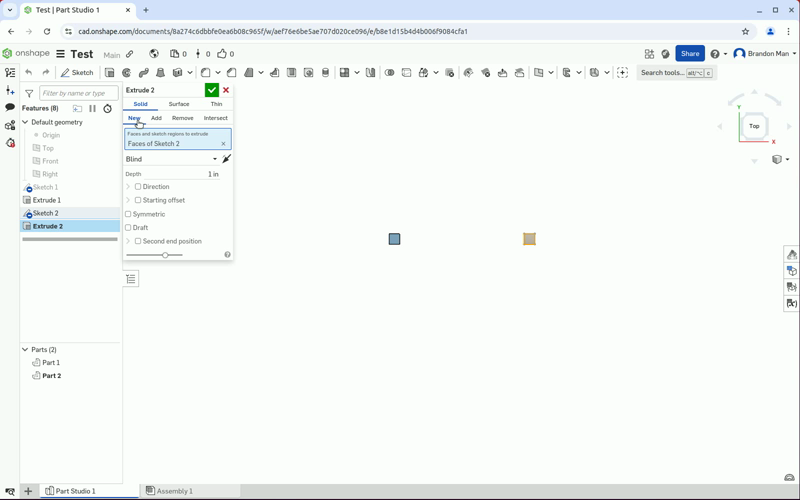
key(tab, 4)
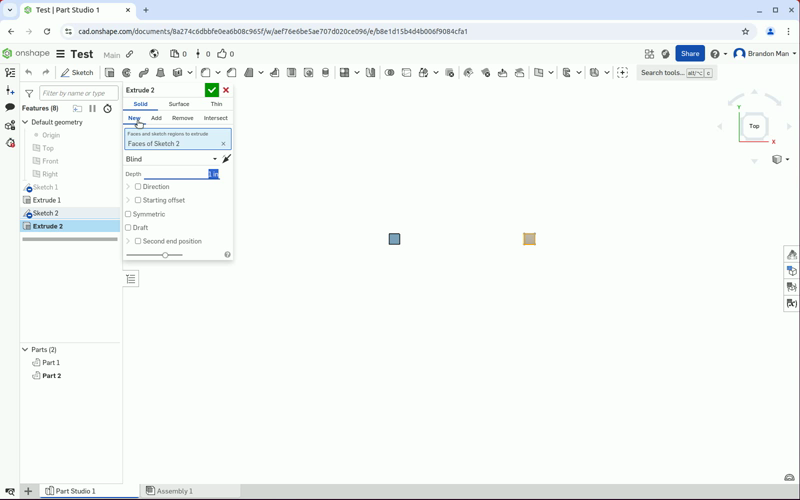
text(14.443)
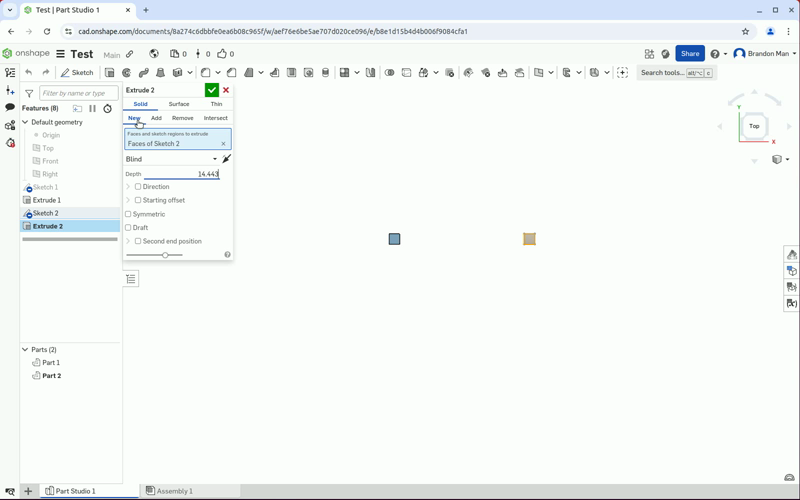
key(enter)
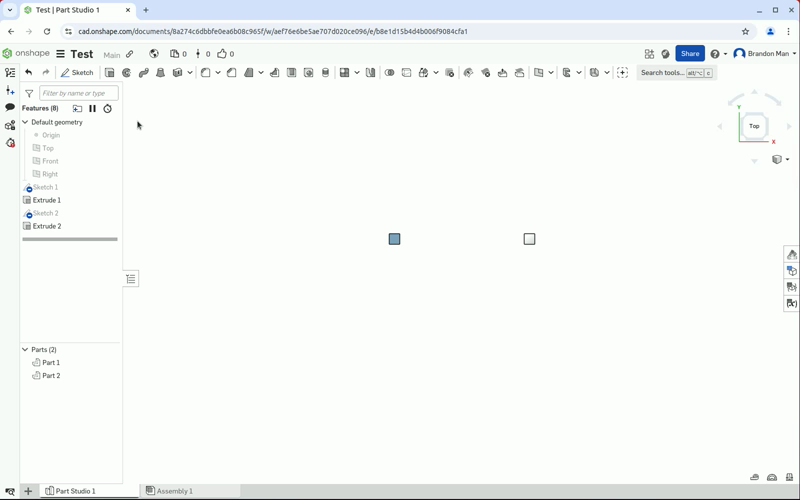
key(shift+h)
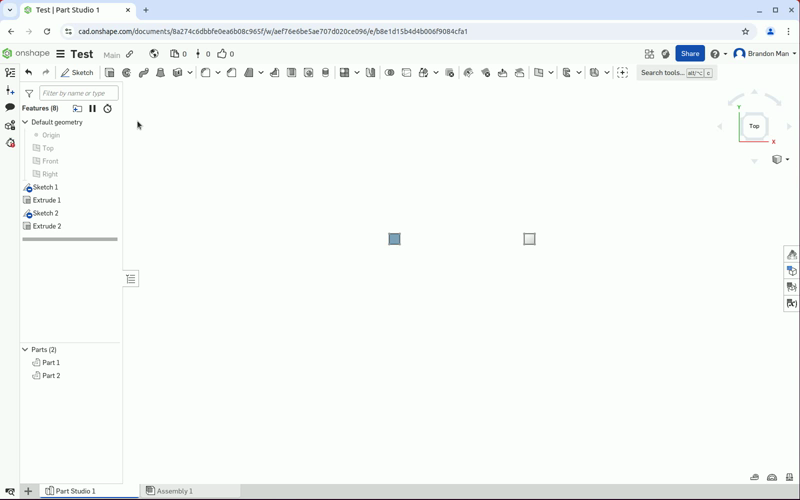
key(shift+h)
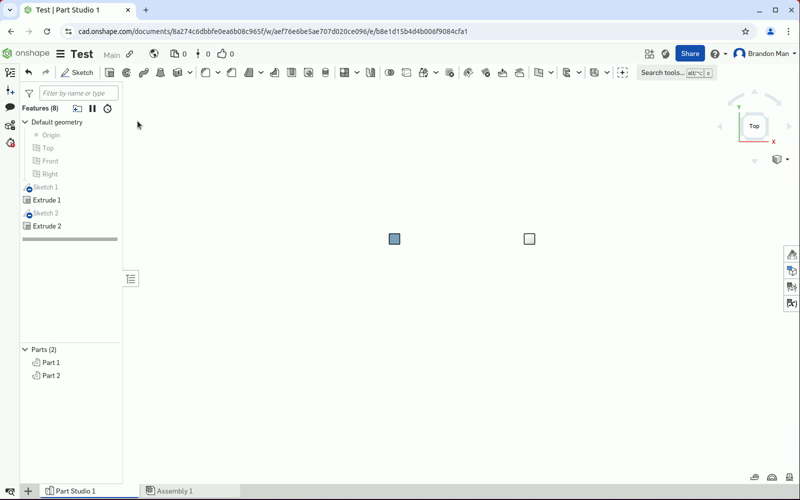
mouse_move(73, 189)
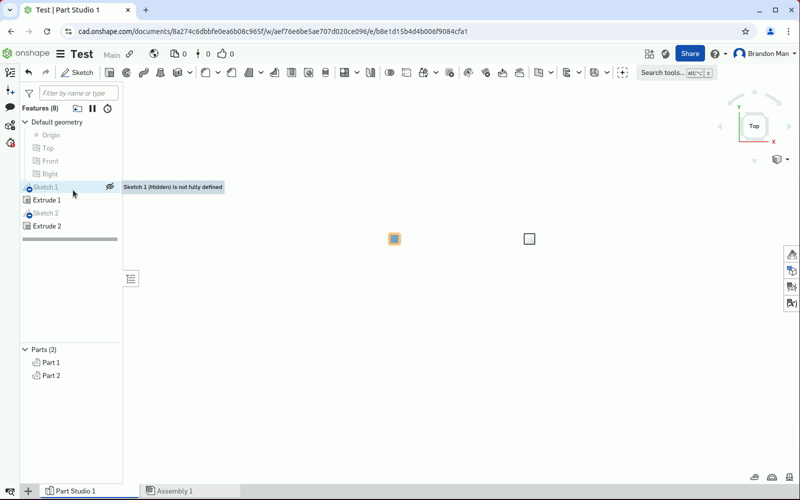
click(73, 189)
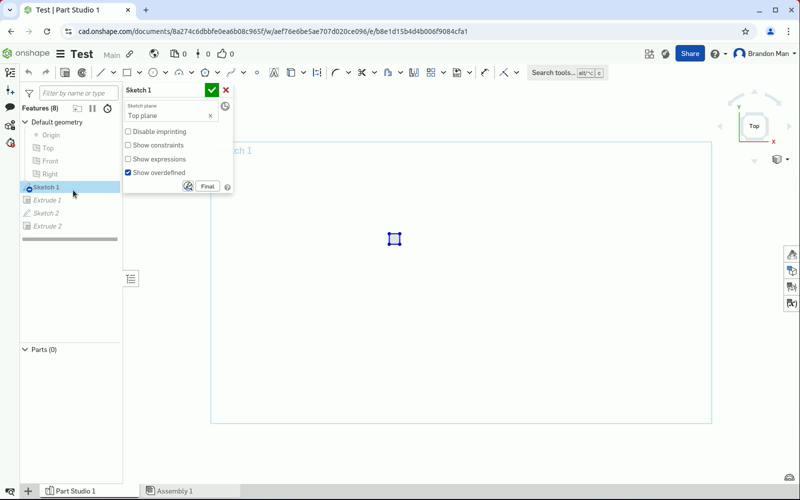
mouse_move(229, 92)
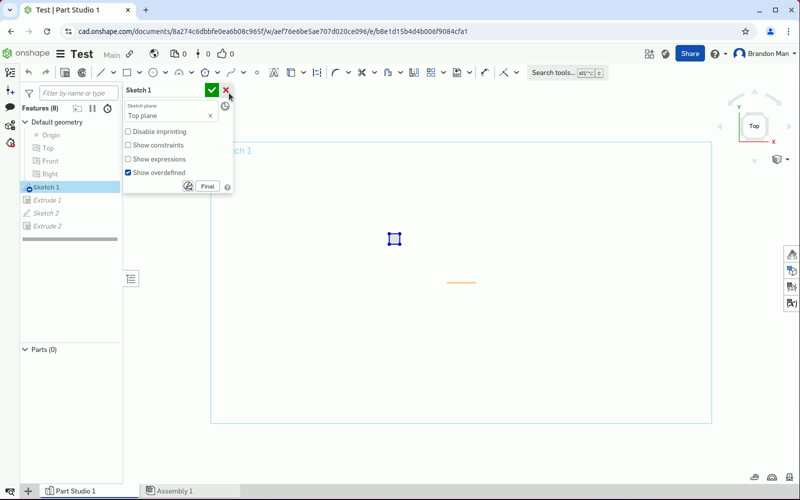
click(229, 92)
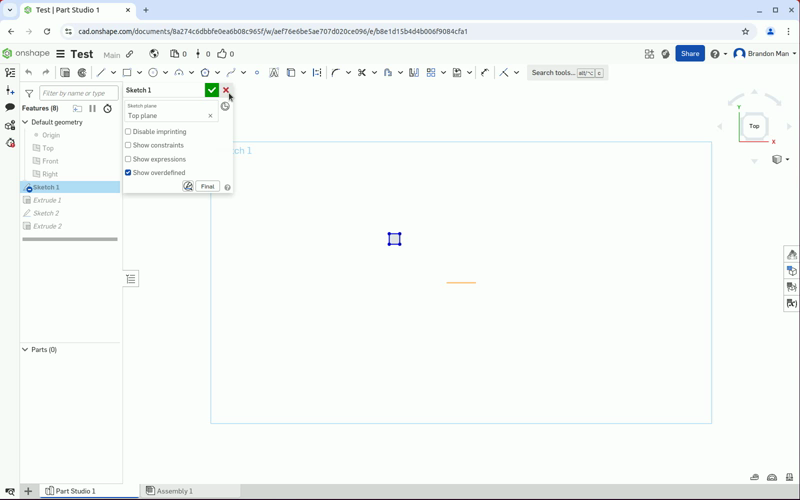
key(shift+s)
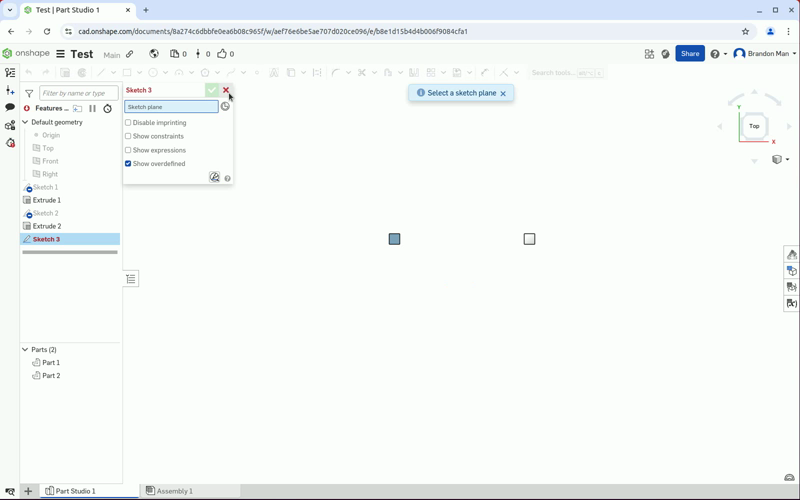
mouse_move(73, 150)
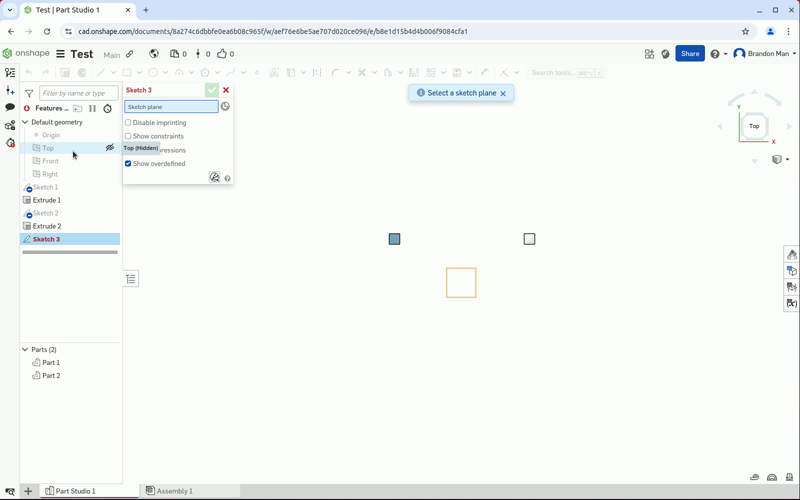
click(73, 150)
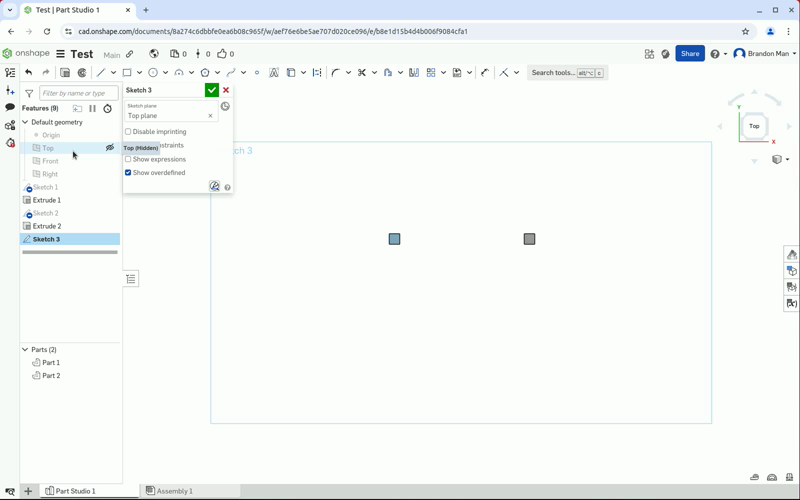
mouse_move(73, 352)
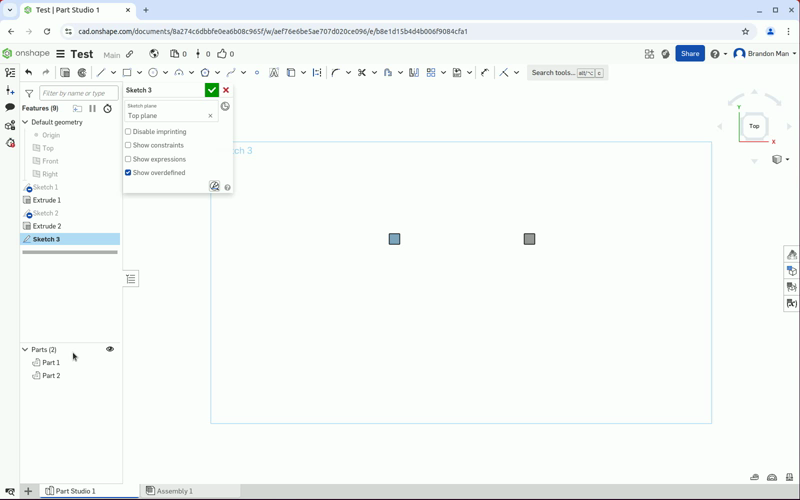
key(y)
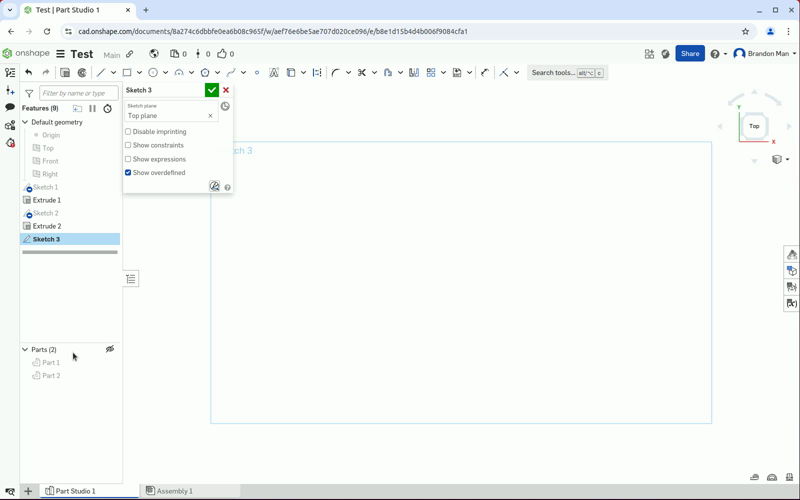
key(l)
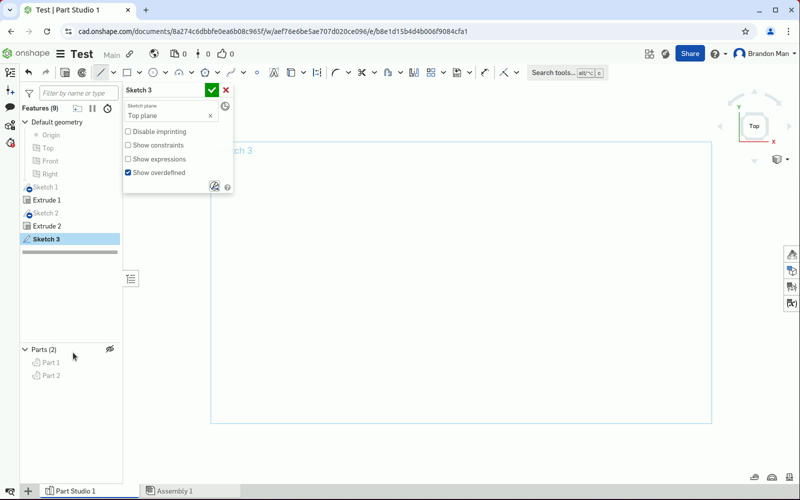
key_down(shift)
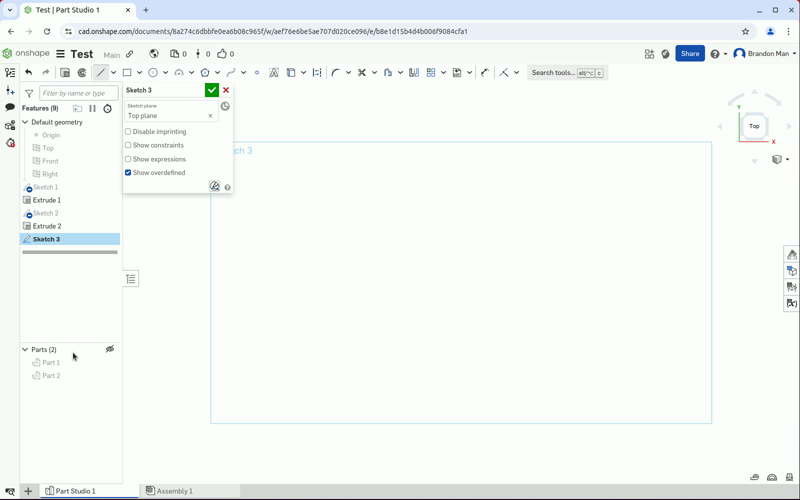
mouse_move(389, 326)
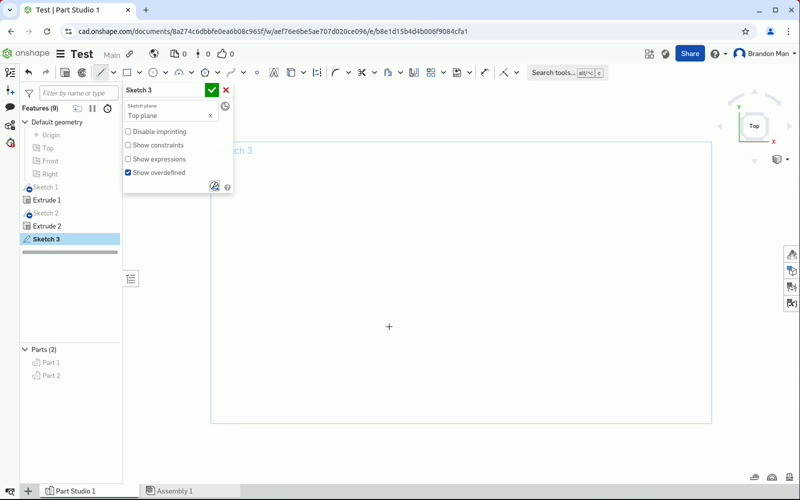
click(389, 326)
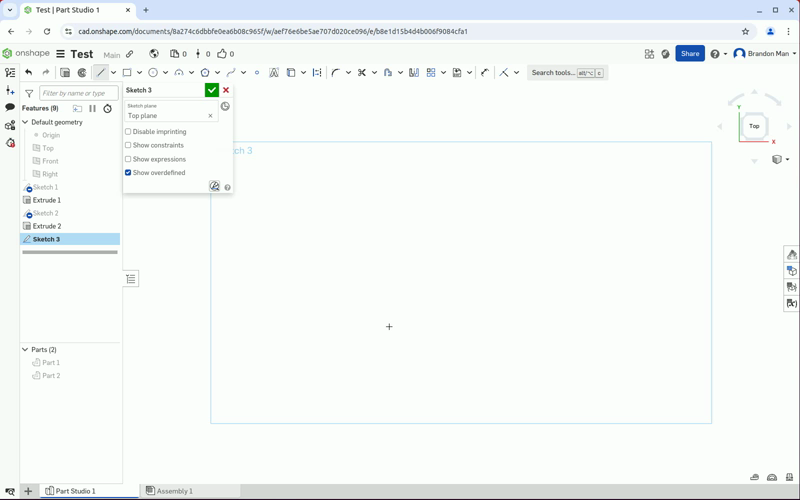
key_up(shift)
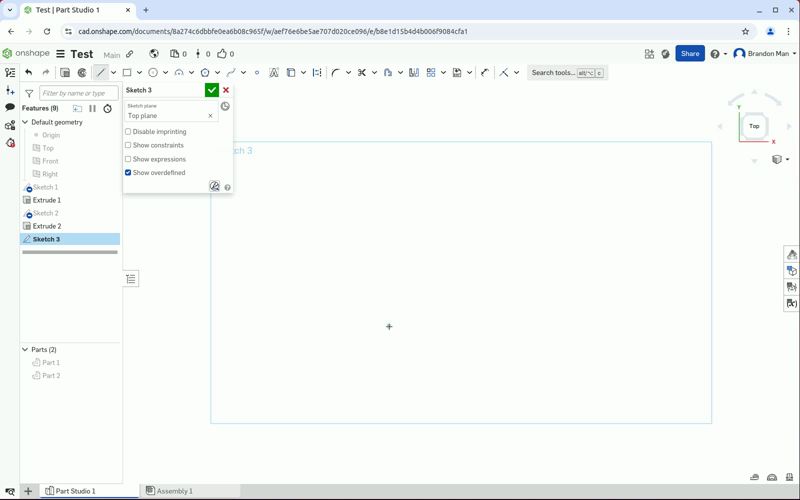
key_down(shift)
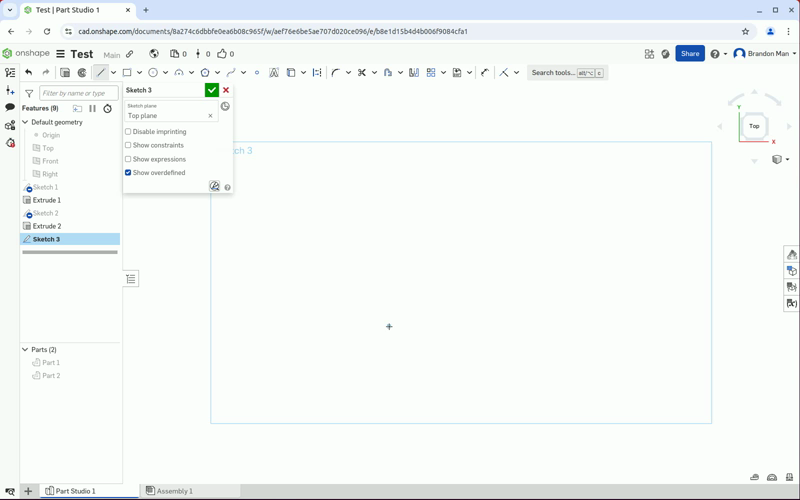
mouse_move(419, 326)
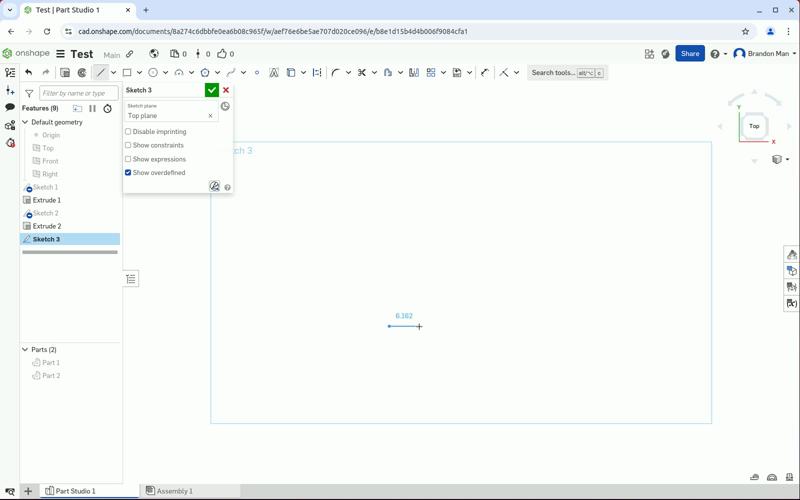
mouse_move(399, 326)
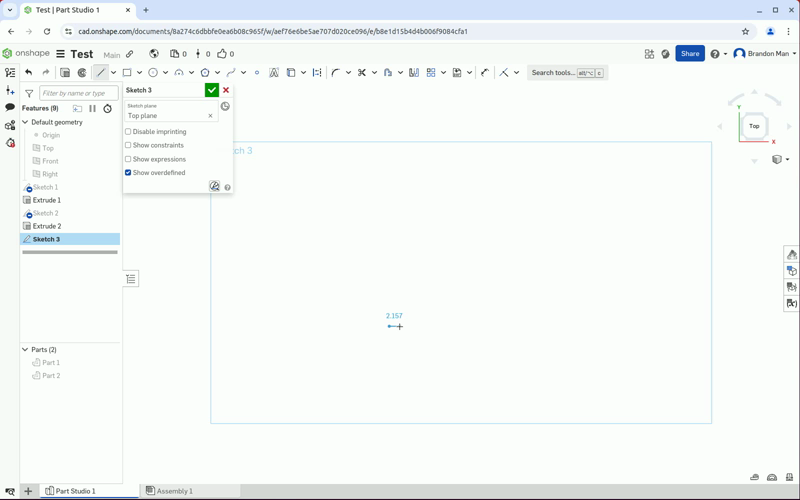
click(399, 326)
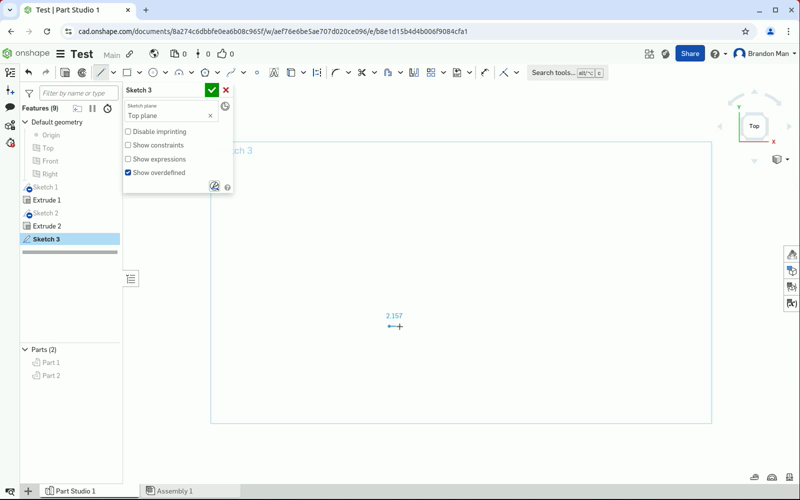
key_up(shift)
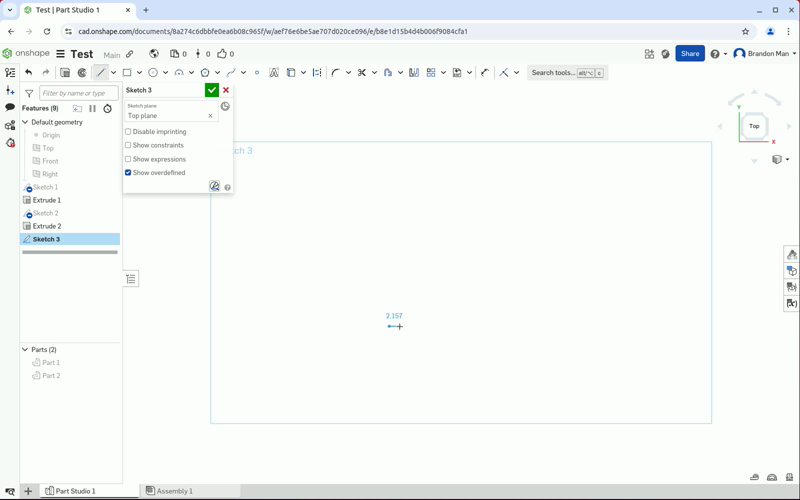
key_down(shift)
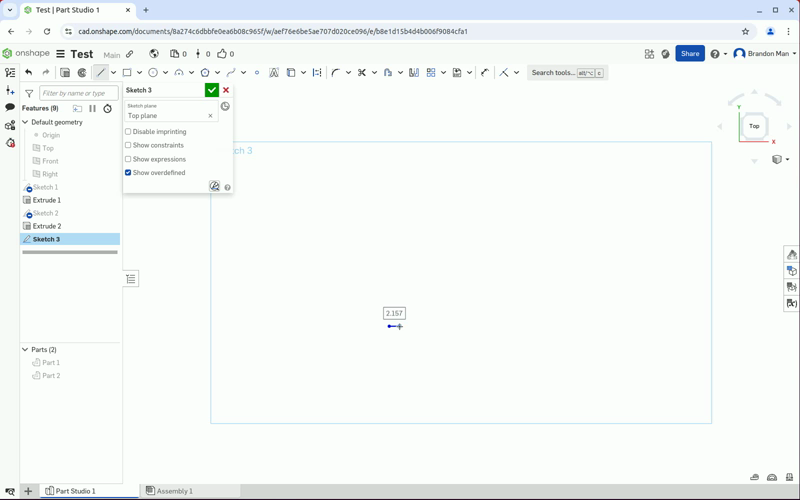
mouse_move(429, 326)
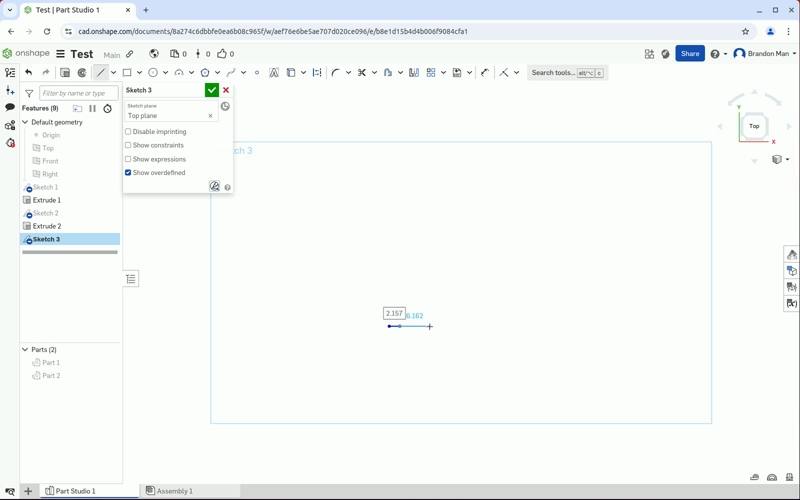
mouse_move(399, 315)
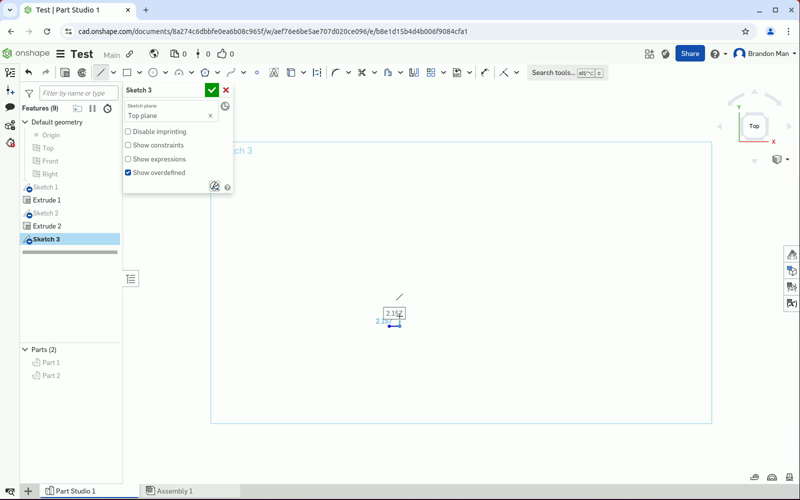
click(399, 315)
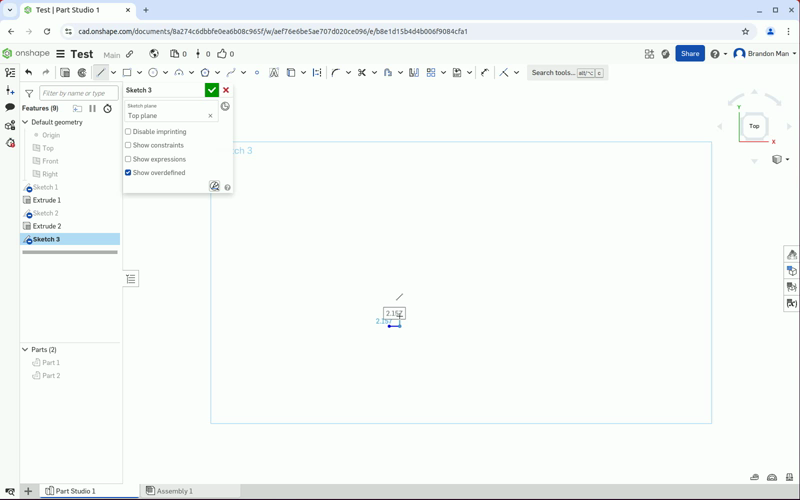
key_up(shift)
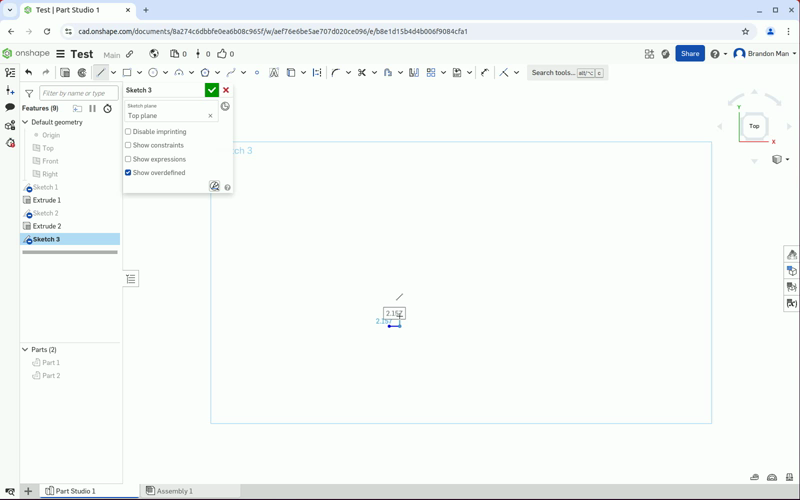
key_down(shift)
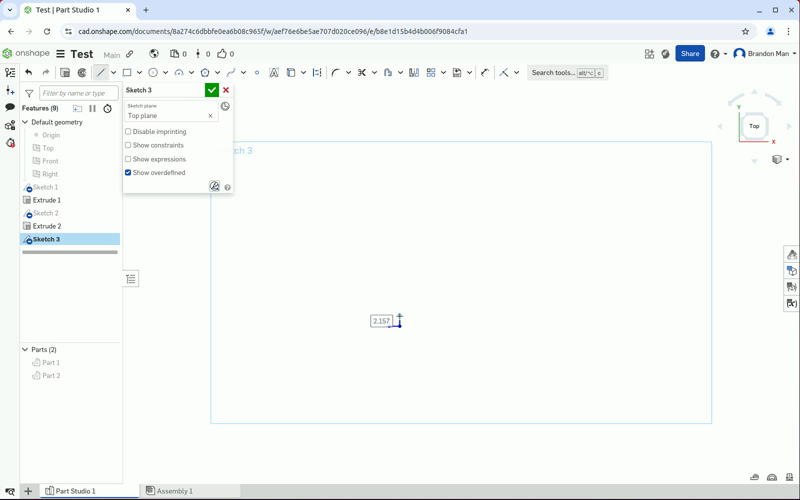
mouse_move(429, 315)
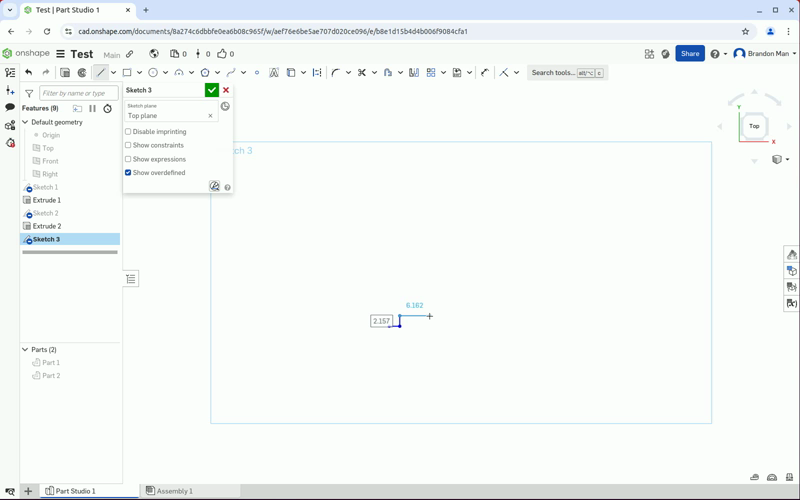
mouse_move(389, 315)
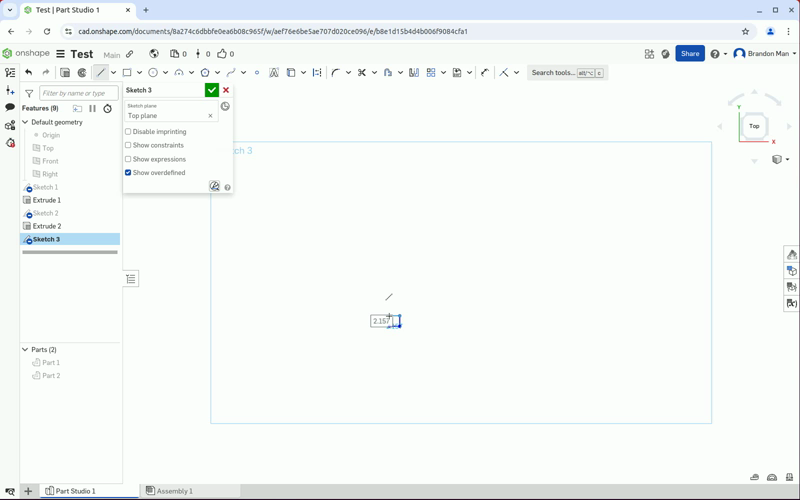
click(389, 315)
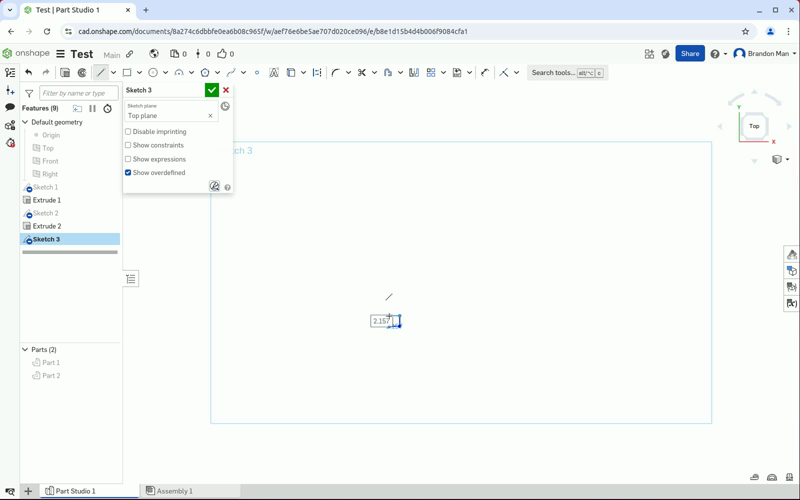
key_up(shift)
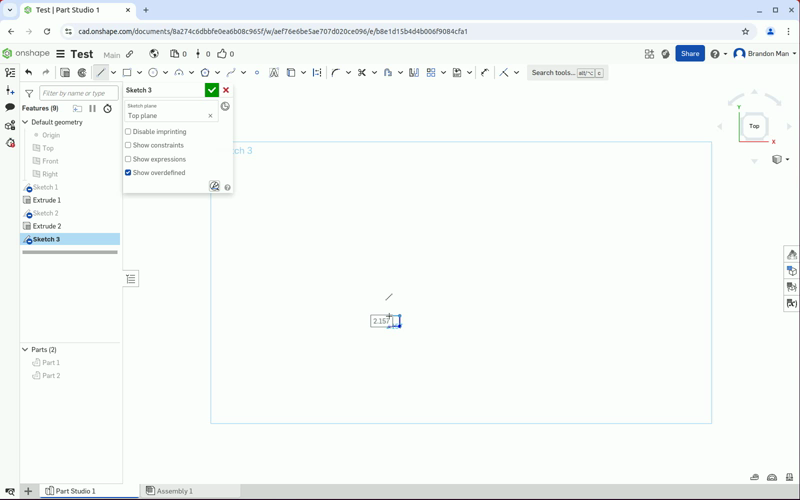
mouse_move(419, 315)
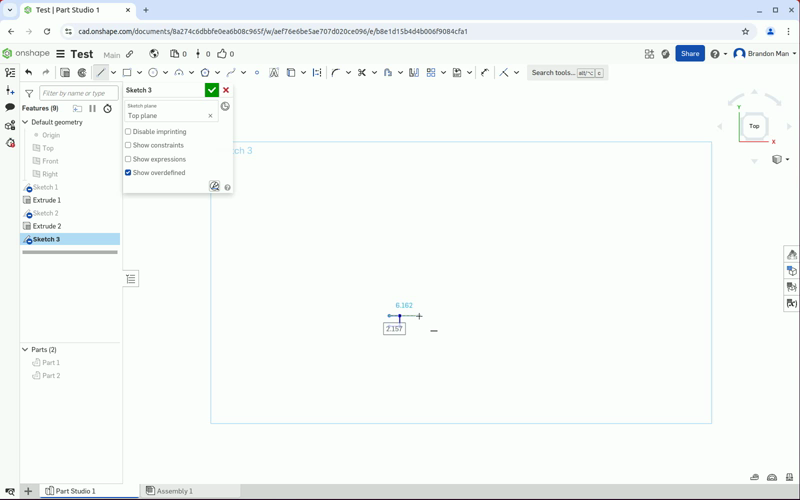
key_down(shift)
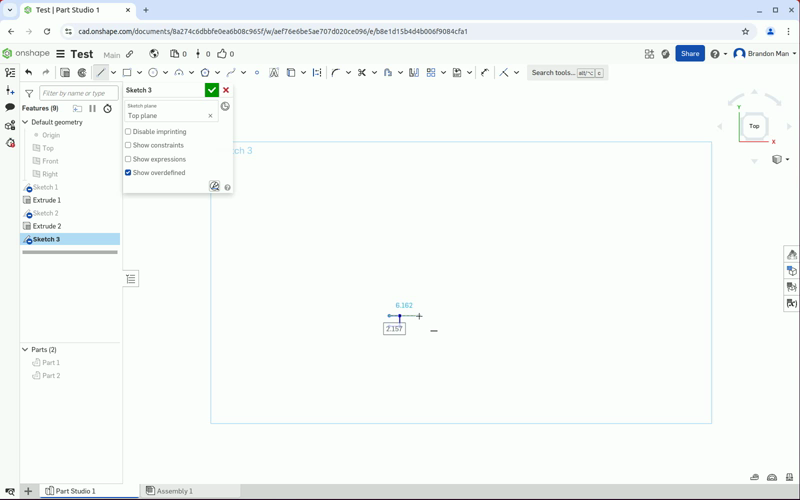
mouse_move(389, 326)
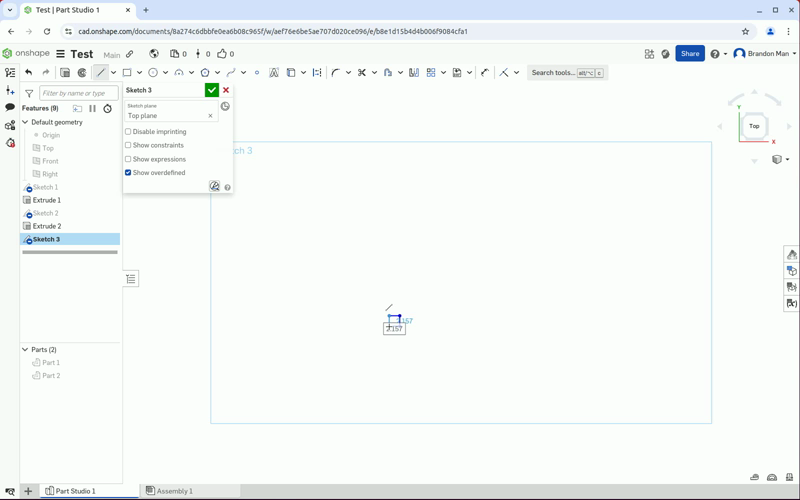
key_up(shift)
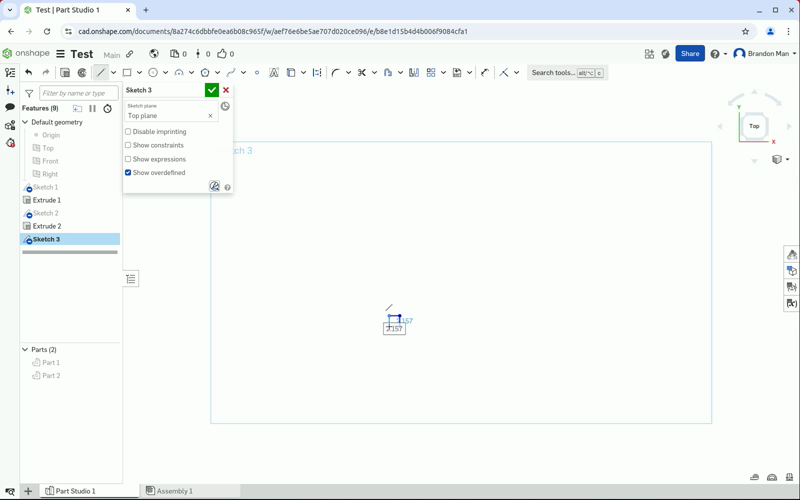
click(389, 326)
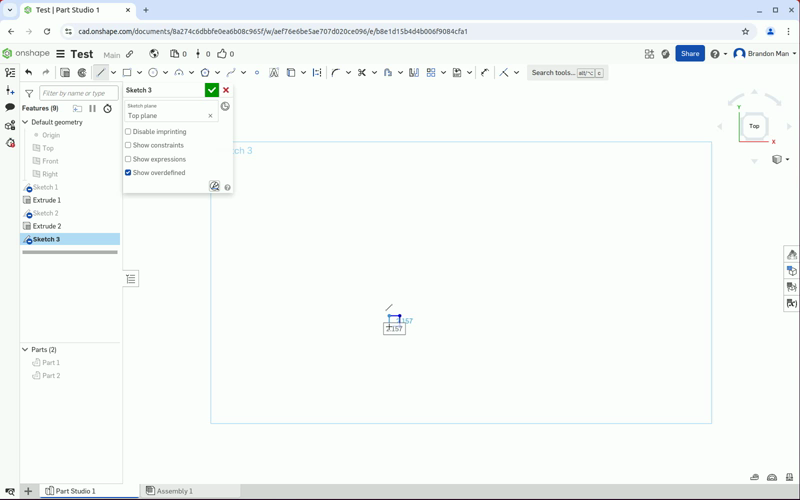
key(esc)
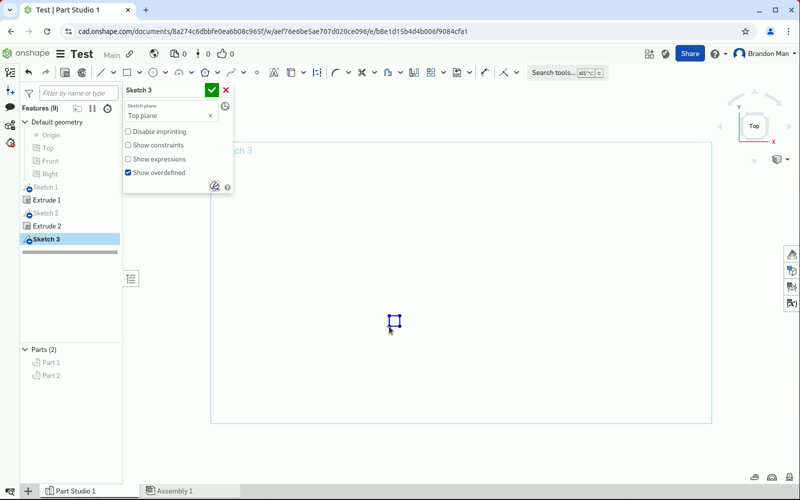
mouse_move(398, 325)
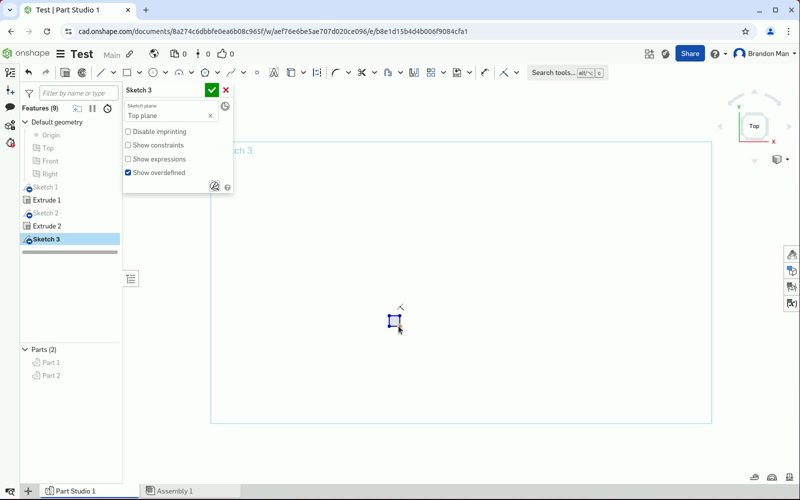
scroll(6)
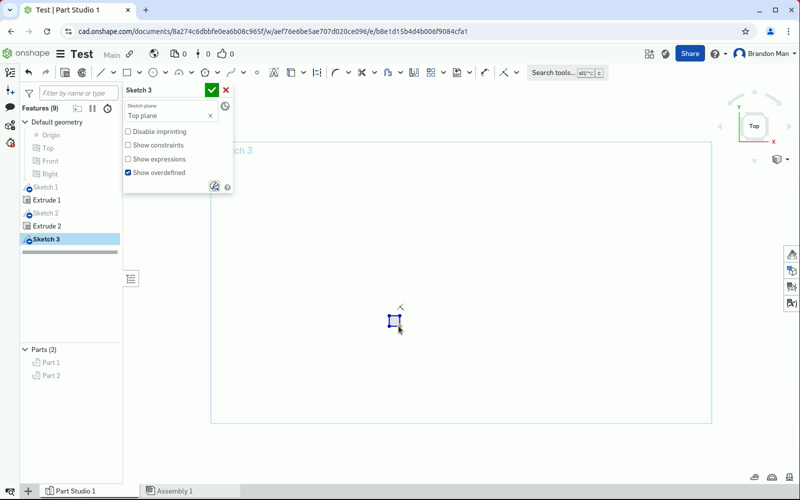
scroll(6)
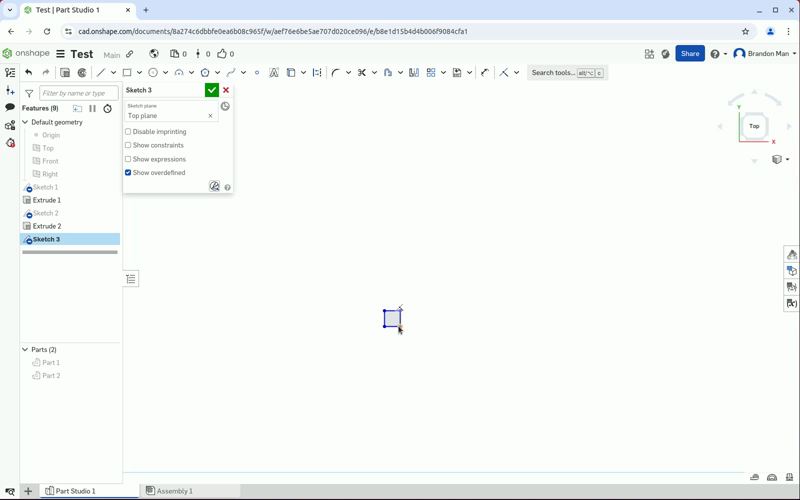
scroll(6)
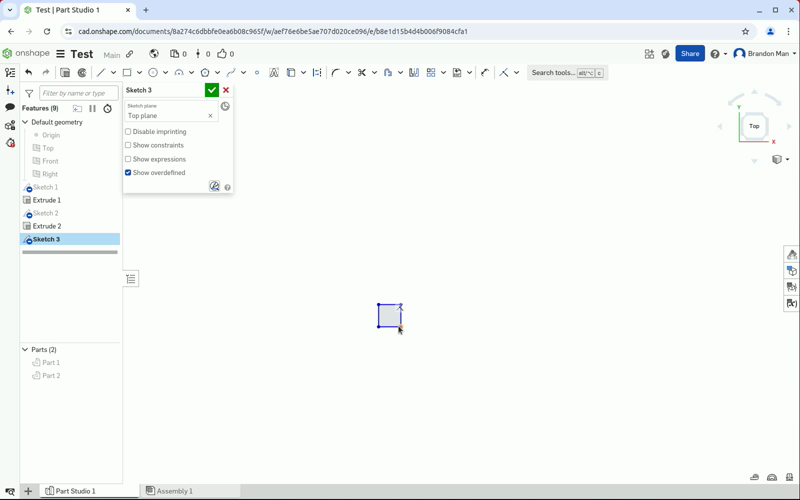
scroll(6)
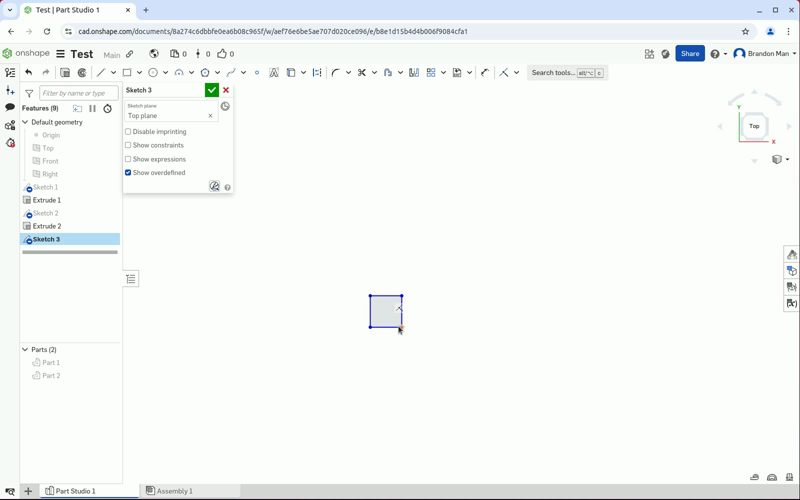
scroll(6)
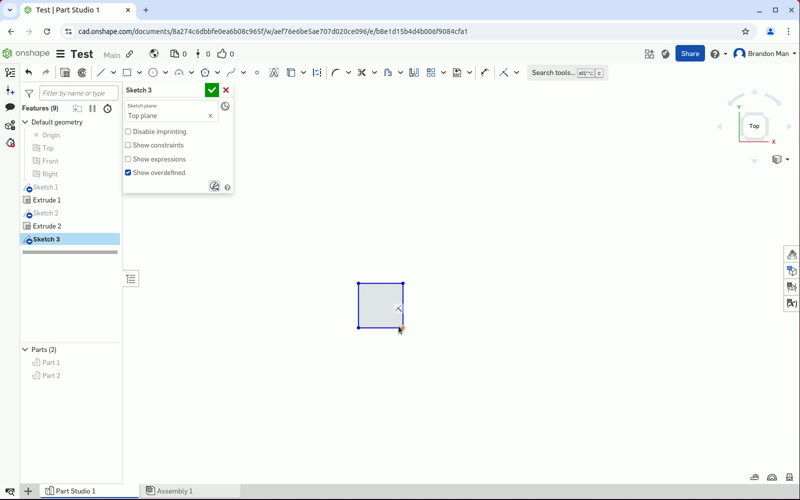
scroll(6)
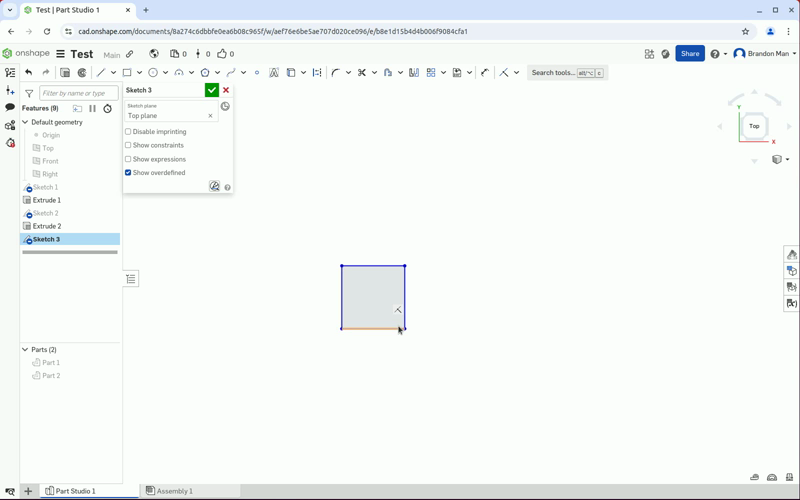
scroll(6)
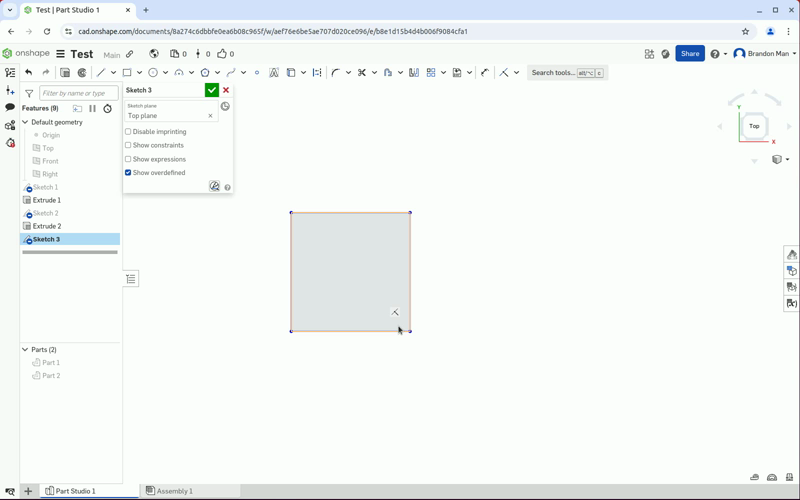
click(398, 325)
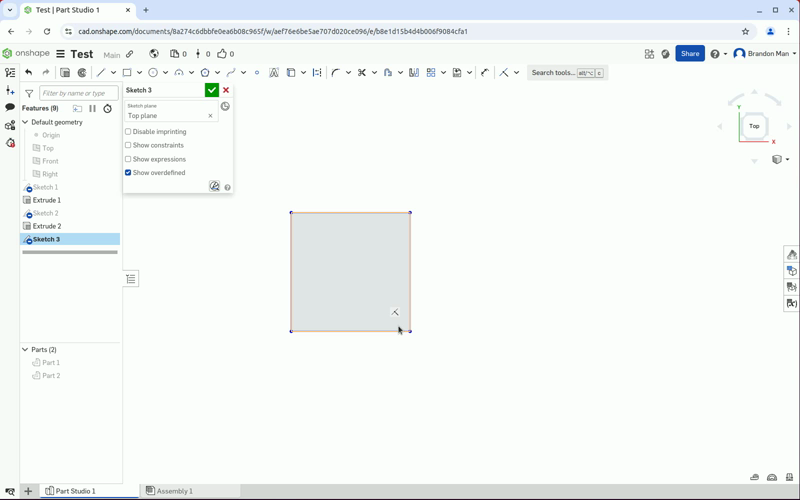
scroll(-6)
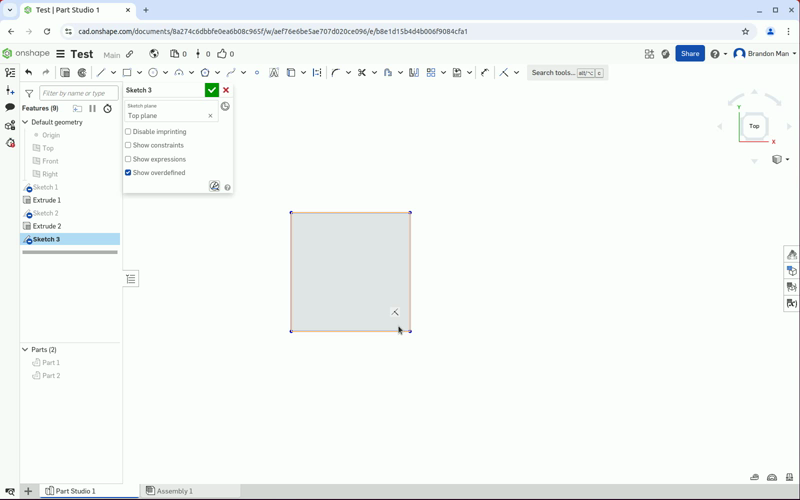
scroll(-6)
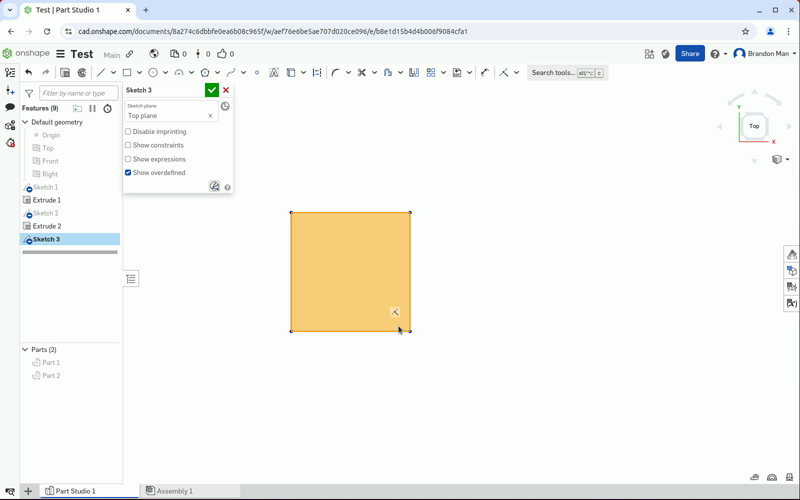
scroll(-6)
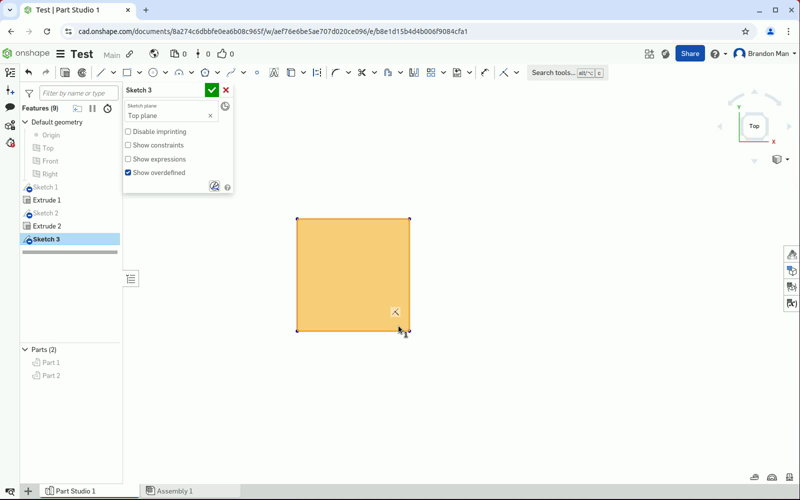
scroll(-6)
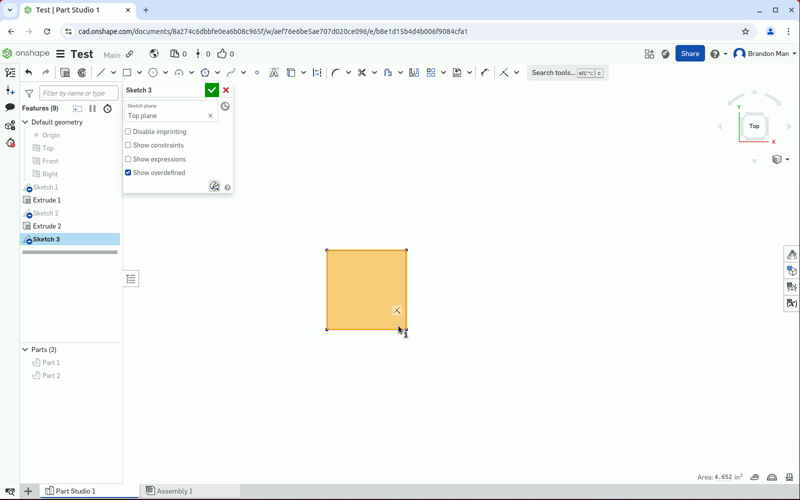
scroll(-6)
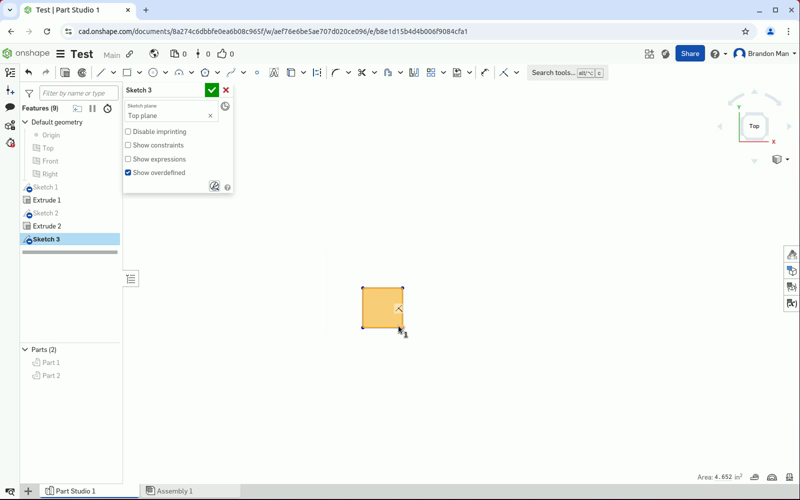
scroll(-6)
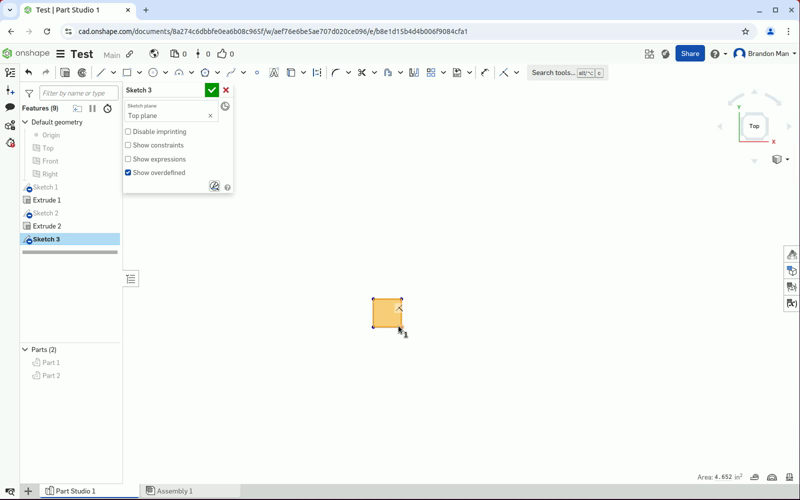
scroll(-6)
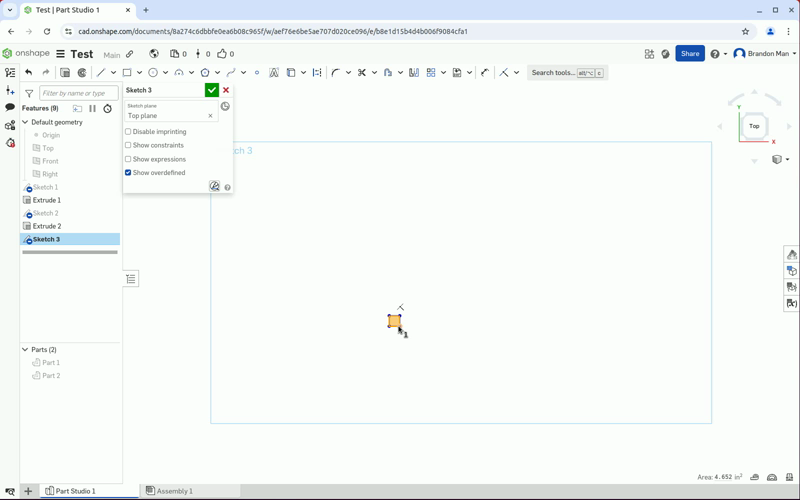
mouse_move(73, 352)
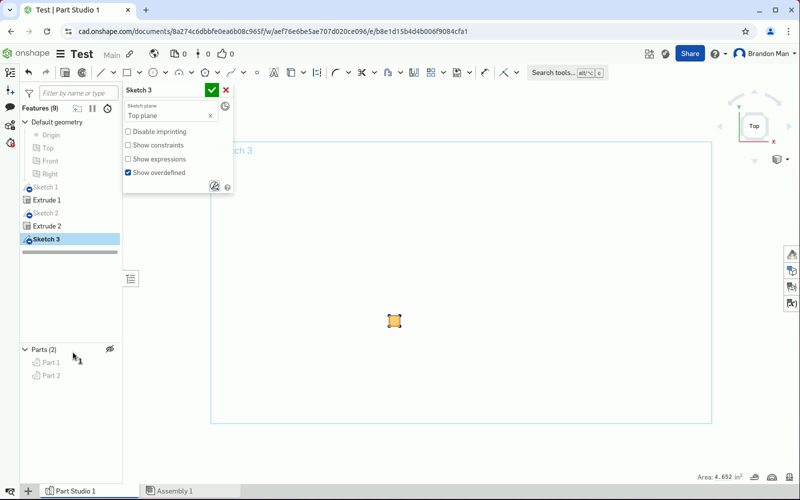
key(shift+y)
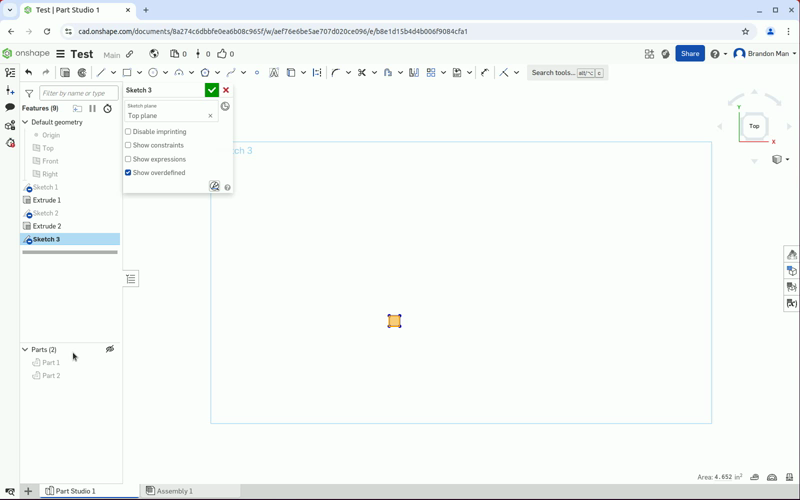
key(shift+e)
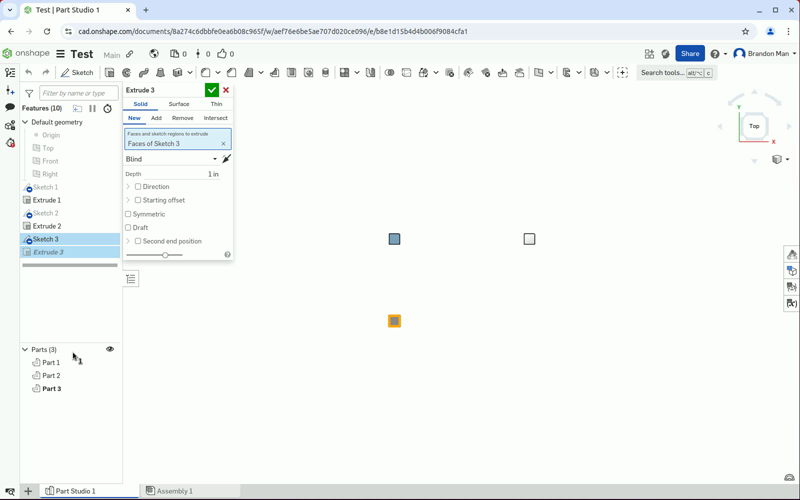
mouse_move(143, 106)
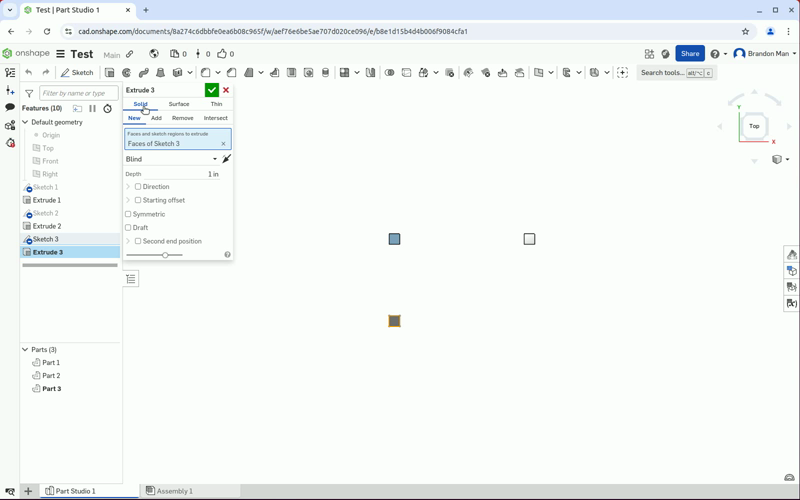
click(143, 106)
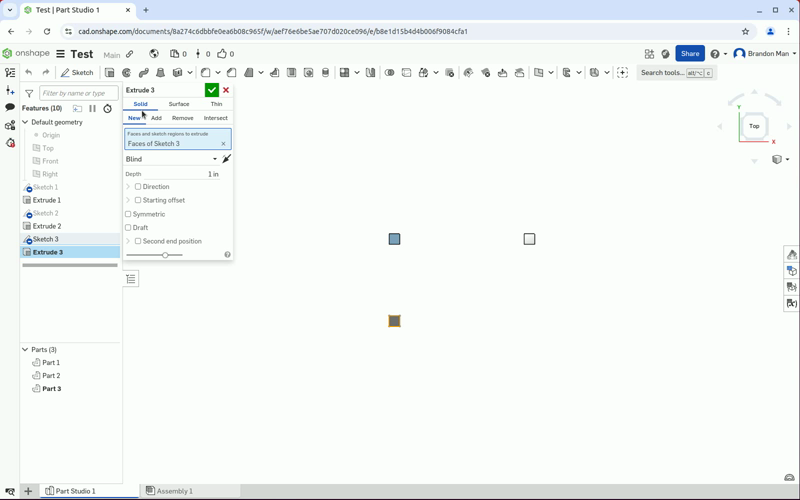
mouse_move(137, 120)
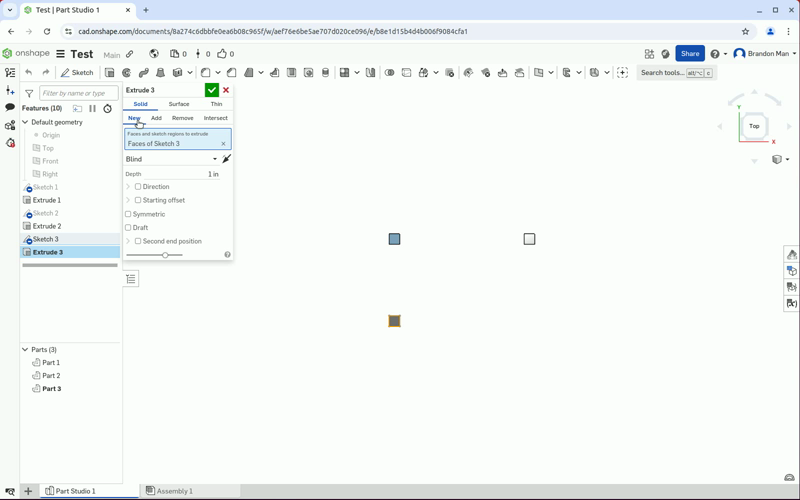
click(137, 120)
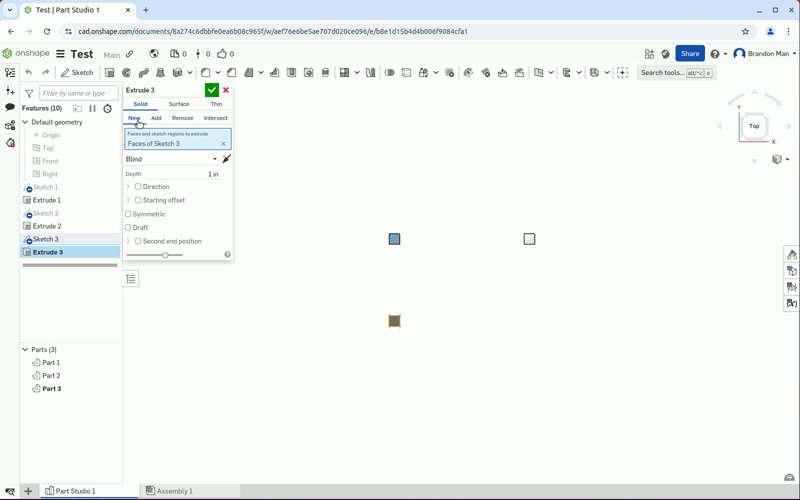
key(tab, 4)
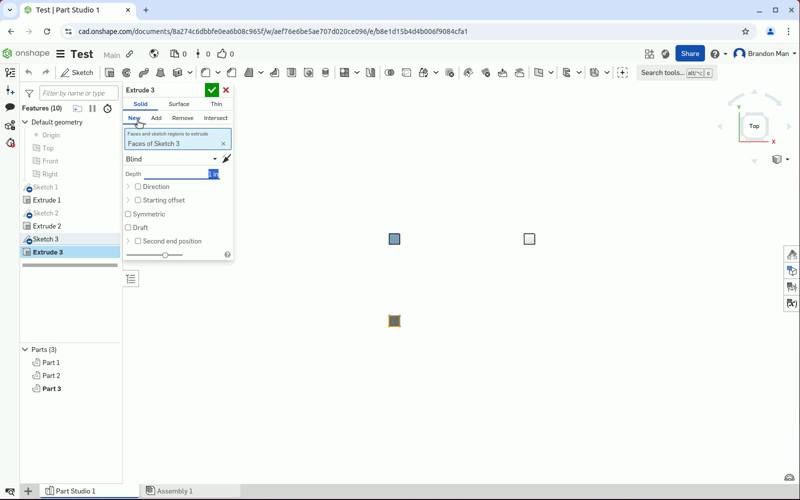
text(14.443)
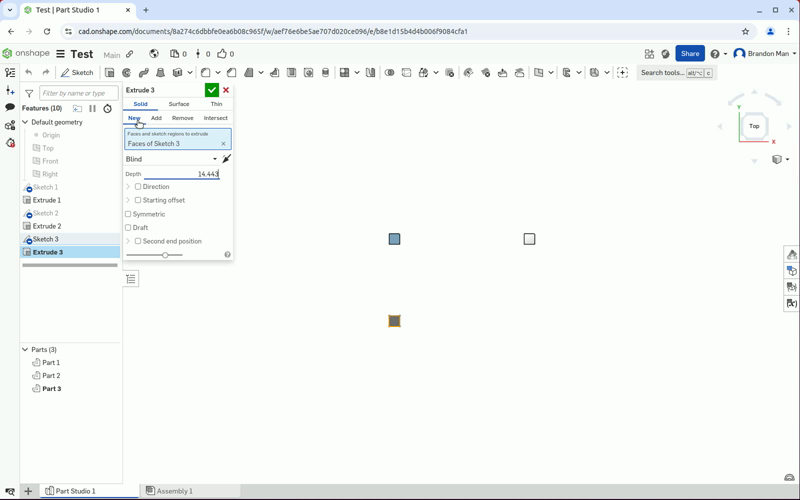
key(enter)
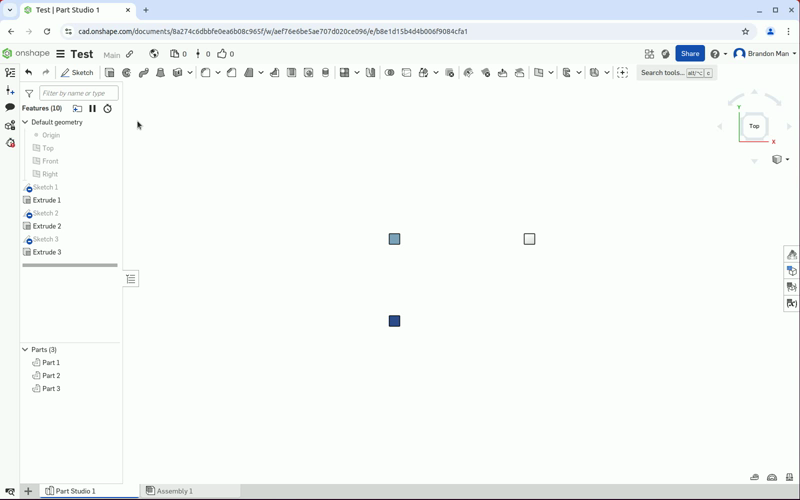
key(shift+h)
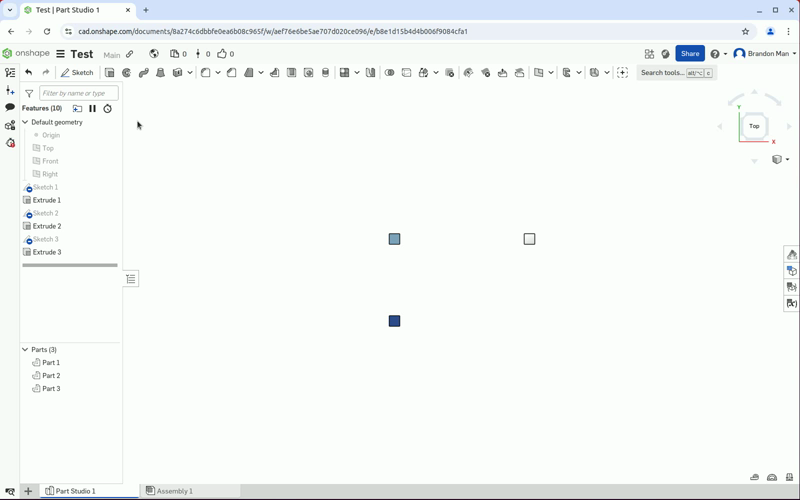
key(shift+h)
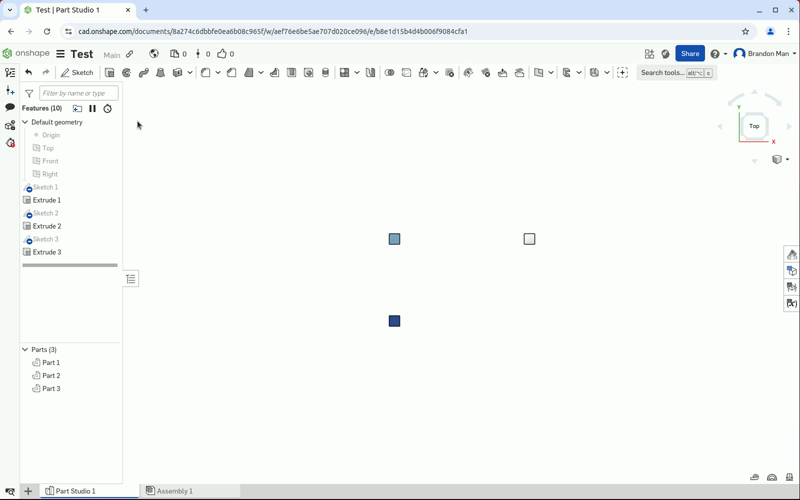
mouse_move(73, 189)
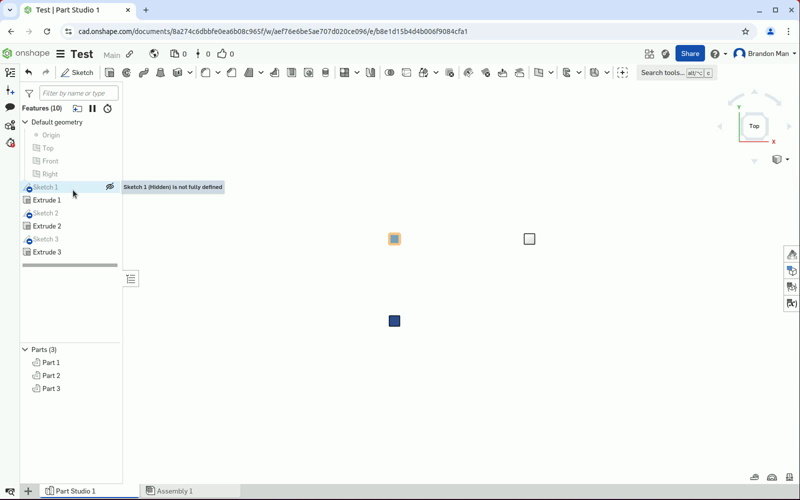
click(73, 189)
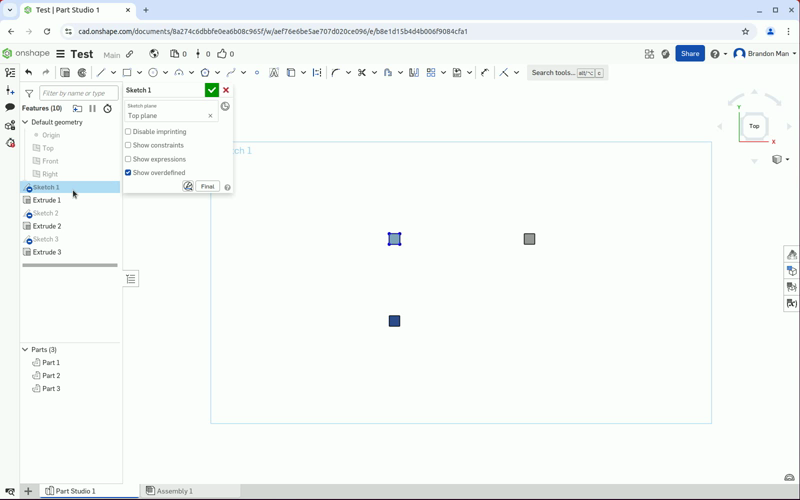
mouse_move(229, 92)
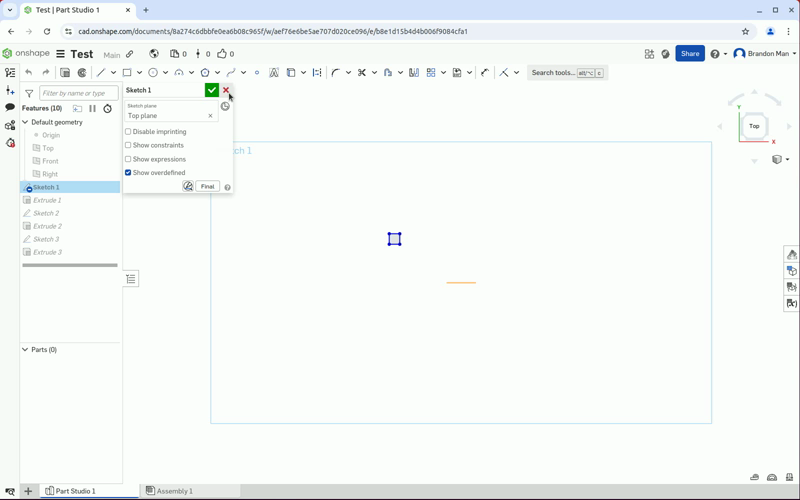
click(229, 92)
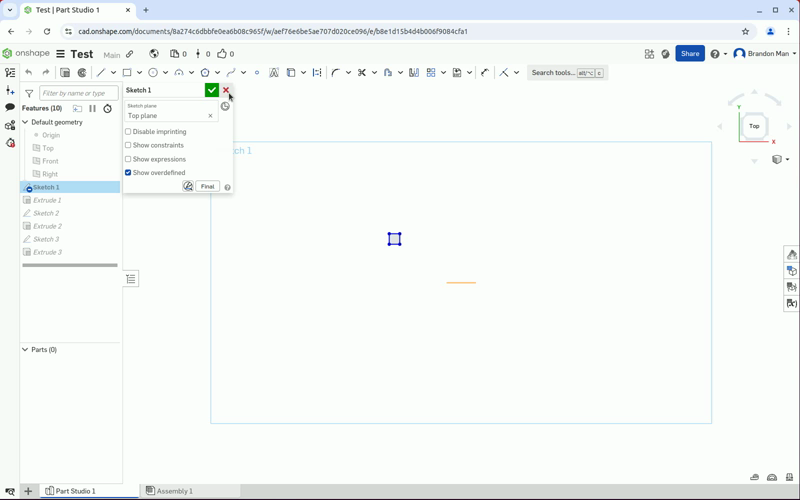
key(shift+s)
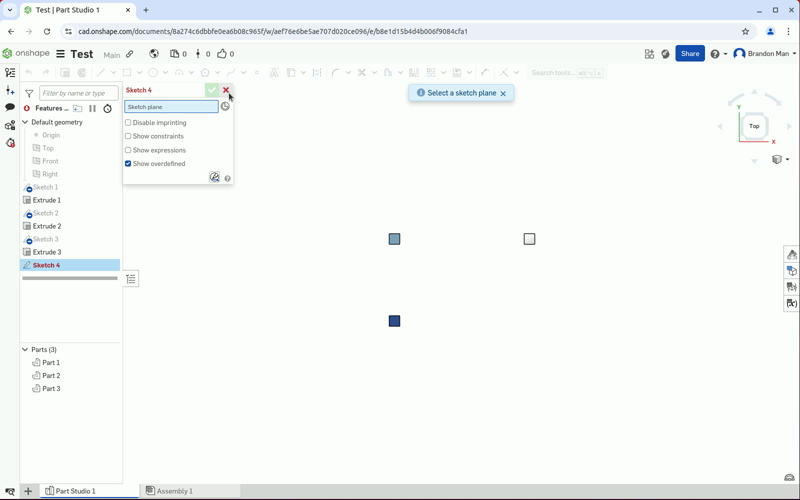
mouse_move(73, 150)
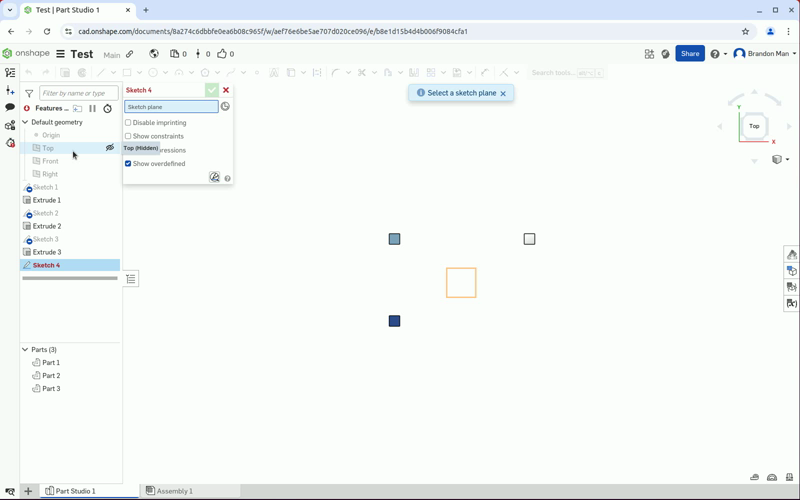
click(73, 150)
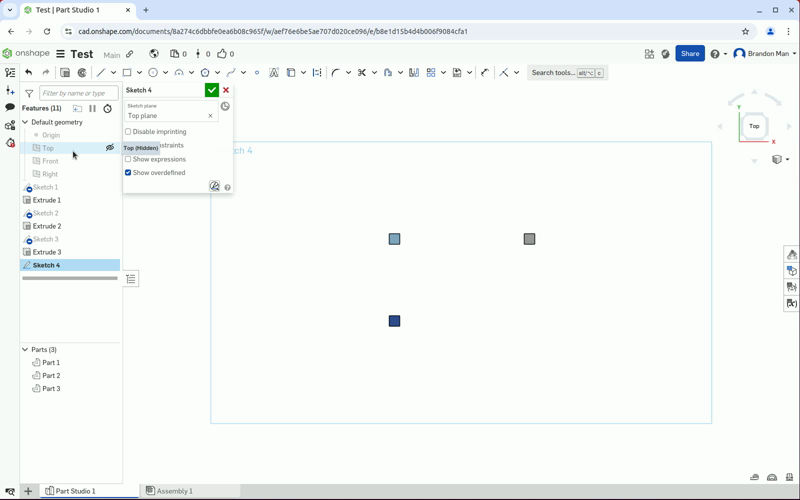
mouse_move(73, 352)
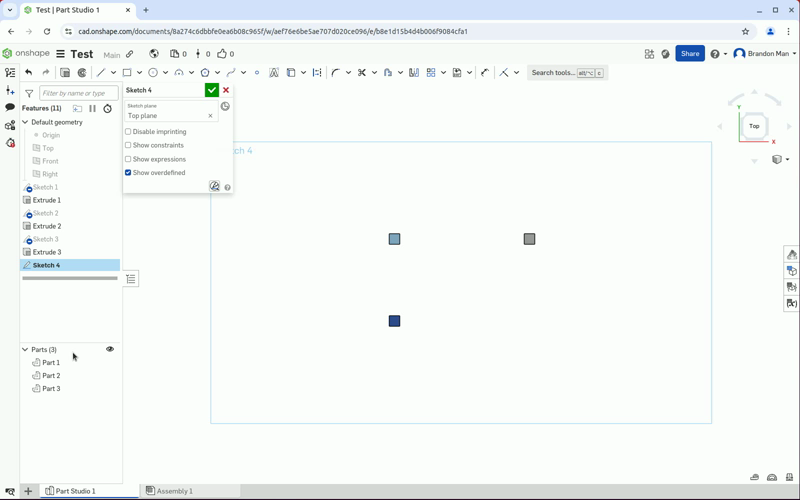
key(y)
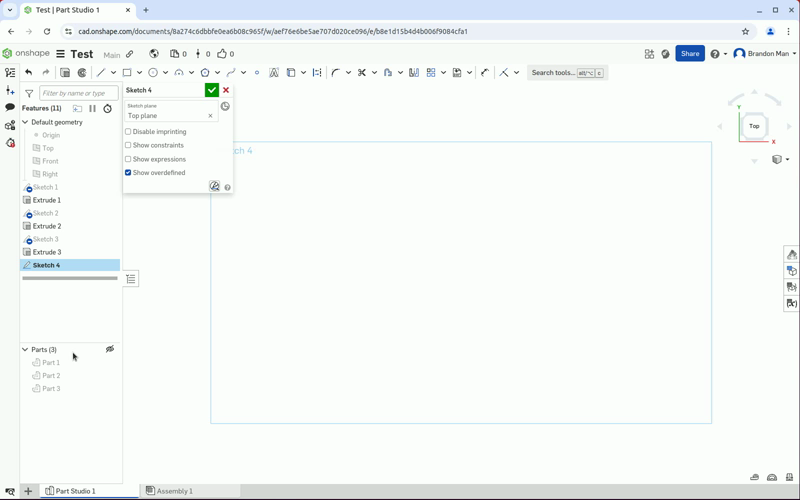
key(l)
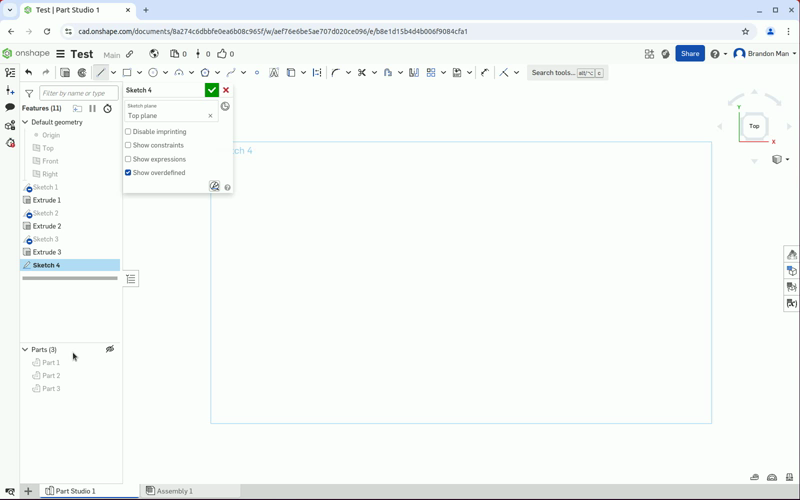
key_down(shift)
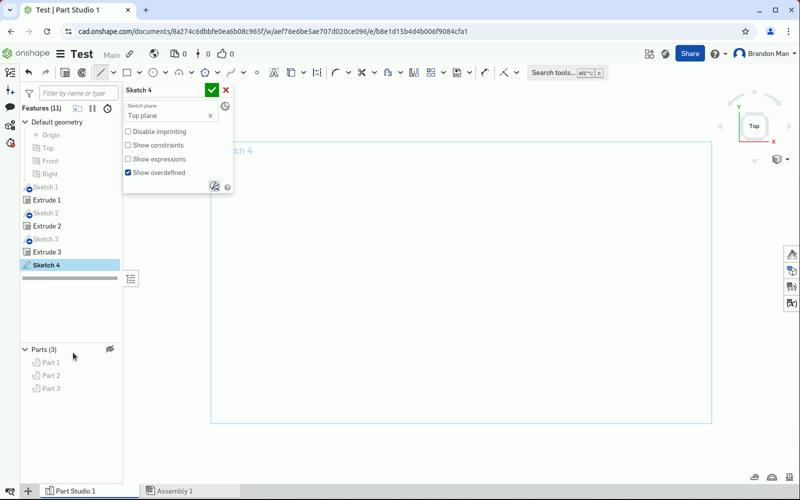
mouse_move(524, 326)
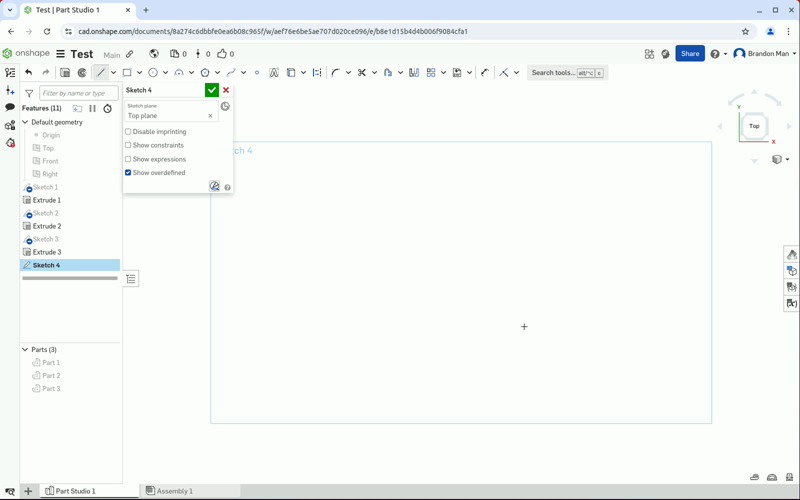
click(524, 326)
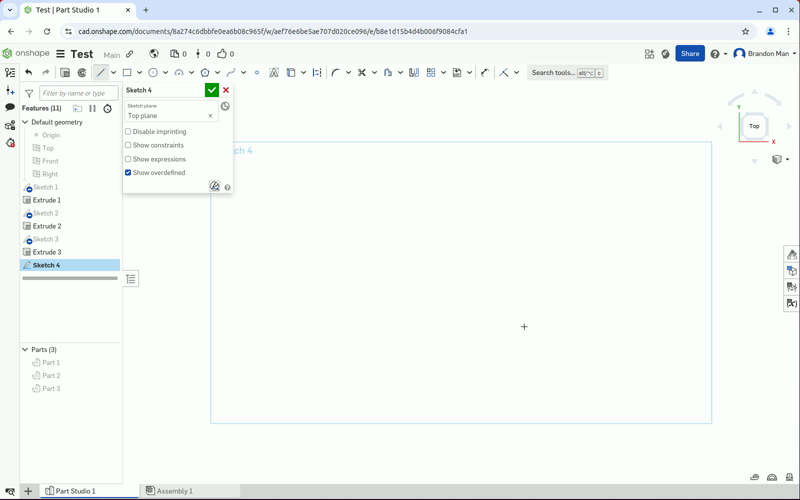
key_up(shift)
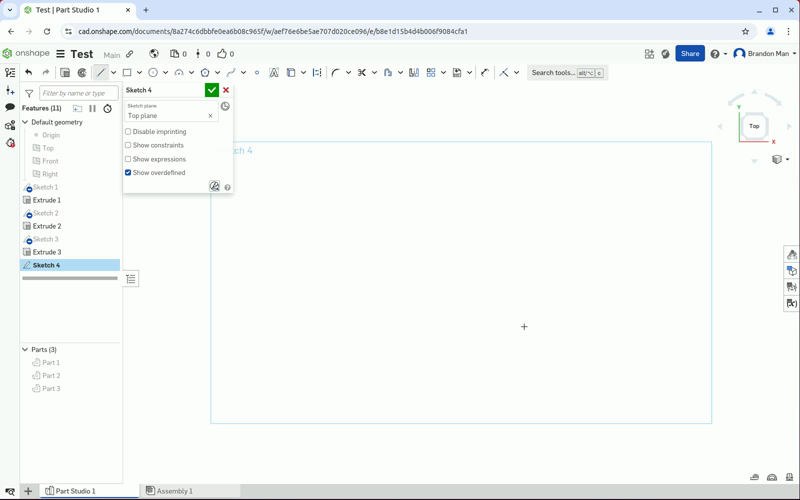
key_down(shift)
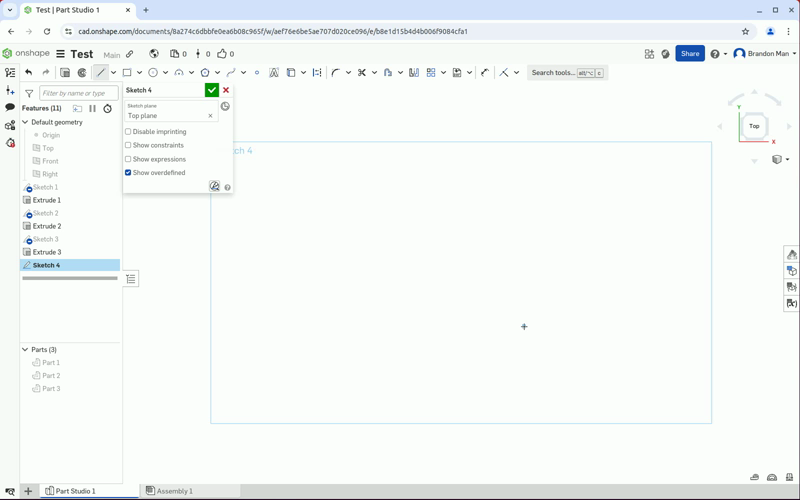
mouse_move(554, 326)
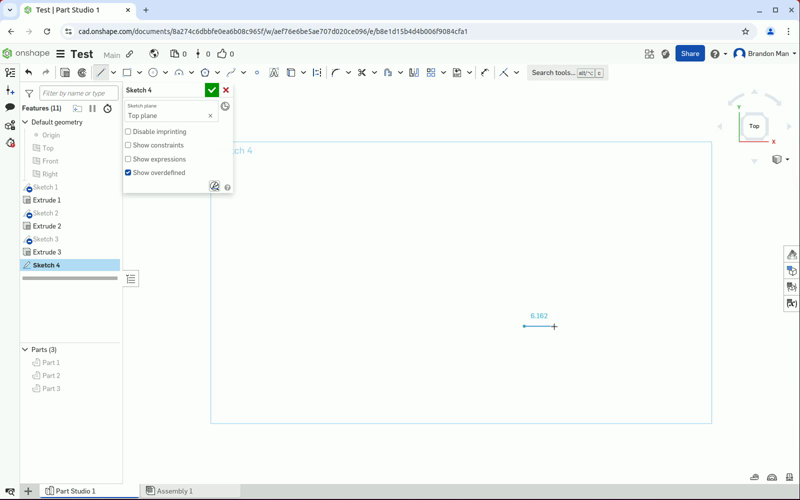
mouse_move(534, 326)
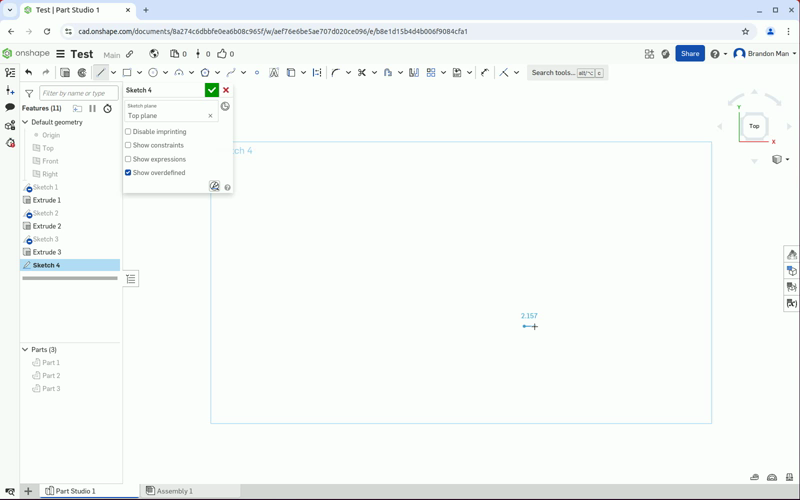
click(534, 326)
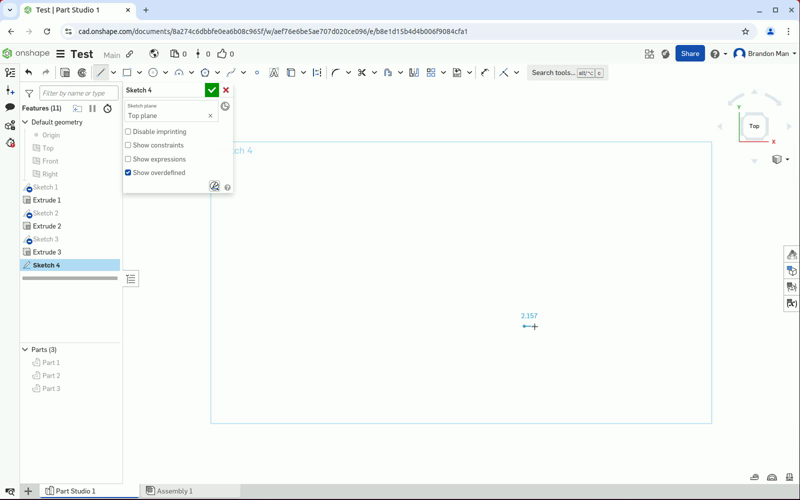
key_up(shift)
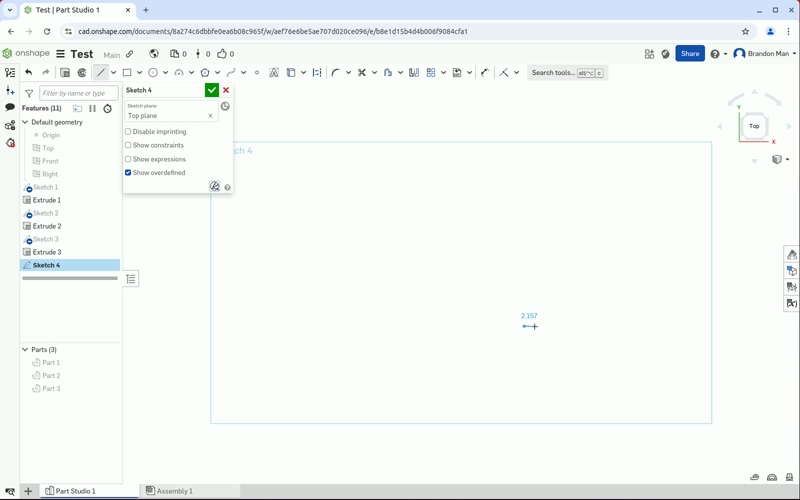
key_down(shift)
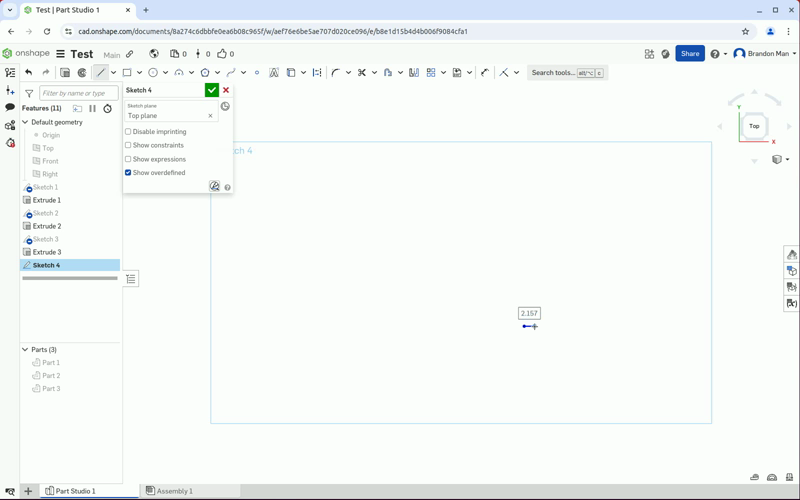
mouse_move(564, 326)
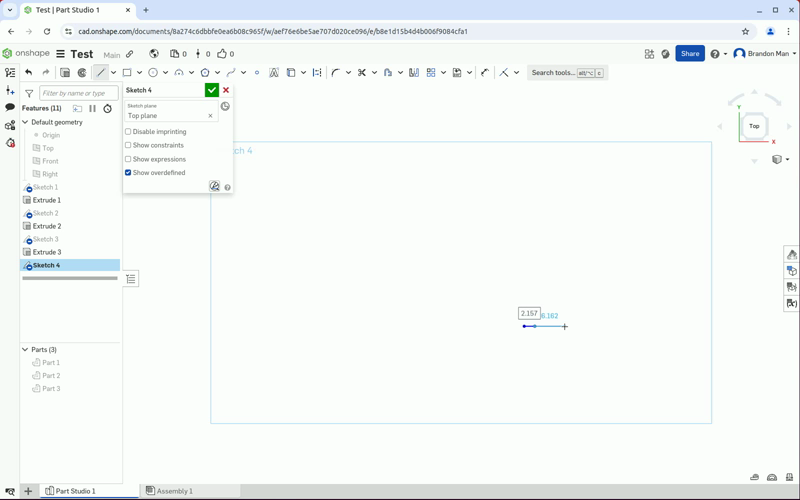
mouse_move(534, 315)
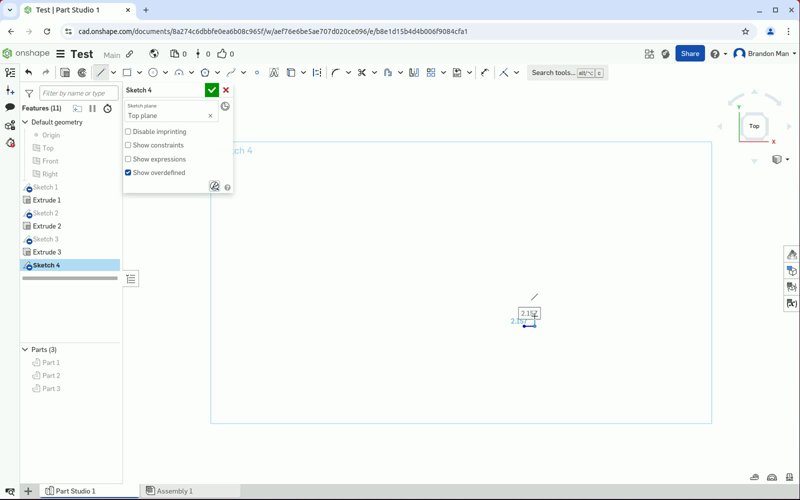
click(534, 315)
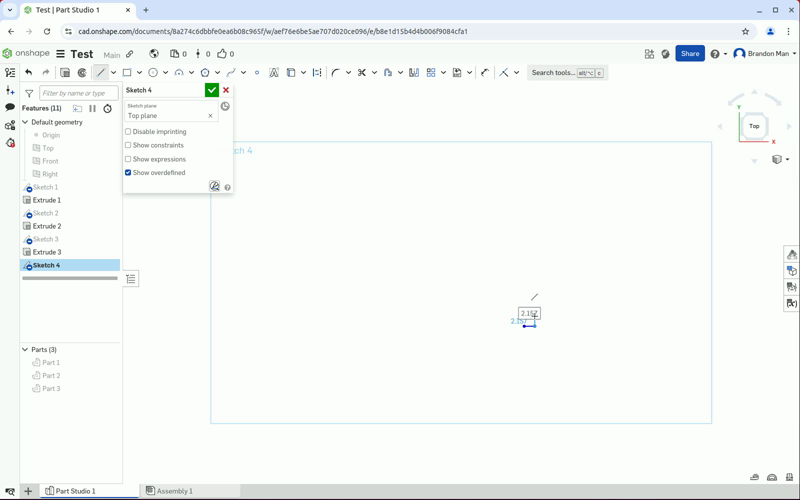
key_up(shift)
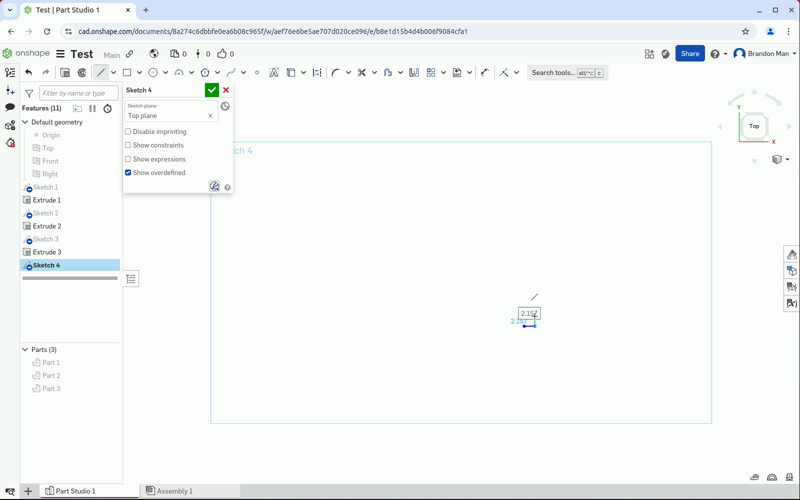
key_down(shift)
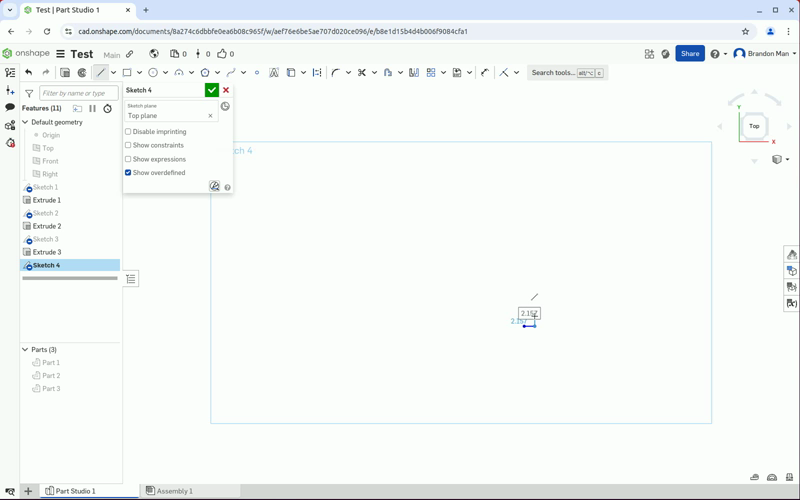
mouse_move(564, 315)
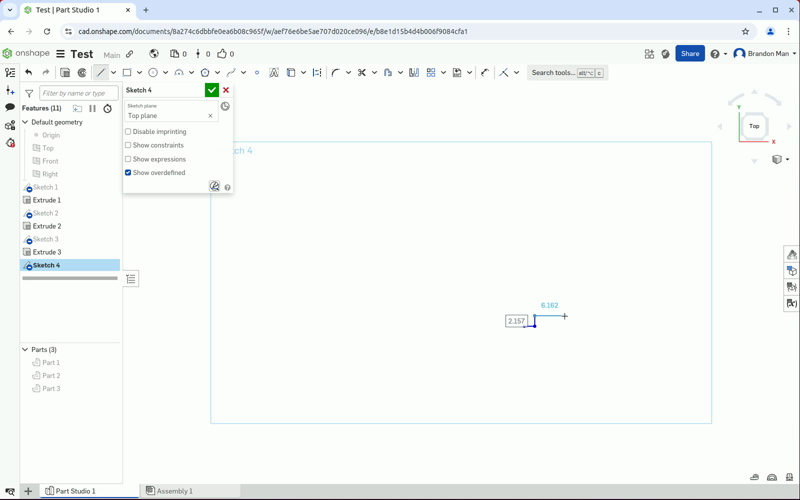
mouse_move(524, 315)
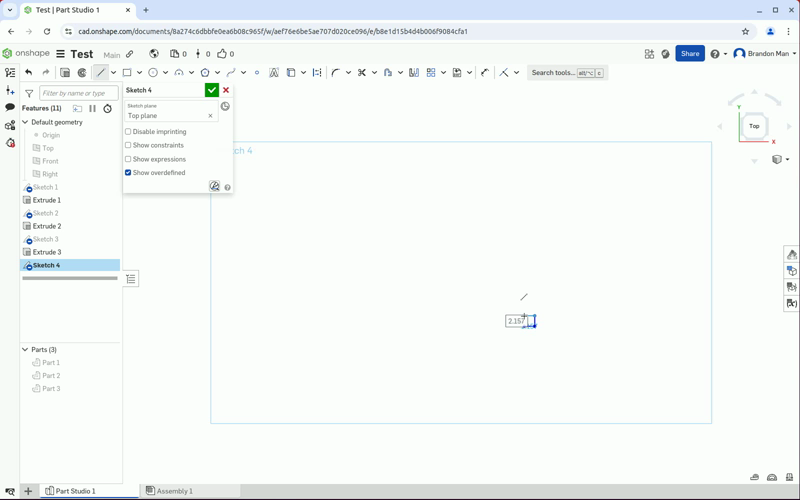
click(524, 315)
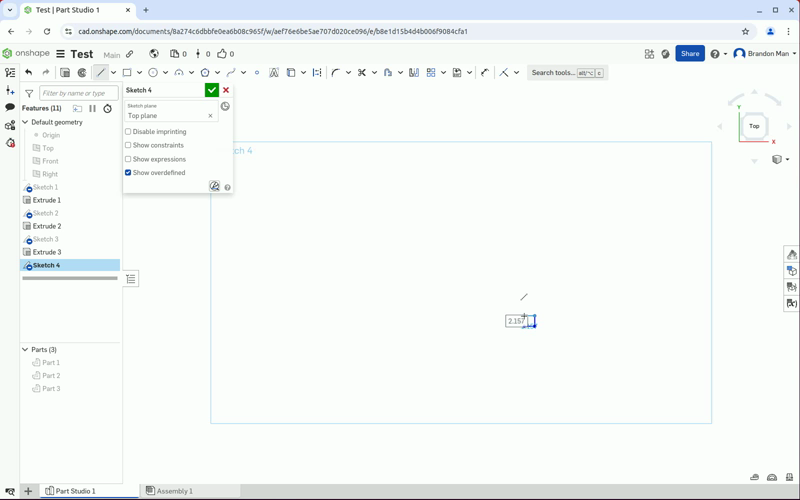
key_up(shift)
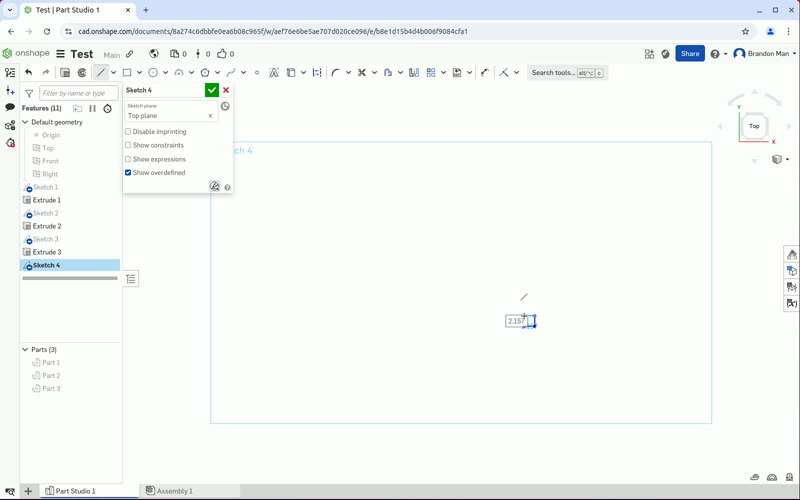
mouse_move(554, 315)
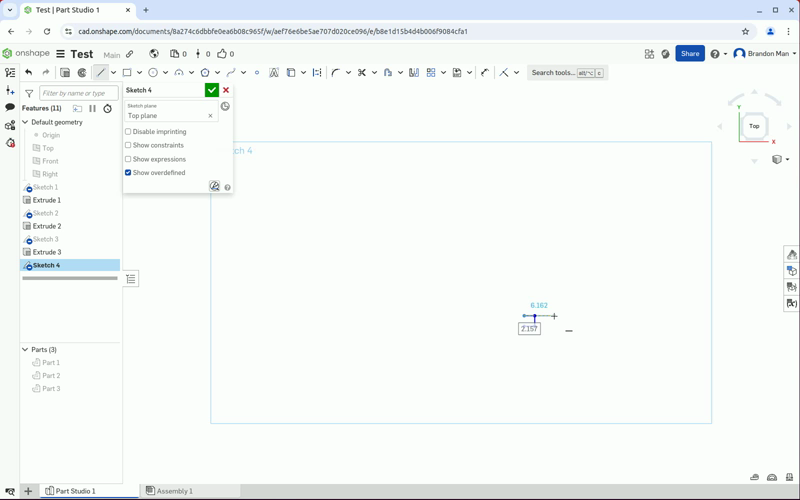
key_down(shift)
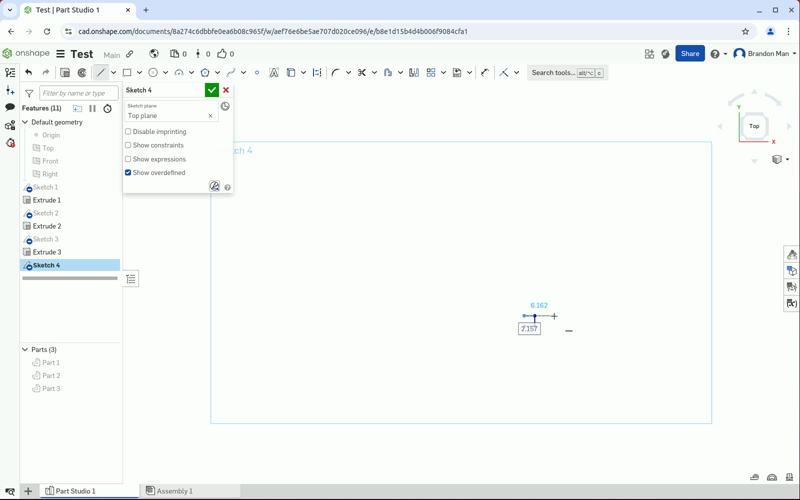
mouse_move(524, 326)
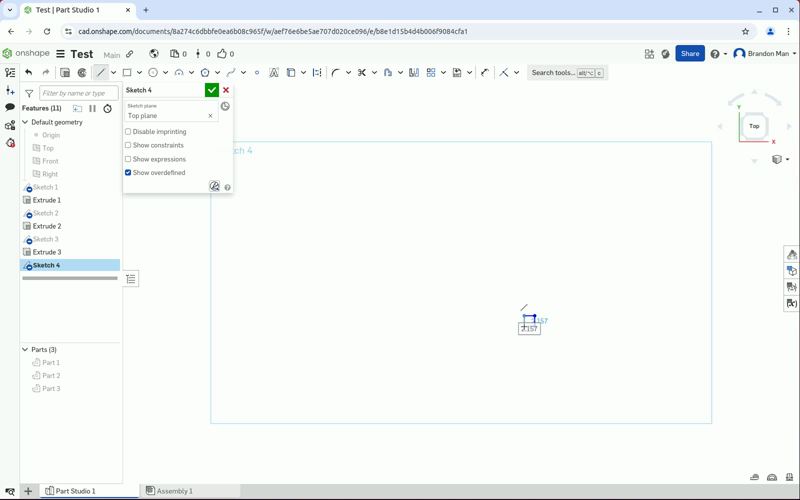
key_up(shift)
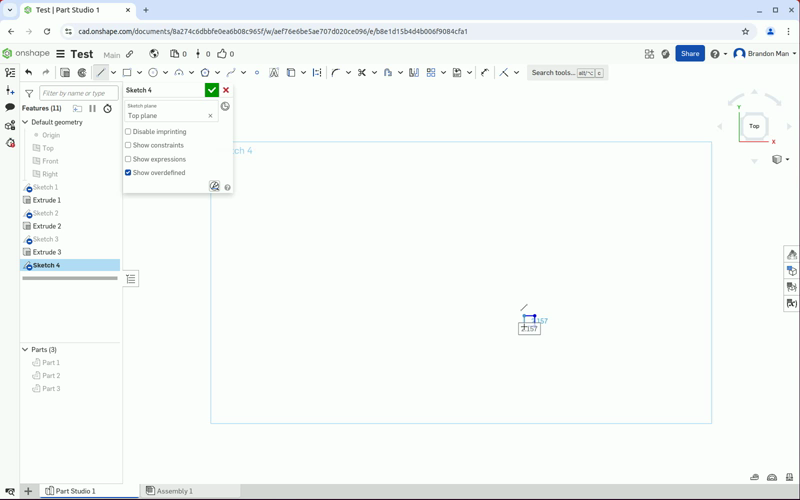
click(524, 326)
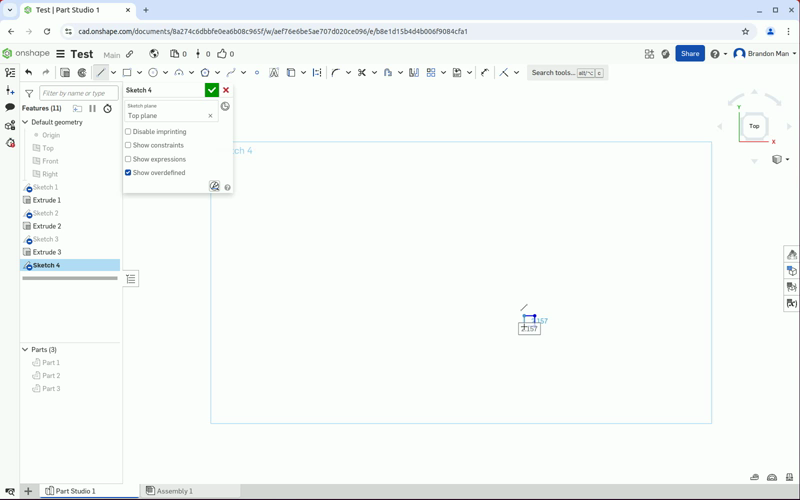
key(esc)
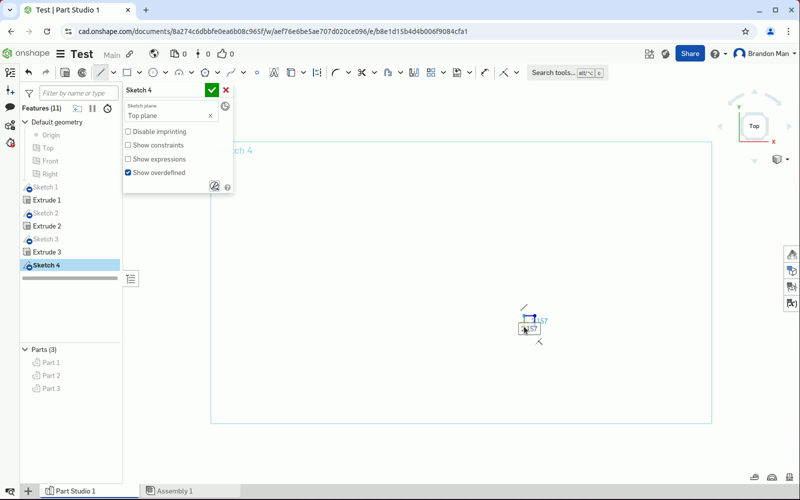
mouse_move(525, 324)
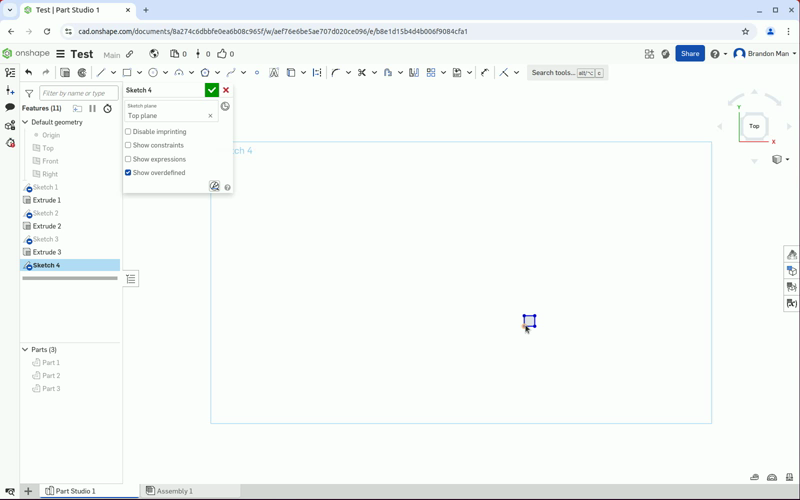
scroll(6)
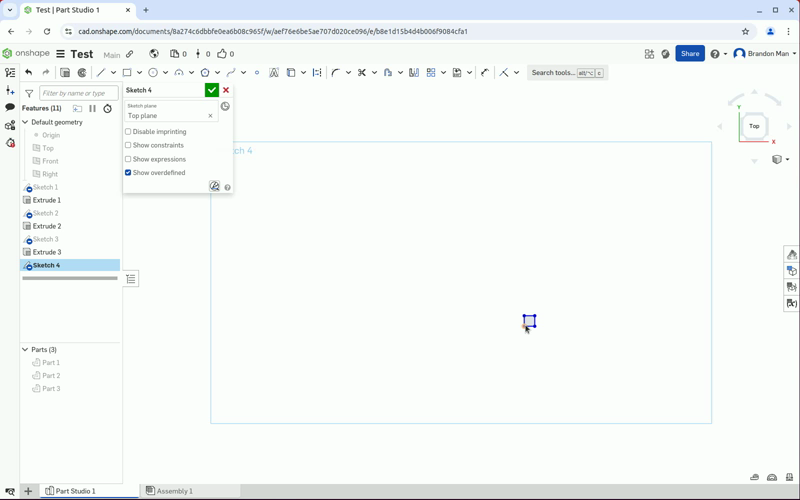
scroll(6)
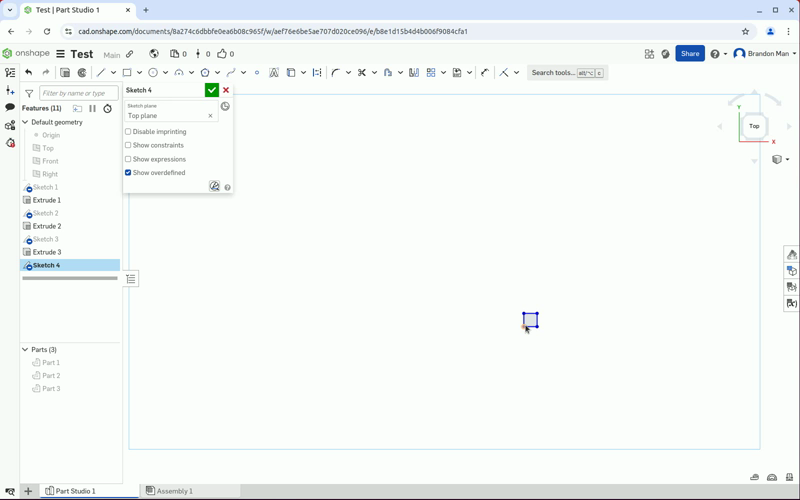
scroll(6)
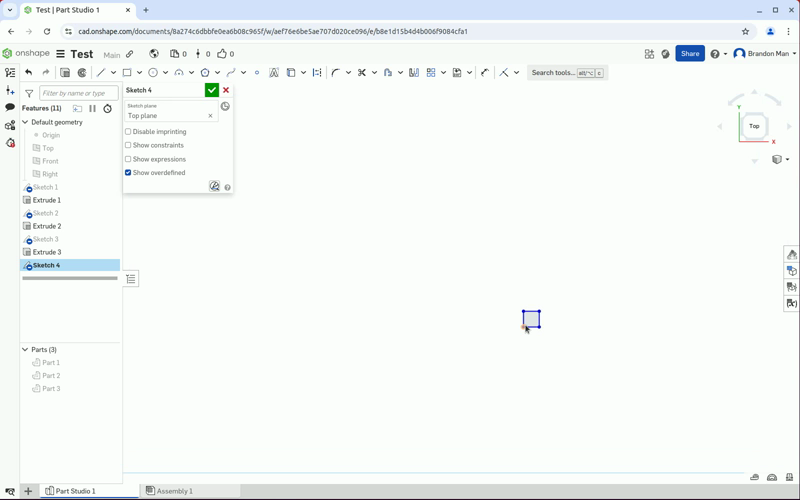
scroll(6)
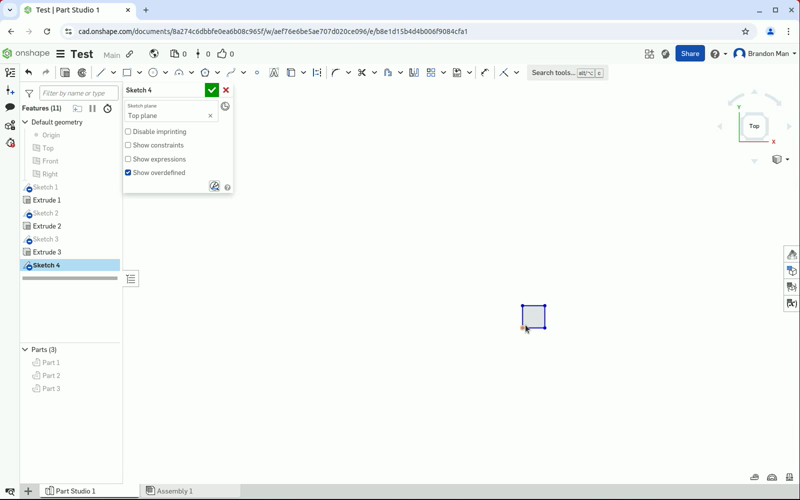
scroll(6)
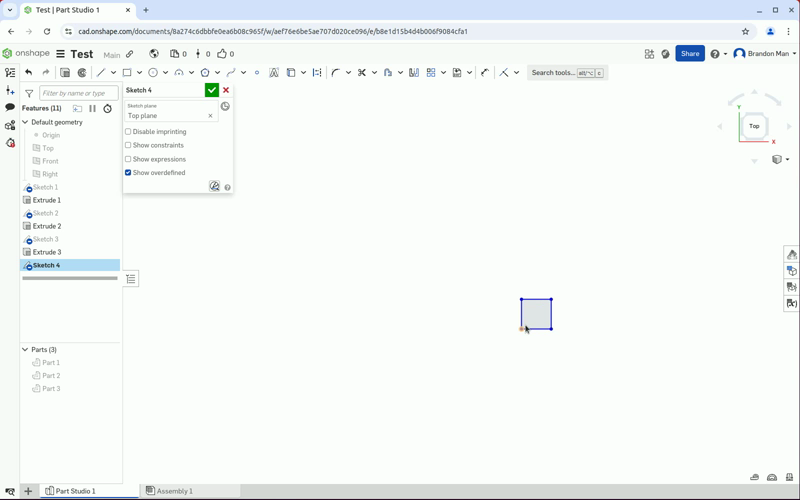
scroll(6)
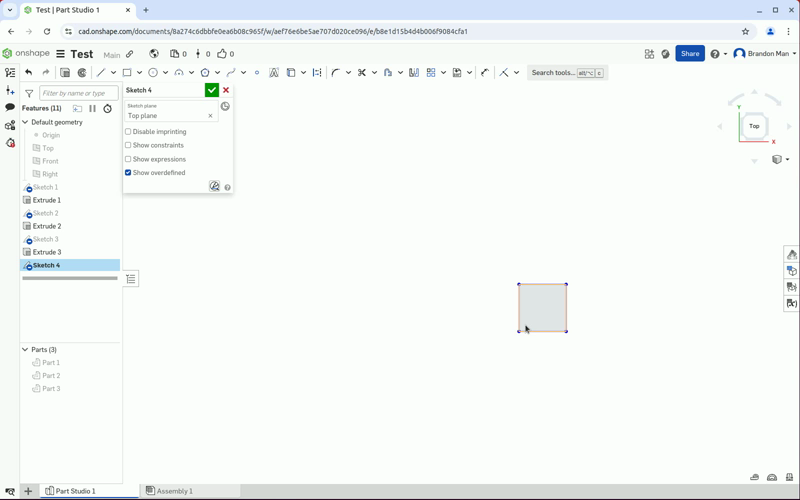
scroll(6)
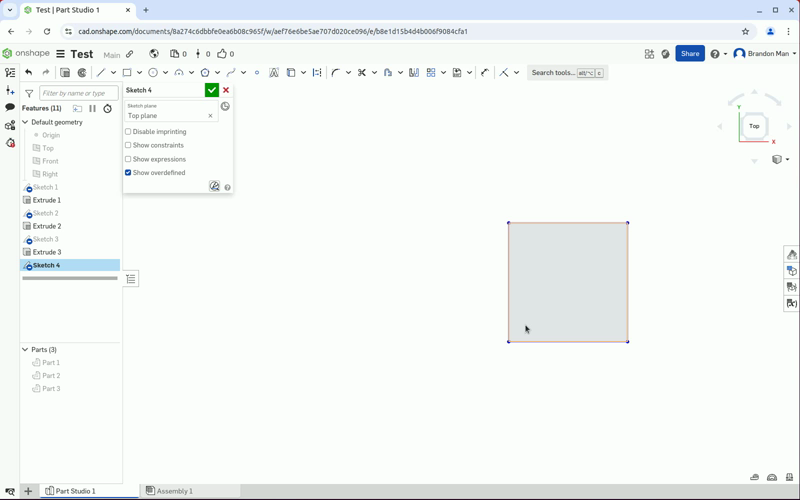
click(525, 324)
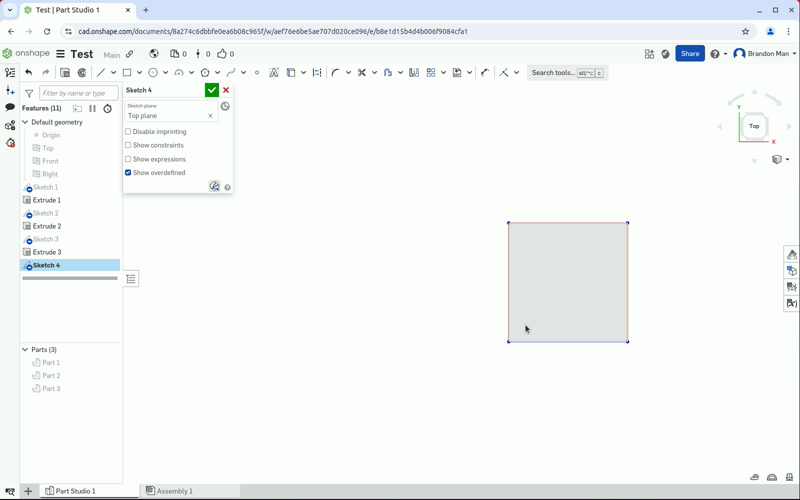
scroll(-6)
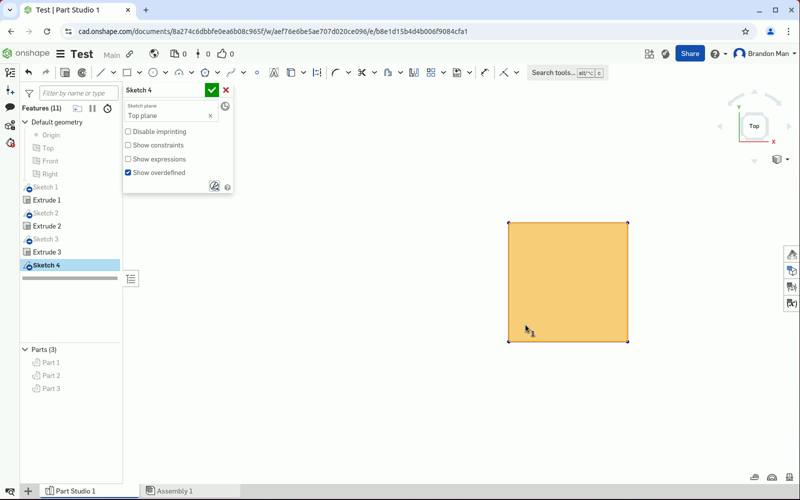
scroll(-6)
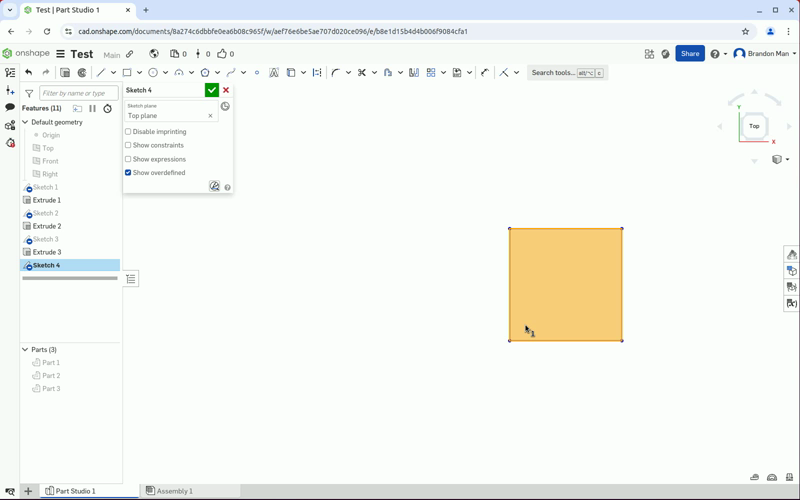
scroll(-6)
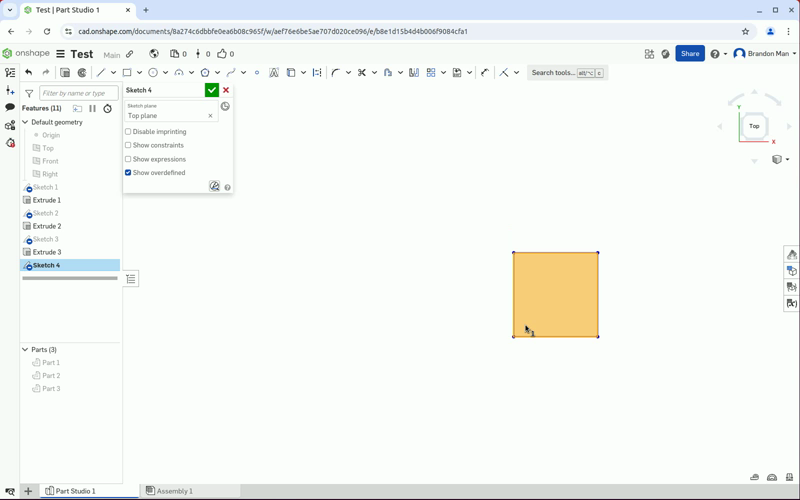
scroll(-6)
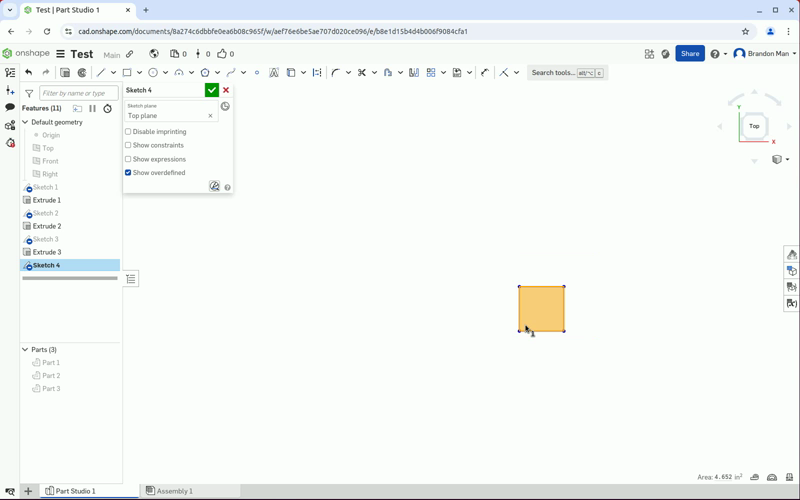
scroll(-6)
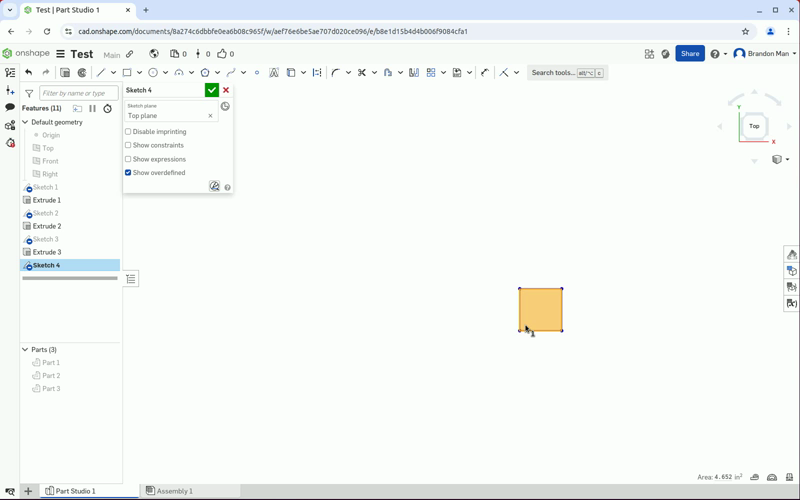
scroll(-6)
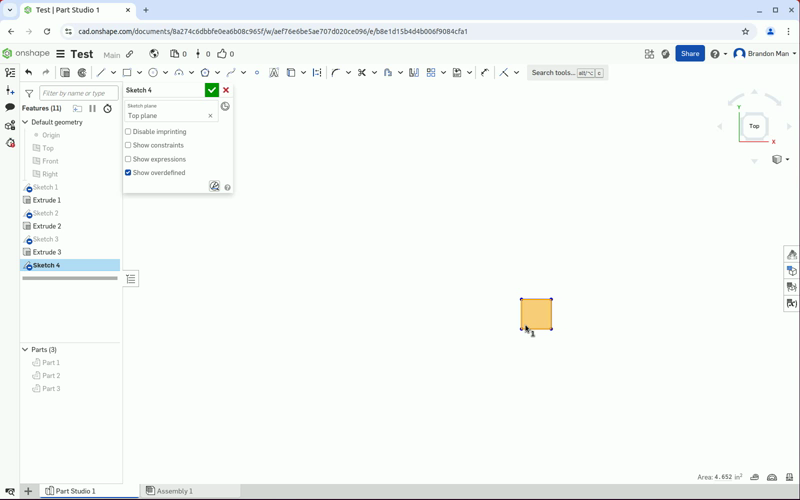
scroll(-6)
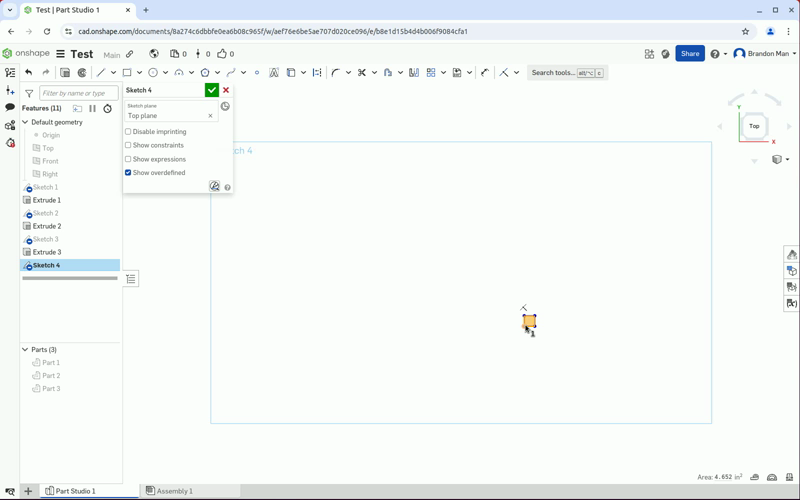
mouse_move(73, 352)
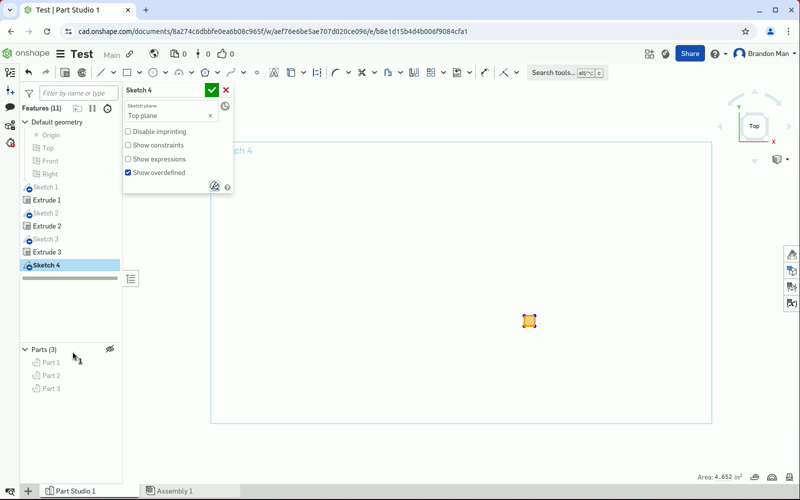
key(shift+y)
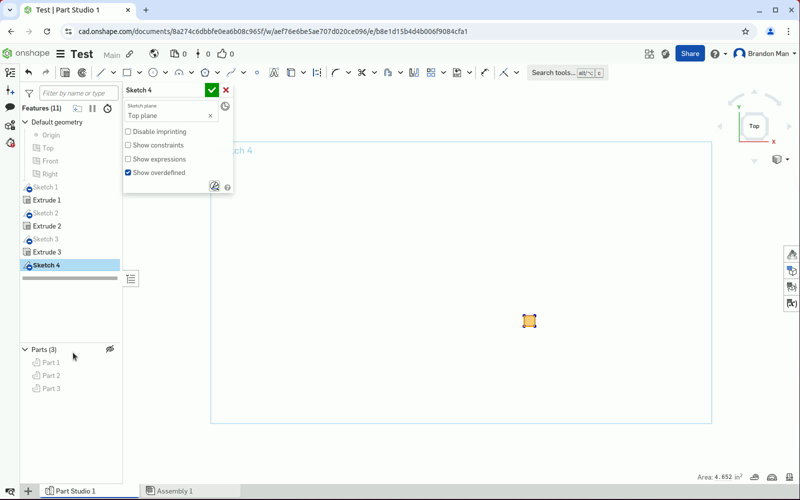
key(shift+e)
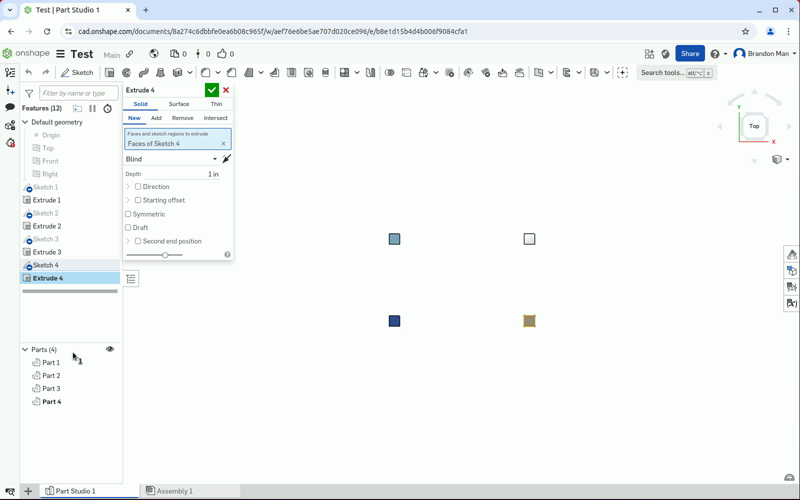
mouse_move(143, 106)
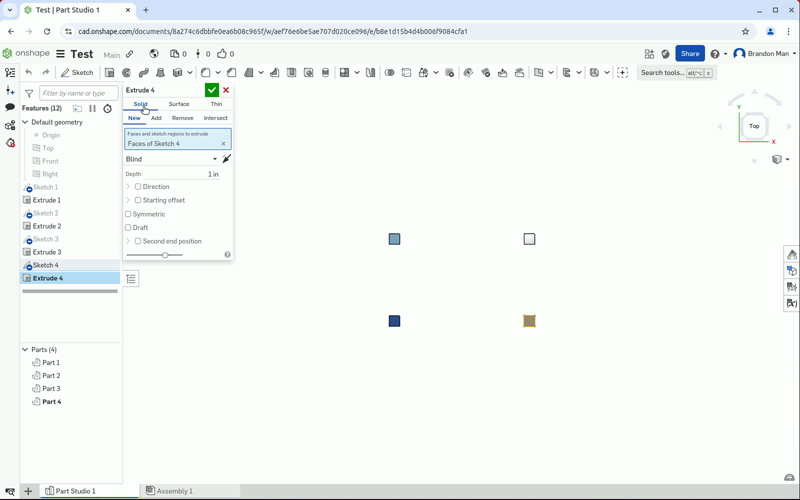
click(143, 106)
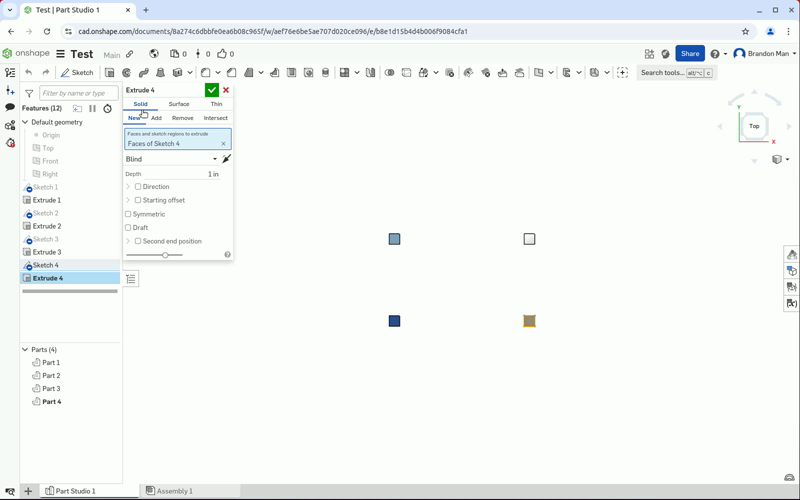
mouse_move(137, 120)
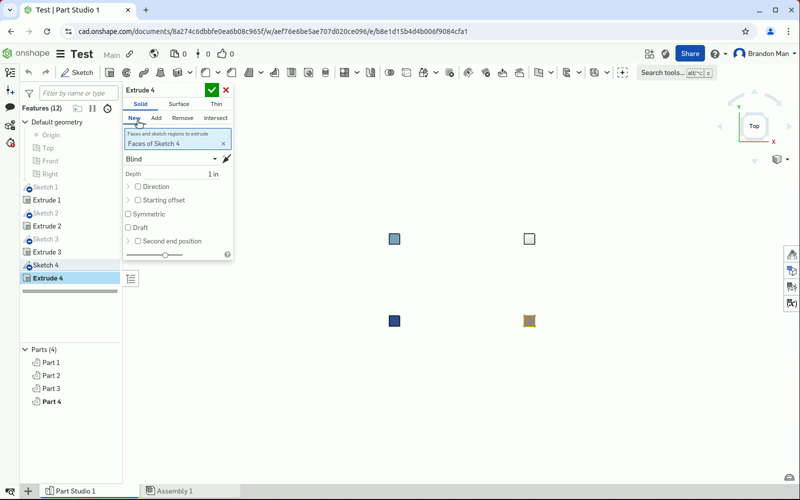
click(137, 120)
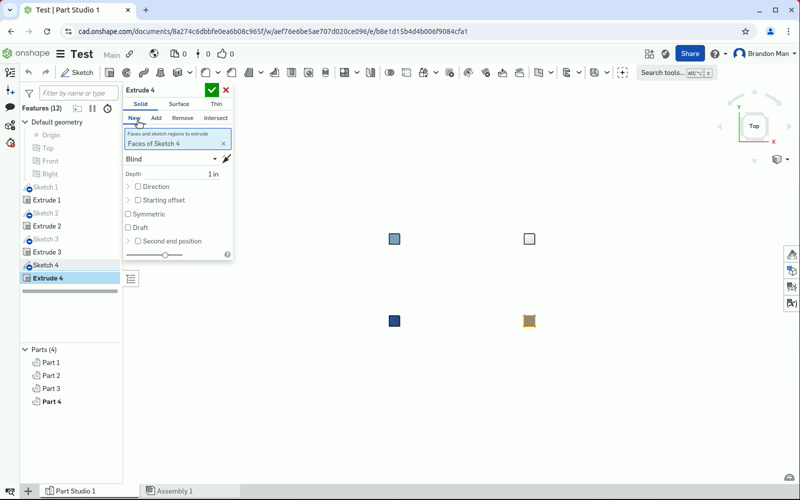
key(tab, 4)
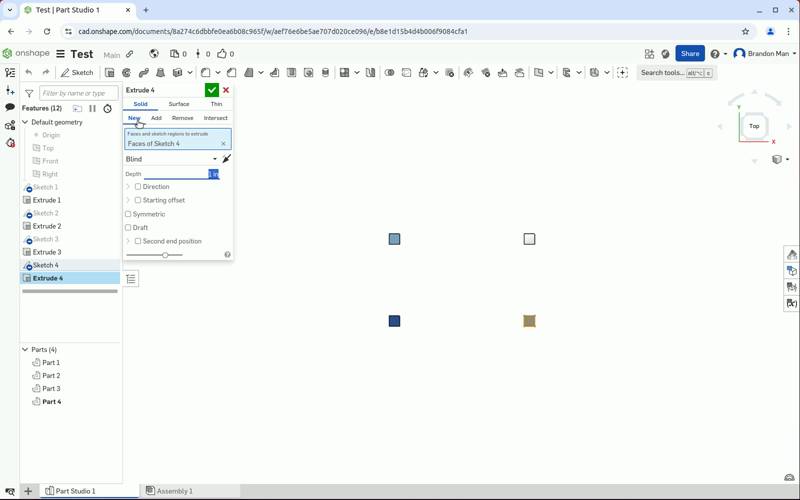
text(14.443)
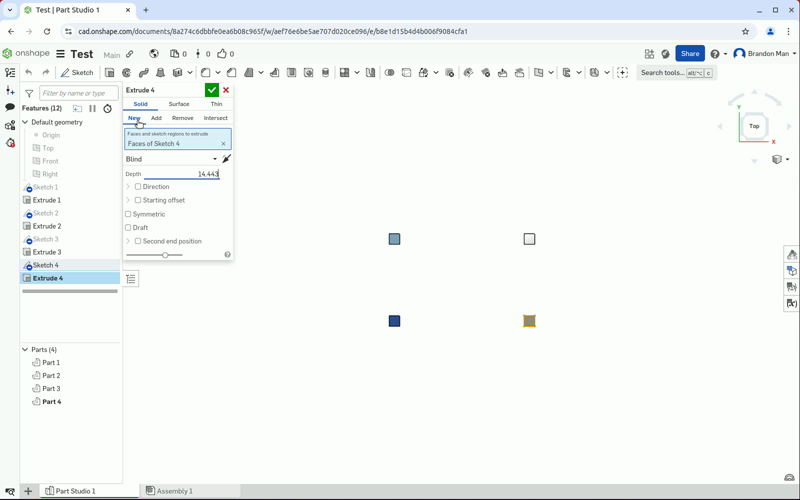
key(enter)
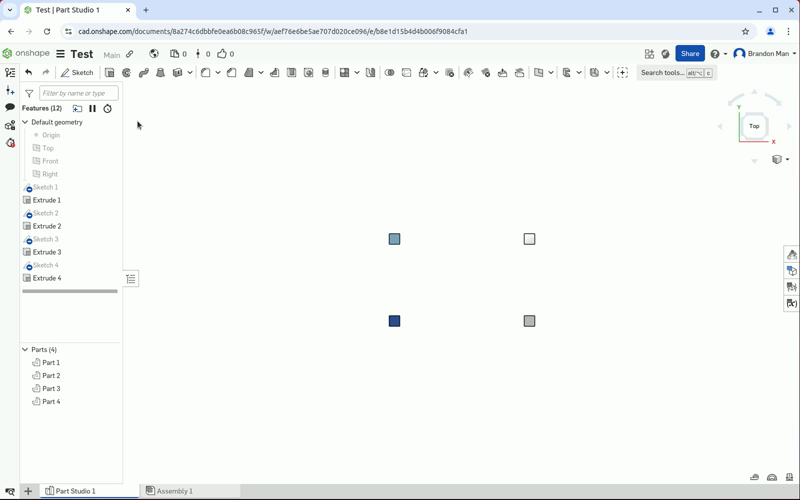
key(shift+h)
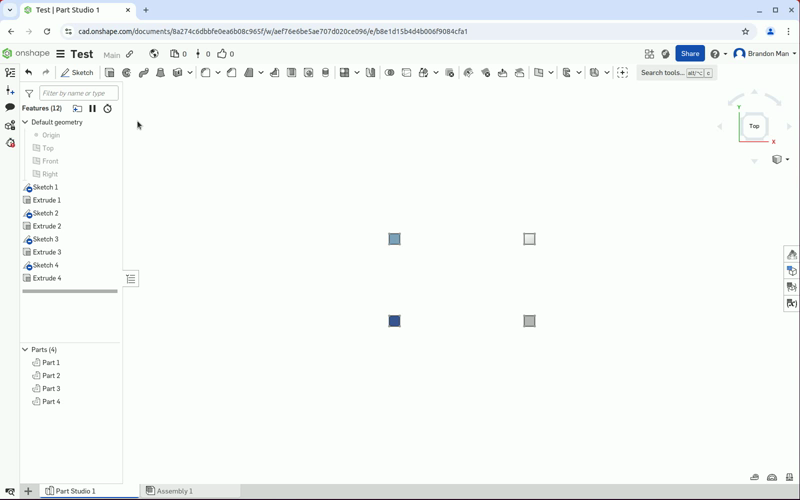
key(shift+h)
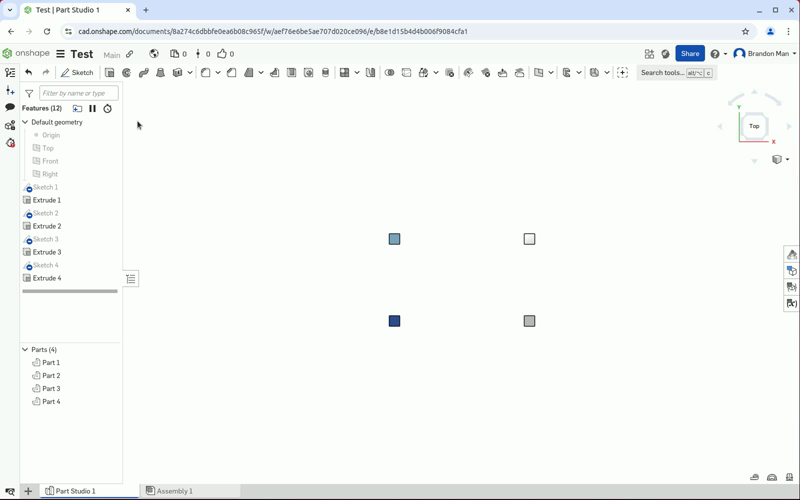
mouse_move(73, 189)
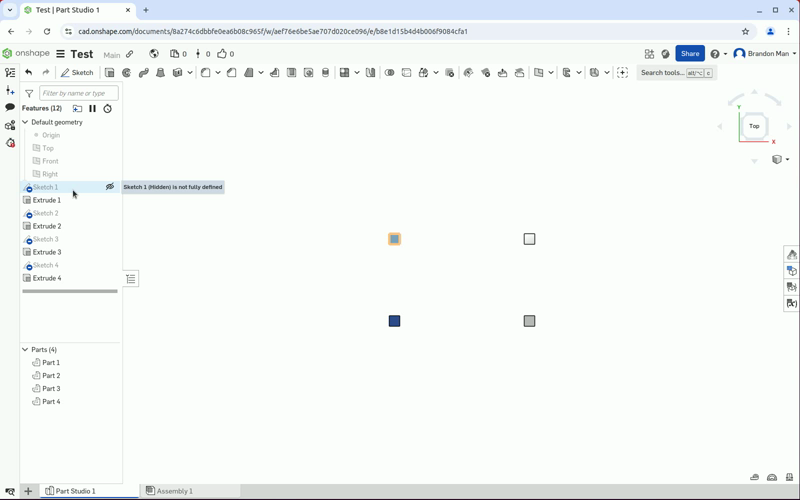
click(73, 189)
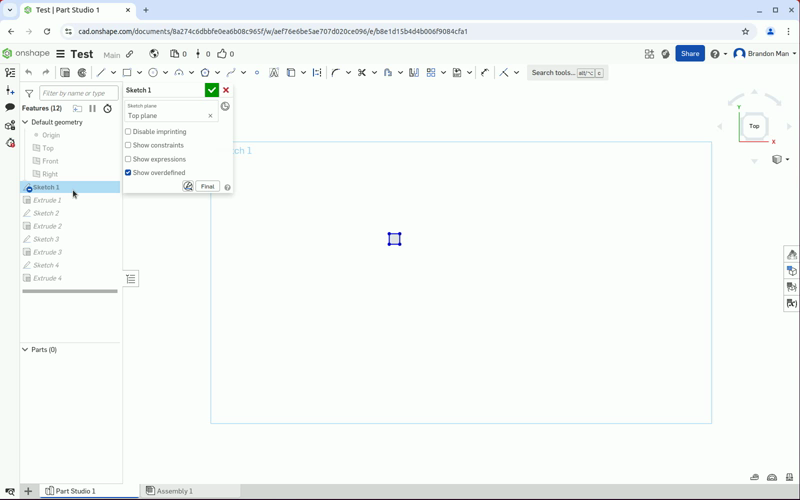
mouse_move(229, 92)
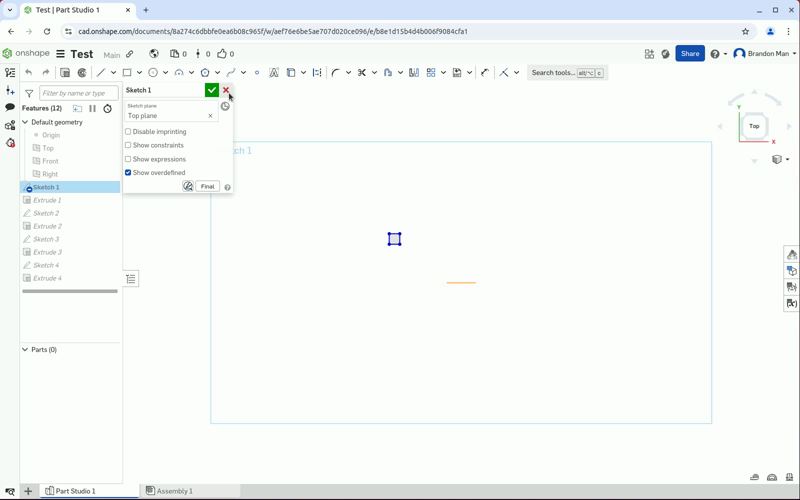
click(229, 92)
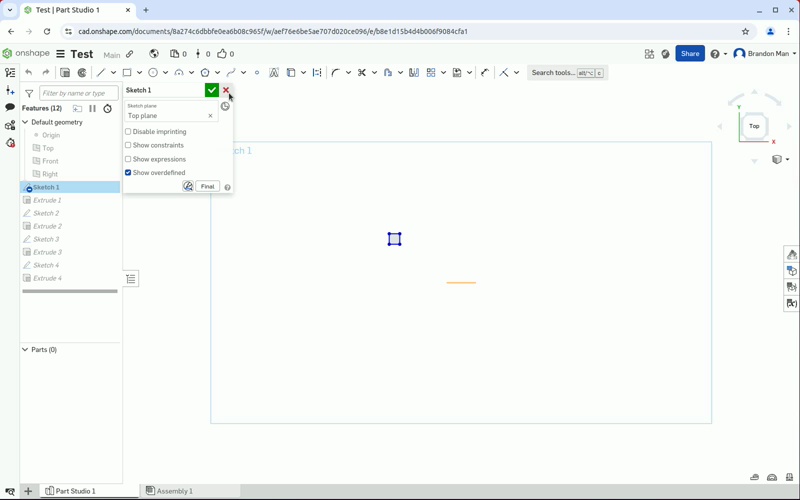
key(shift+s)
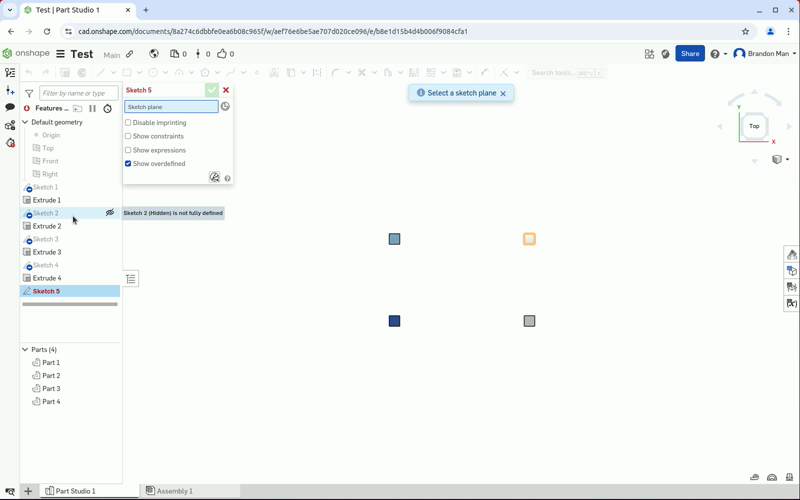
scroll(3)
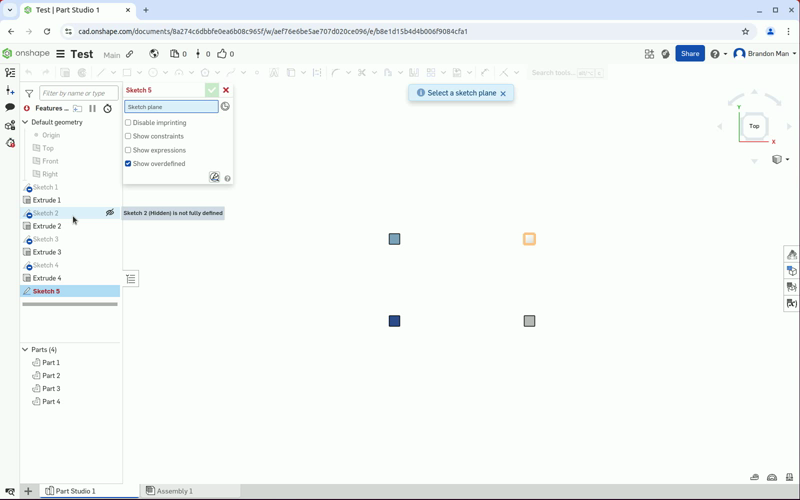
mouse_move(73, 150)
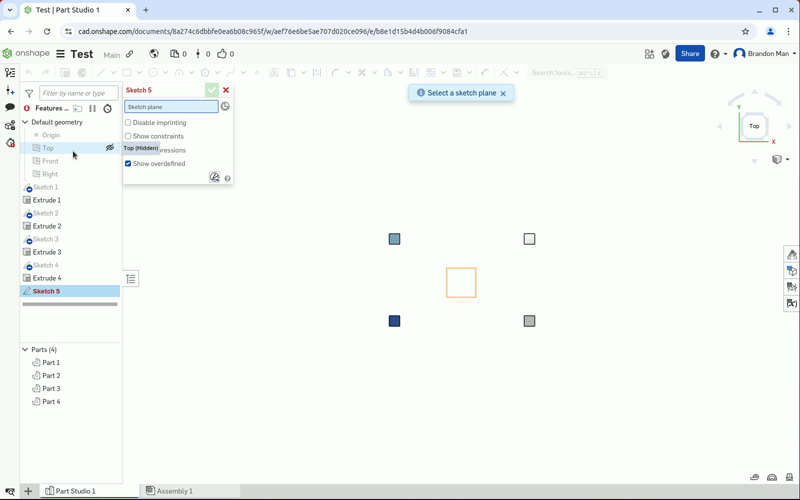
click(73, 150)
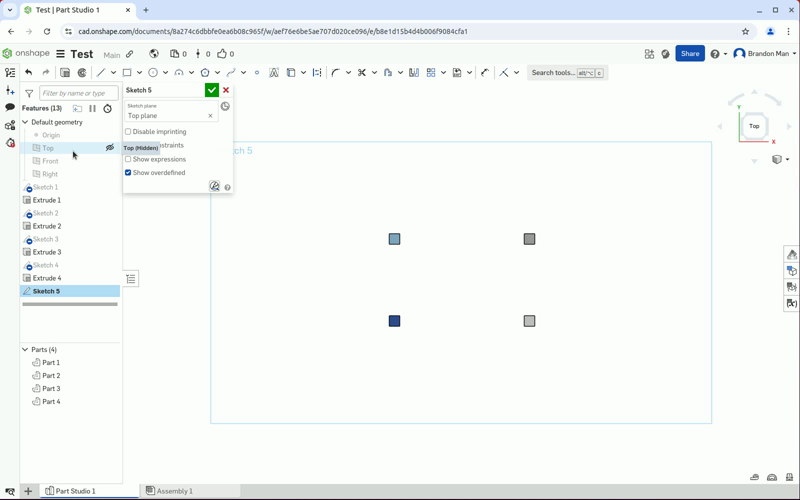
mouse_move(73, 352)
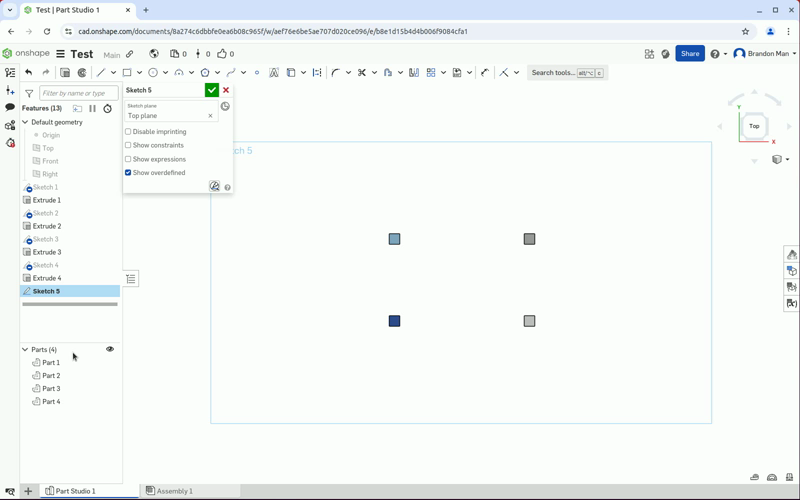
key(y)
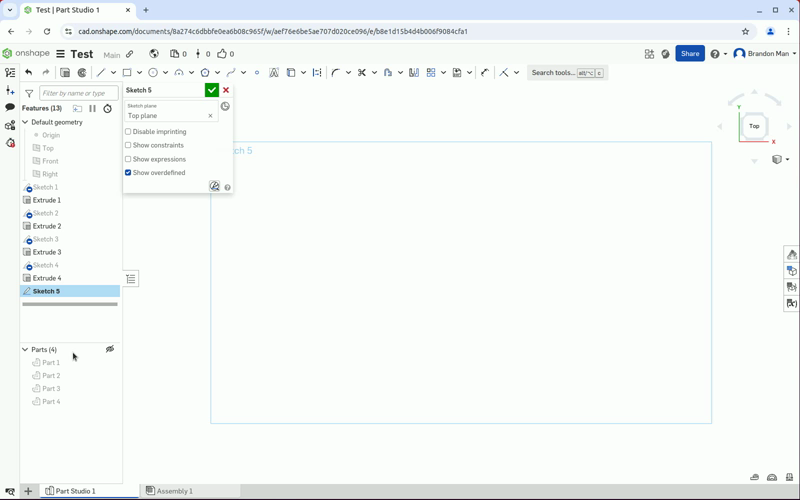
key(l)
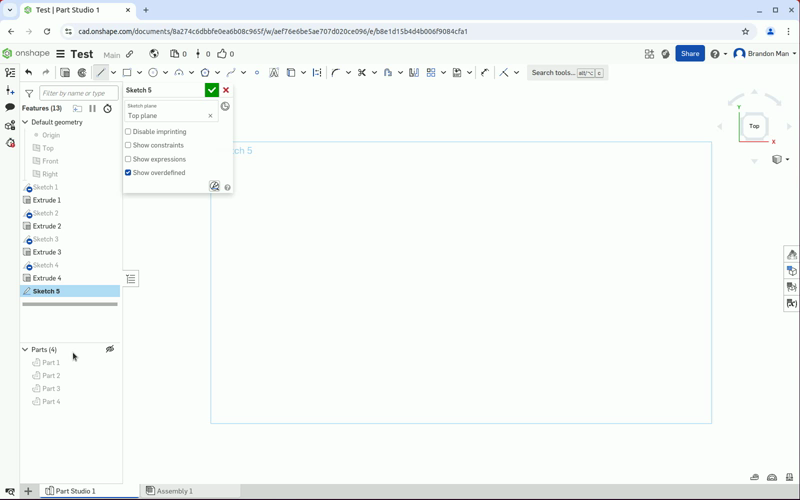
key_down(shift)
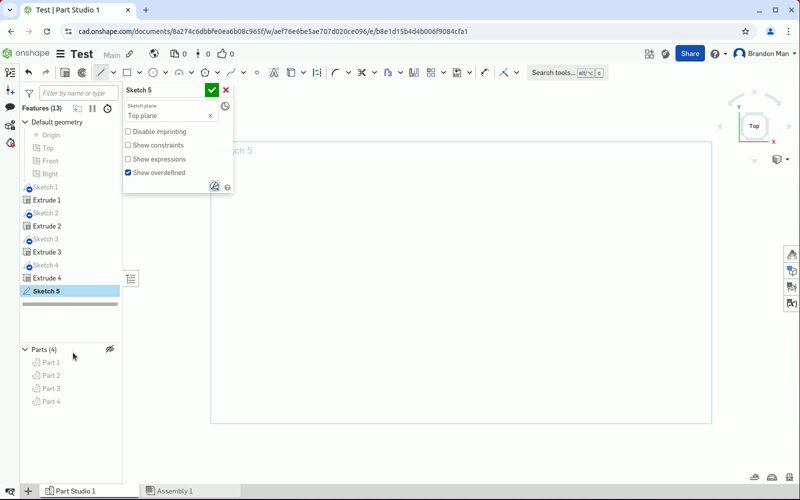
mouse_move(389, 369)
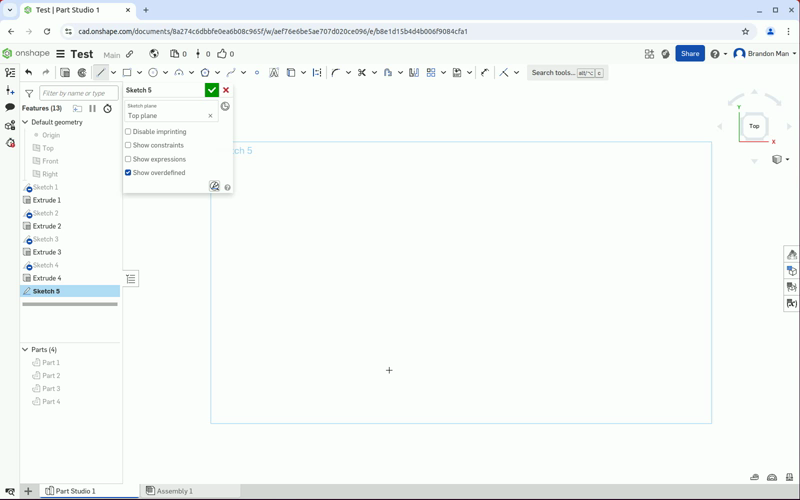
click(389, 369)
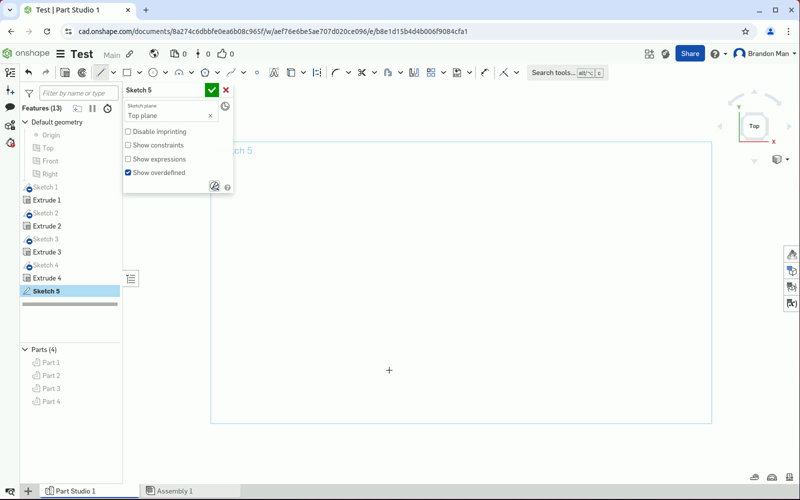
key_up(shift)
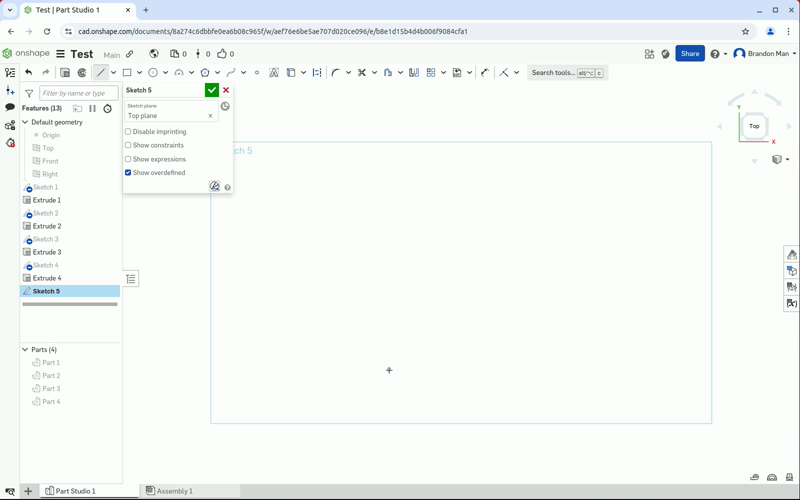
key_down(shift)
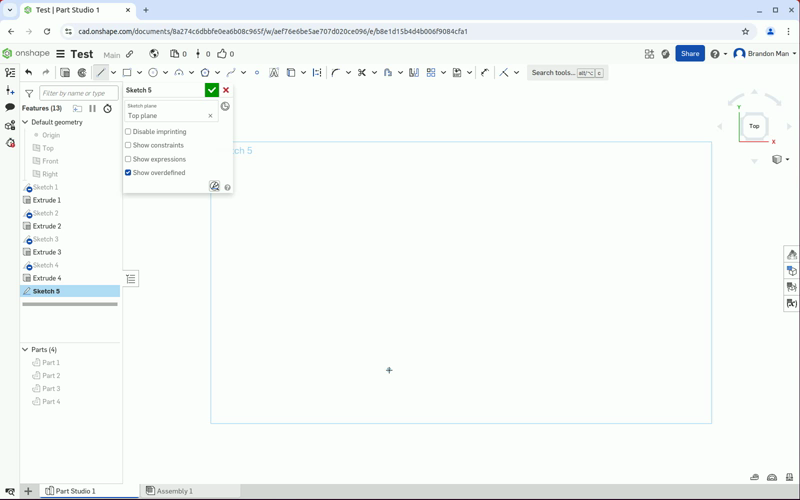
mouse_move(419, 369)
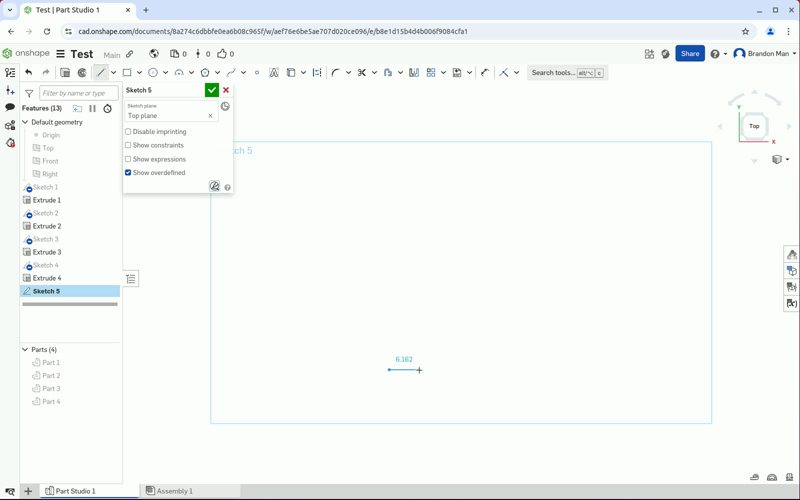
mouse_move(399, 369)
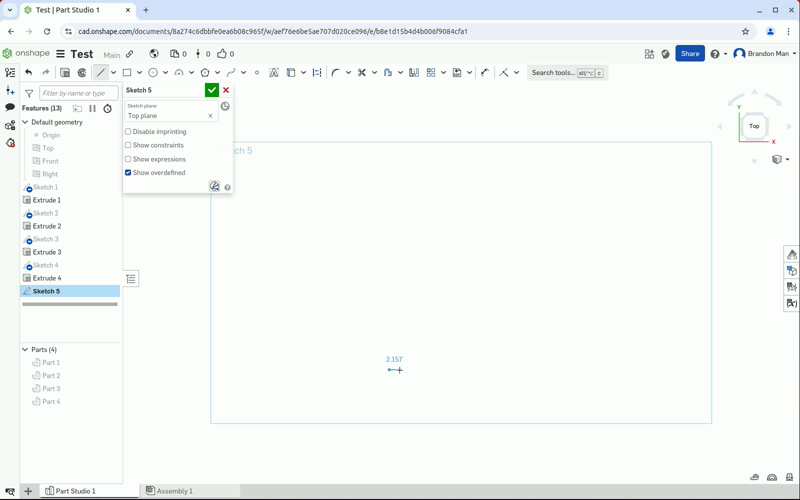
click(399, 369)
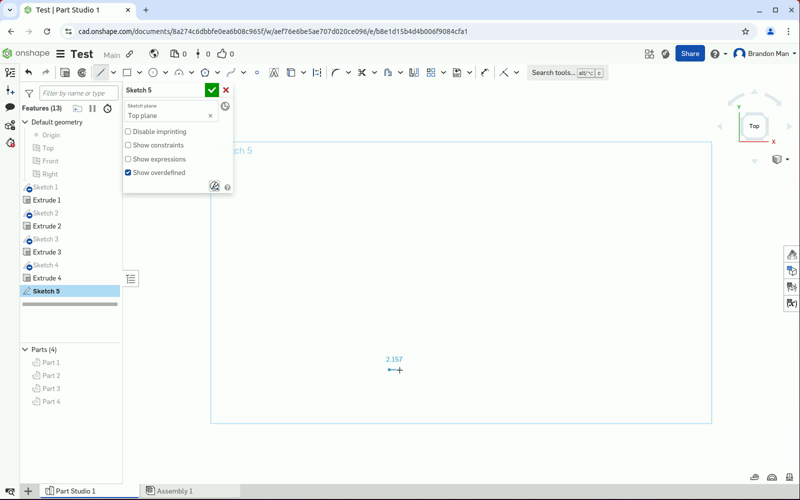
key_up(shift)
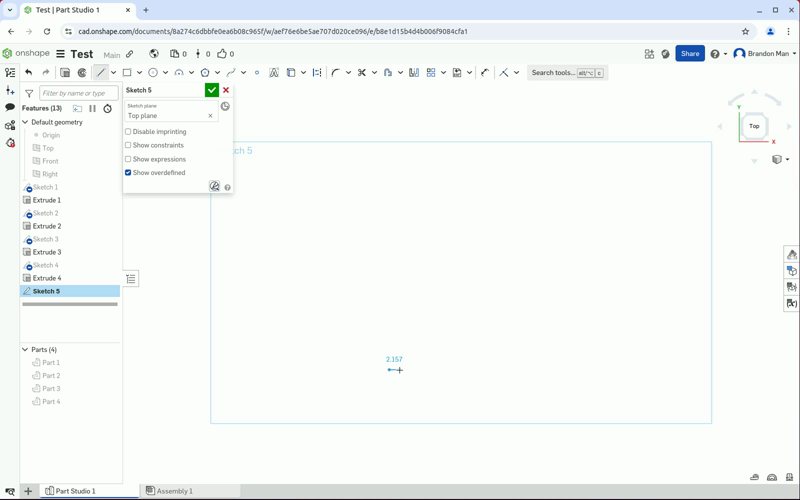
key_down(shift)
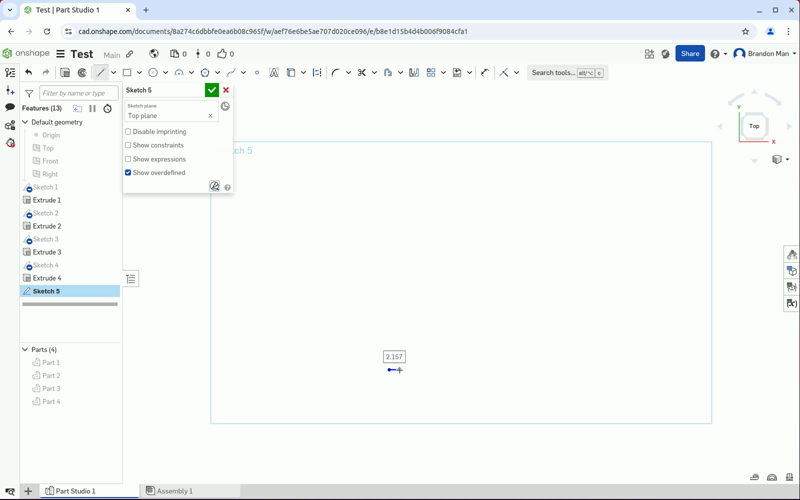
mouse_move(429, 369)
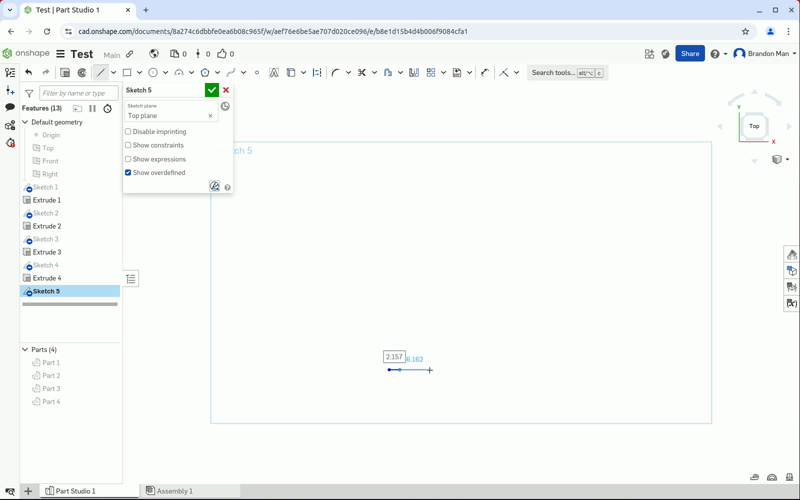
mouse_move(399, 359)
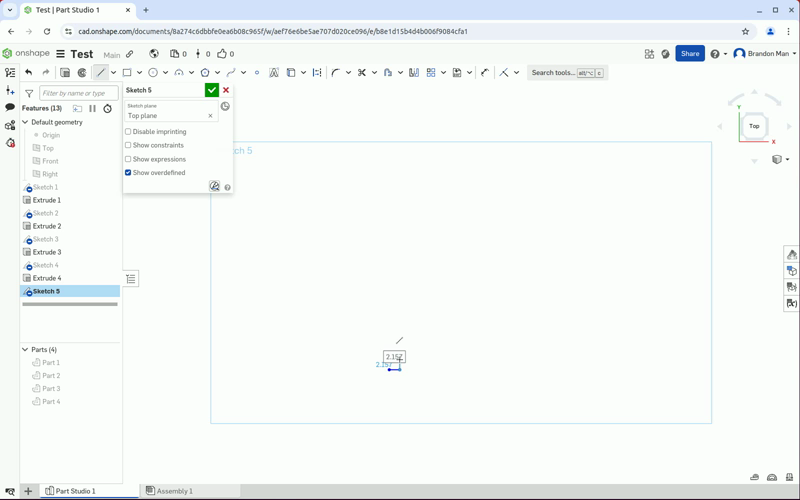
click(399, 359)
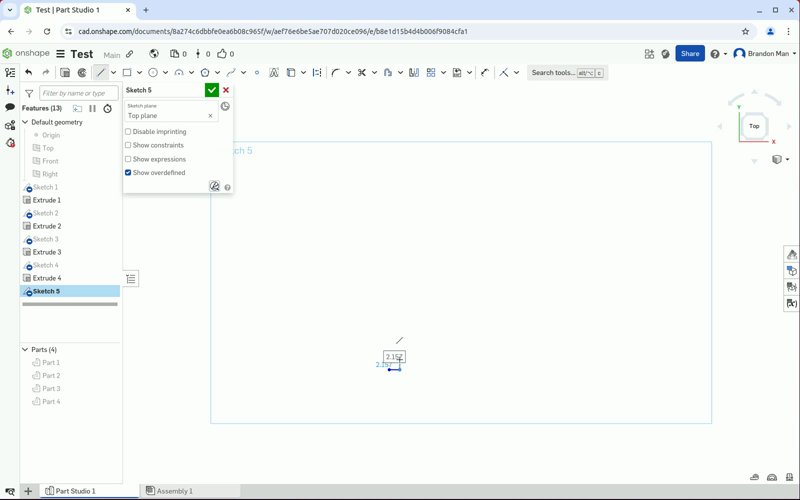
key_up(shift)
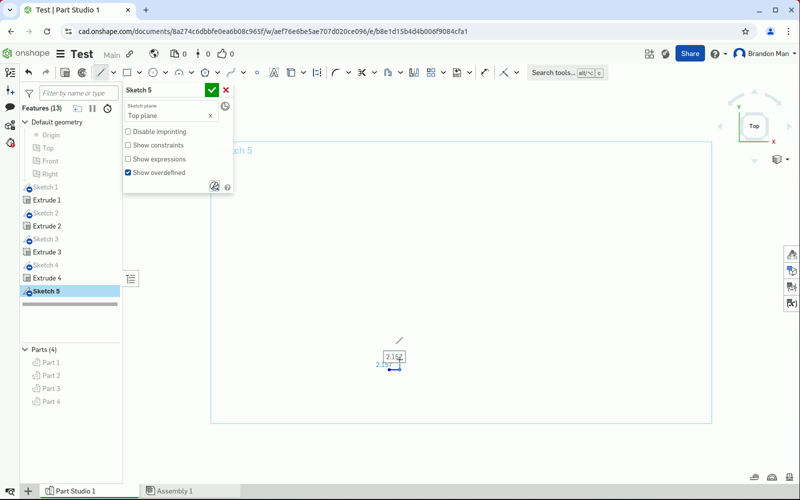
key_down(shift)
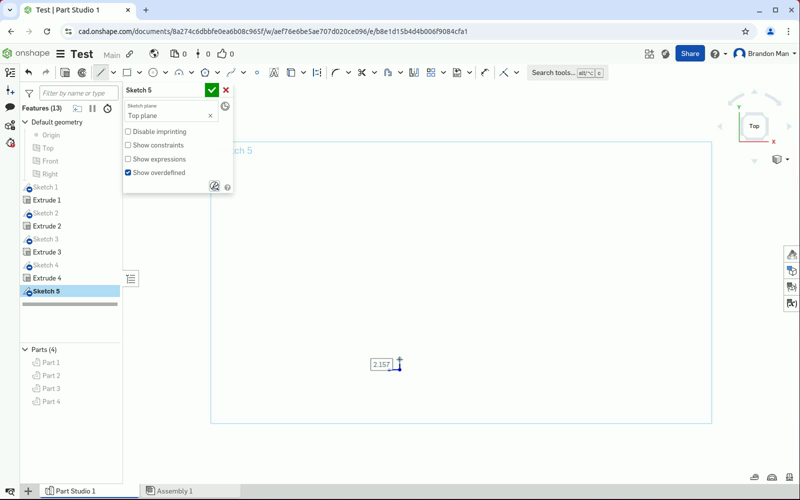
mouse_move(429, 359)
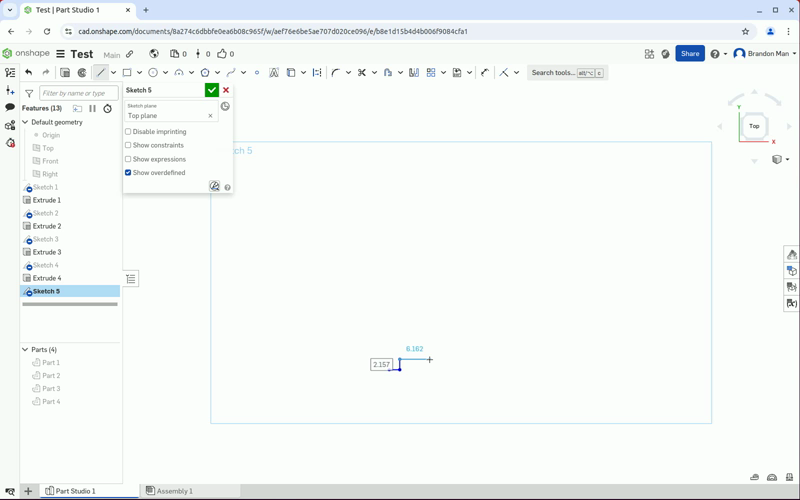
mouse_move(389, 359)
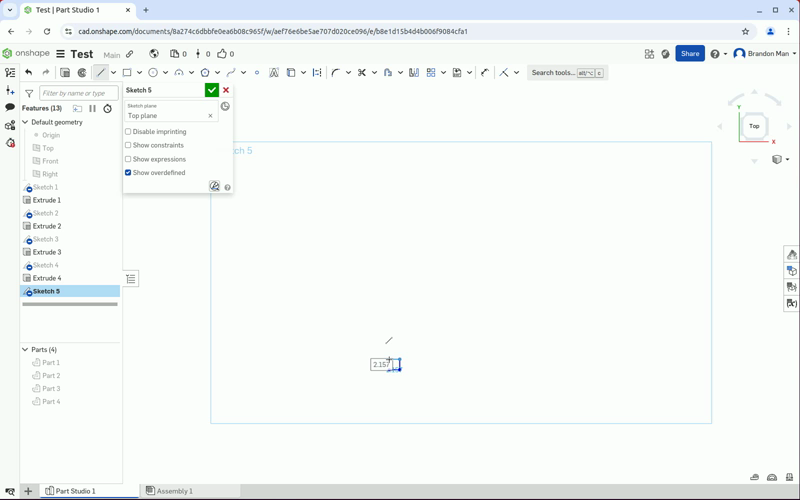
click(389, 359)
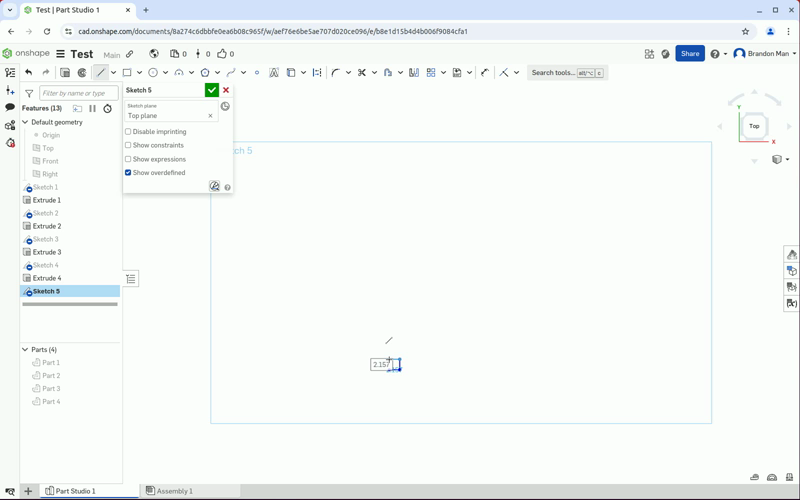
key_up(shift)
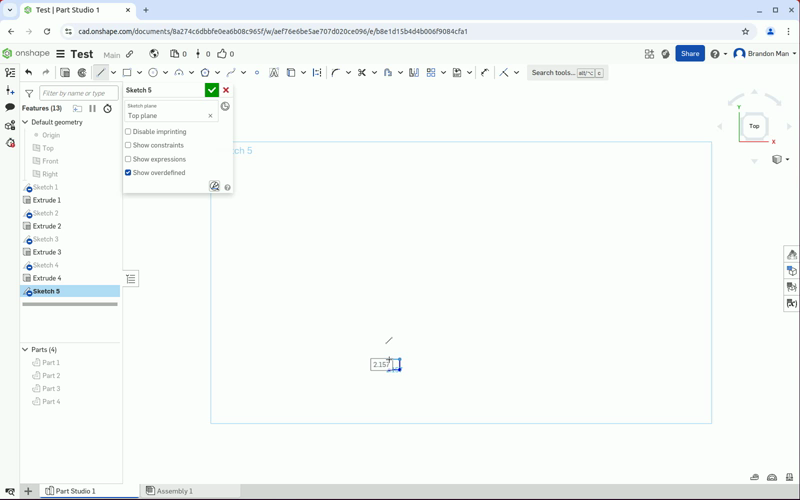
mouse_move(419, 359)
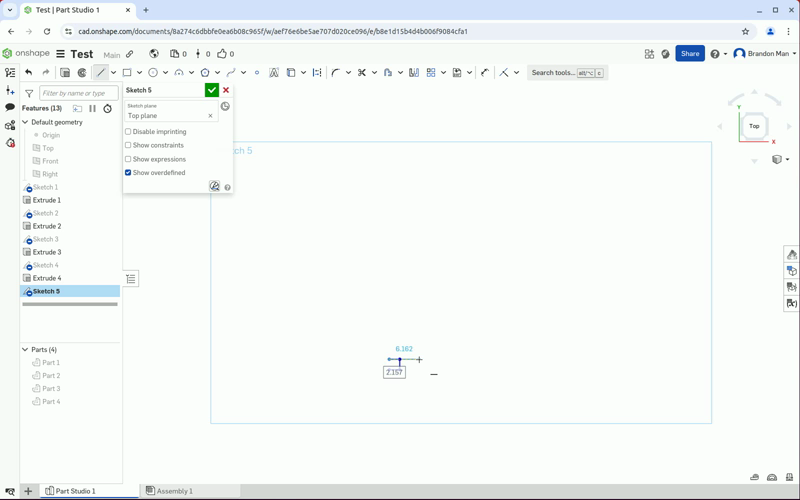
key_down(shift)
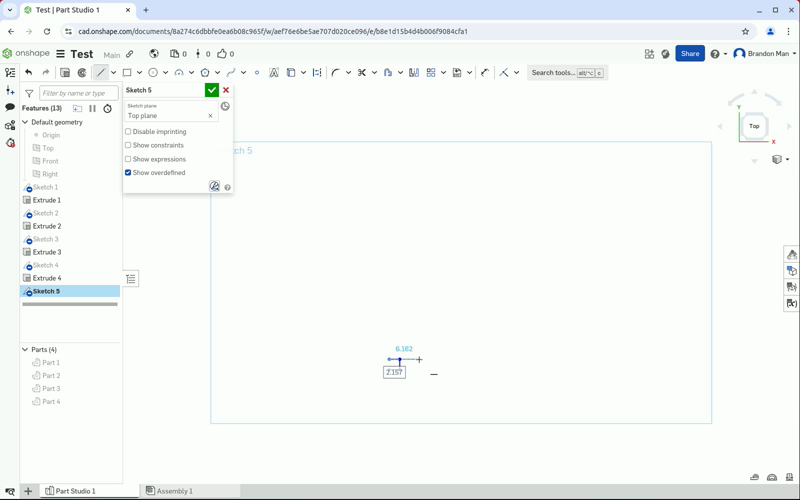
mouse_move(389, 369)
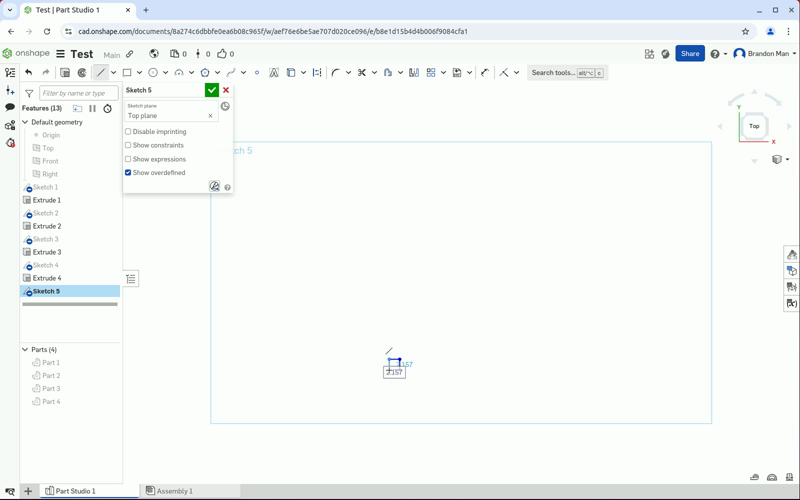
key_up(shift)
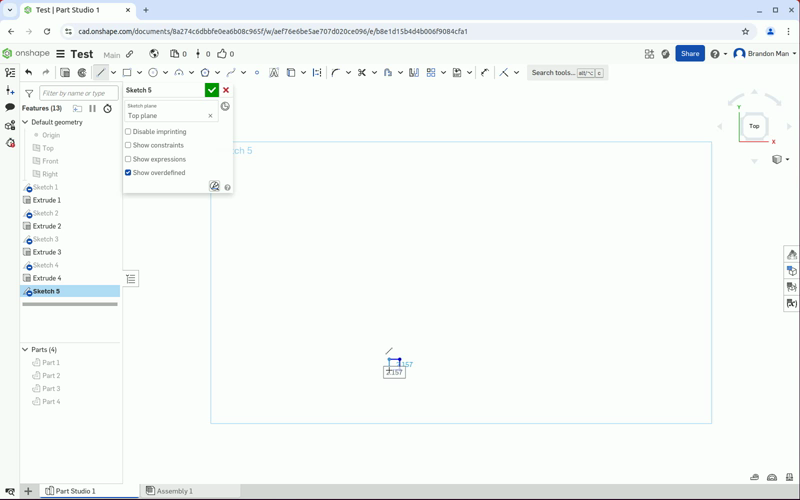
click(389, 369)
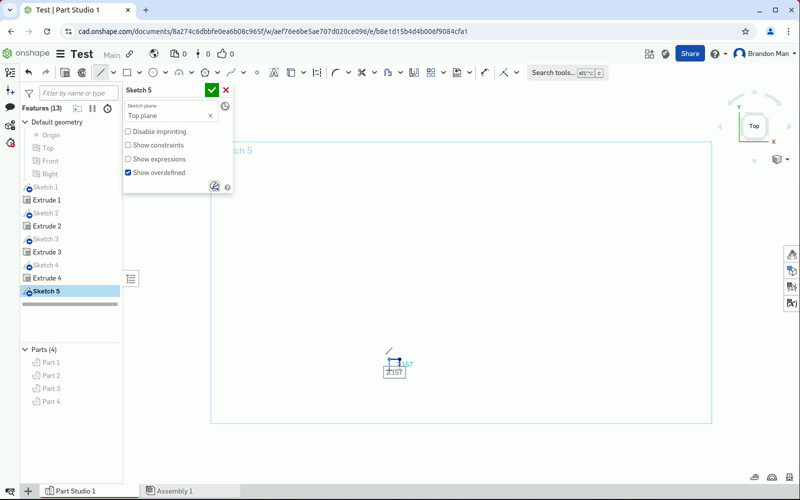
key(esc)
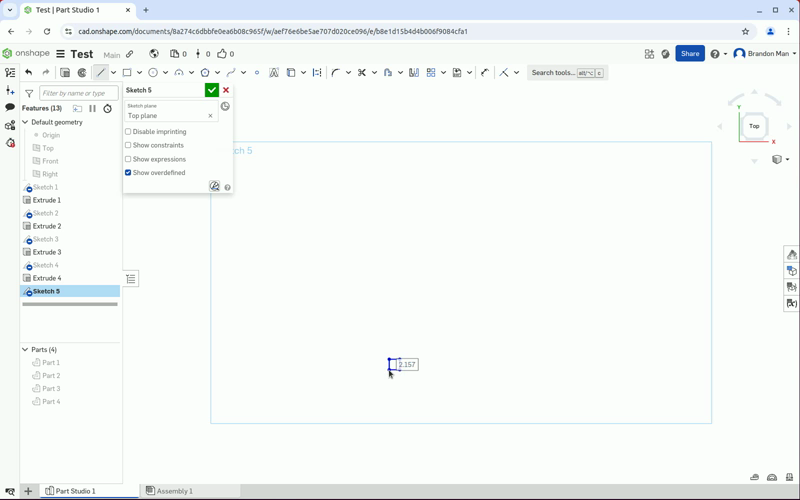
mouse_move(399, 366)
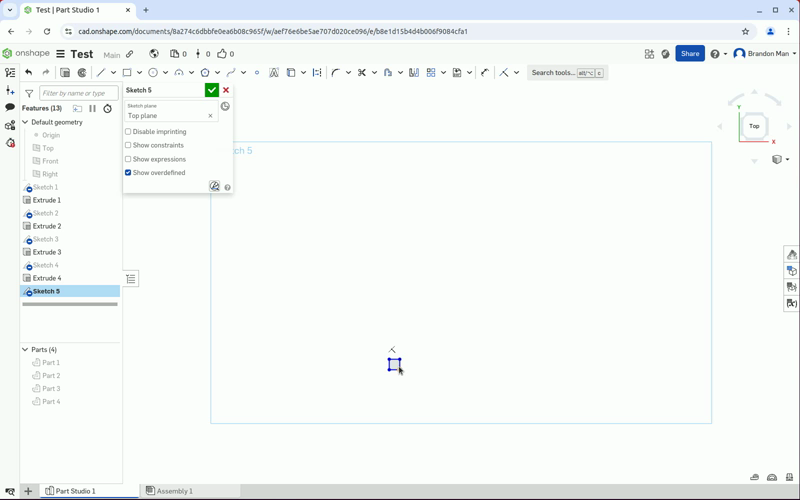
scroll(6)
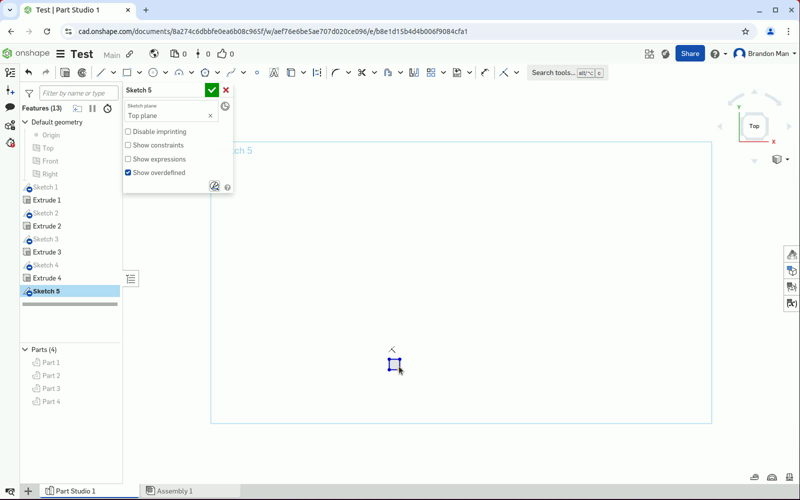
scroll(6)
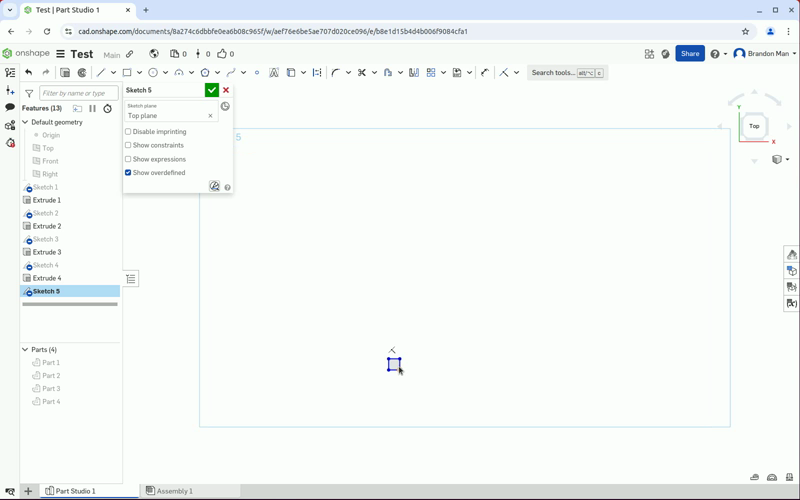
scroll(6)
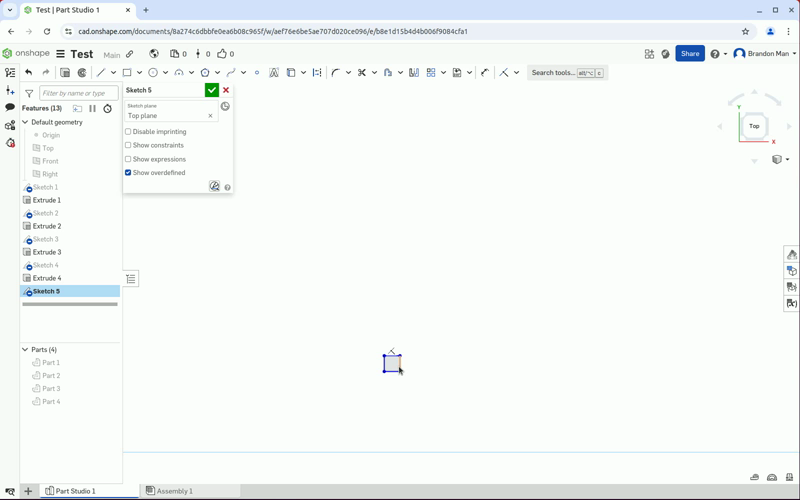
scroll(6)
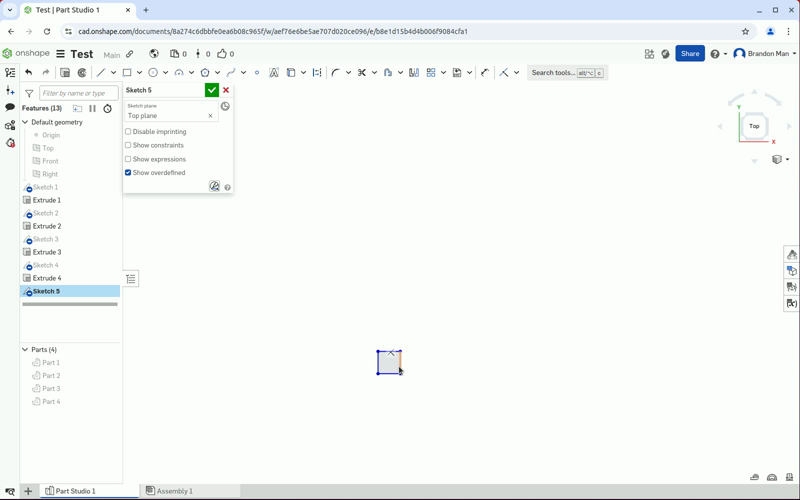
scroll(6)
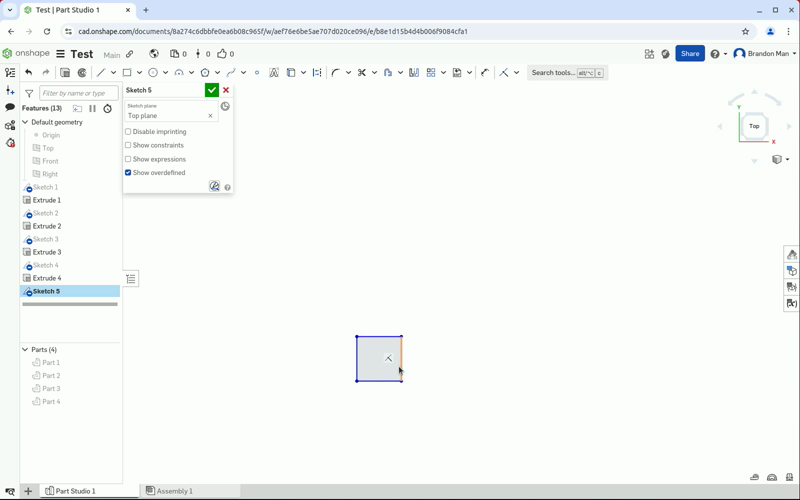
scroll(6)
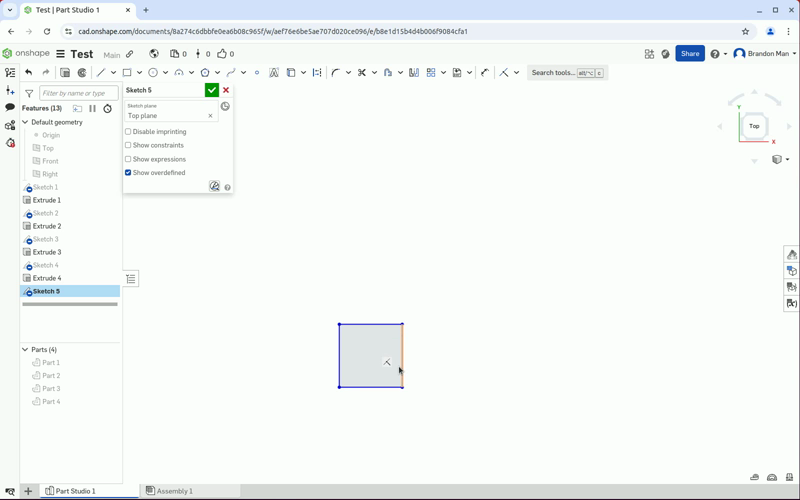
scroll(6)
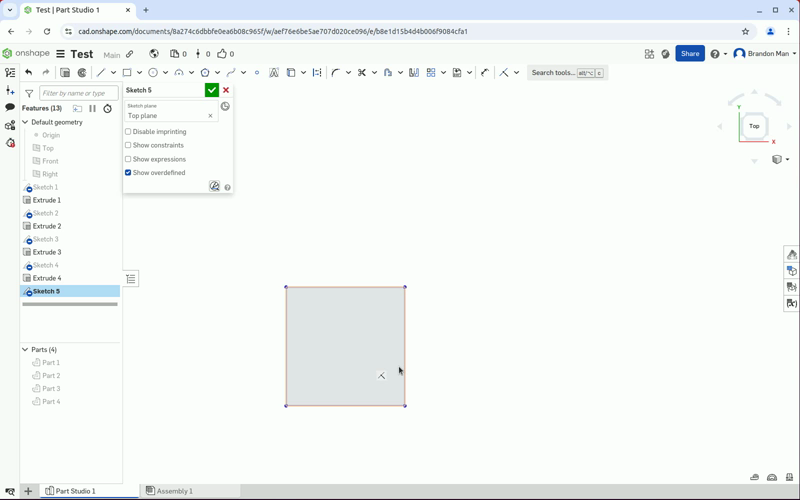
click(399, 366)
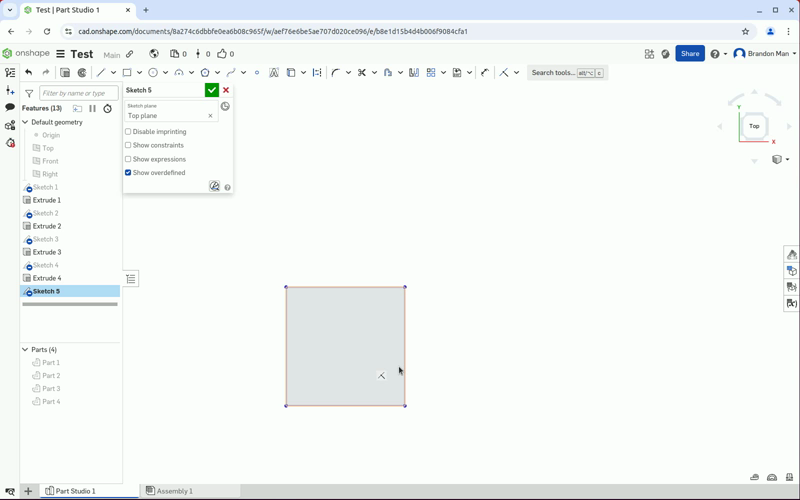
scroll(-6)
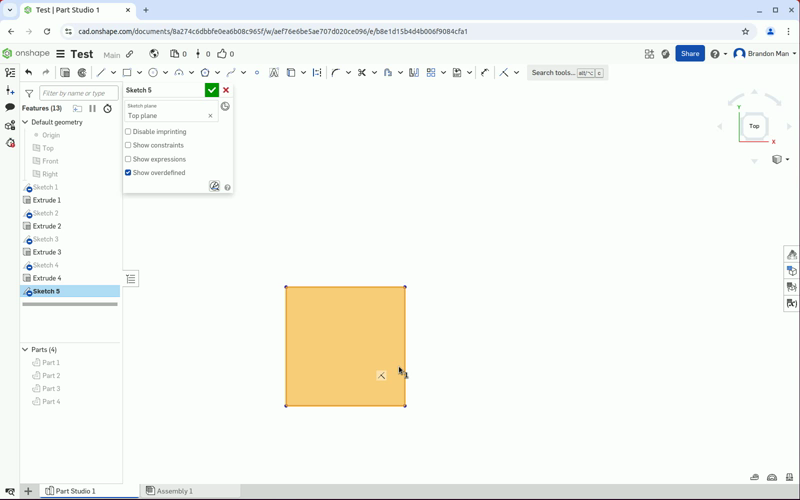
scroll(-6)
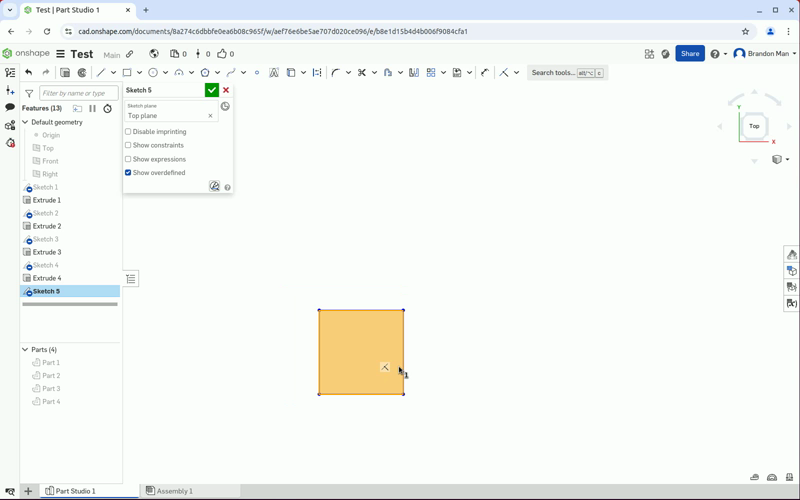
scroll(-6)
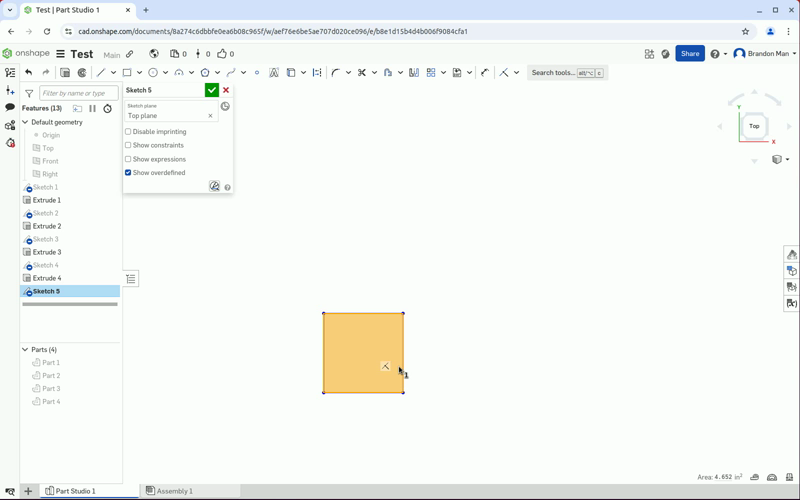
scroll(-6)
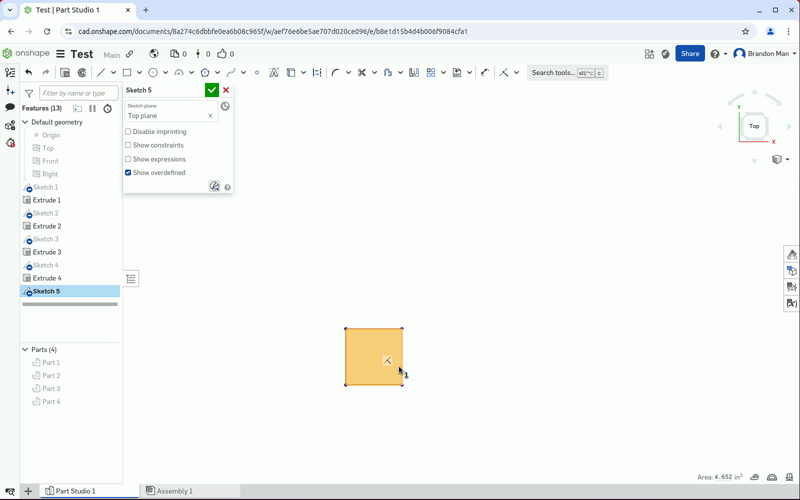
scroll(-6)
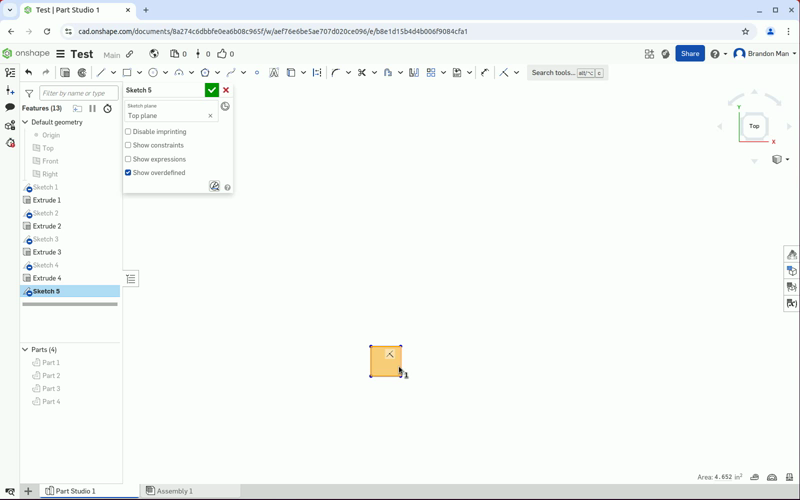
scroll(-6)
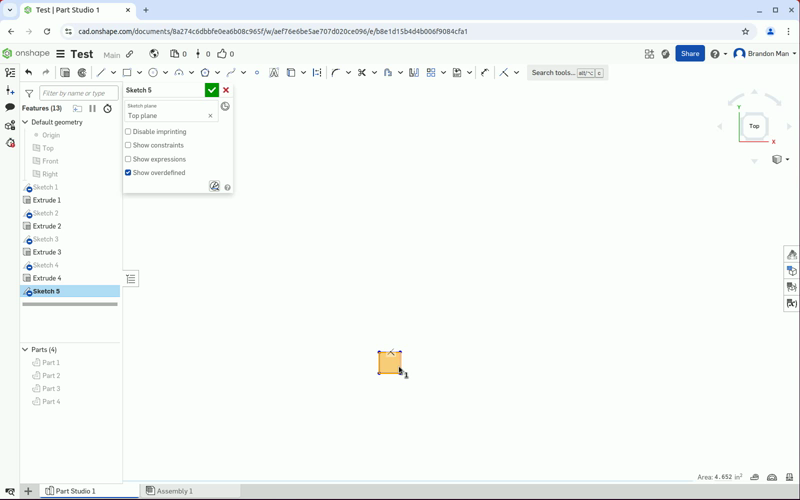
scroll(-6)
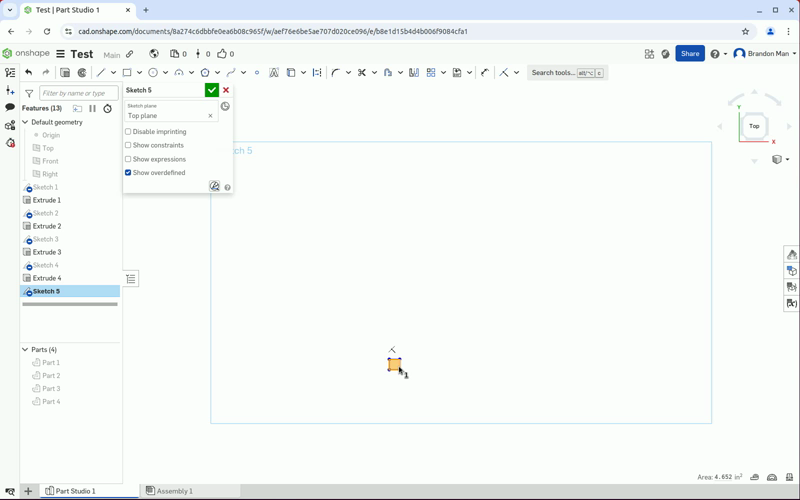
mouse_move(73, 352)
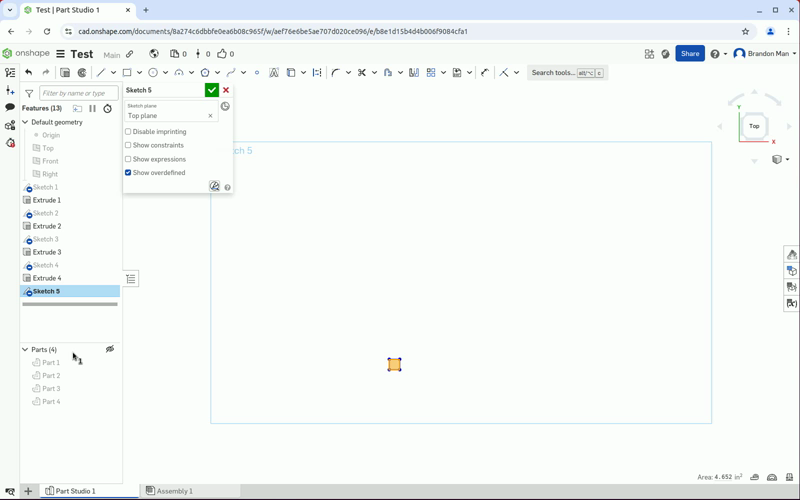
key(shift+y)
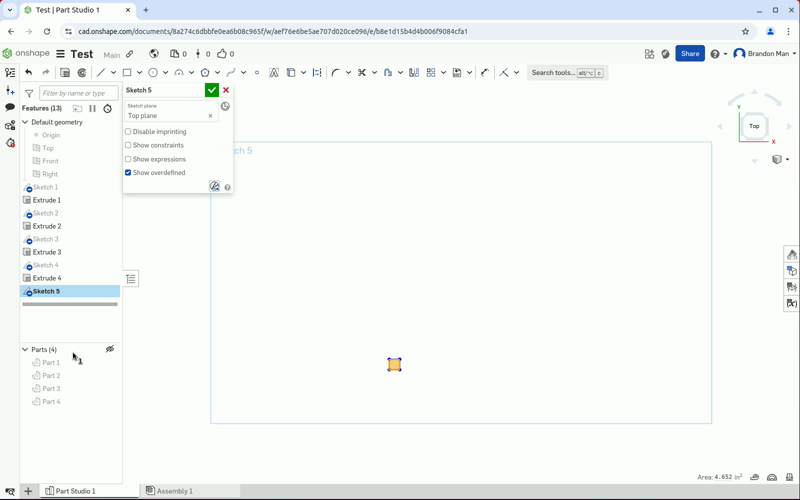
key(shift+e)
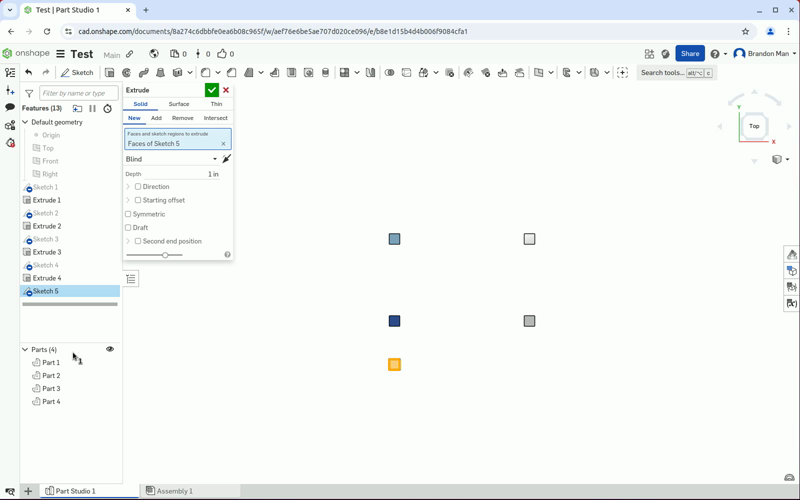
mouse_move(143, 106)
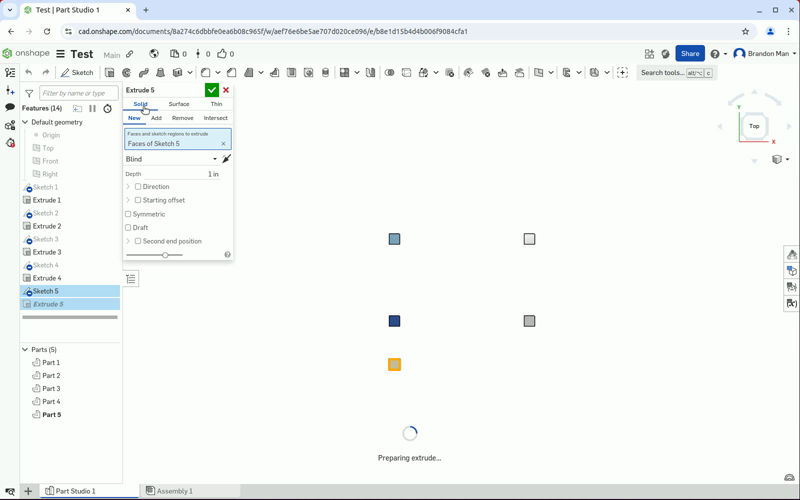
click(143, 106)
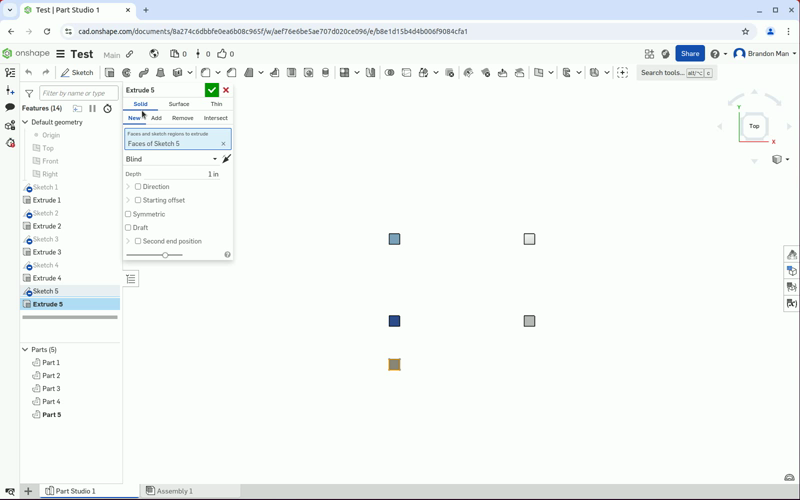
mouse_move(137, 120)
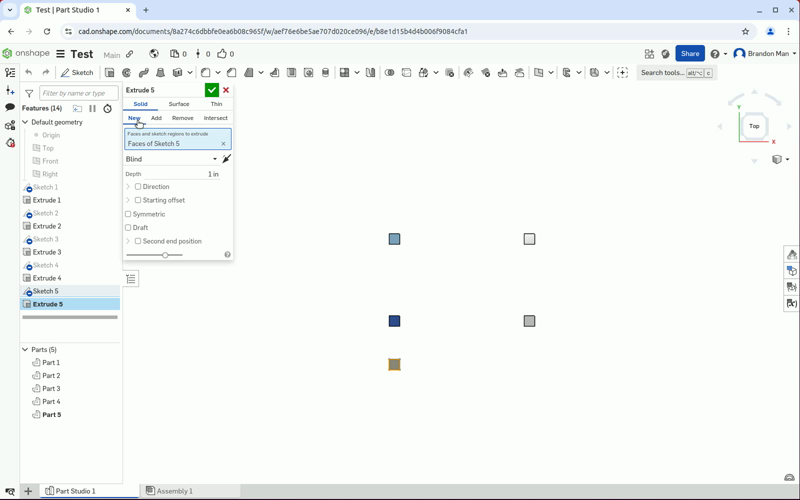
click(137, 120)
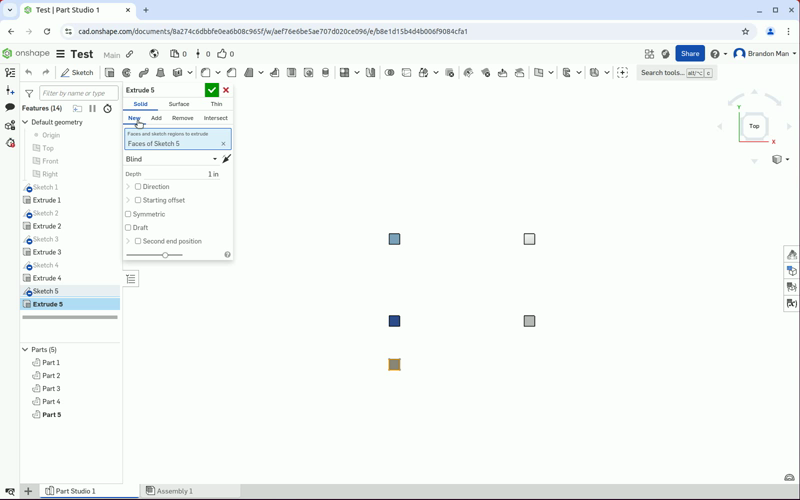
key(tab, 4)
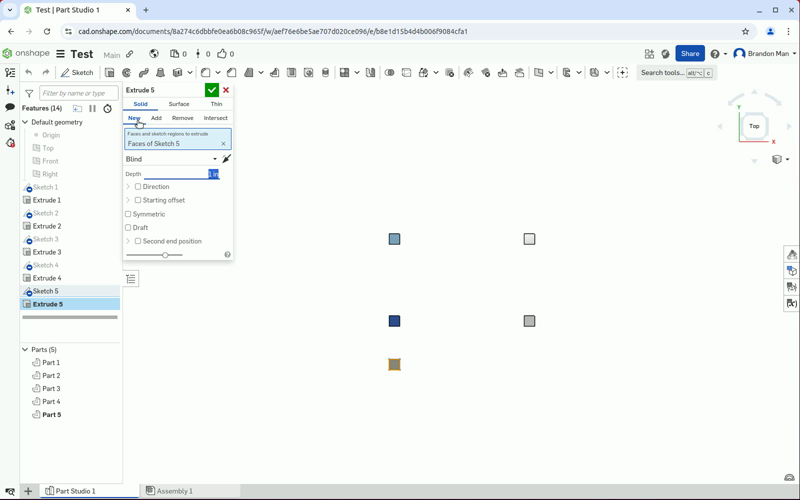
text(14.443)
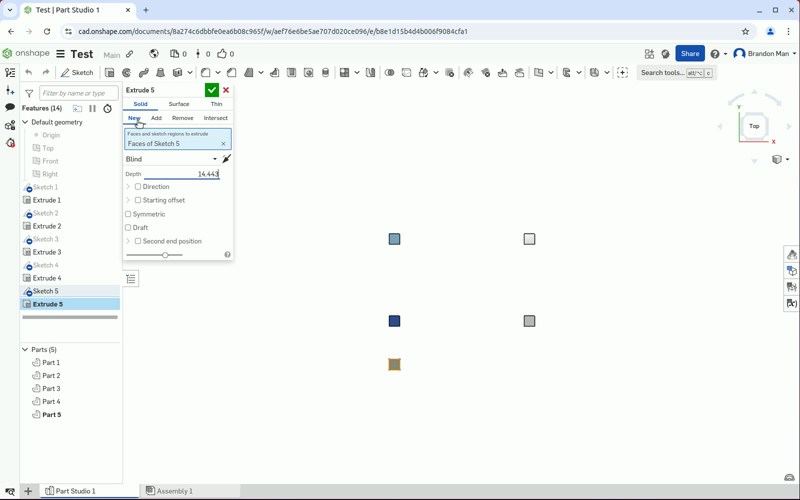
key(enter)
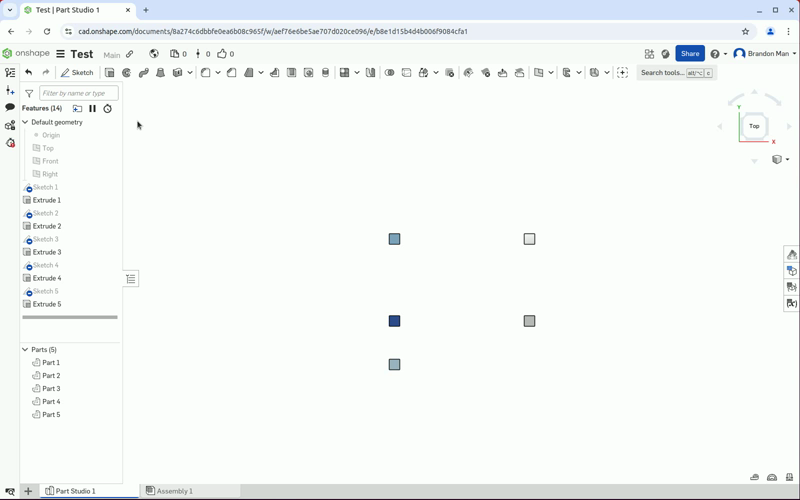
key(shift+h)
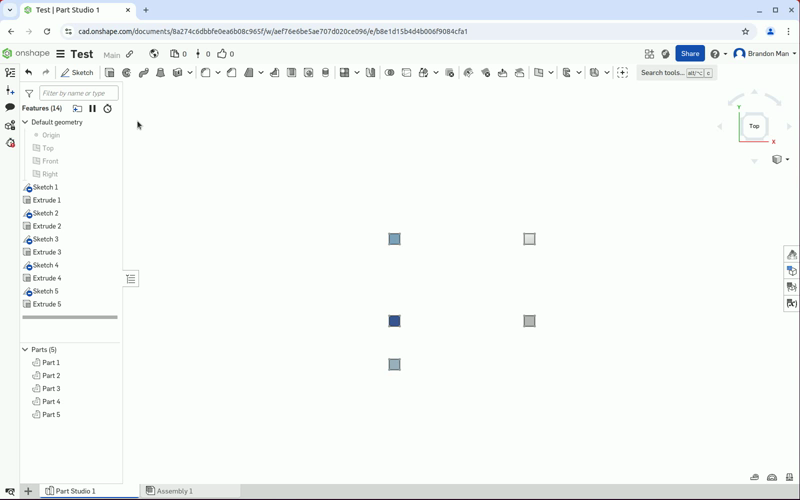
key(shift+h)
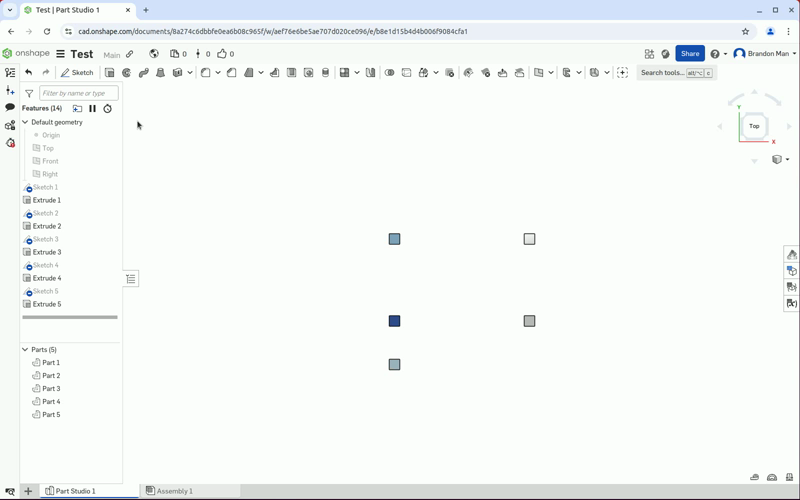
mouse_move(73, 189)
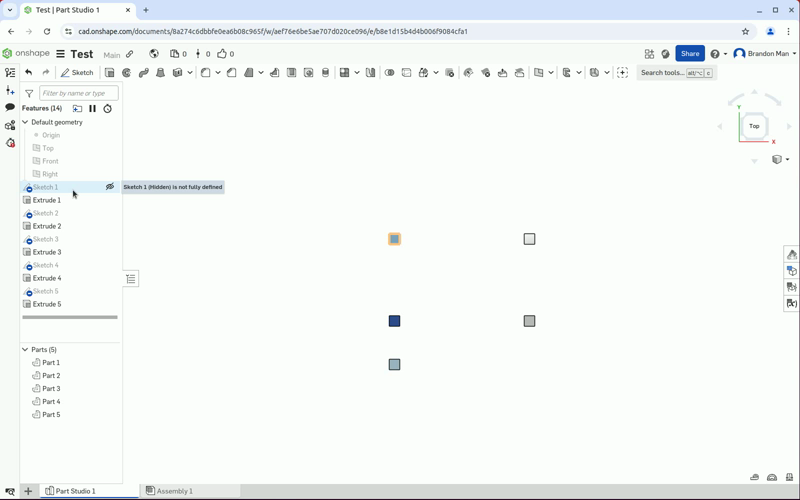
click(73, 189)
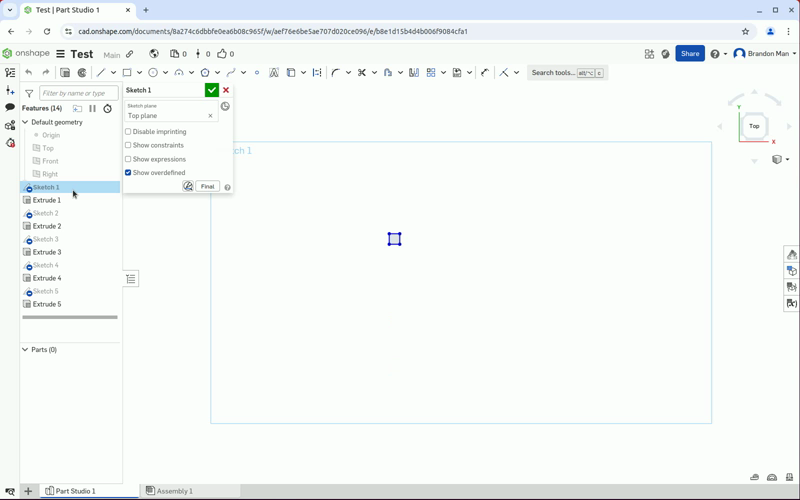
mouse_move(229, 92)
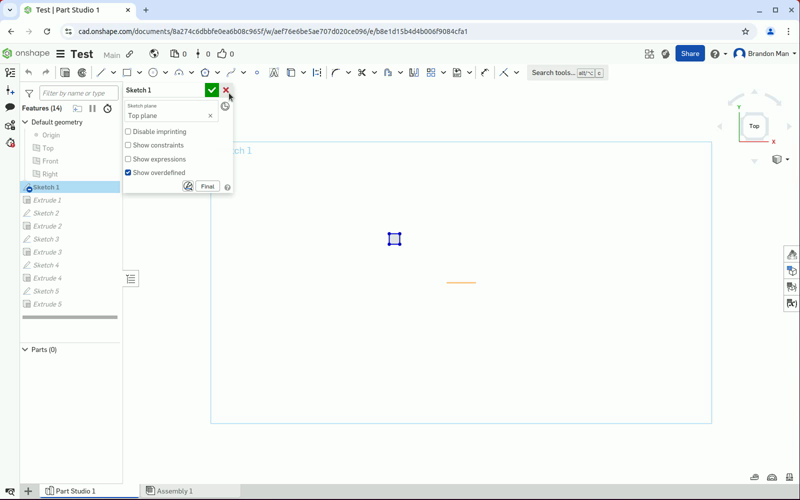
click(229, 92)
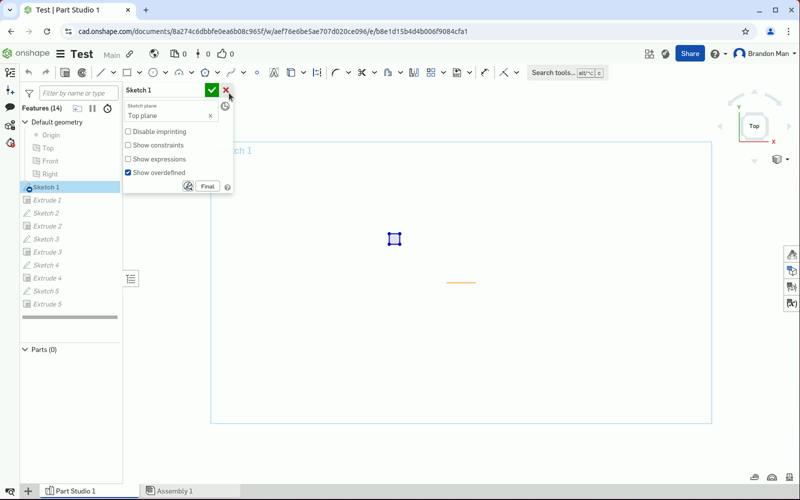
key(shift+s)
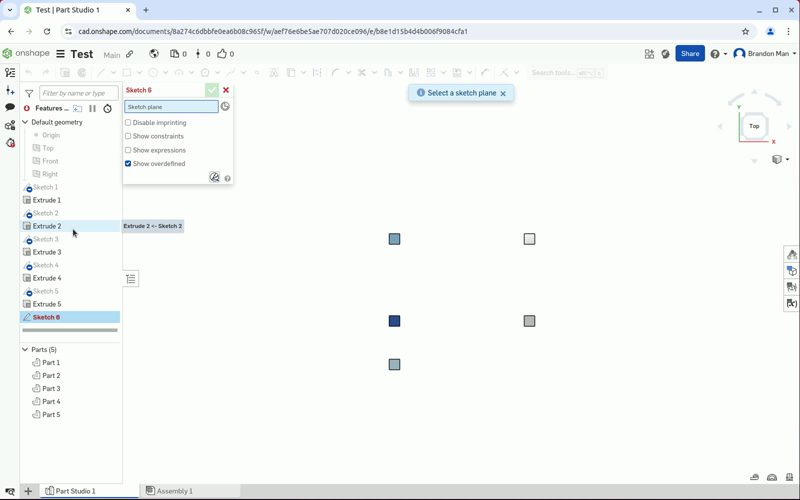
scroll(3)
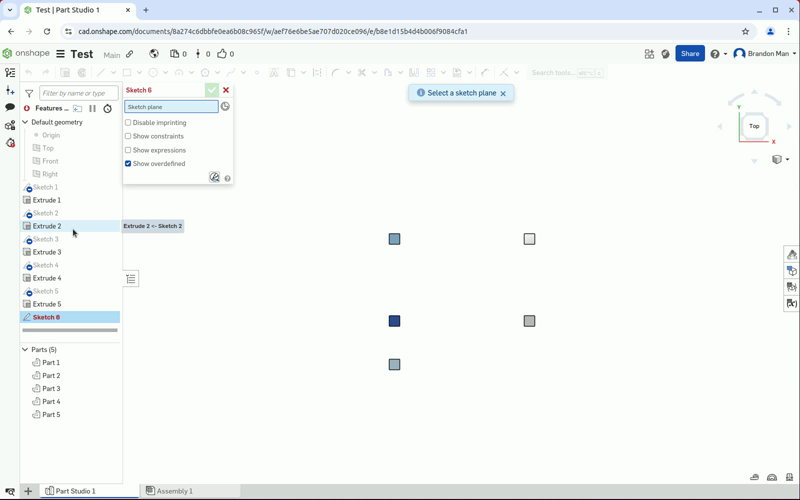
mouse_move(73, 150)
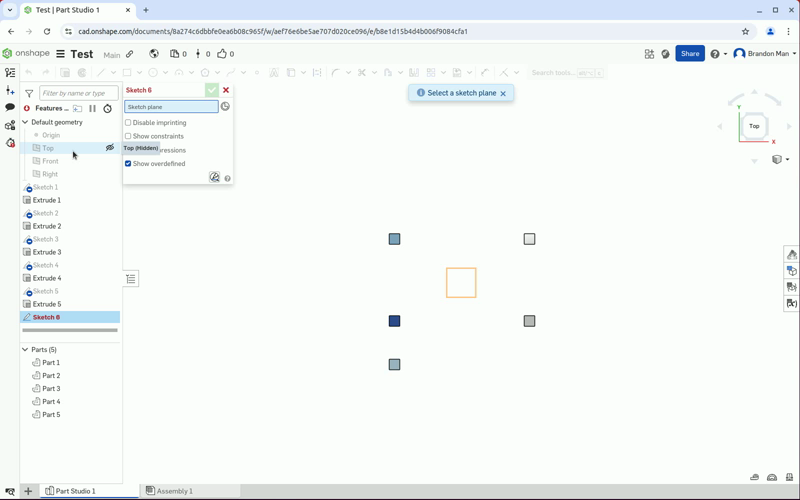
click(73, 150)
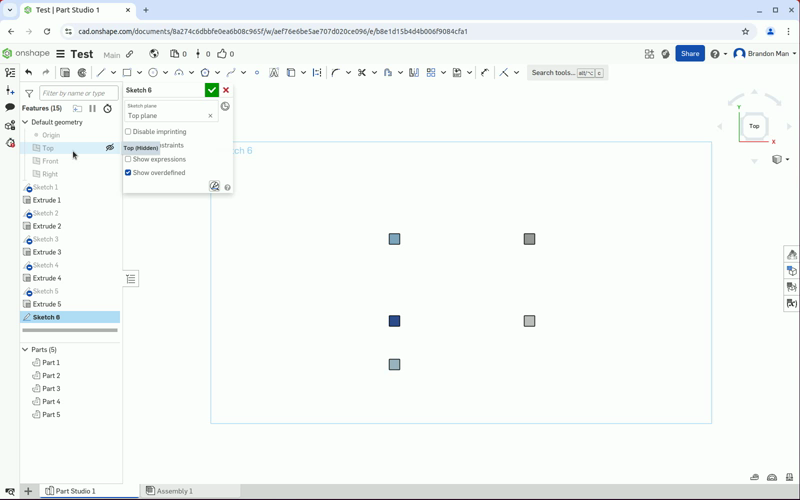
mouse_move(73, 352)
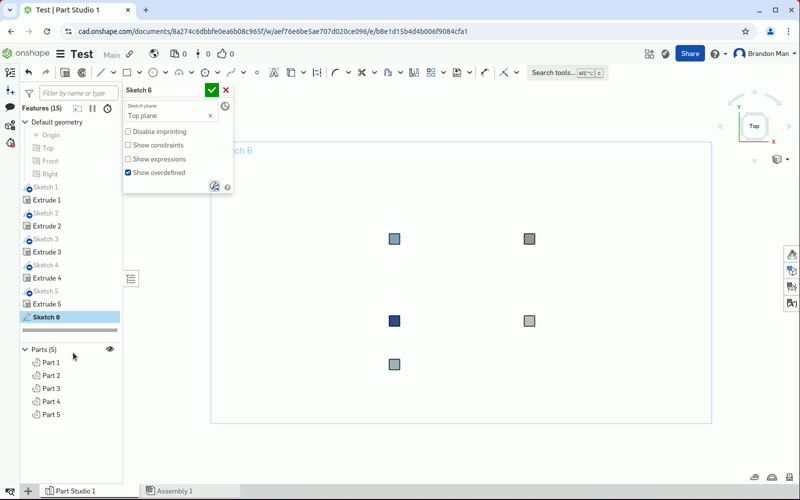
key(y)
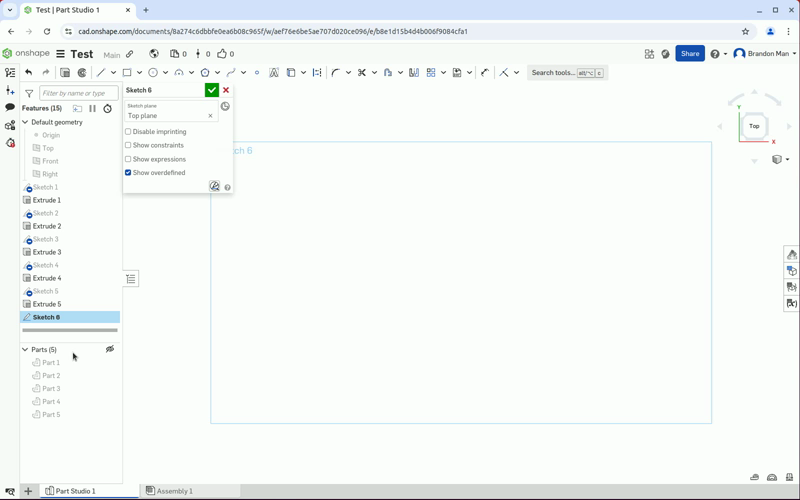
key(l)
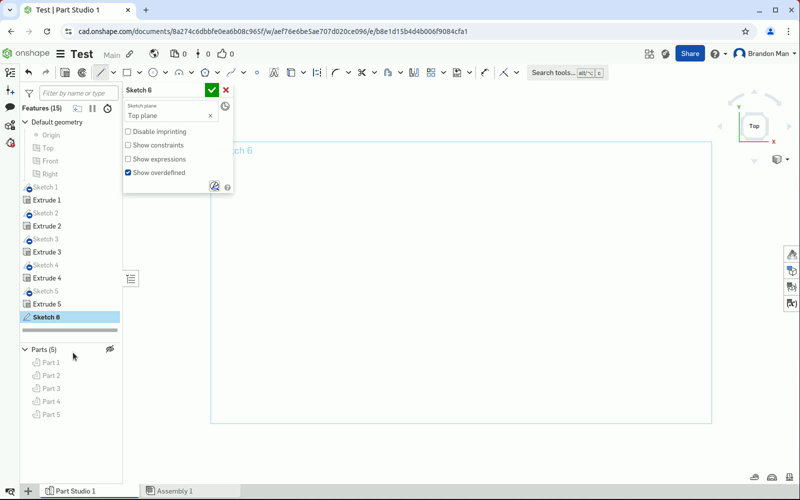
key_down(shift)
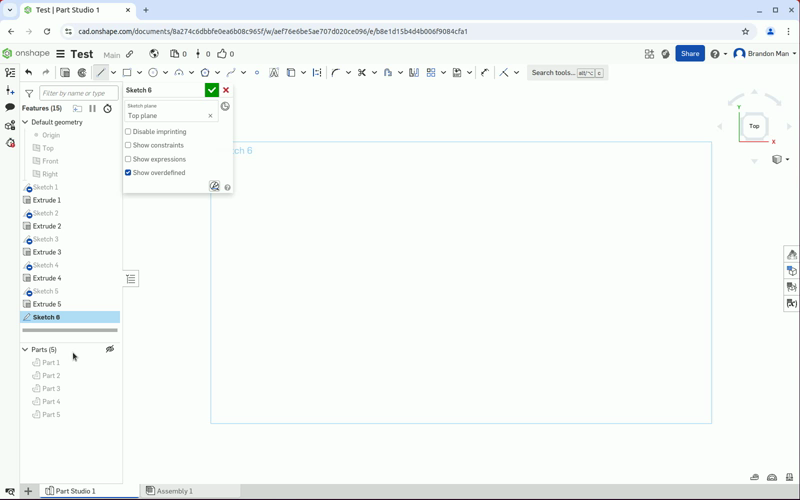
mouse_move(524, 369)
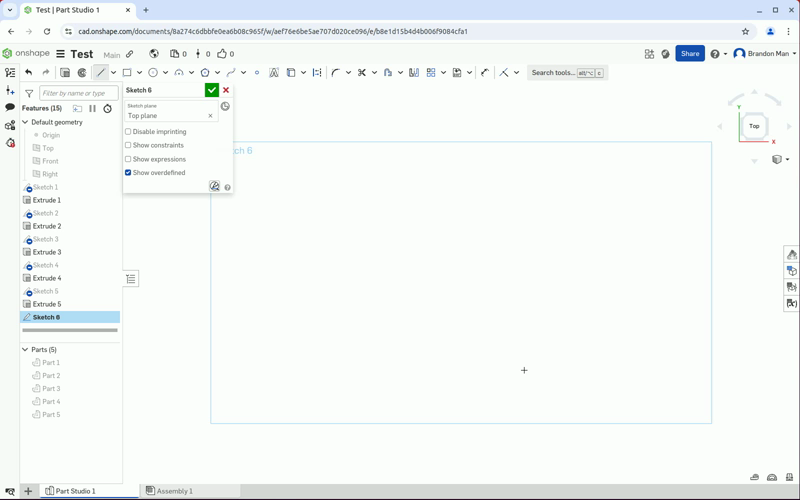
click(524, 369)
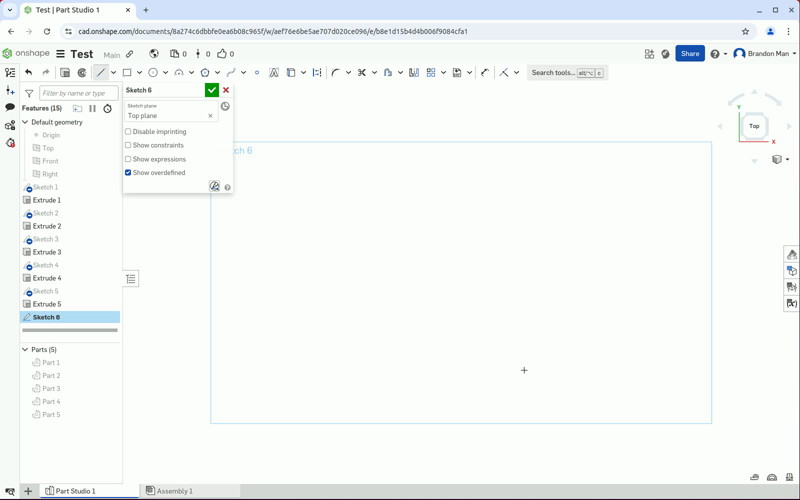
key_up(shift)
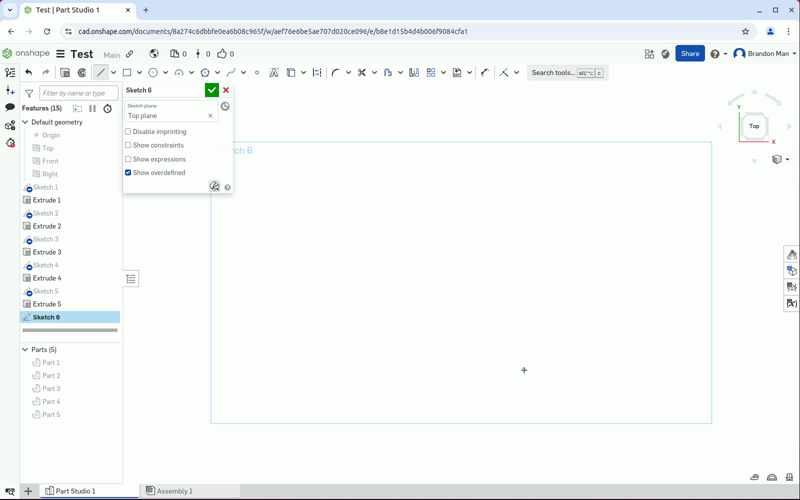
key_down(shift)
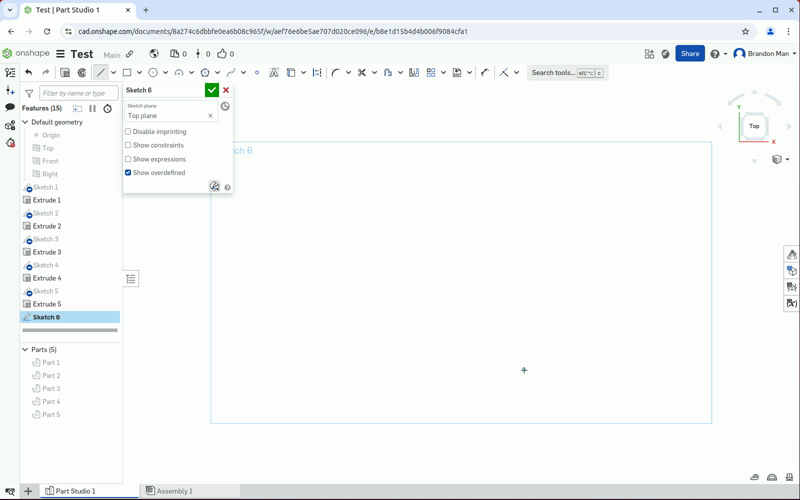
mouse_move(554, 369)
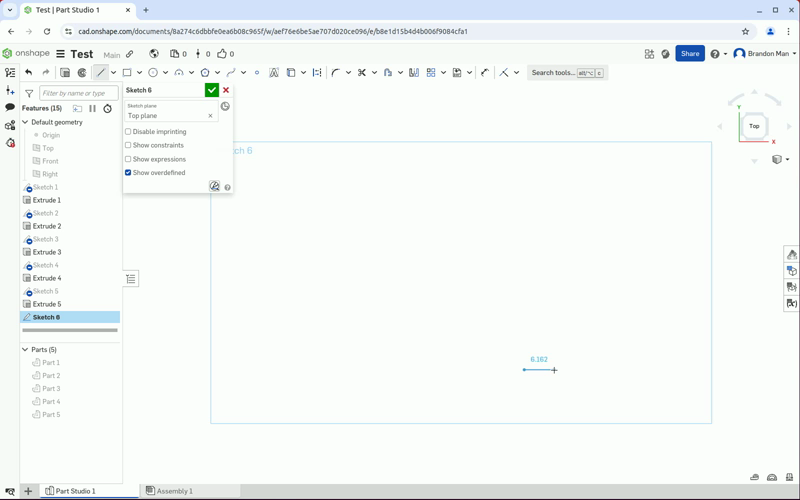
mouse_move(534, 369)
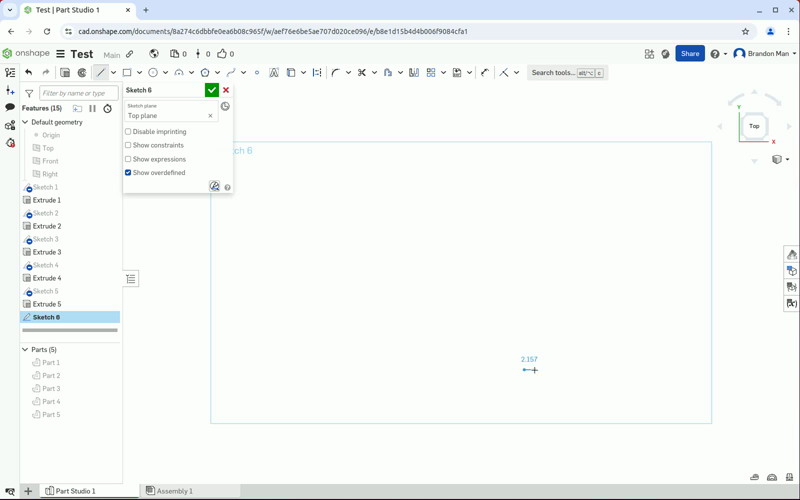
click(534, 369)
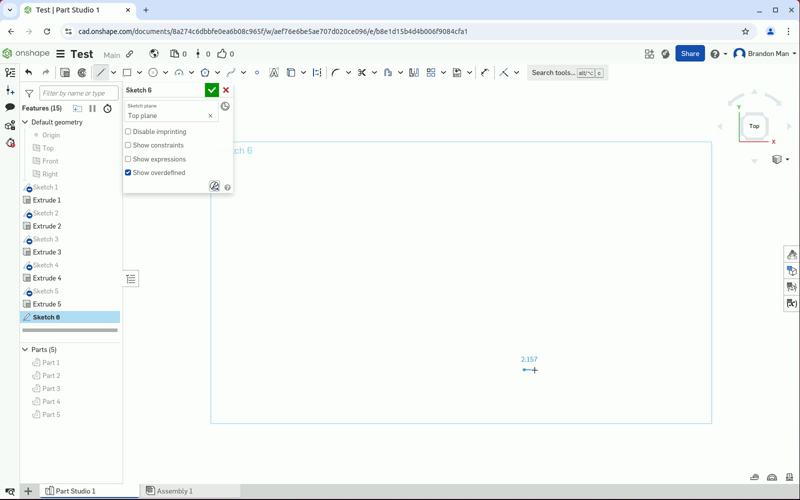
key_up(shift)
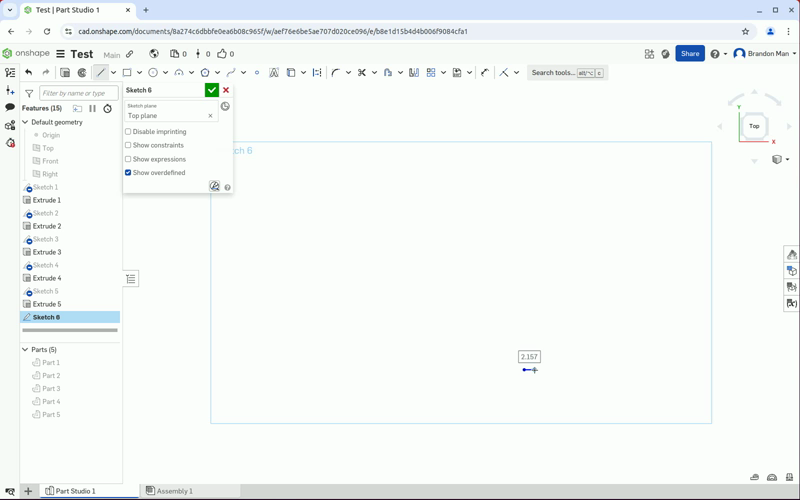
key_down(shift)
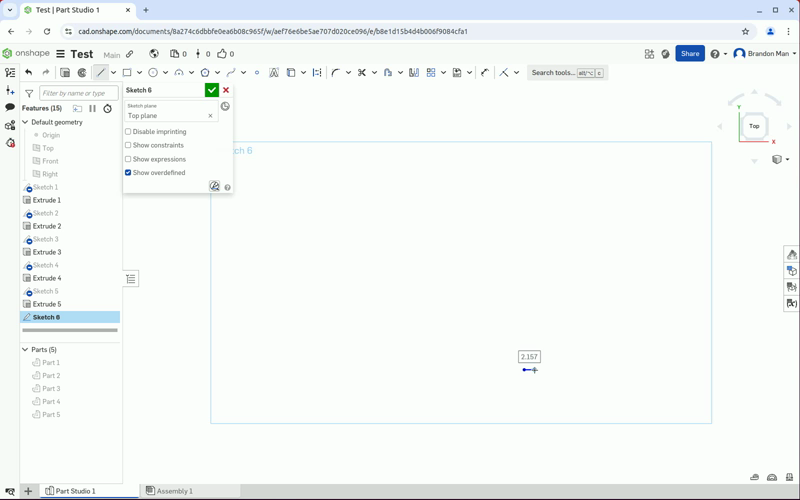
mouse_move(564, 369)
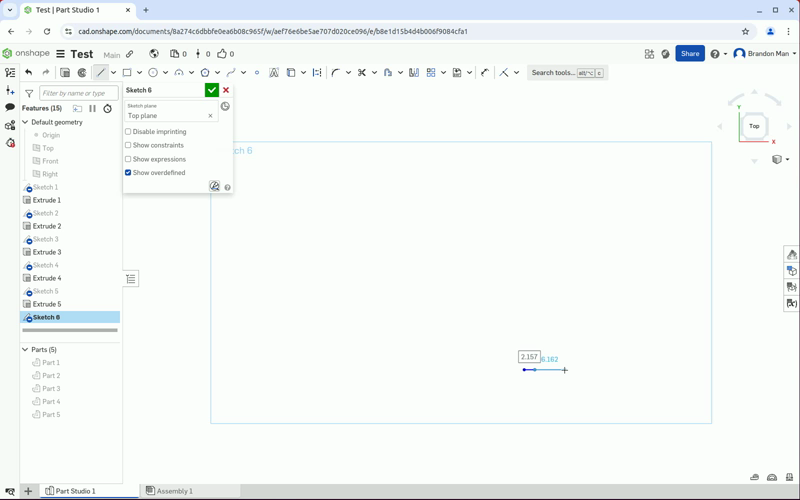
mouse_move(534, 359)
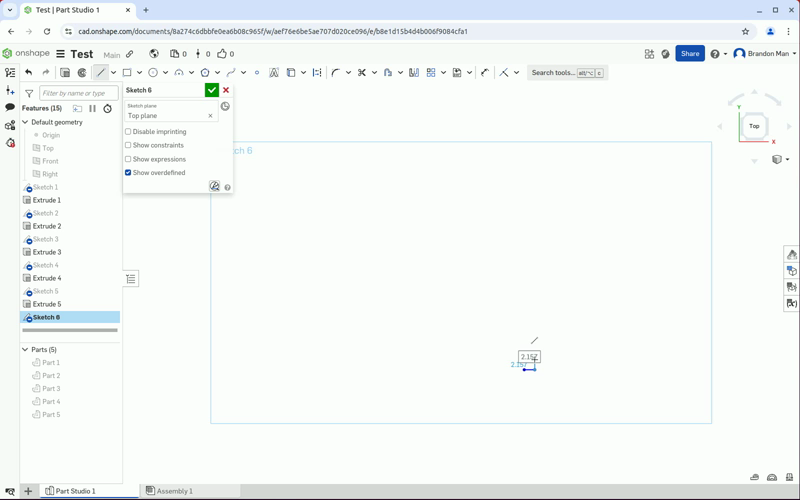
click(534, 359)
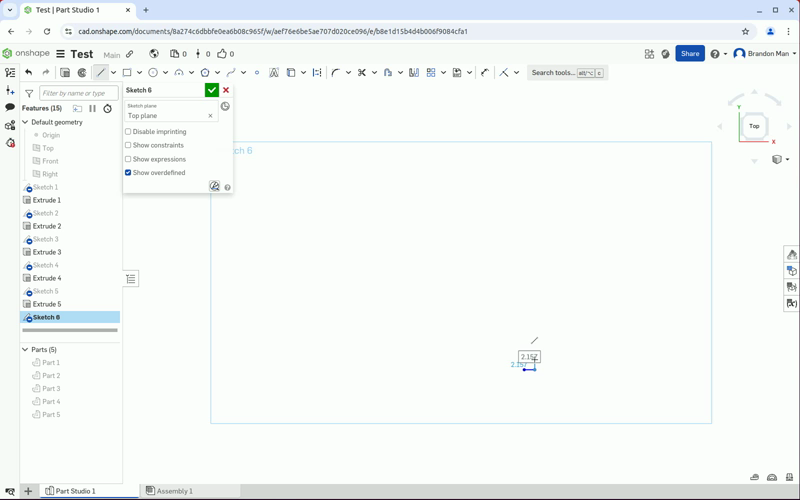
key_up(shift)
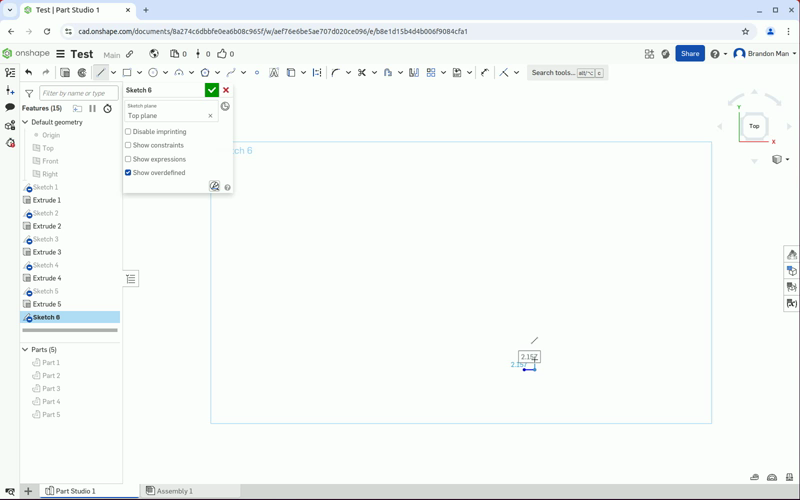
key_down(shift)
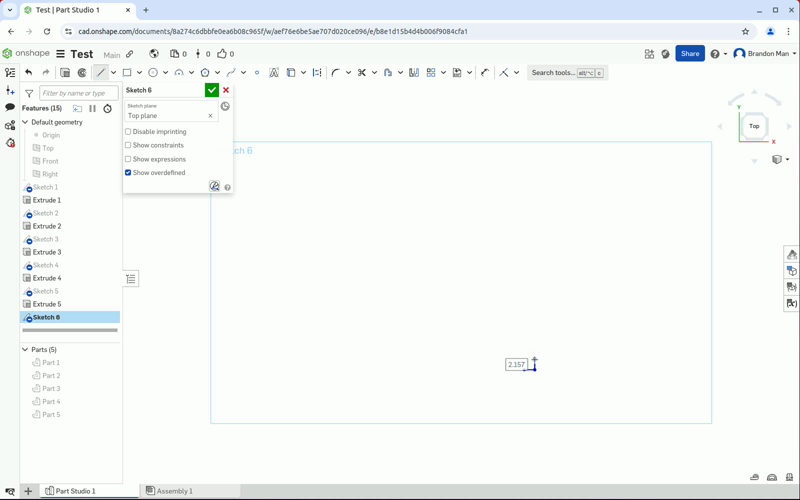
mouse_move(564, 359)
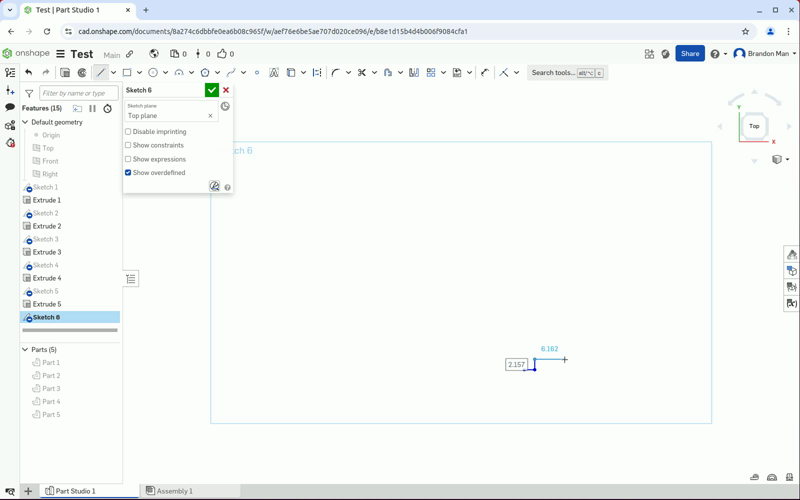
mouse_move(524, 359)
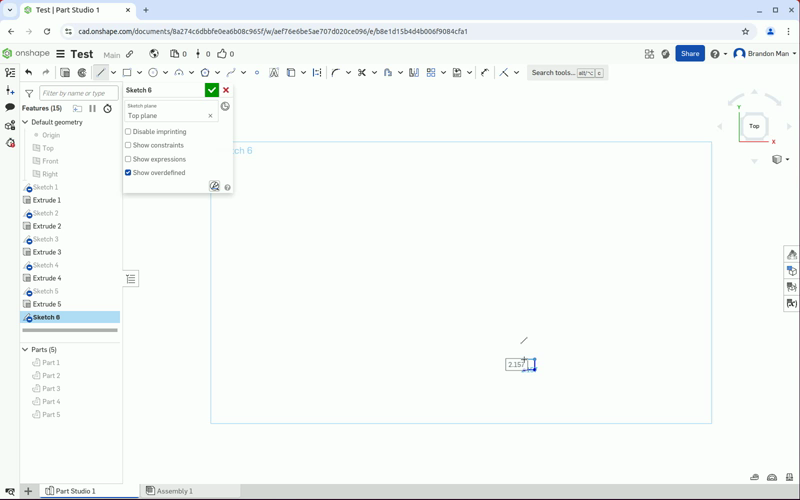
click(524, 359)
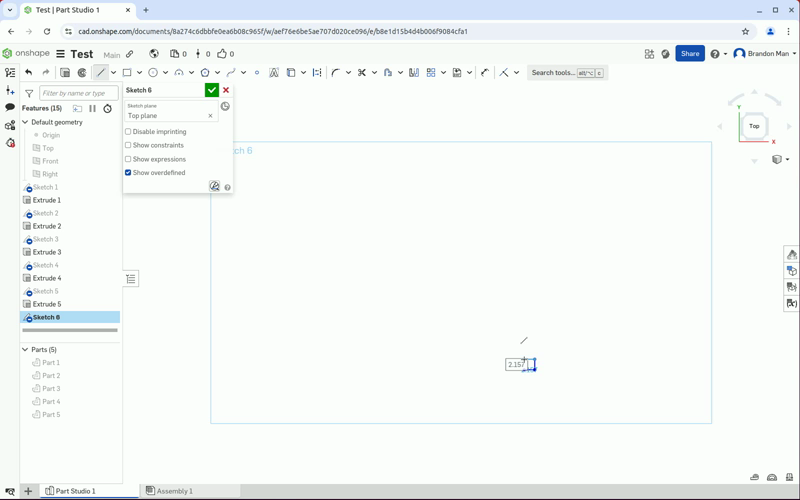
key_up(shift)
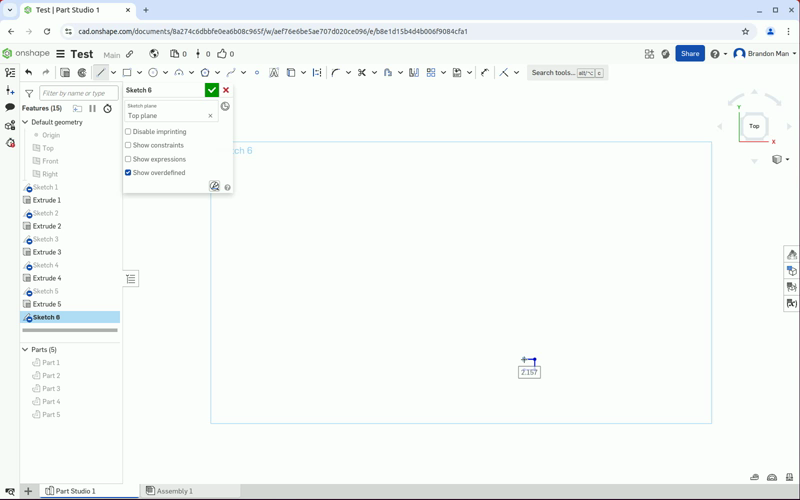
mouse_move(554, 359)
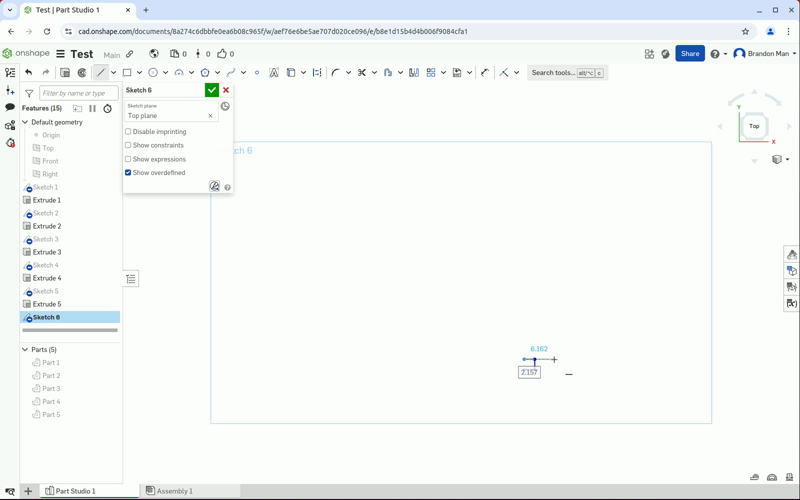
key_down(shift)
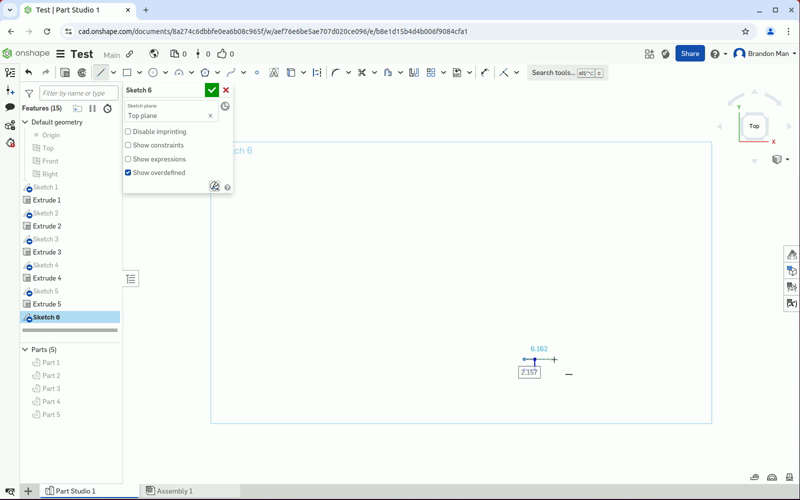
mouse_move(524, 369)
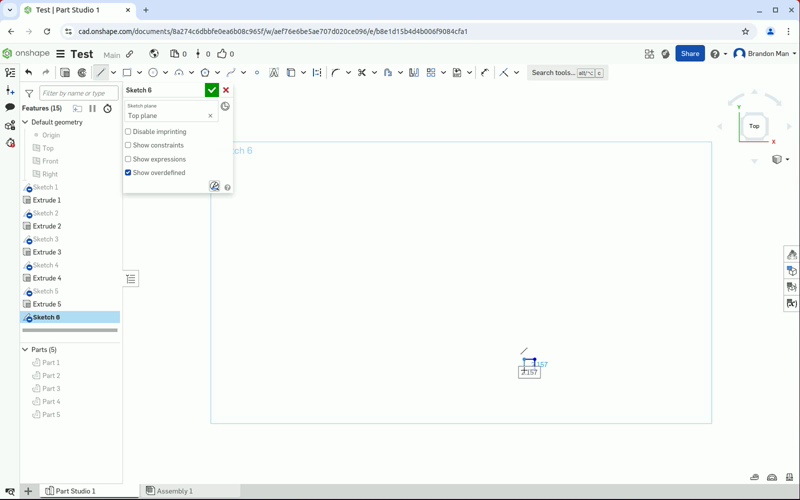
key_up(shift)
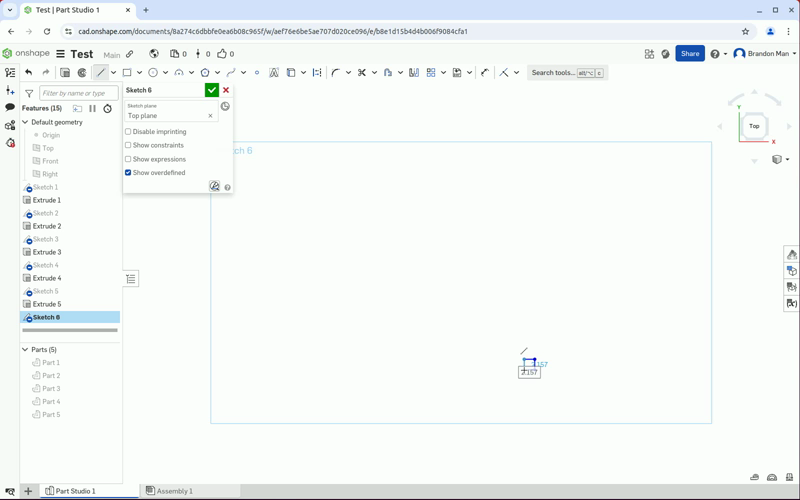
click(524, 369)
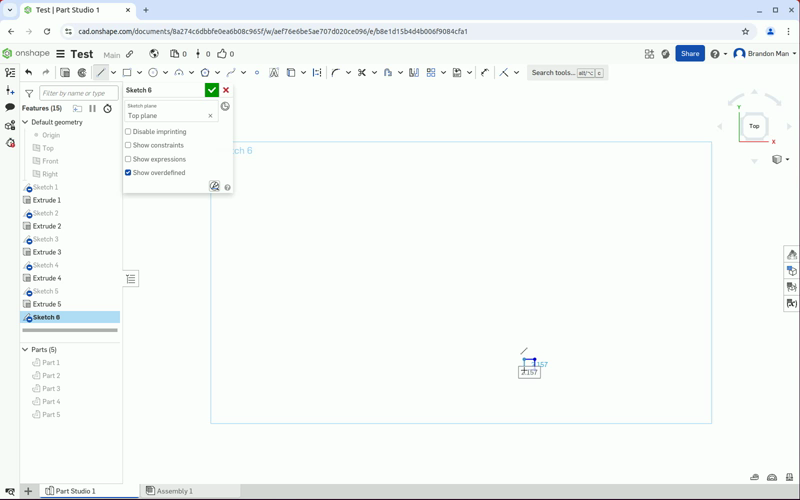
key(esc)
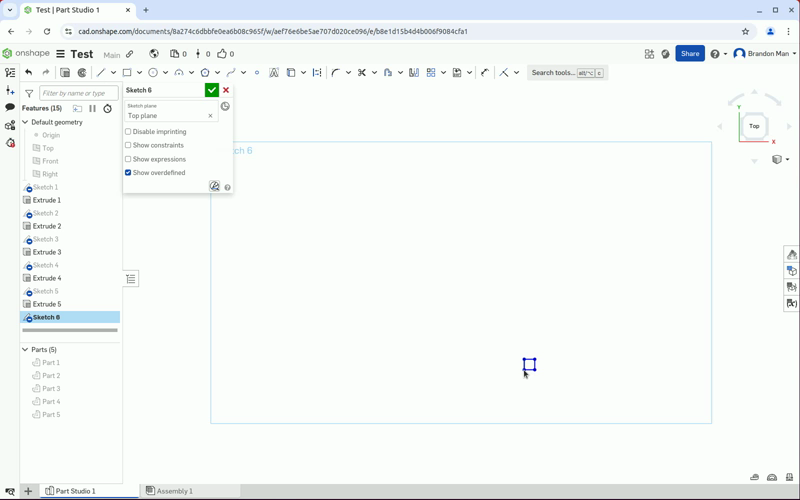
mouse_move(524, 362)
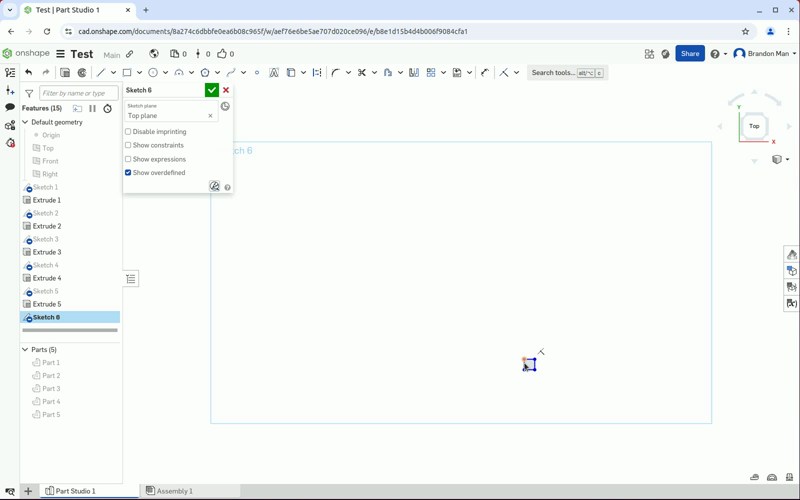
scroll(6)
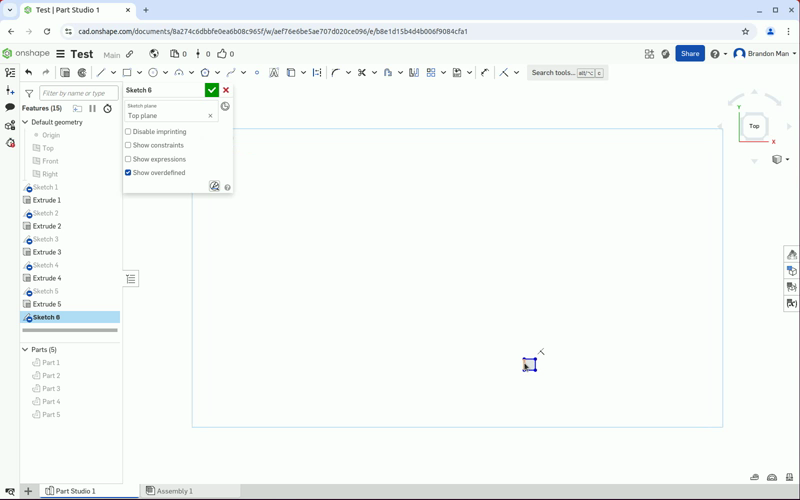
scroll(6)
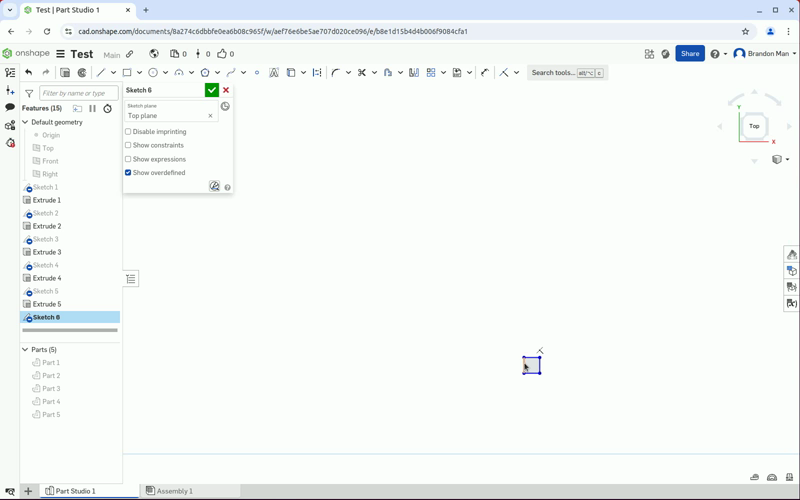
scroll(6)
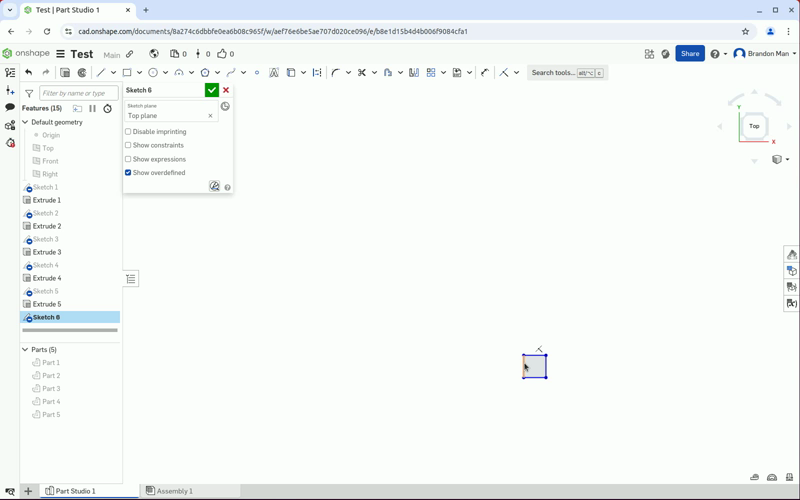
scroll(6)
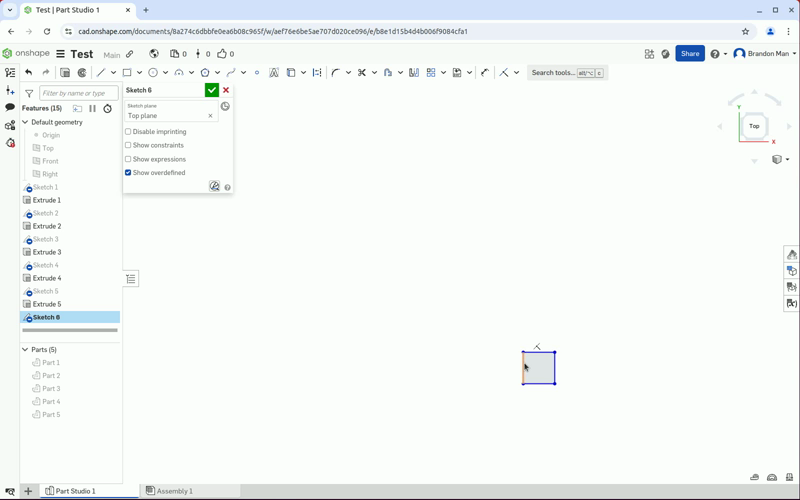
scroll(6)
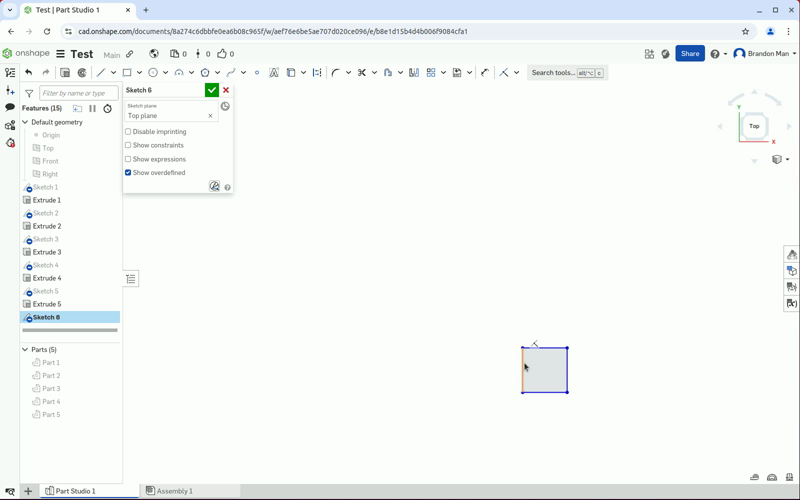
scroll(6)
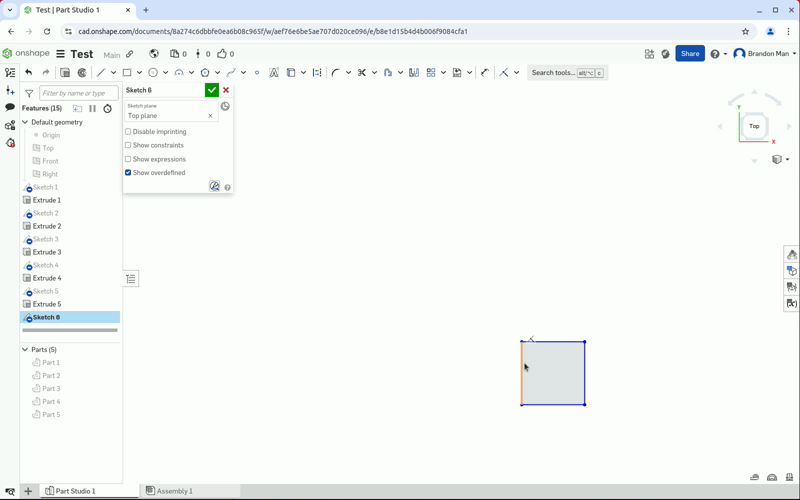
scroll(6)
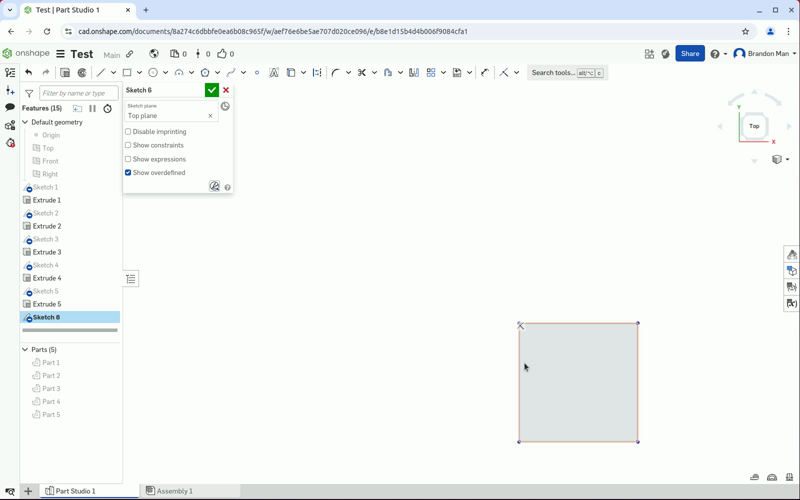
click(524, 362)
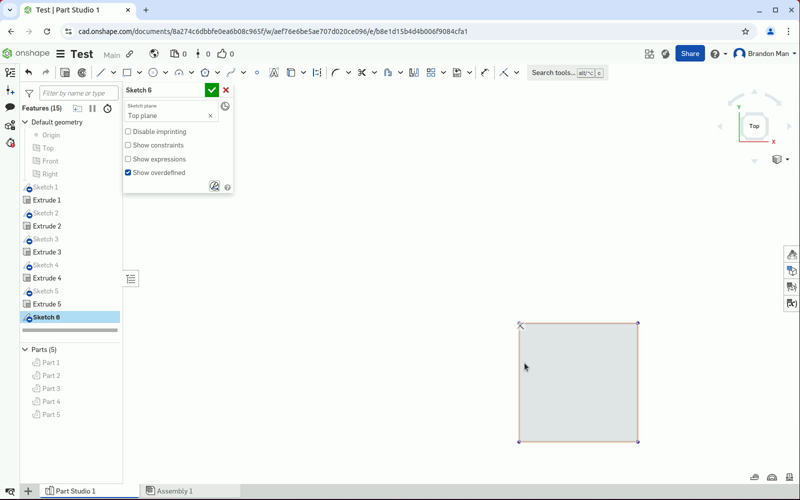
scroll(-6)
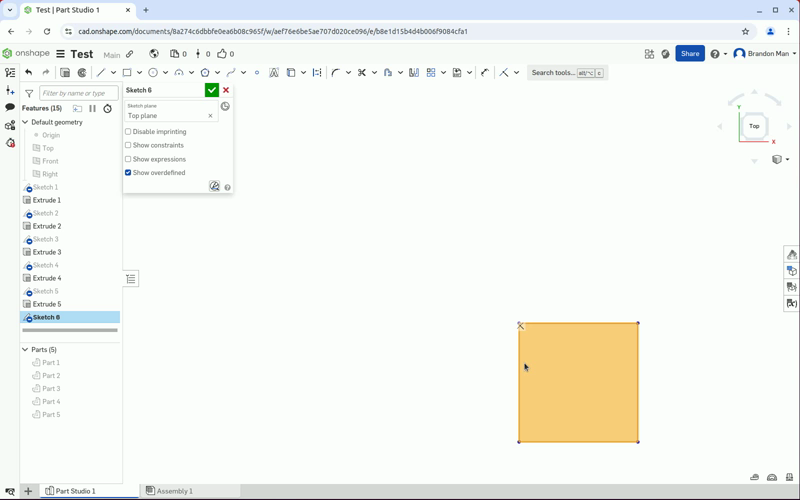
scroll(-6)
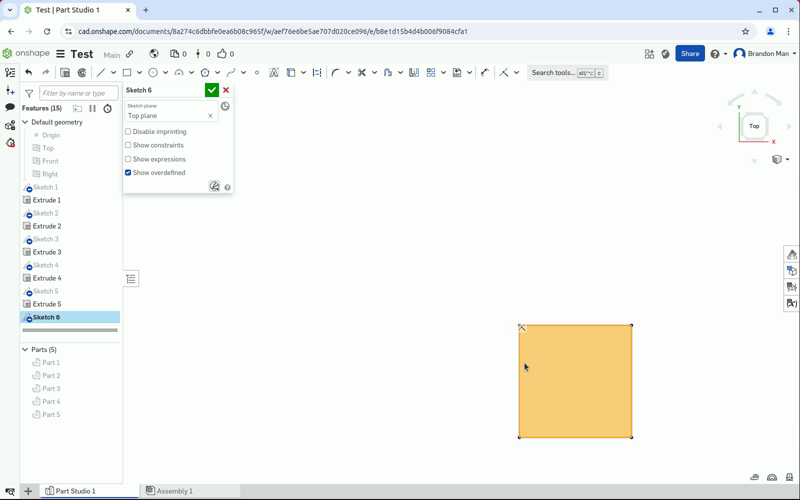
scroll(-6)
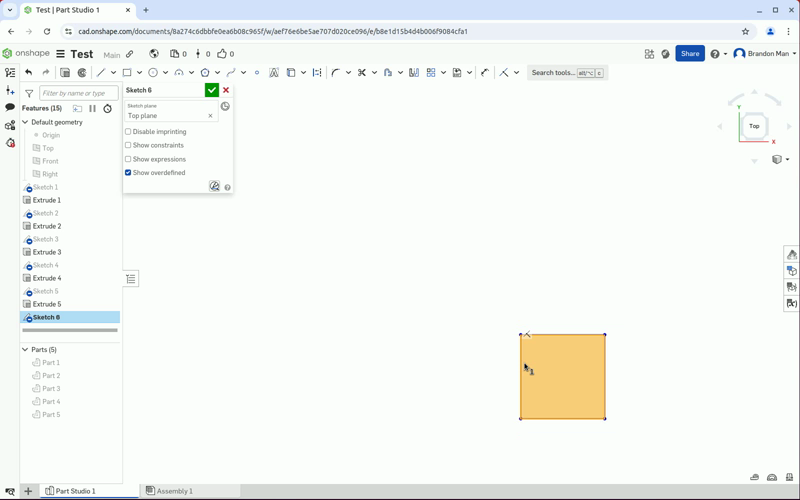
scroll(-6)
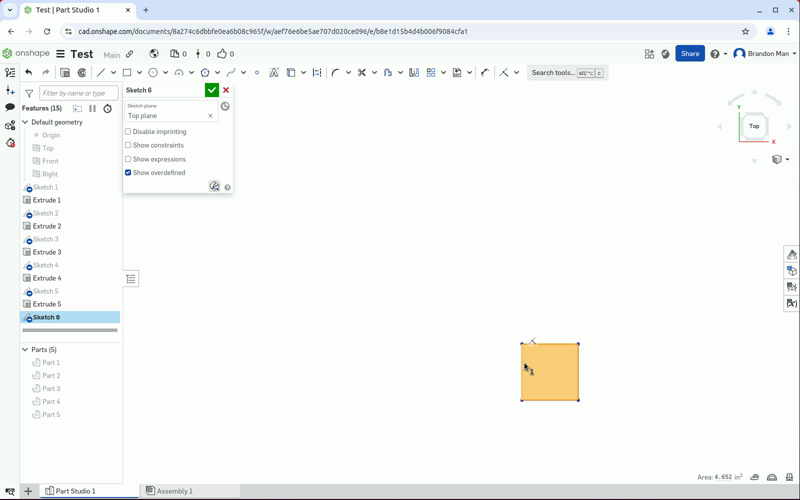
scroll(-6)
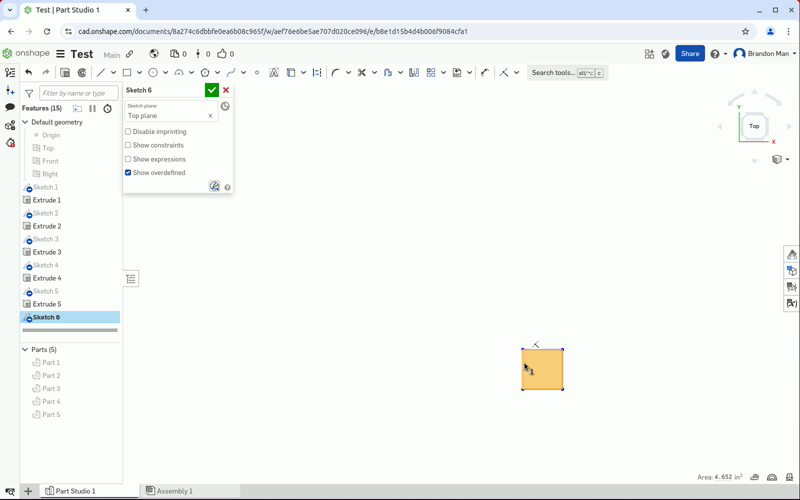
scroll(-6)
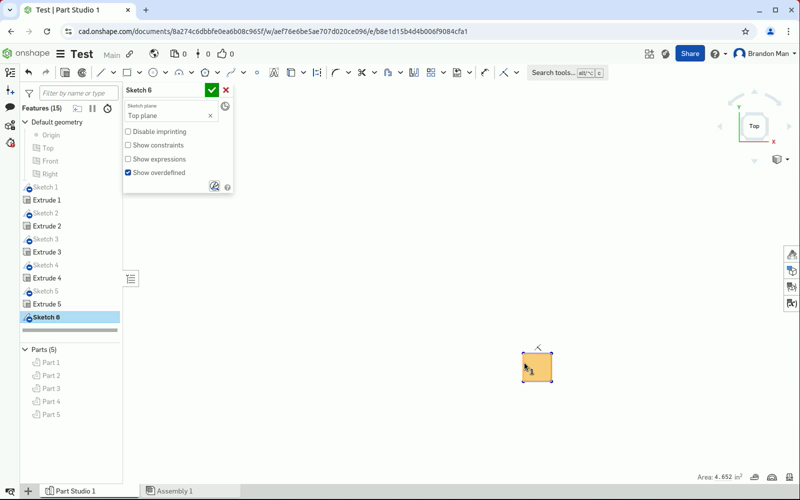
scroll(-6)
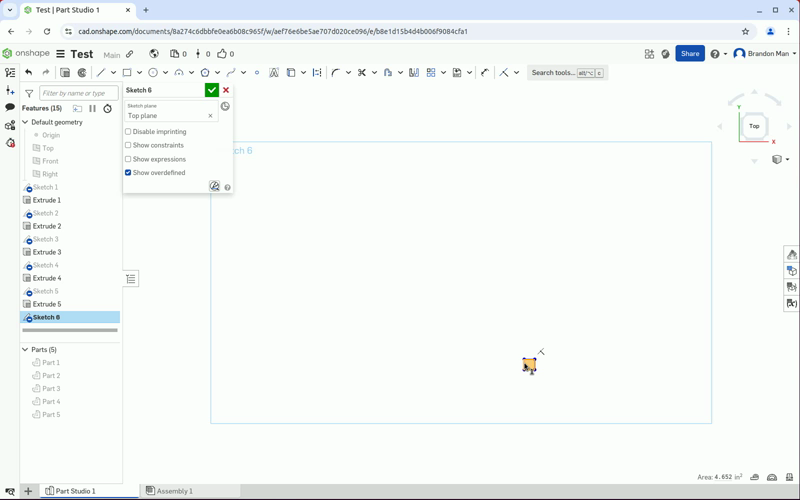
mouse_move(73, 352)
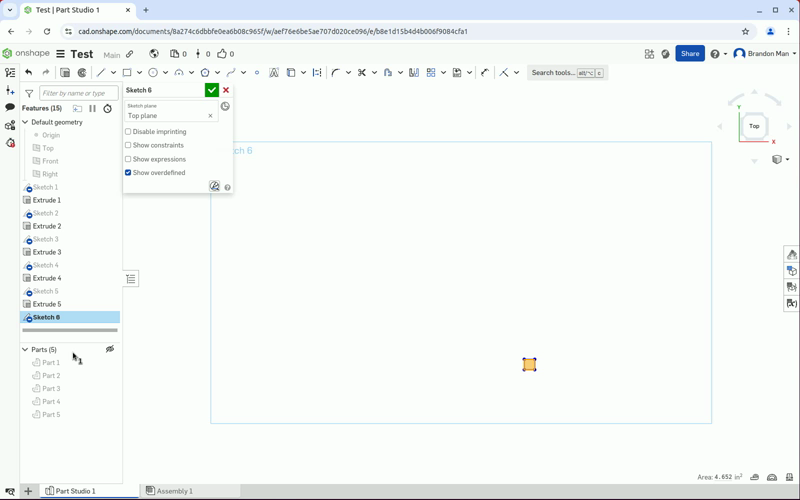
key(shift+y)
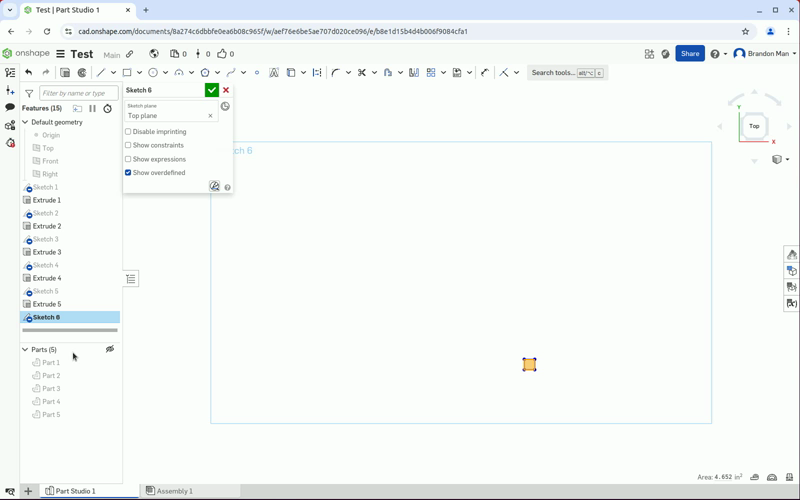
key(shift+e)
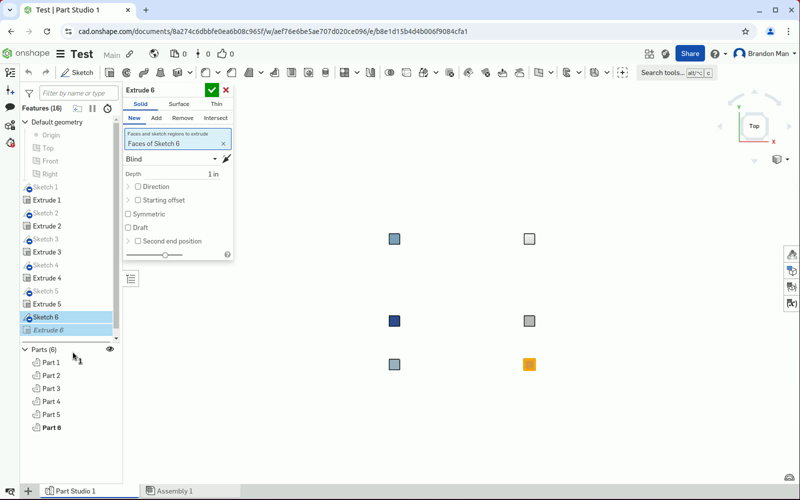
mouse_move(143, 106)
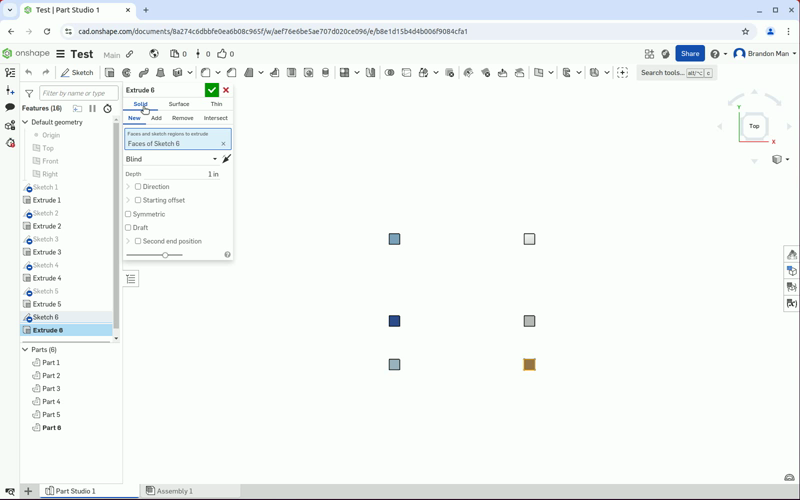
click(143, 106)
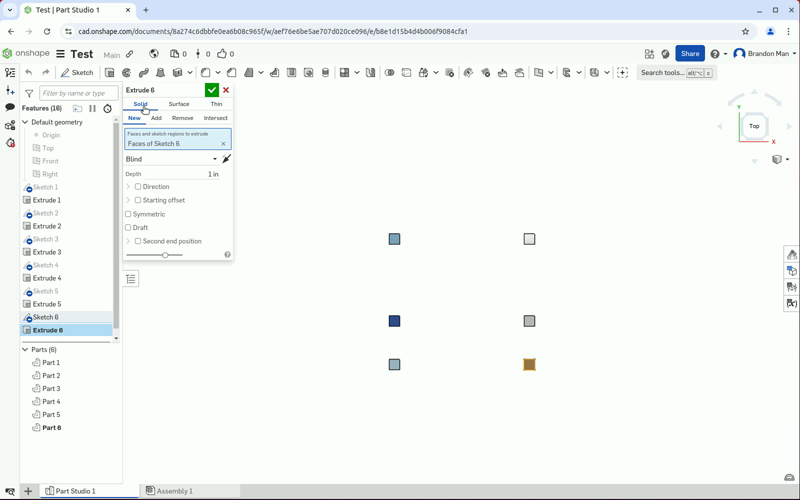
mouse_move(137, 120)
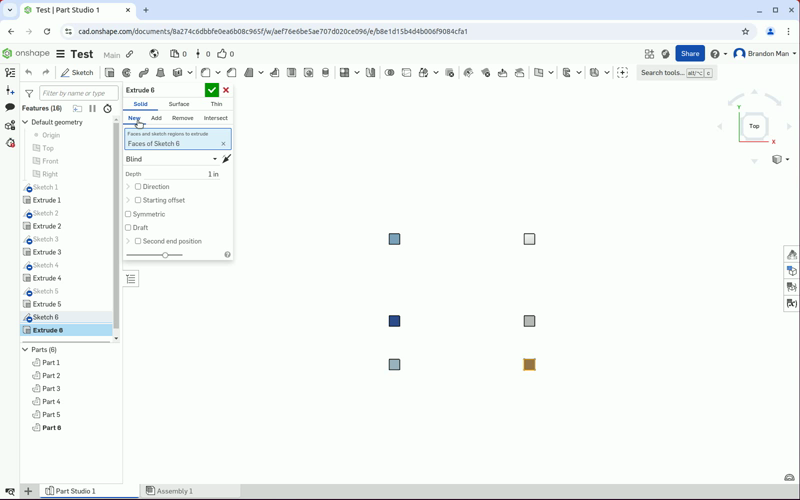
click(137, 120)
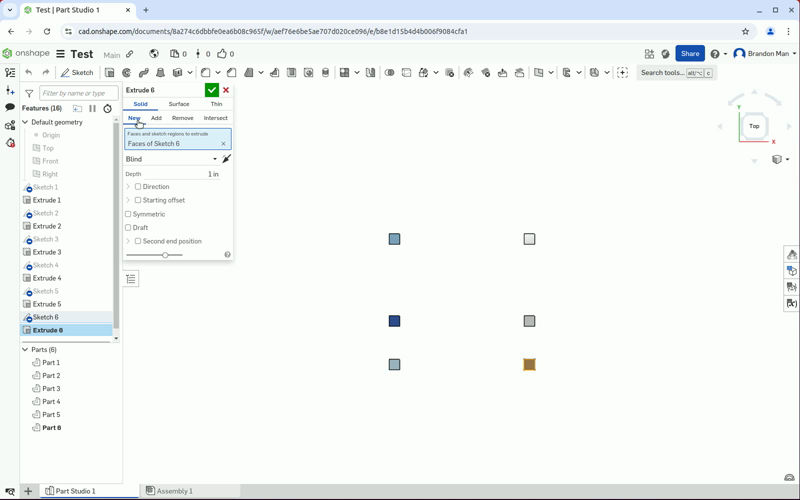
key(tab, 4)
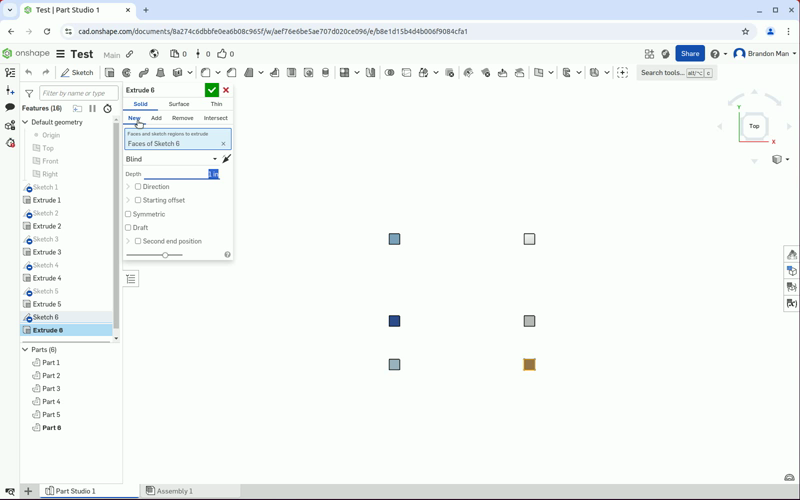
text(14.443)
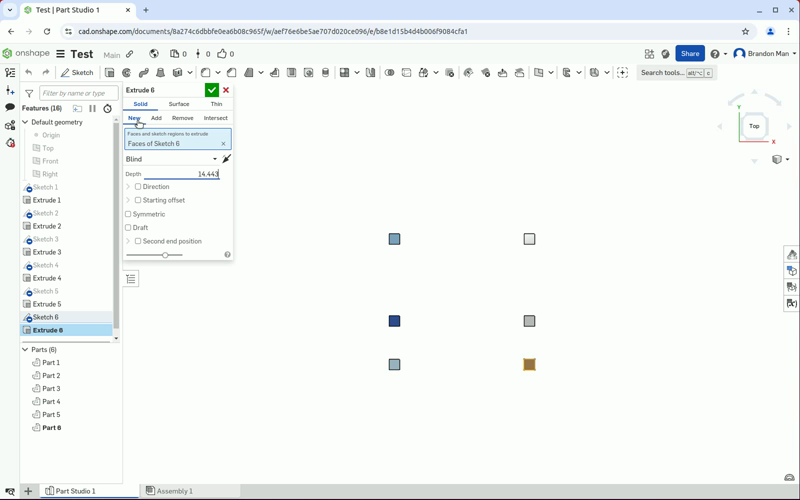
key(enter)
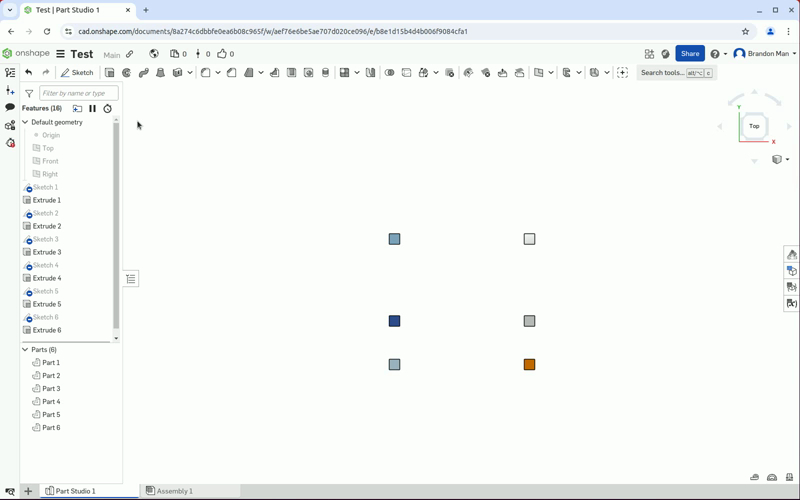
key(shift+h)
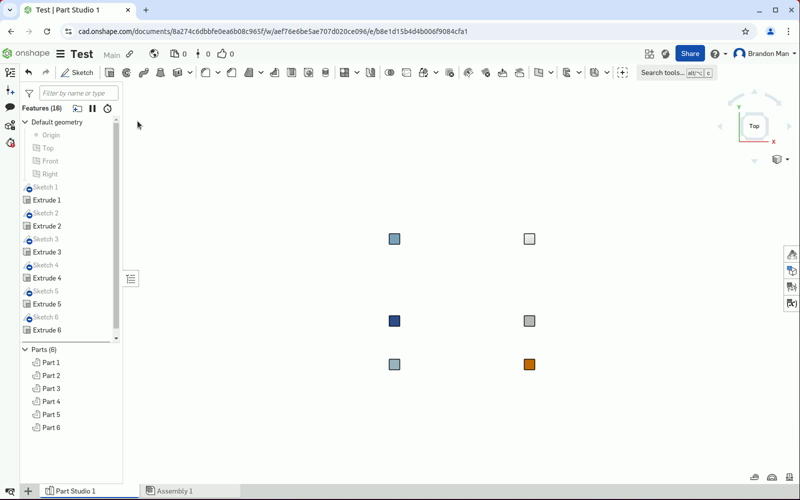
key(shift+h)
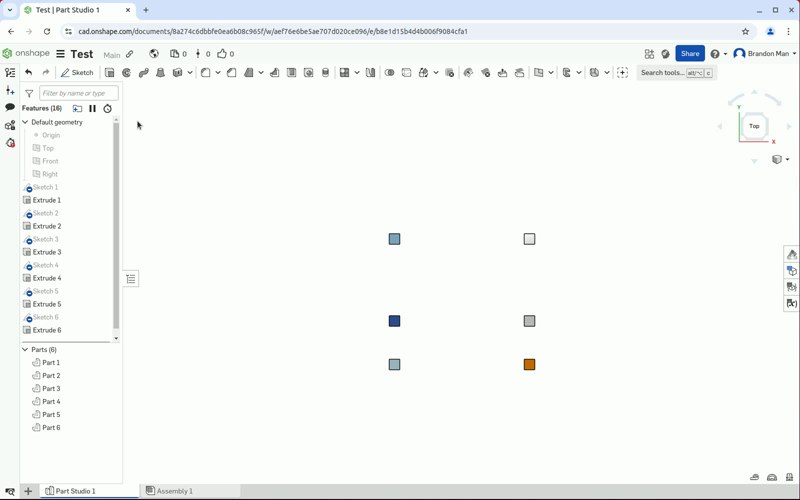
mouse_move(69, 189)
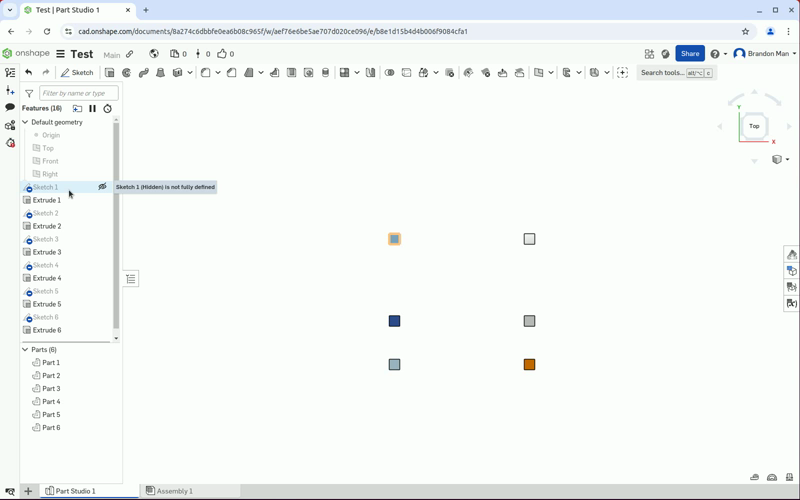
click(69, 189)
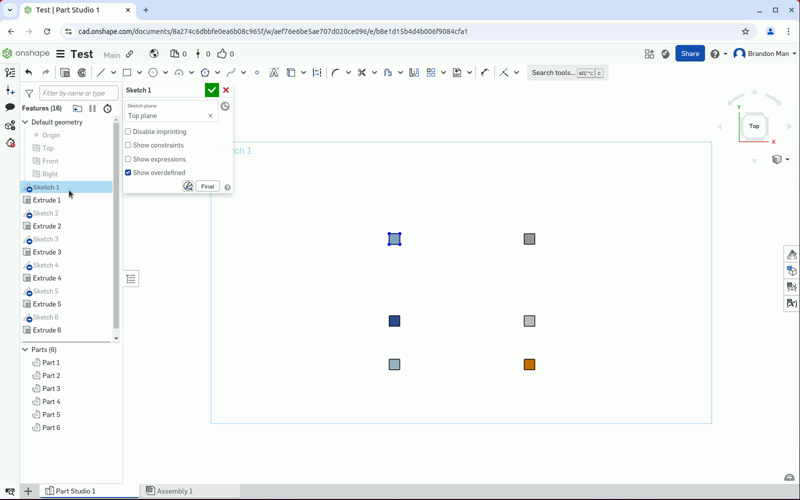
mouse_move(229, 92)
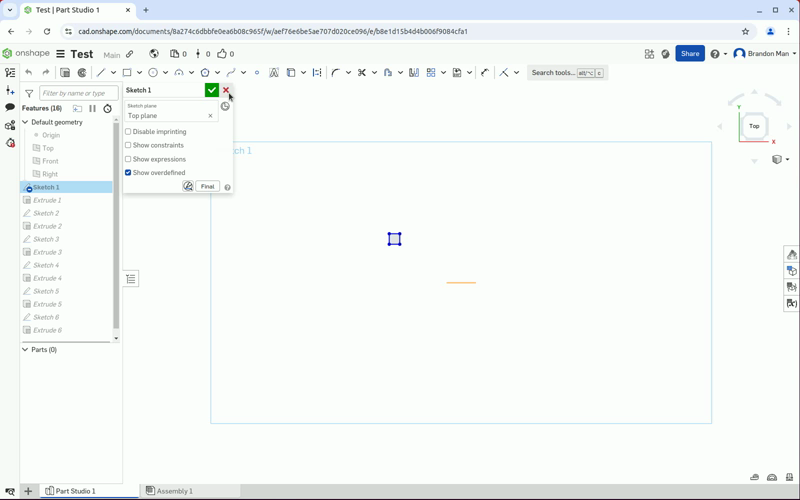
click(229, 92)
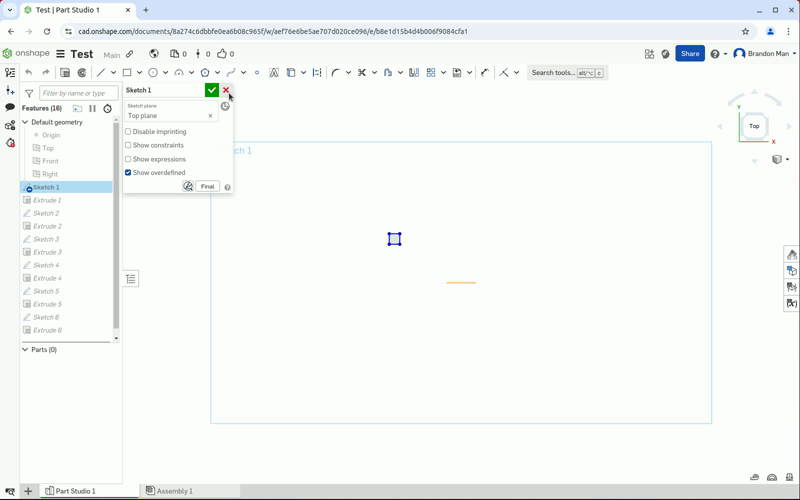
mouse_move(73, 352)
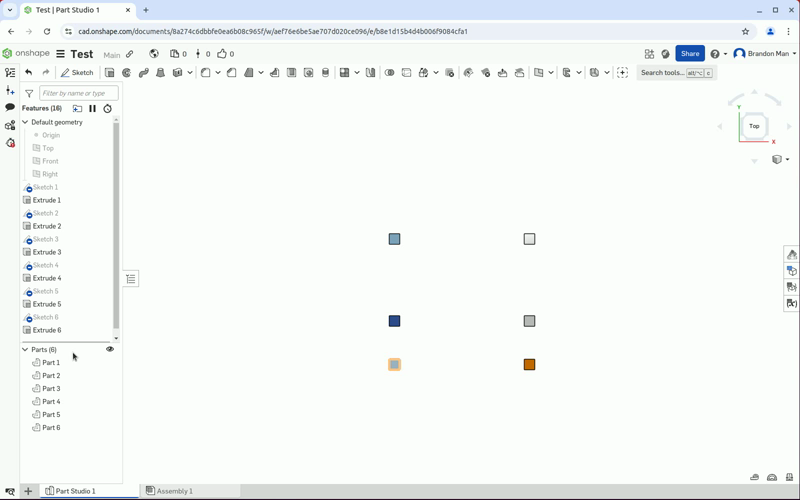
key(y)
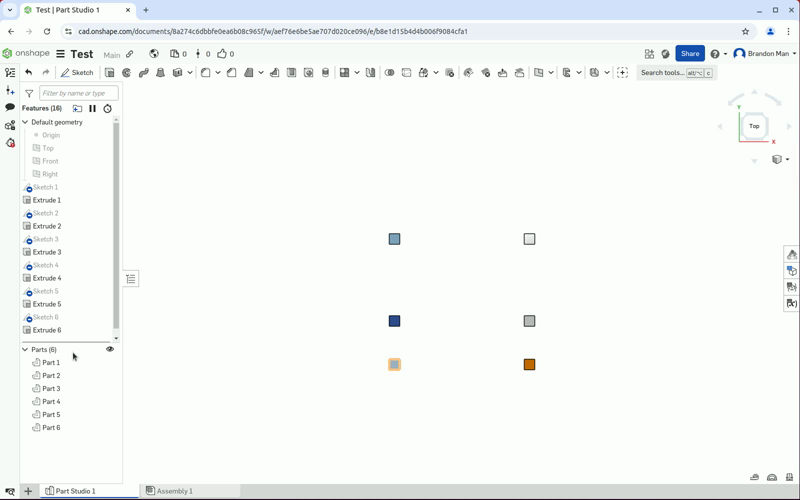
key(shift+p)
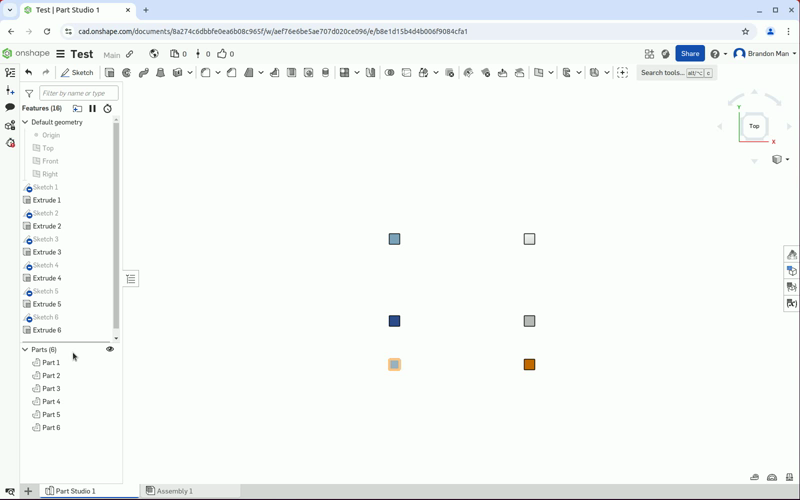
key(space)
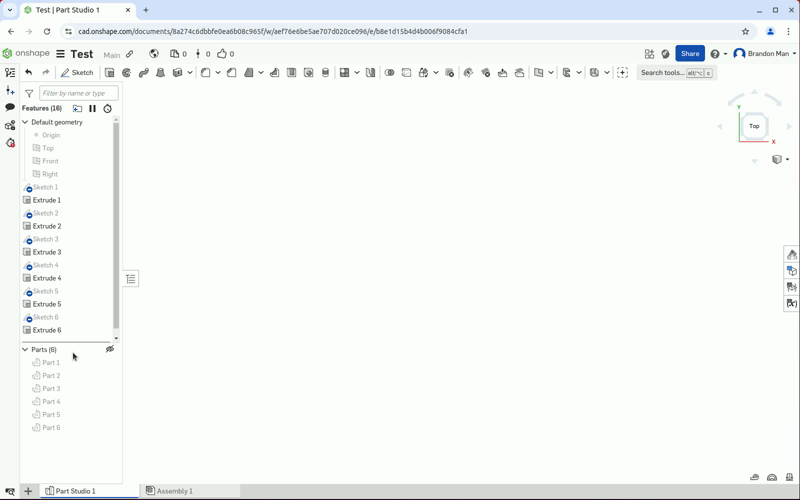
key_down(shift)
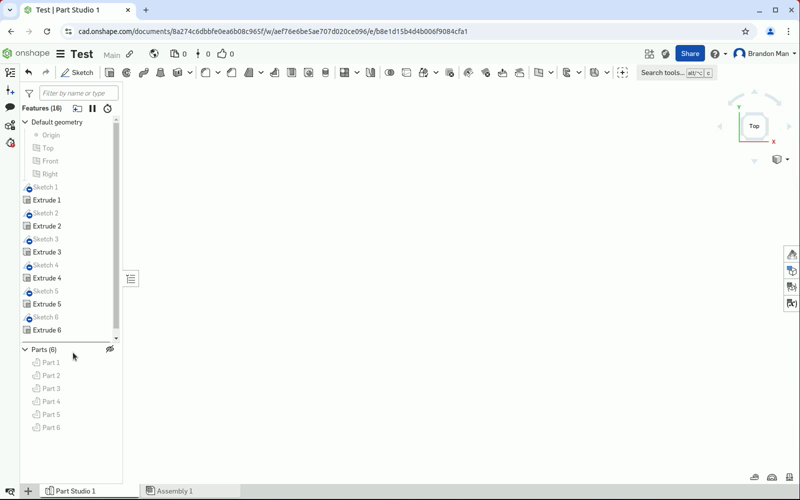
key(up)
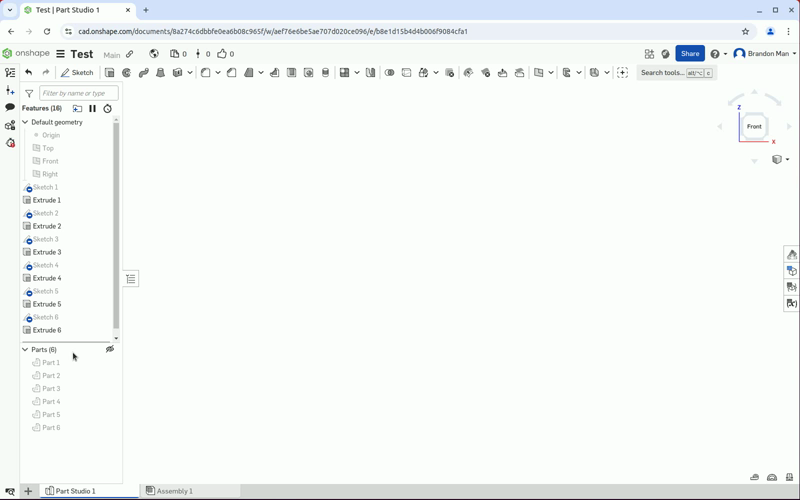
key_up(shift)
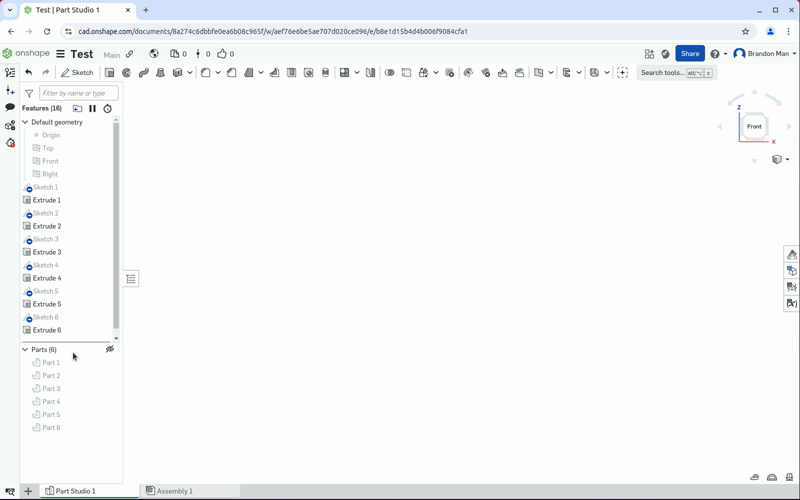
key(space)
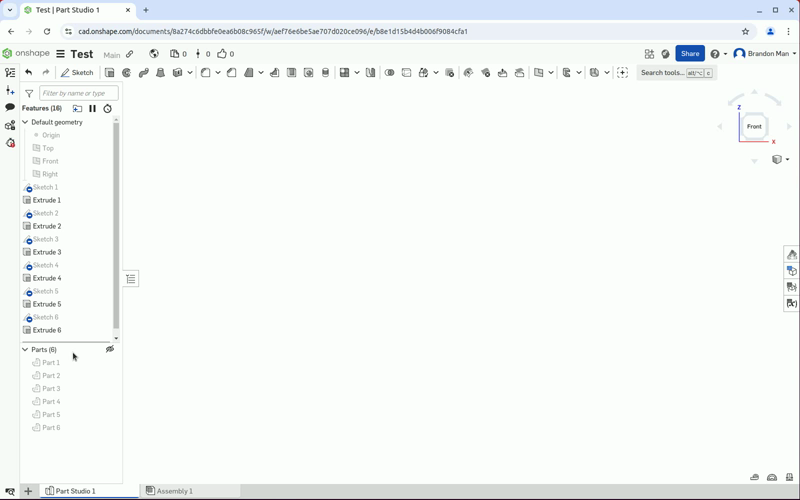
key_down(shift)
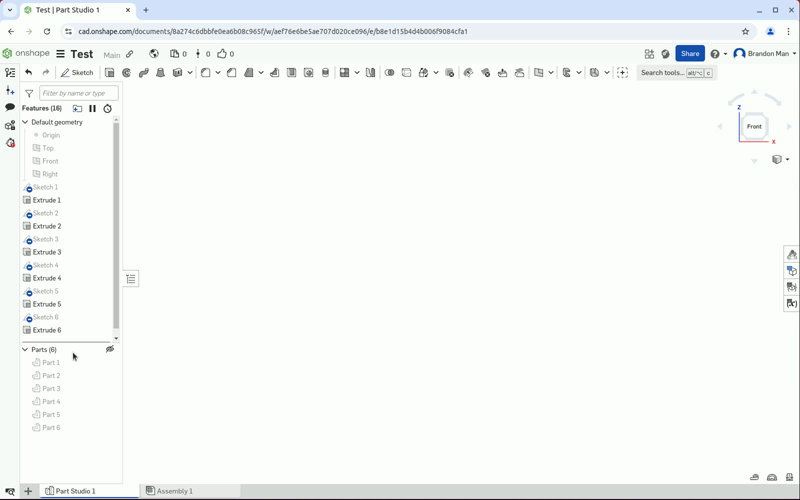
key(left)
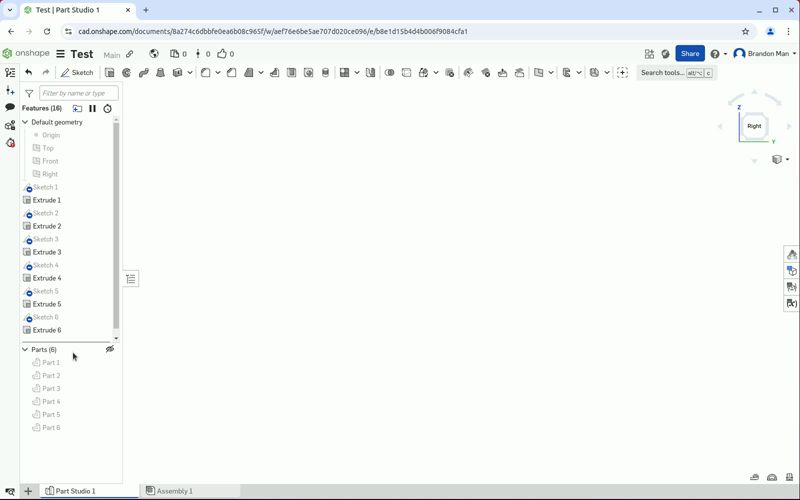
key_up(shift)
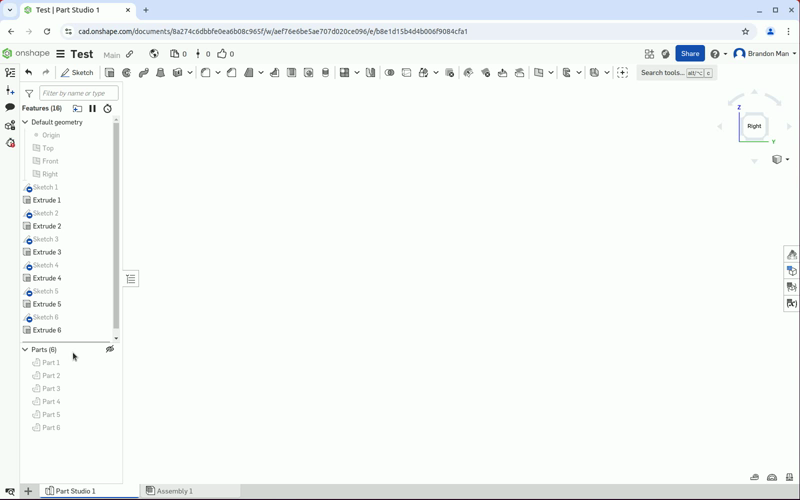
mouse_move(73, 352)
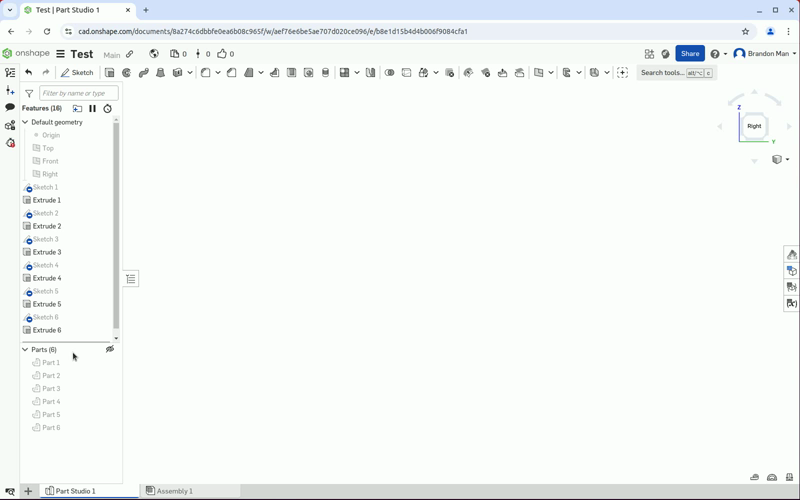
key(shift+y)
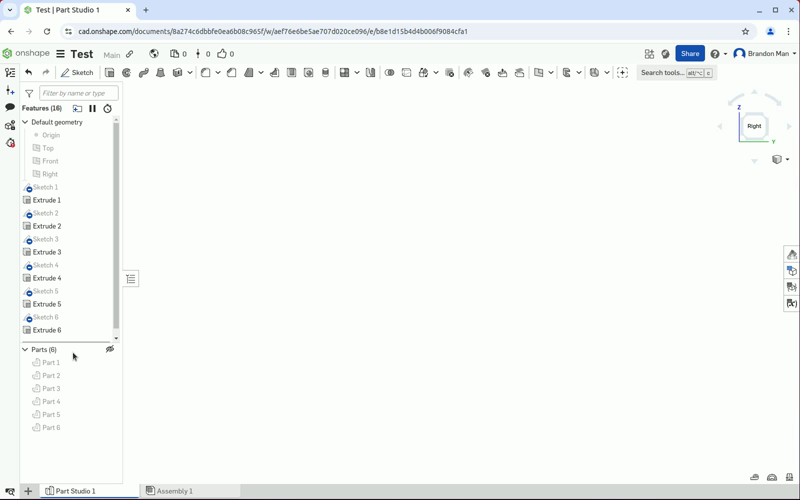
key(shift+s)
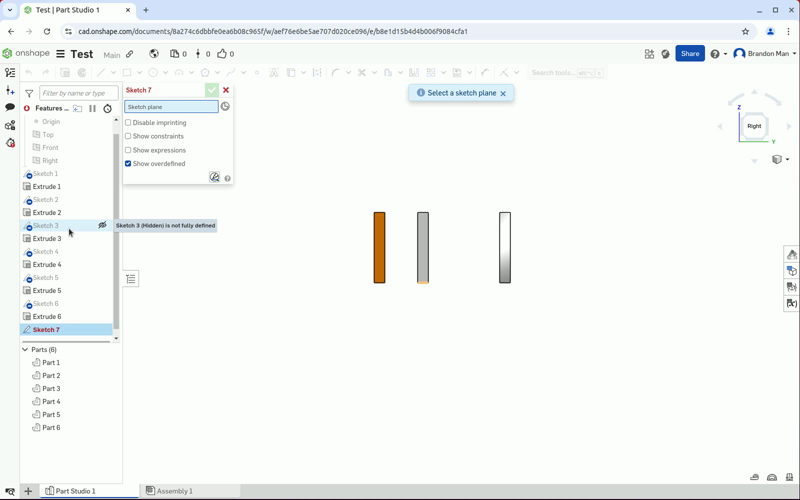
scroll(3)
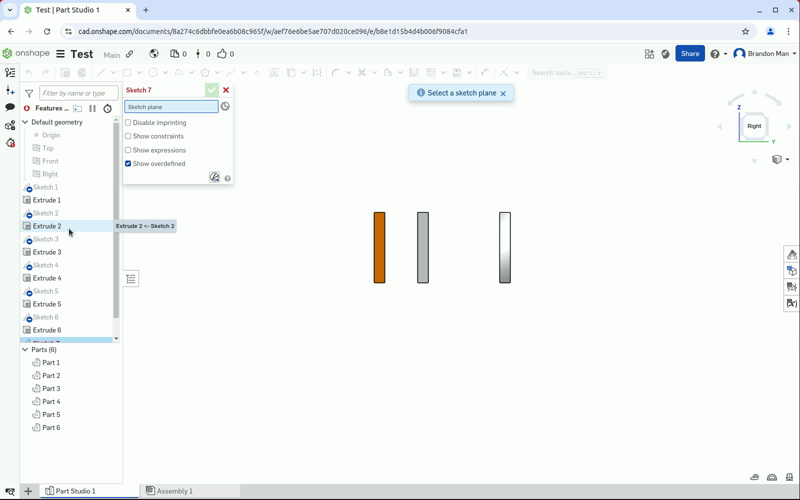
mouse_move(69, 176)
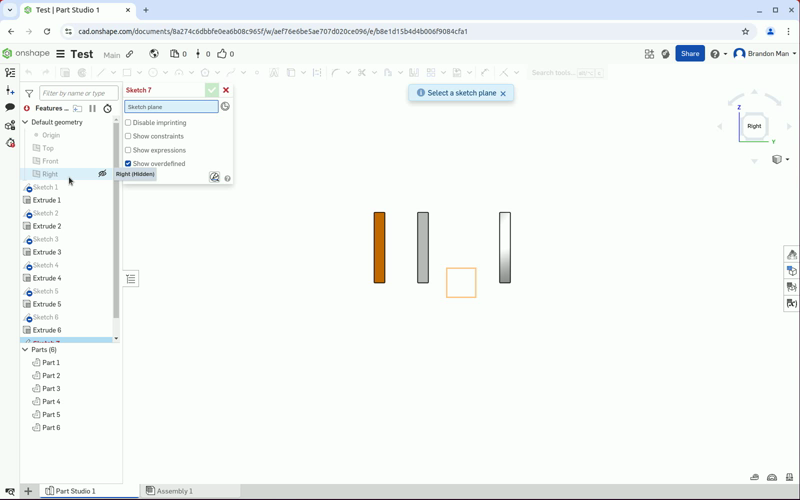
click(69, 176)
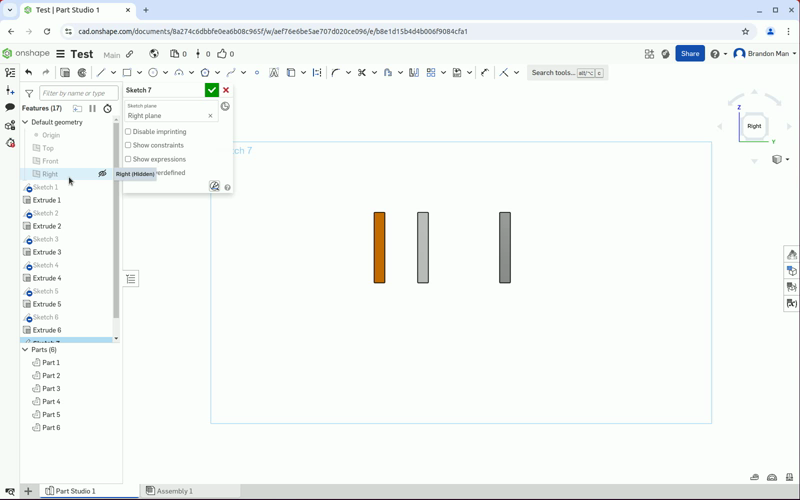
mouse_move(73, 352)
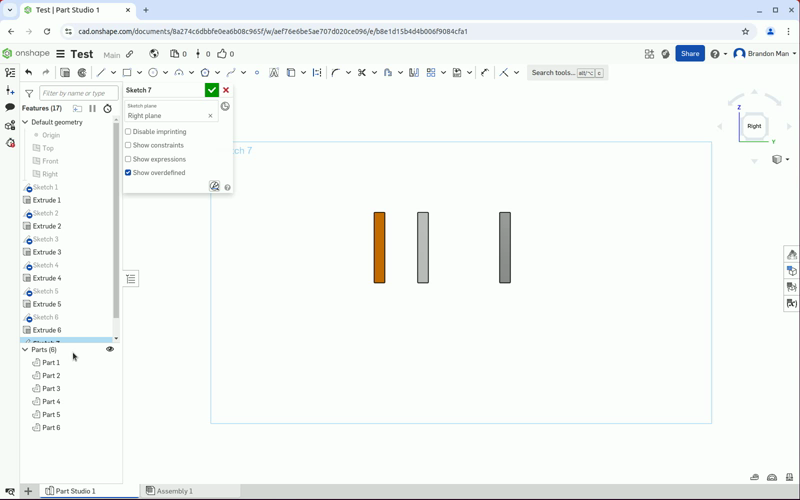
key(y)
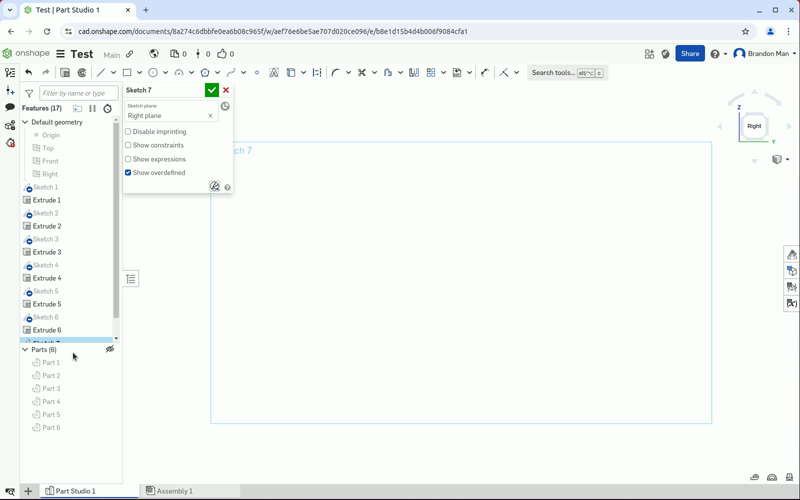
key(l)
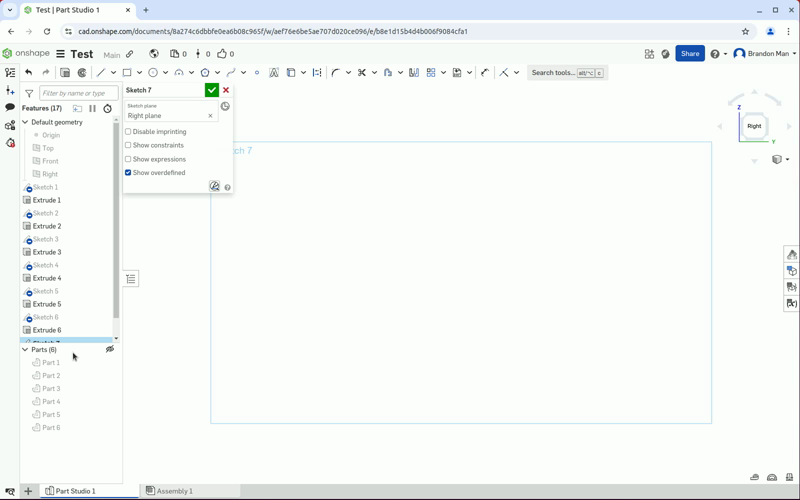
key_down(shift)
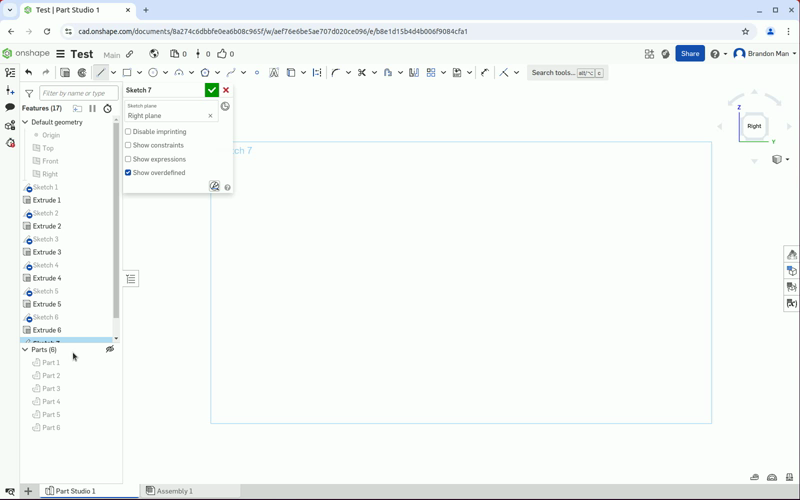
mouse_move(356, 250)
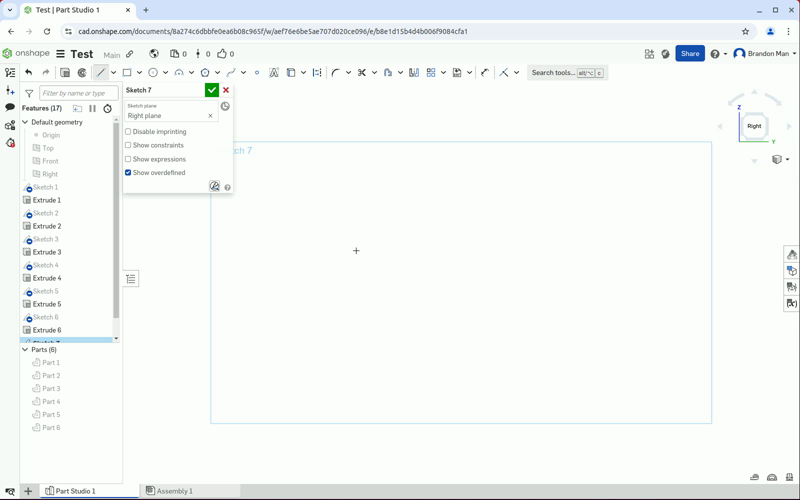
click(356, 250)
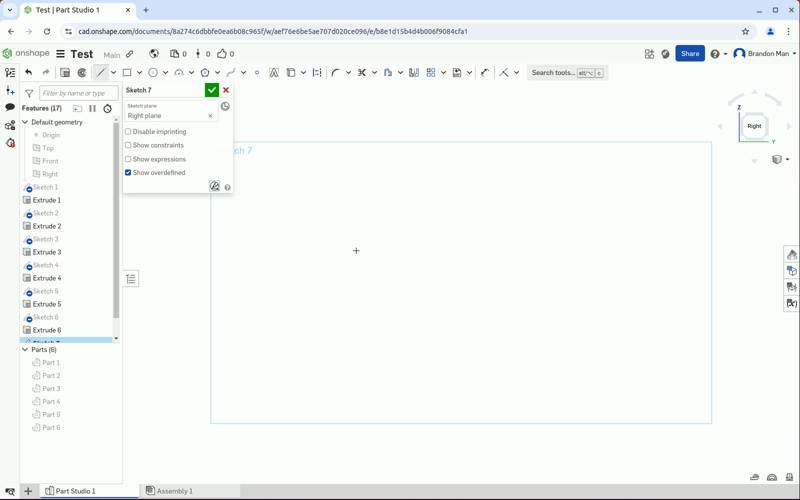
key_up(shift)
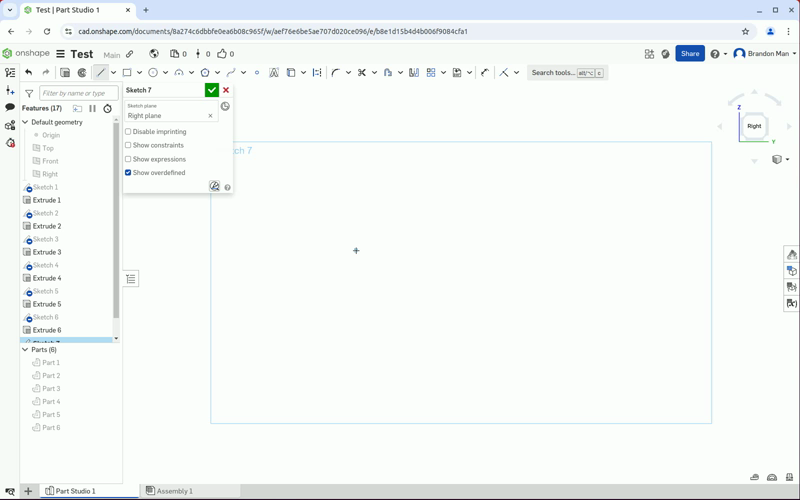
key_down(shift)
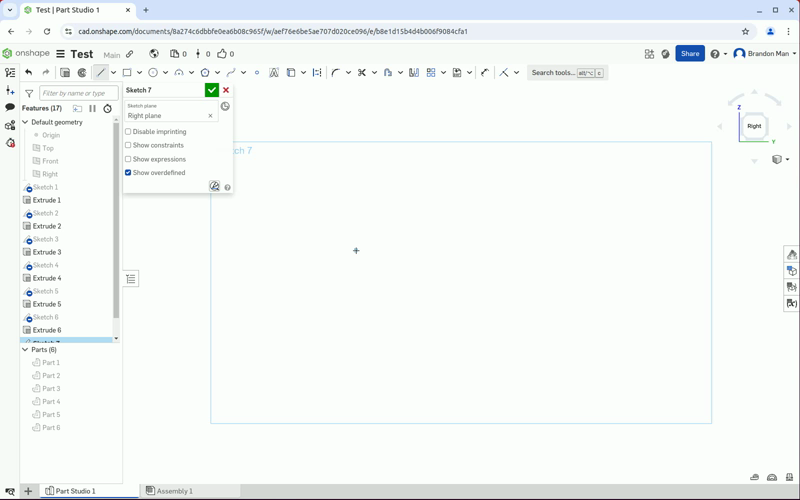
mouse_move(386, 250)
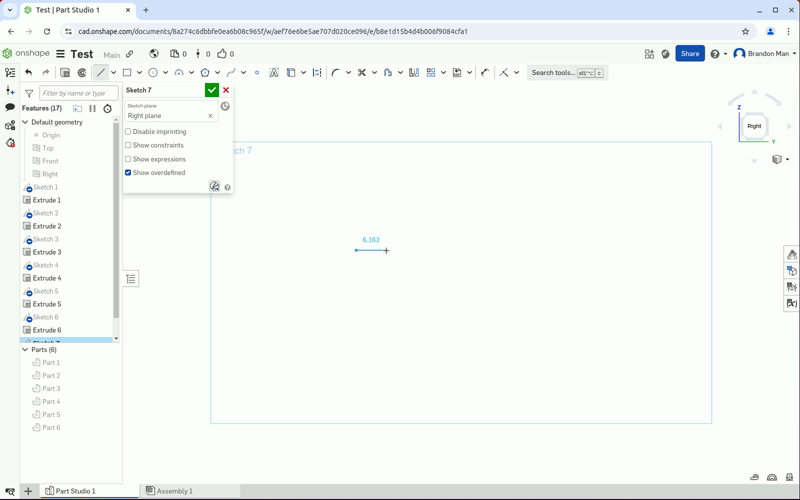
mouse_move(396, 250)
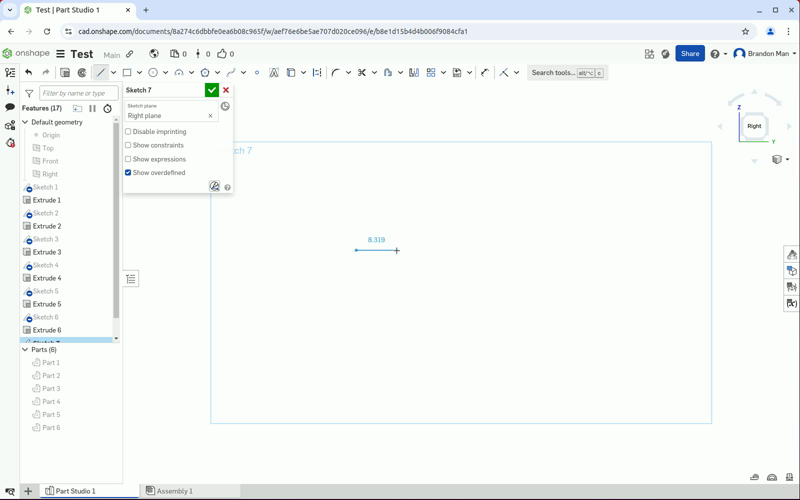
click(396, 250)
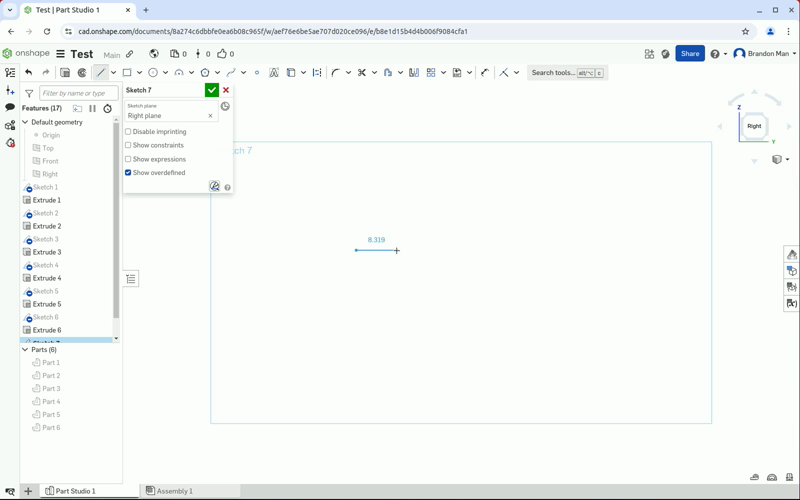
key_up(shift)
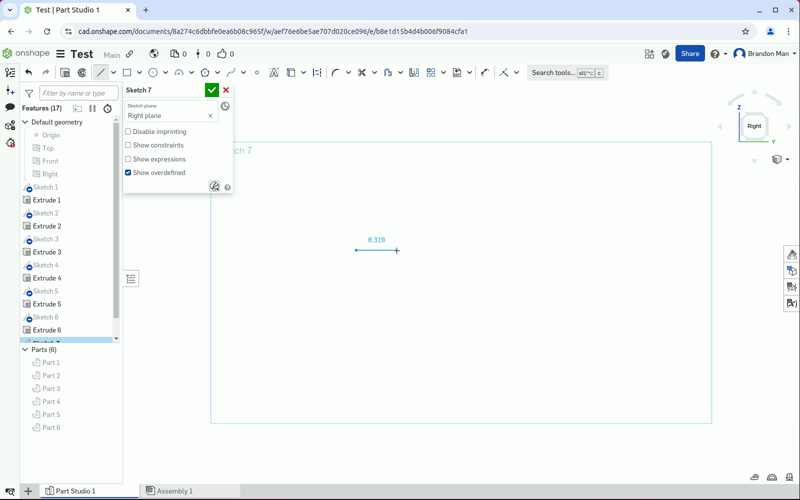
key_down(shift)
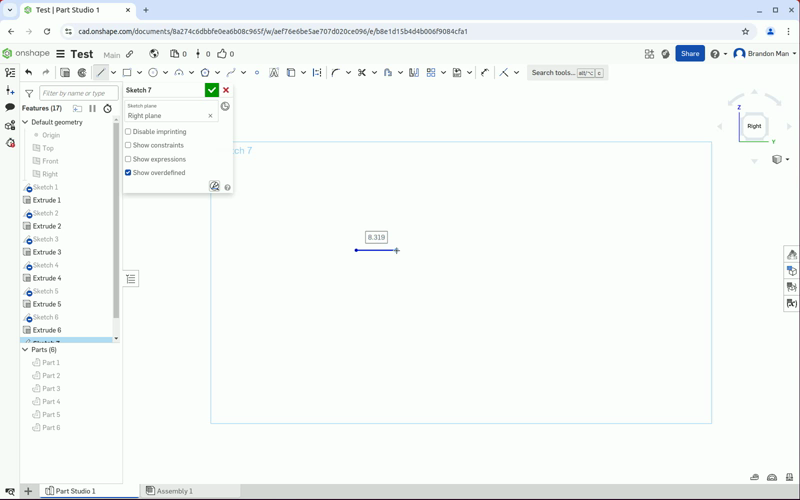
mouse_move(426, 250)
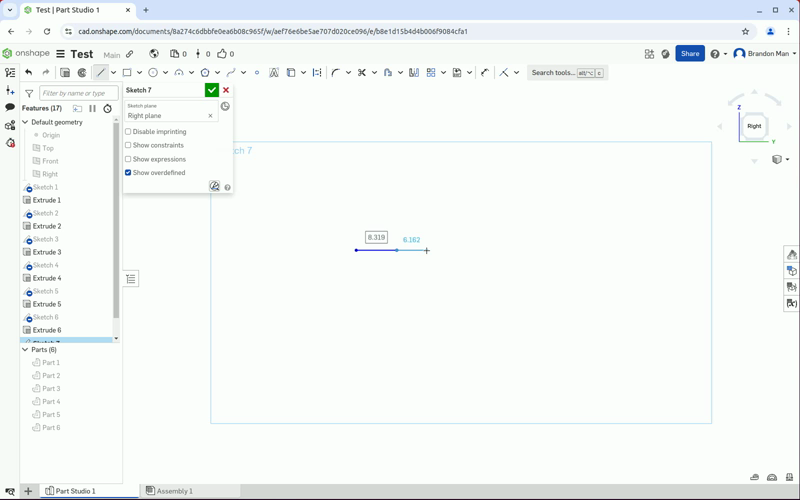
mouse_move(396, 206)
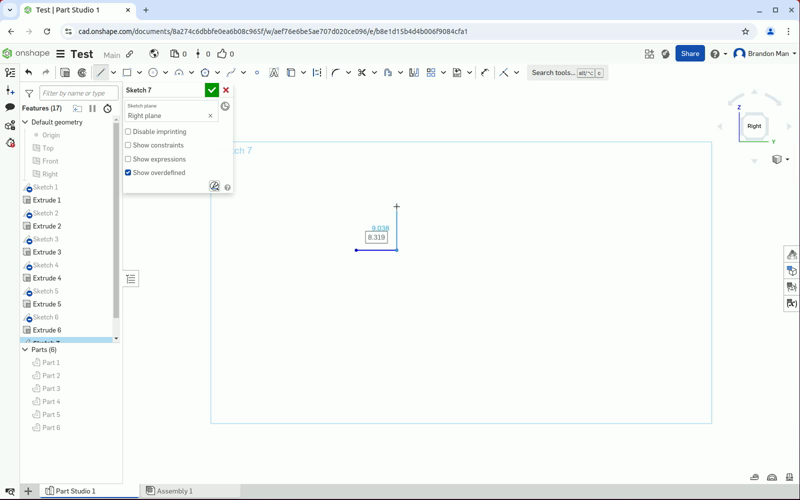
click(396, 206)
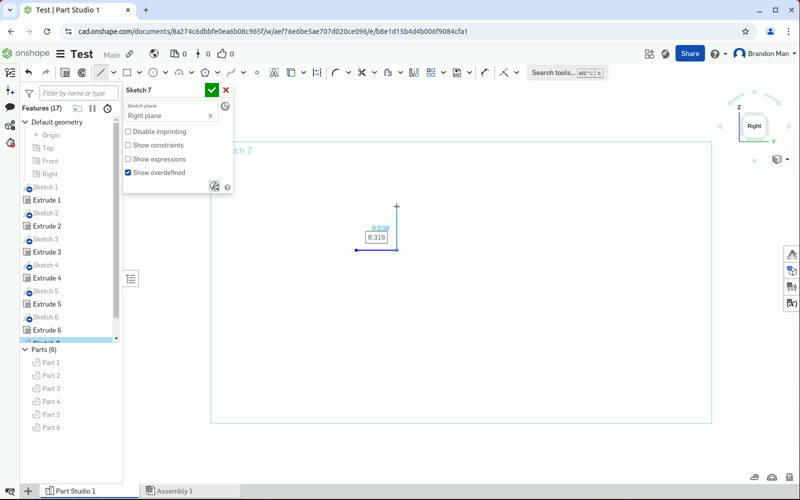
key_up(shift)
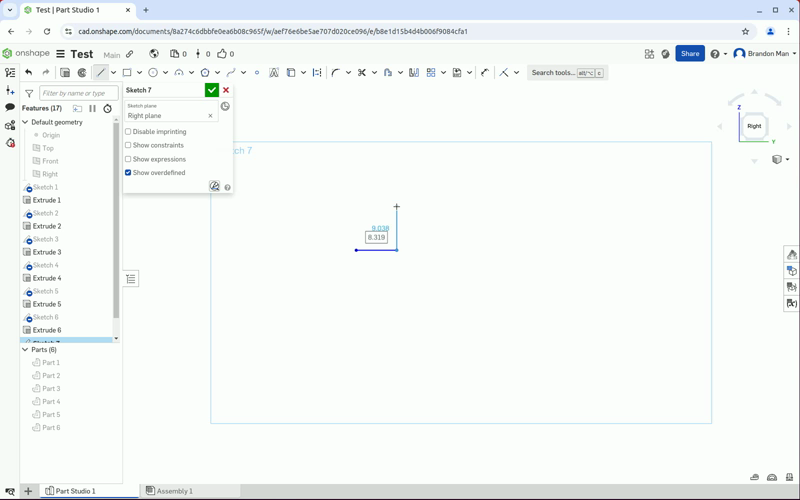
key_down(shift)
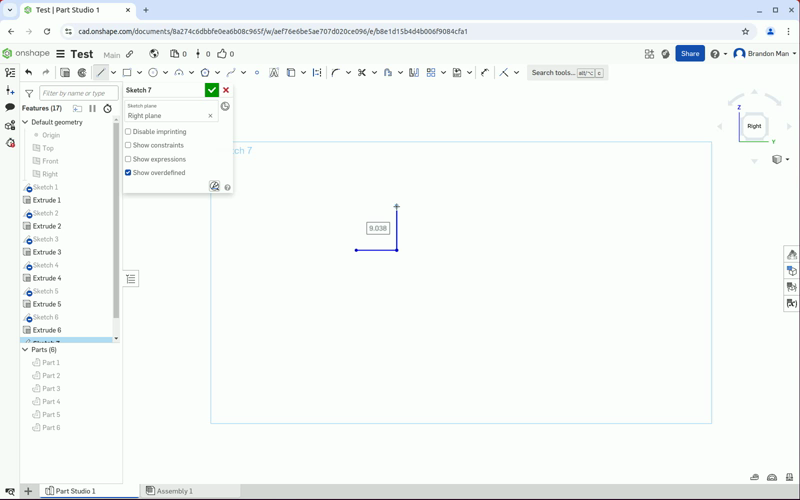
mouse_move(426, 206)
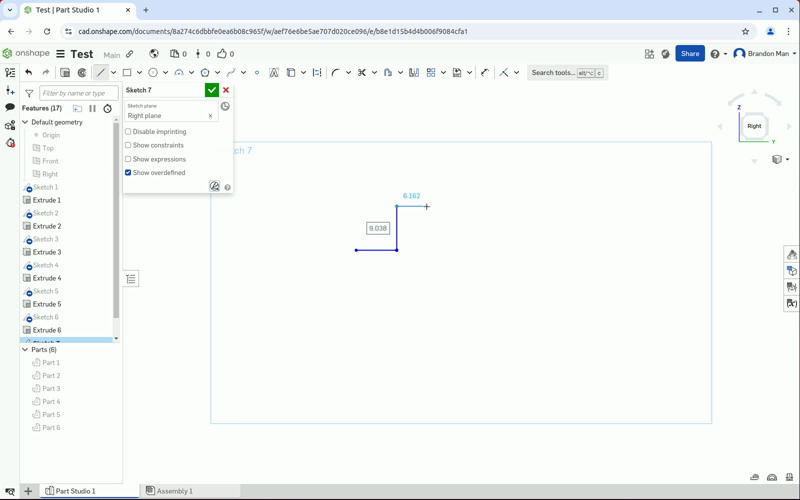
mouse_move(356, 206)
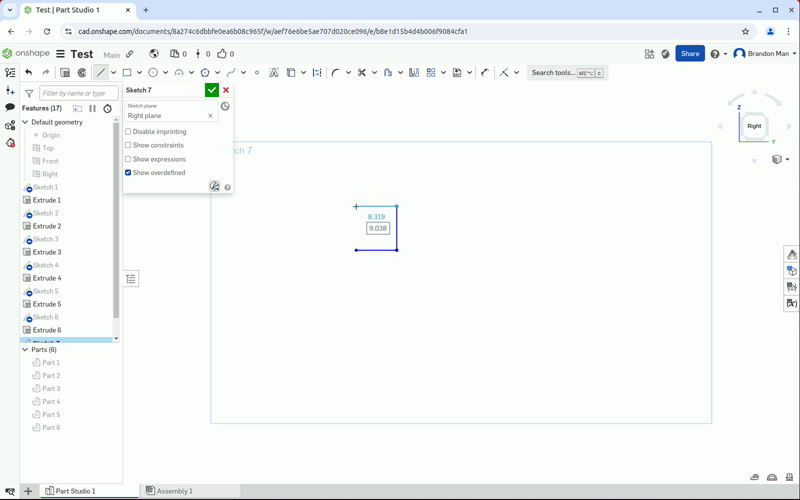
click(356, 206)
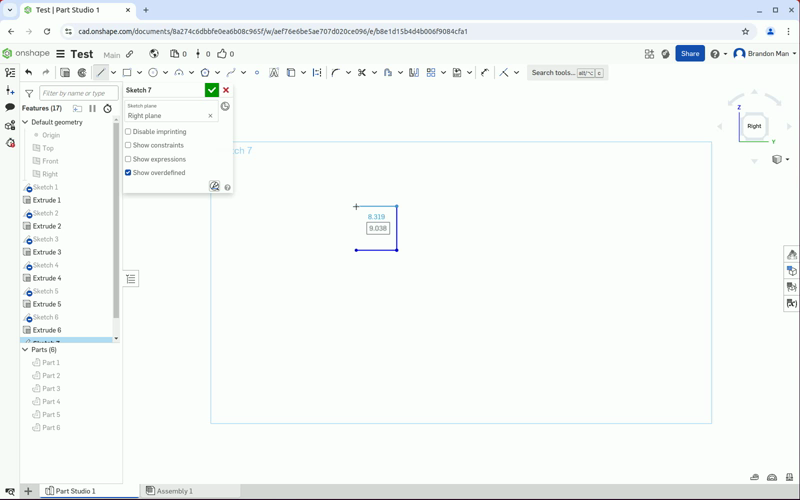
key_up(shift)
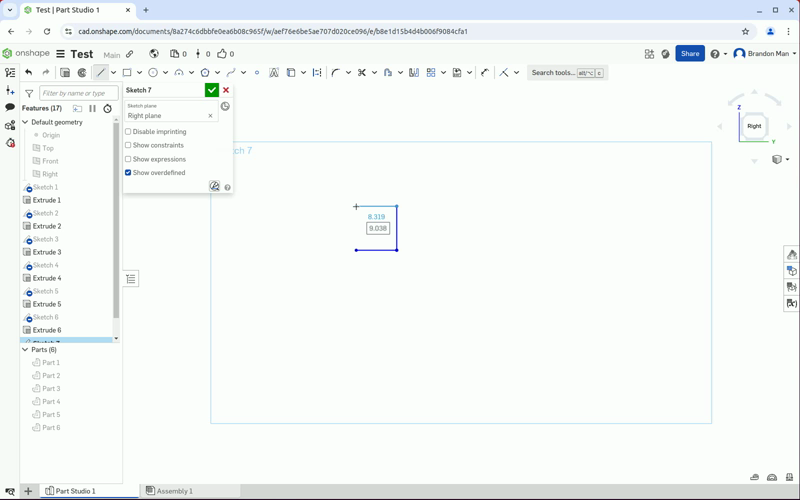
mouse_move(386, 206)
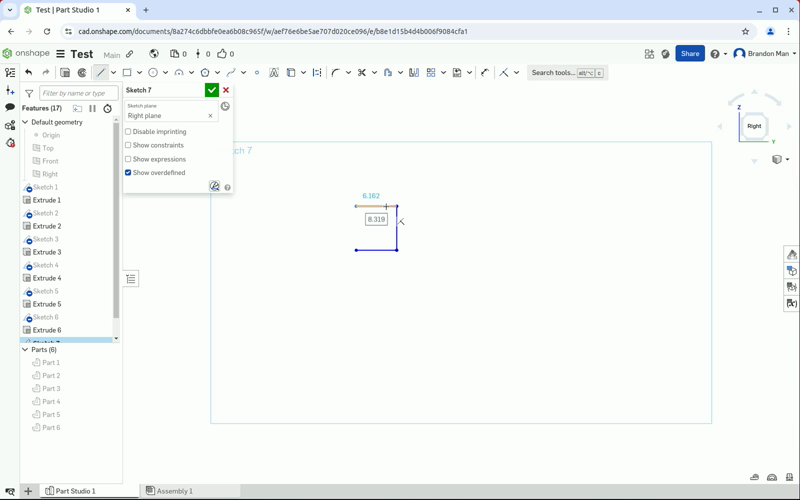
key_down(shift)
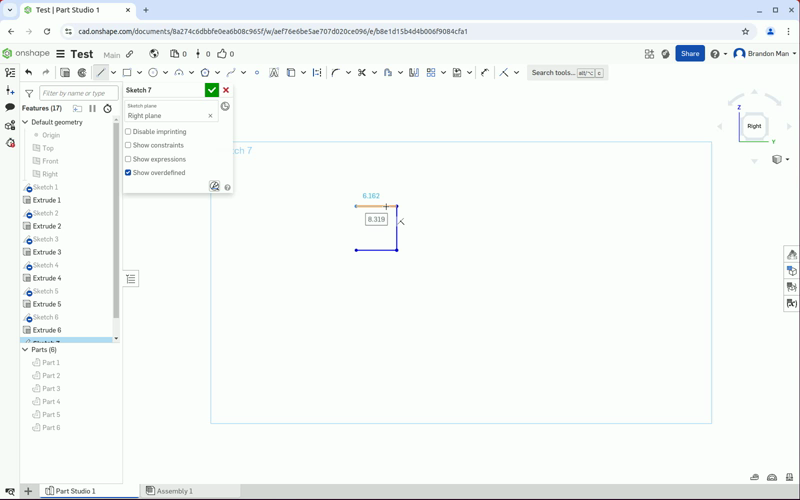
mouse_move(356, 250)
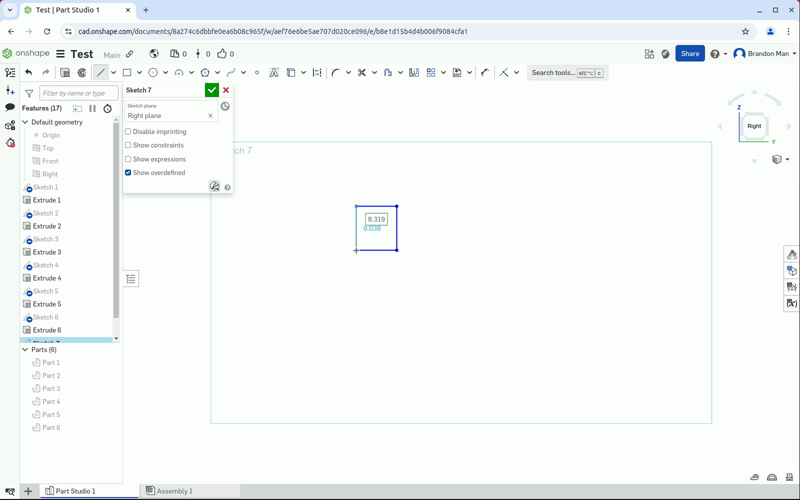
key_up(shift)
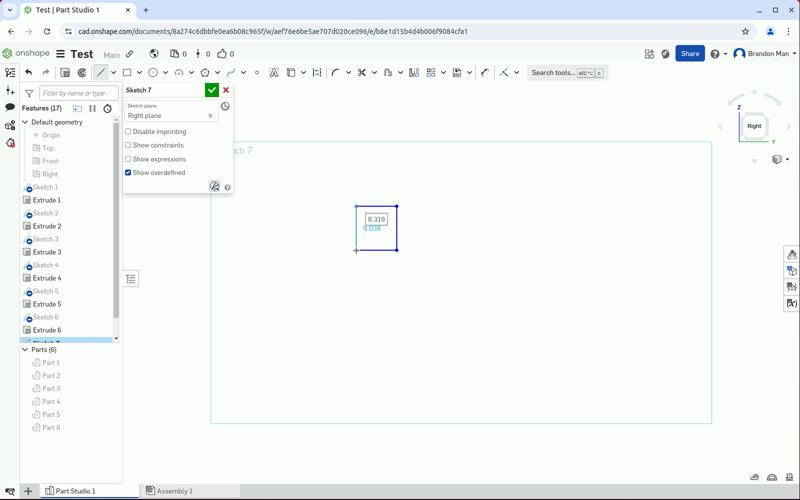
click(356, 250)
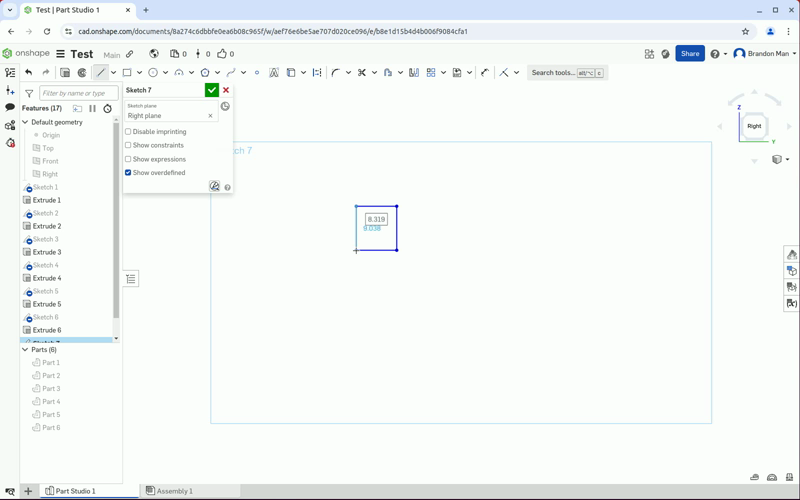
key(esc)
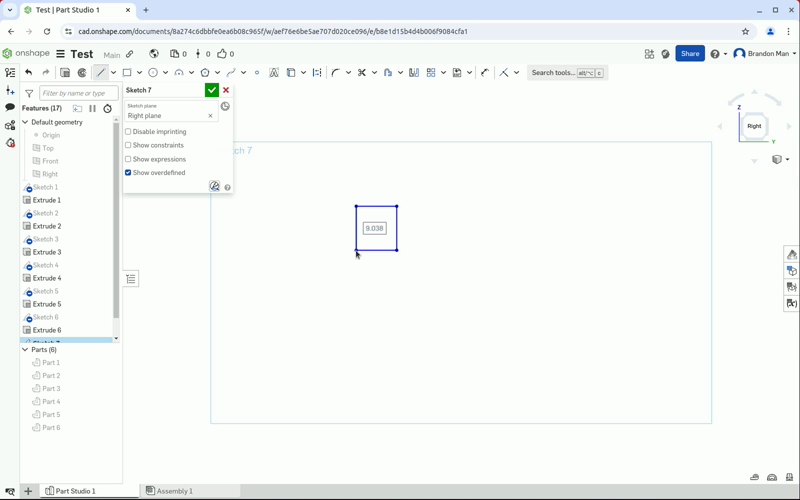
mouse_move(387, 237)
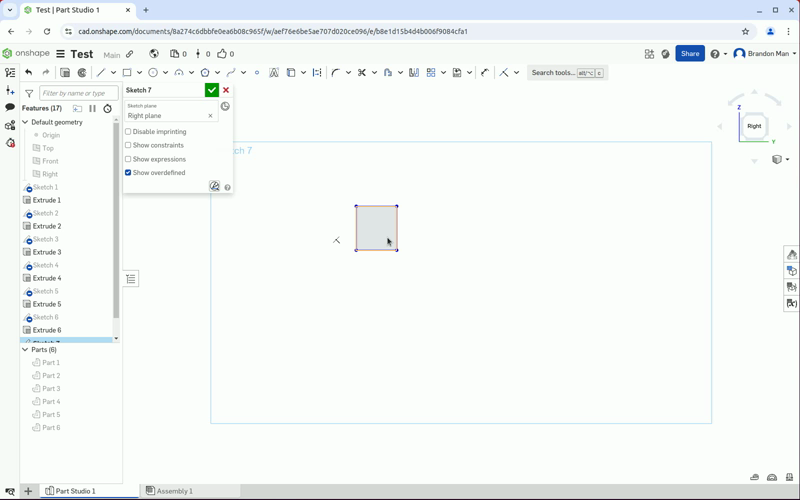
scroll(6)
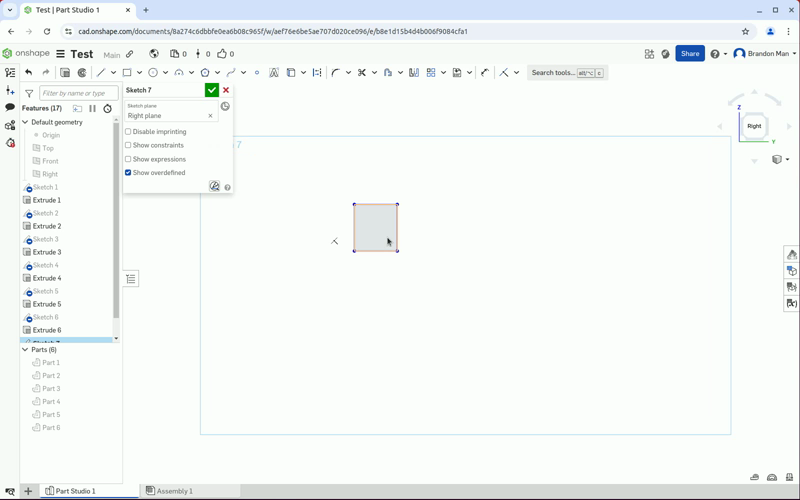
scroll(6)
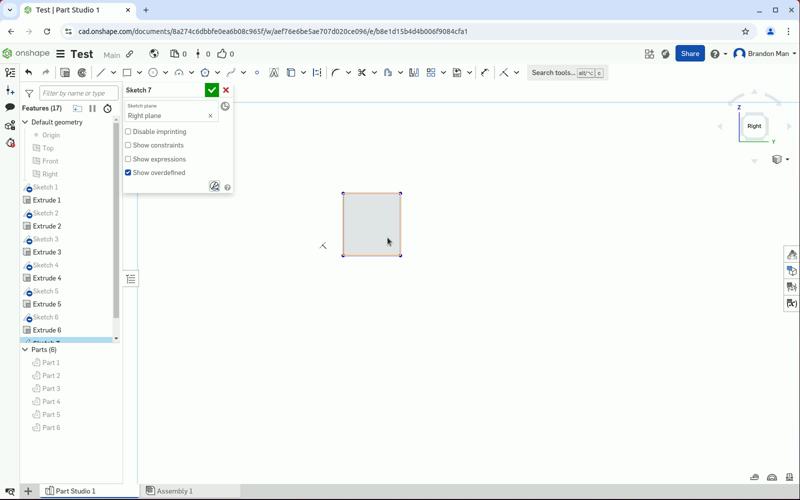
scroll(6)
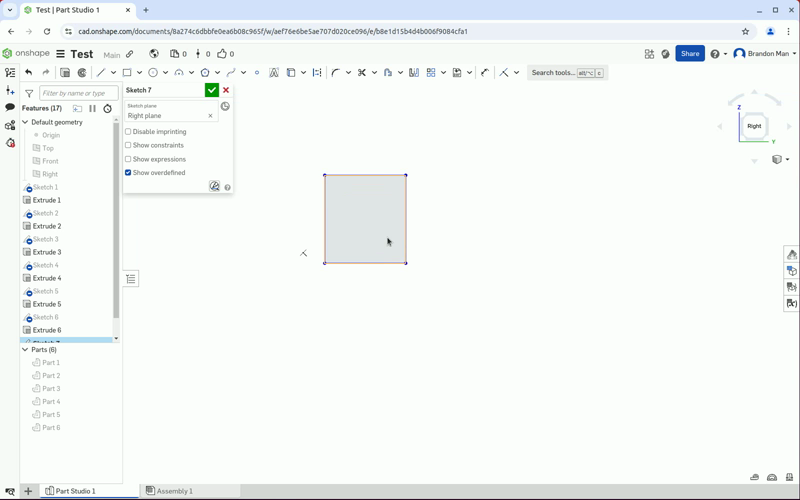
scroll(6)
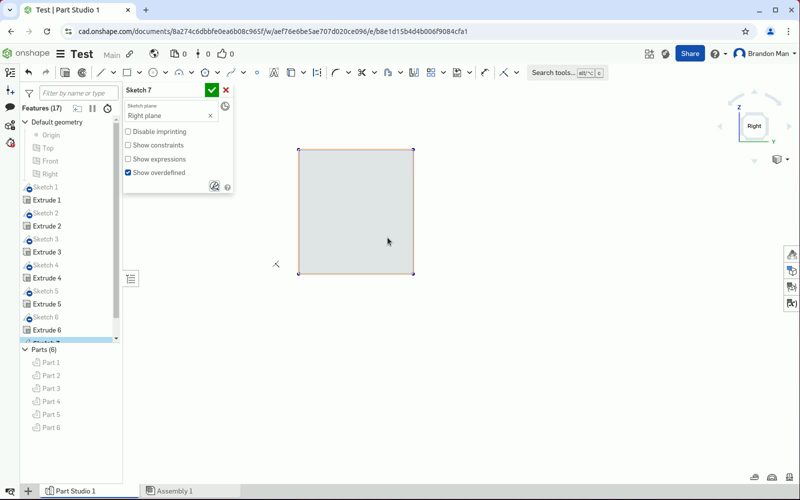
scroll(6)
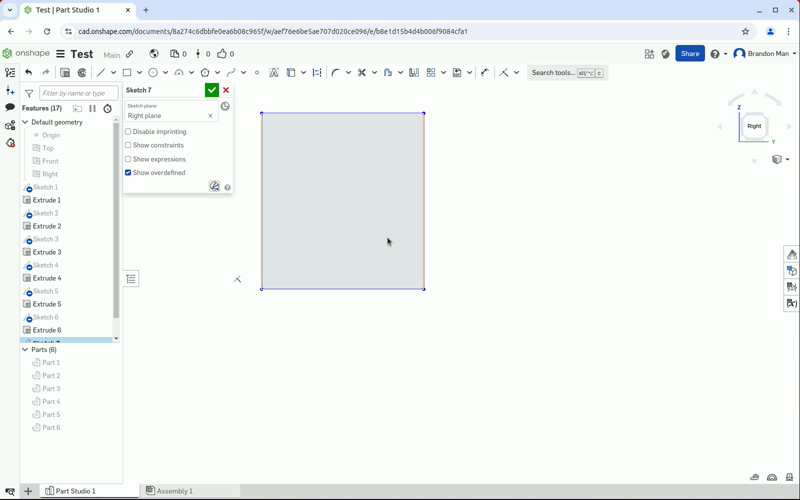
scroll(6)
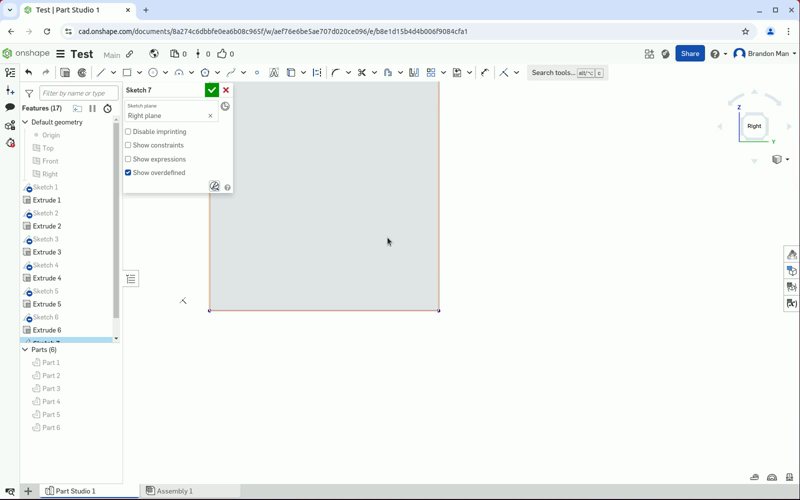
scroll(6)
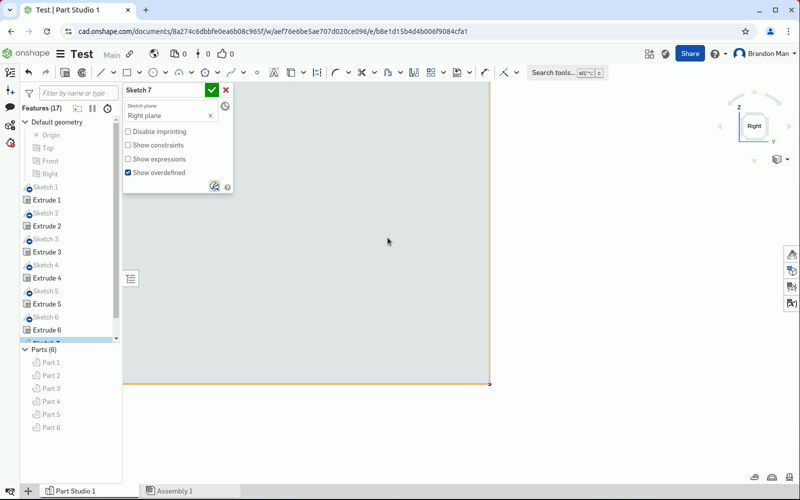
click(387, 237)
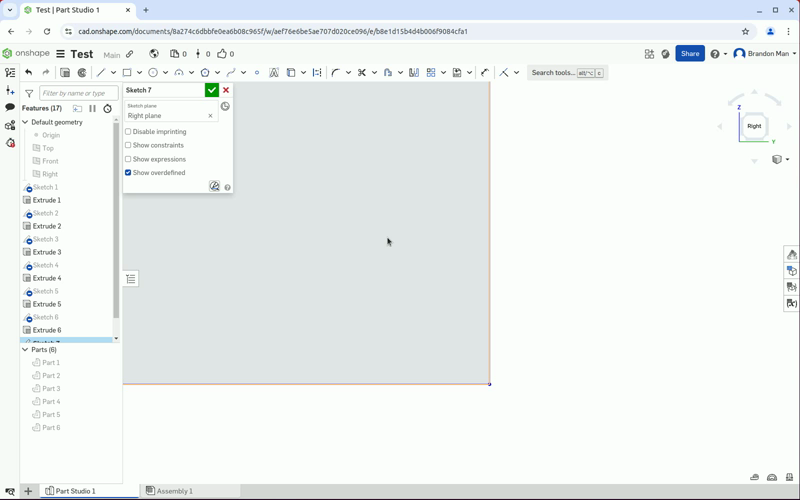
scroll(-6)
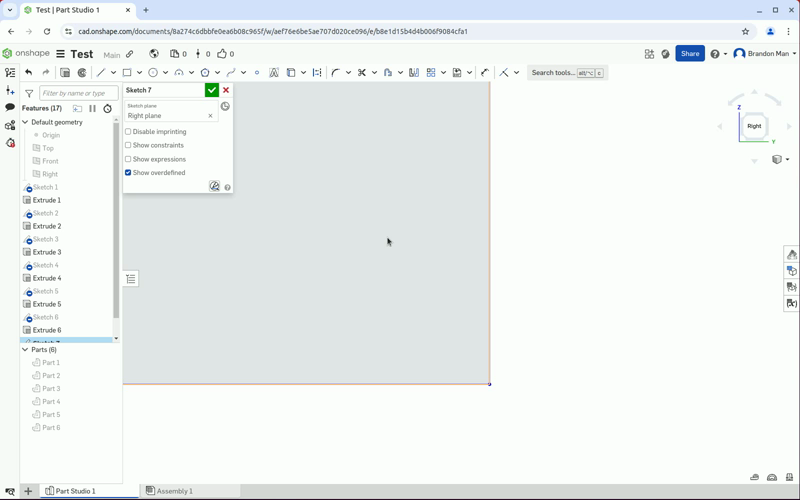
scroll(-6)
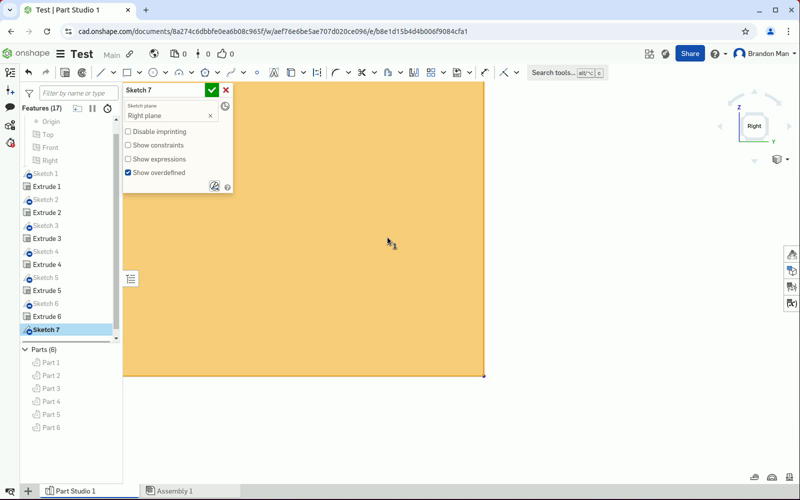
scroll(-6)
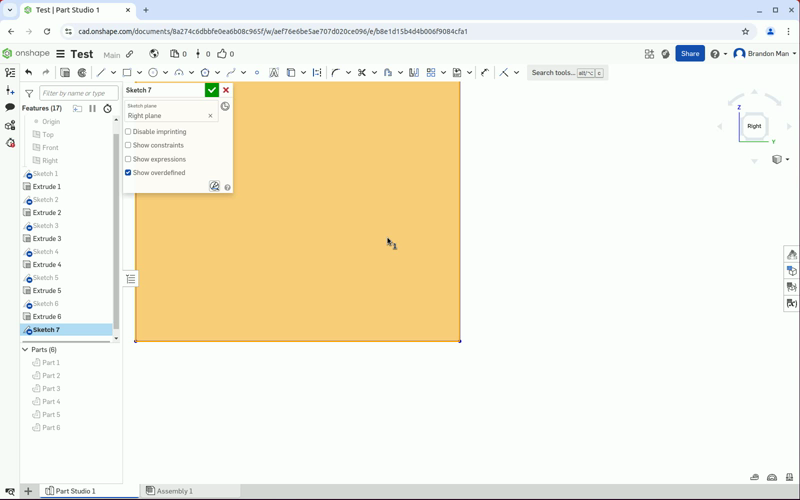
scroll(-6)
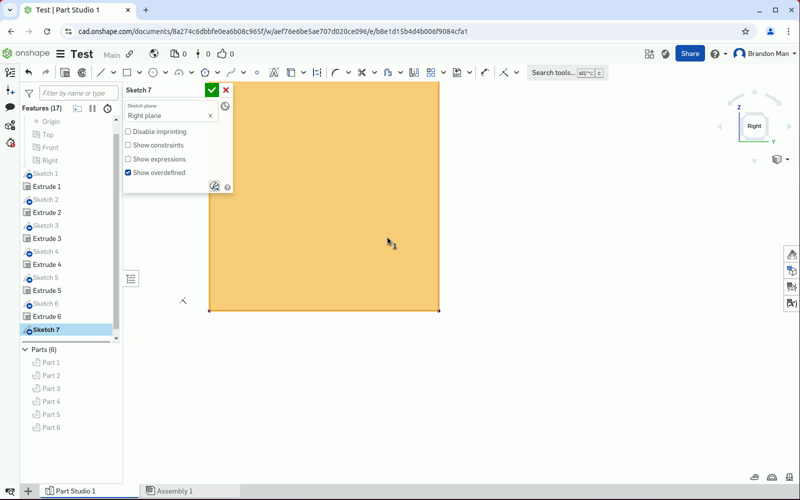
scroll(-6)
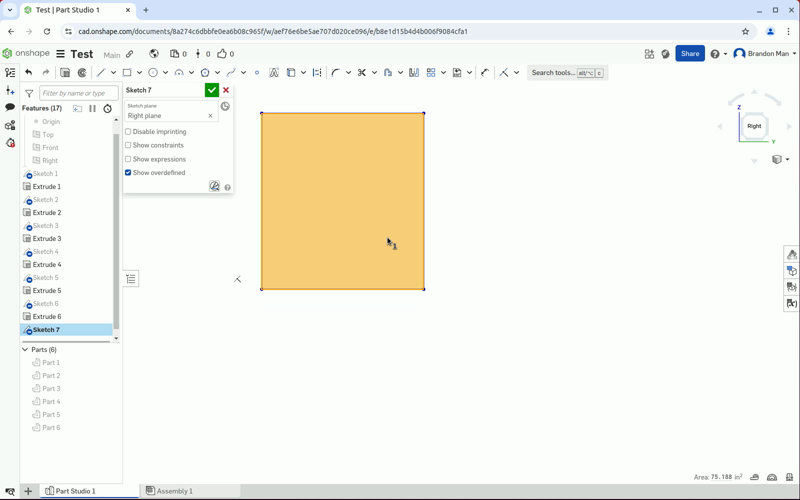
scroll(-6)
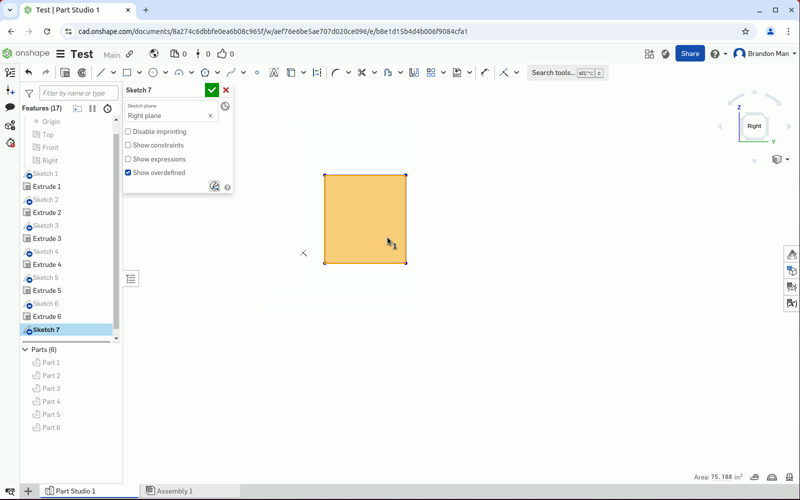
scroll(-6)
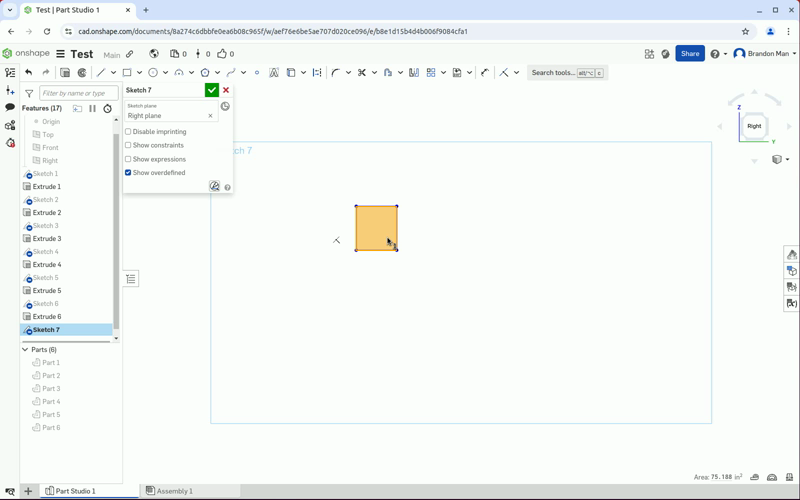
mouse_move(73, 352)
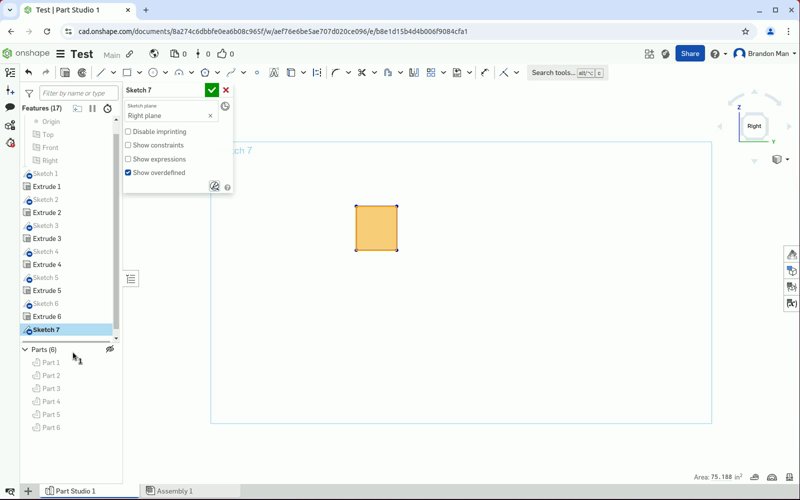
key(shift+y)
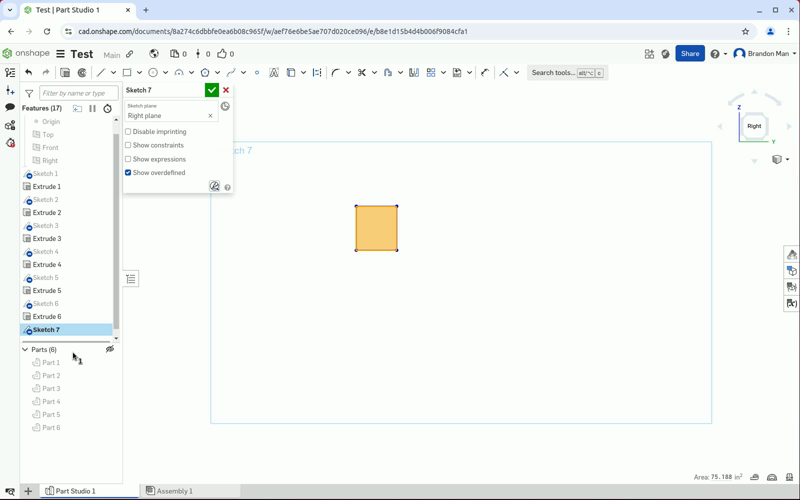
key(shift+e)
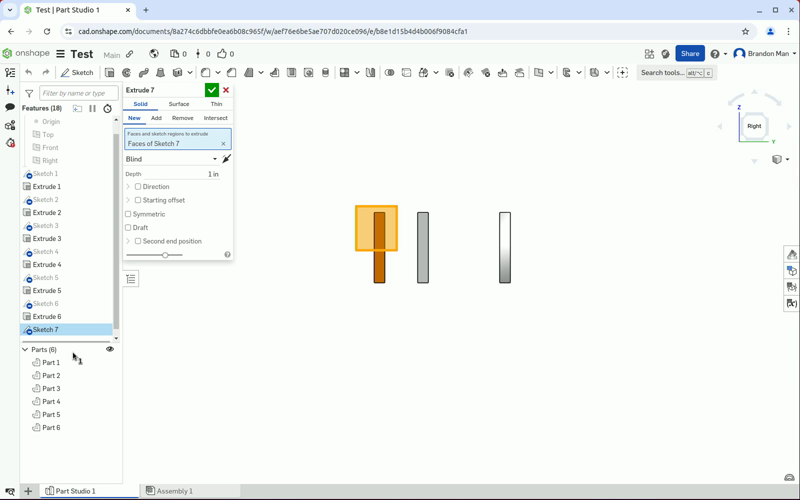
mouse_move(143, 106)
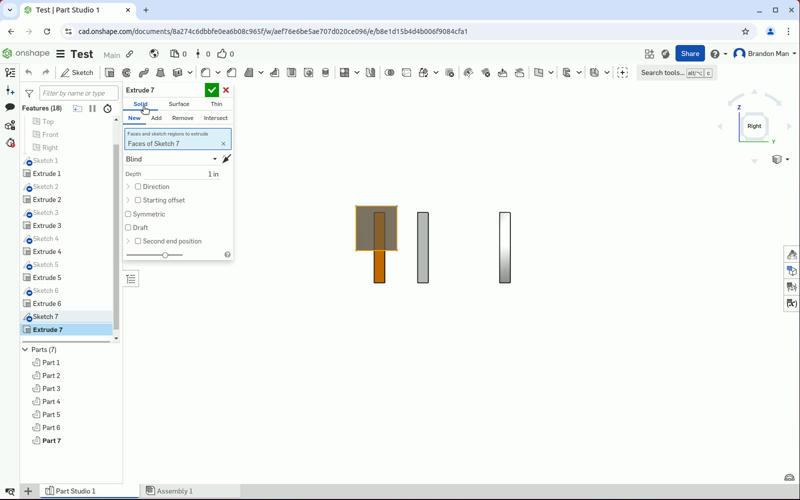
click(143, 106)
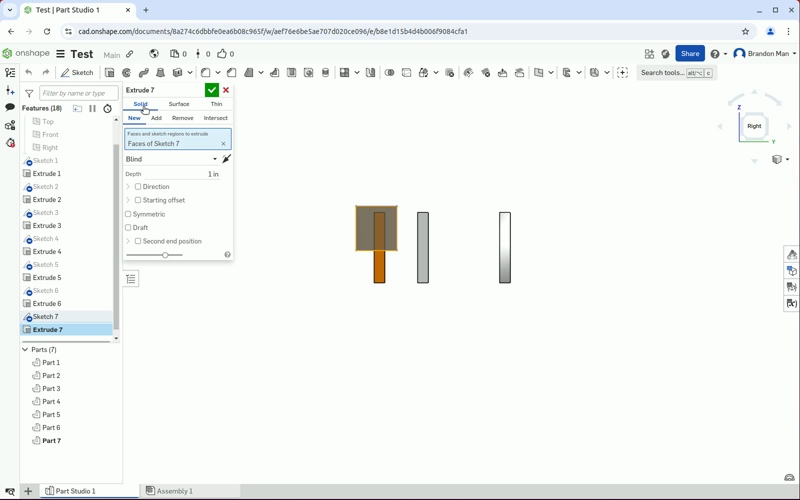
mouse_move(186, 120)
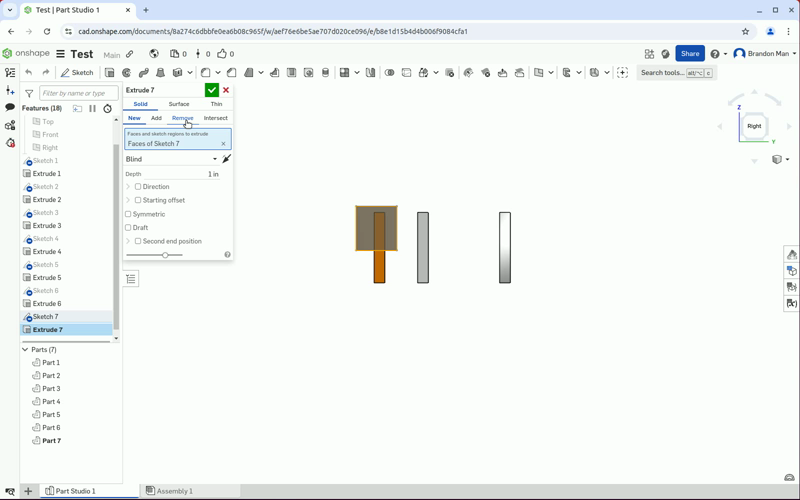
click(186, 120)
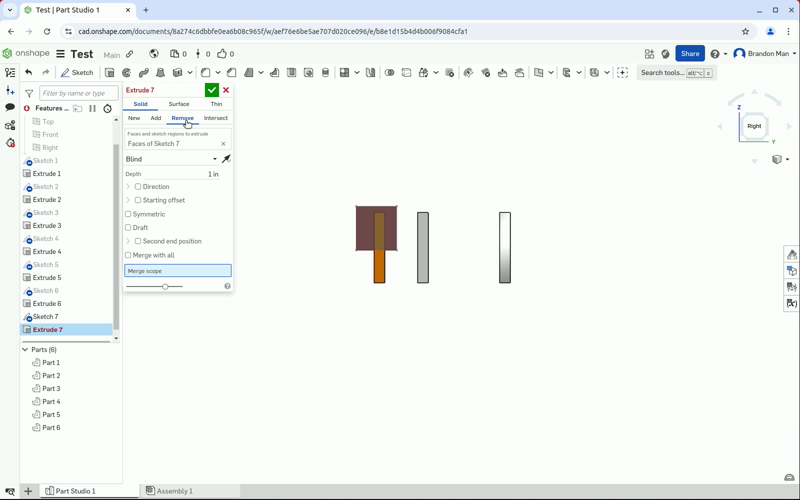
key(tab, 4)
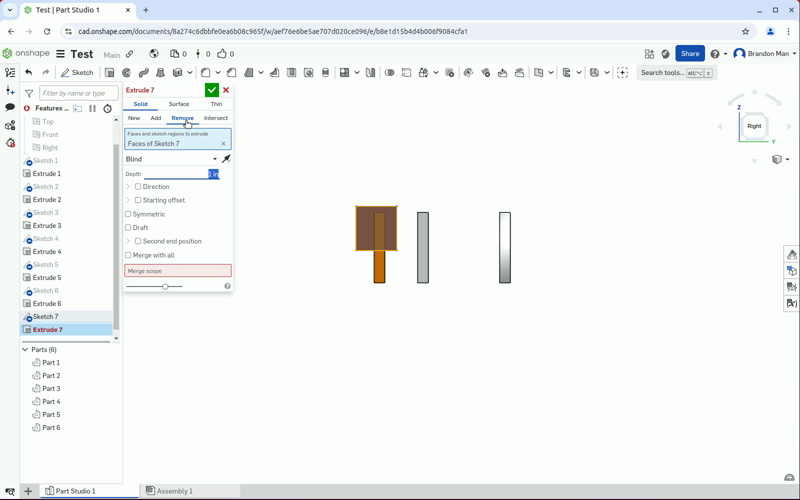
text(25.997)
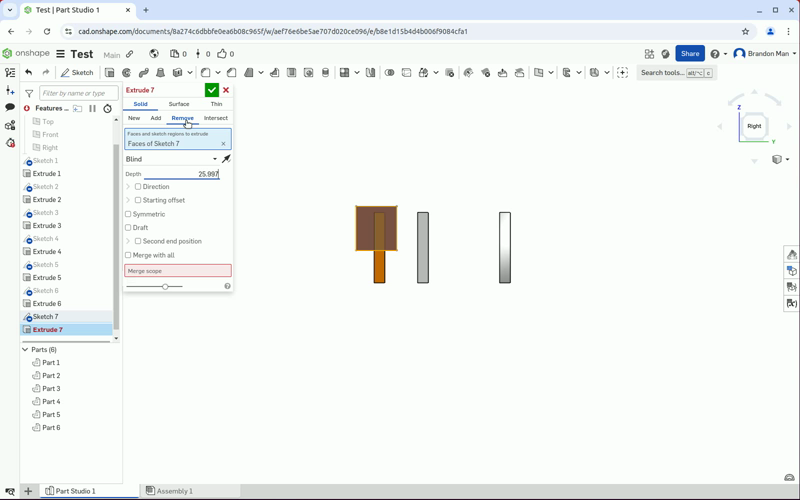
key(tab, 3)
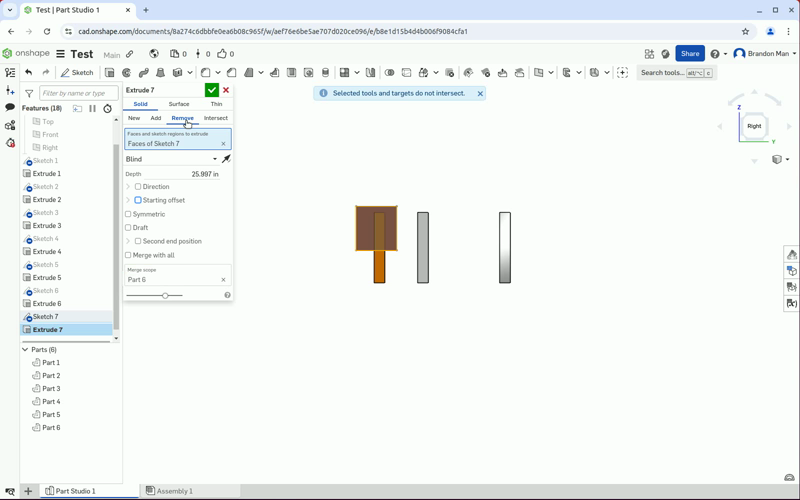
key(tab, 2)
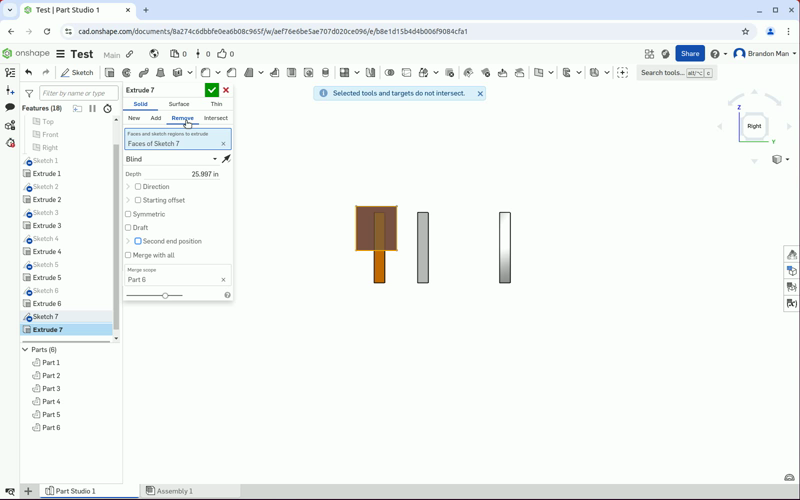
key(space)
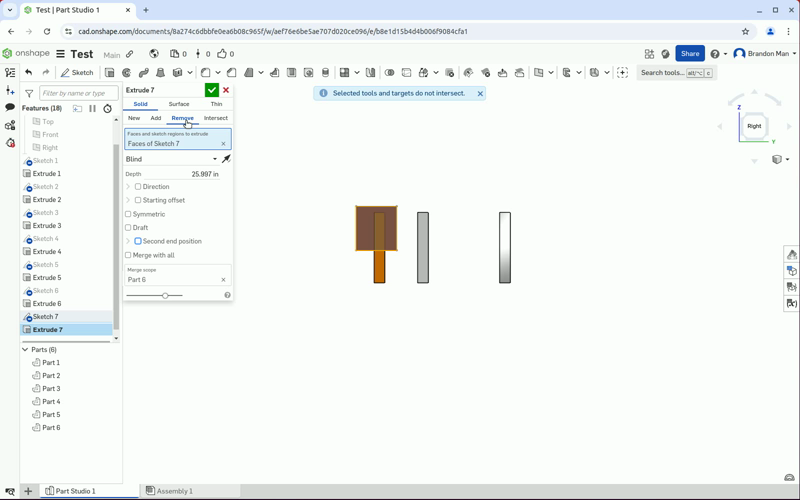
key(tab, 3)
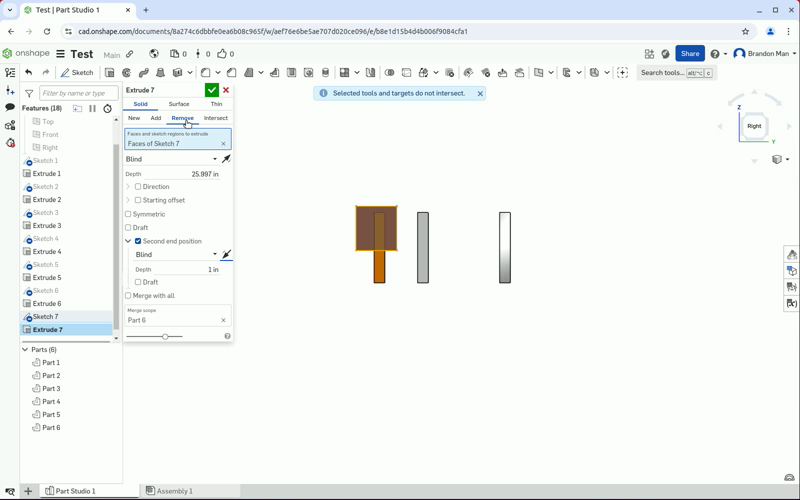
text(25.034)
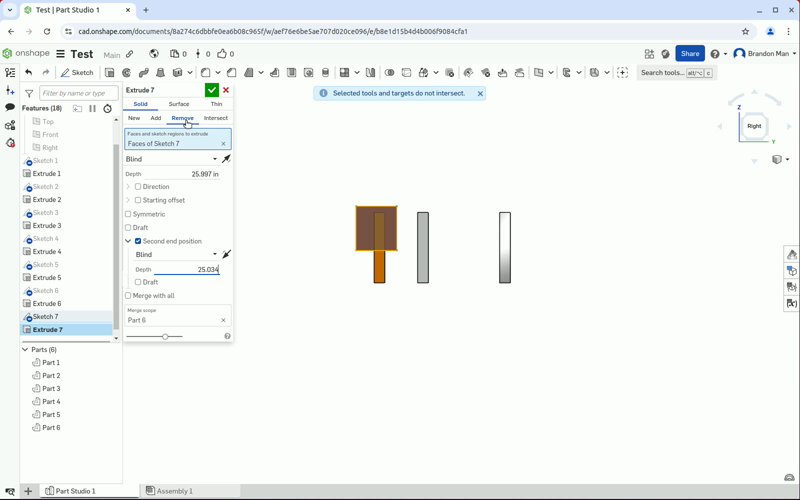
key(tab, 2)
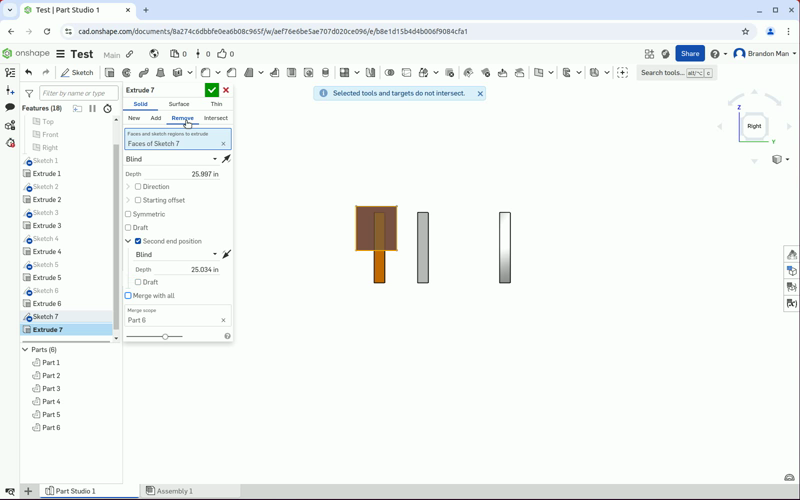
key(space)
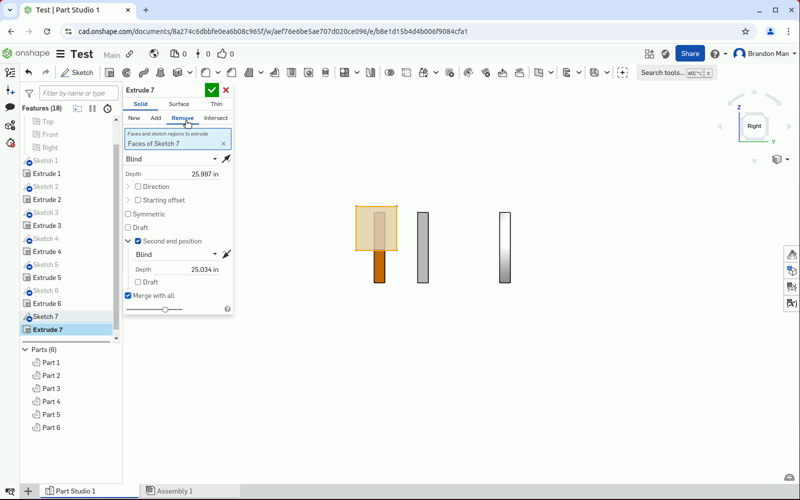
key(enter)
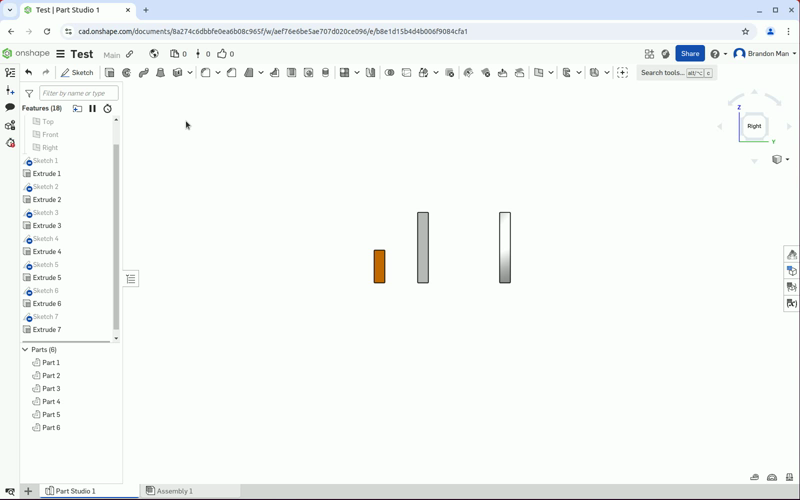
key(shift+h)
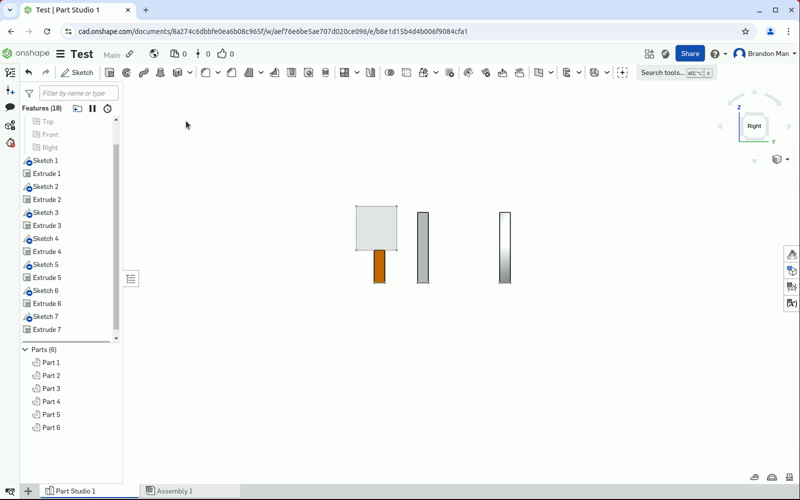
key(shift+h)
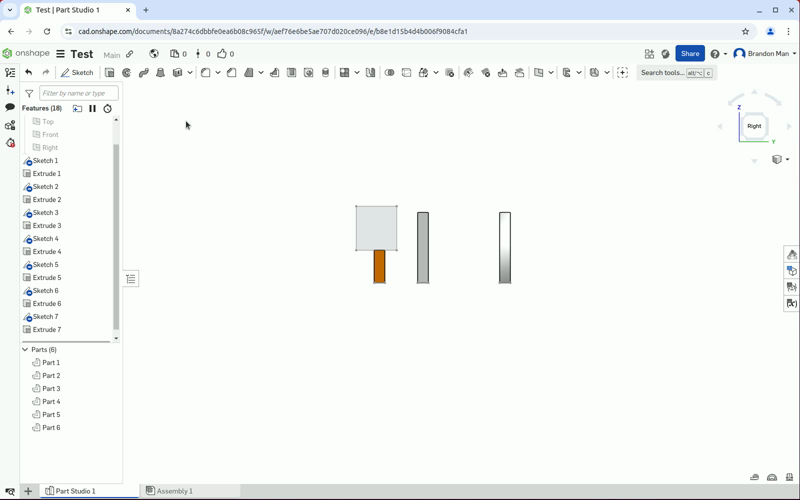
key(shift+7)
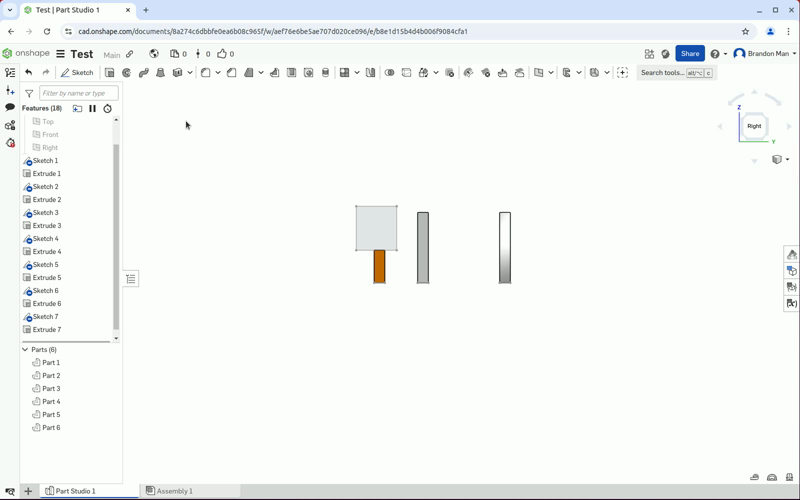
key(right, 2)
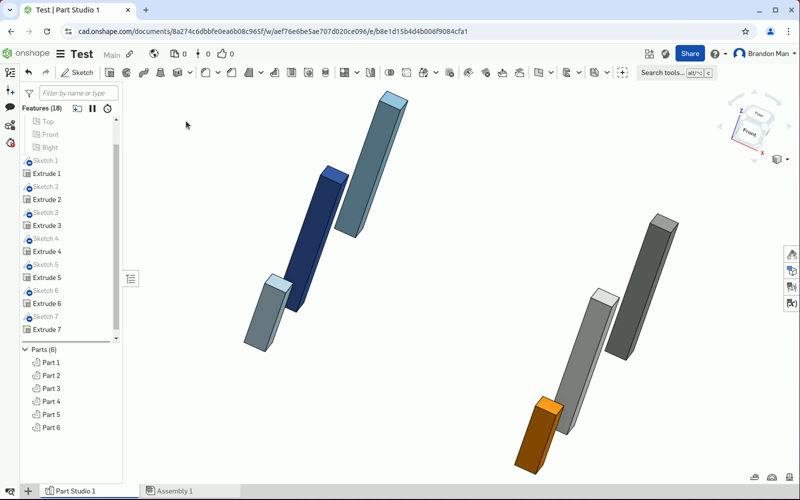
key(down, 2)
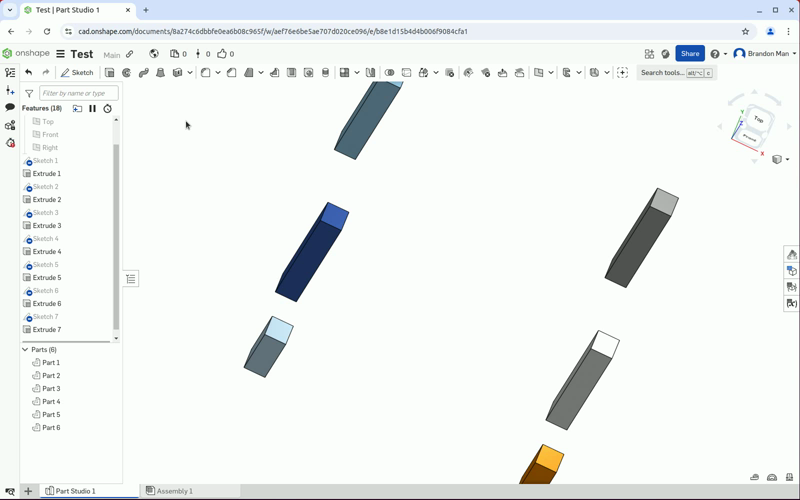
key(up, 2)
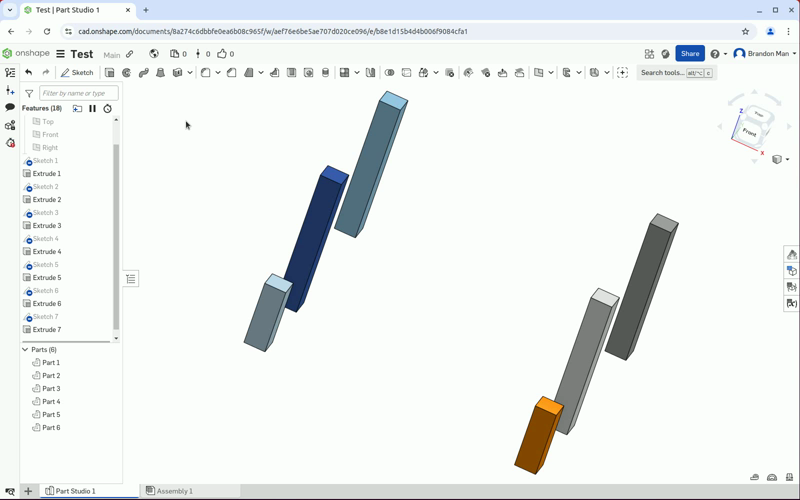
key(left, 2)
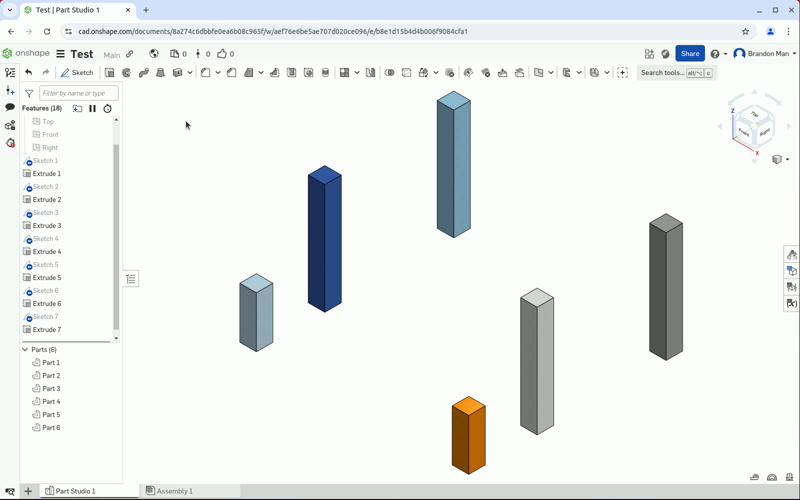
mouse_move(69, 163)
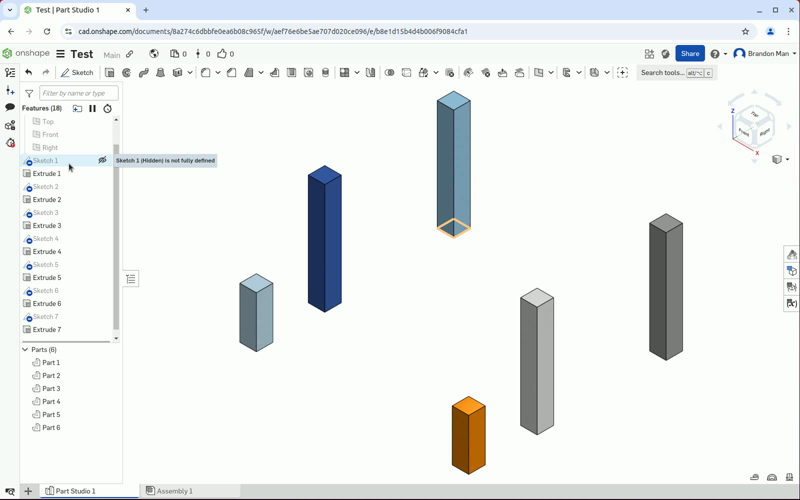
click(69, 163)